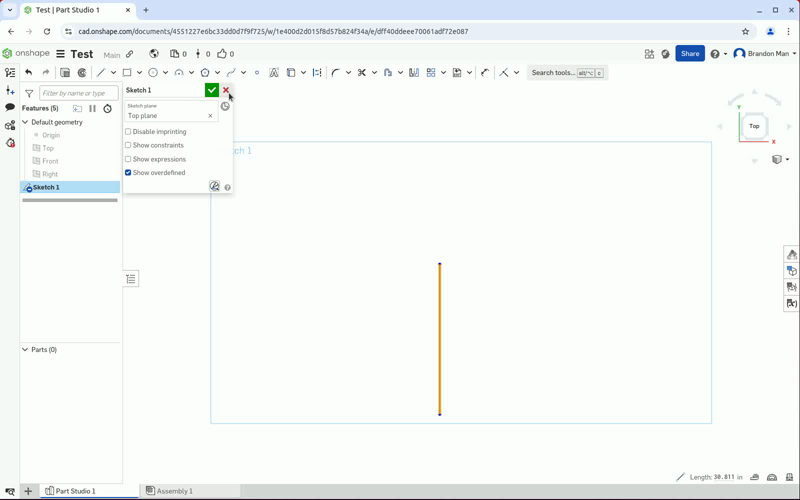
key(shift+h)
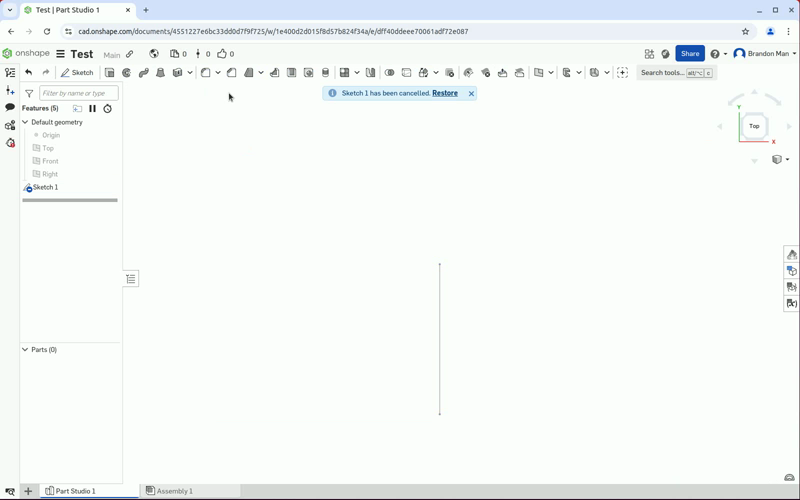
key(shift+s)
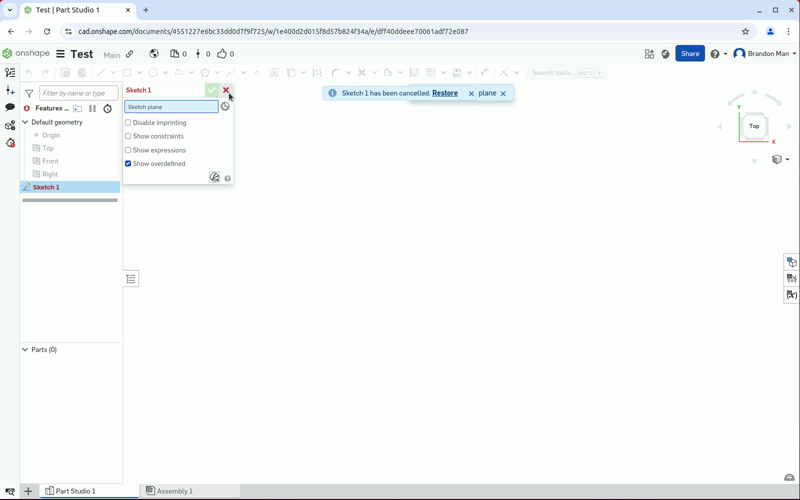
mouse_move(73, 150)
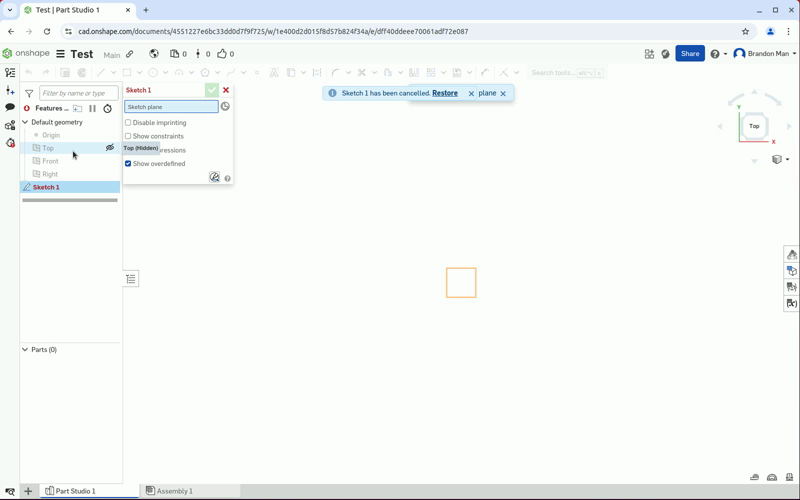
click(73, 150)
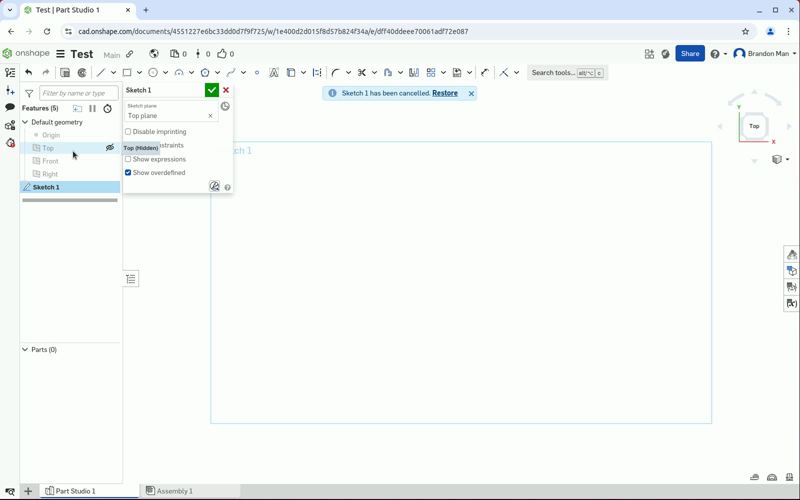
mouse_move(73, 352)
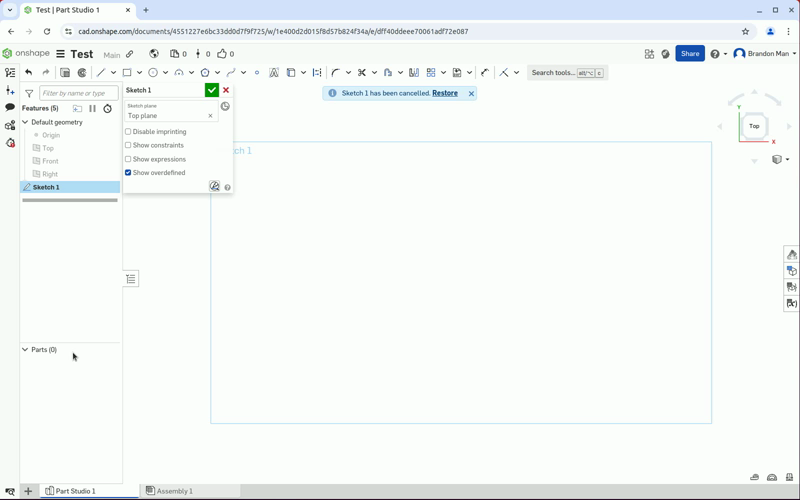
key(y)
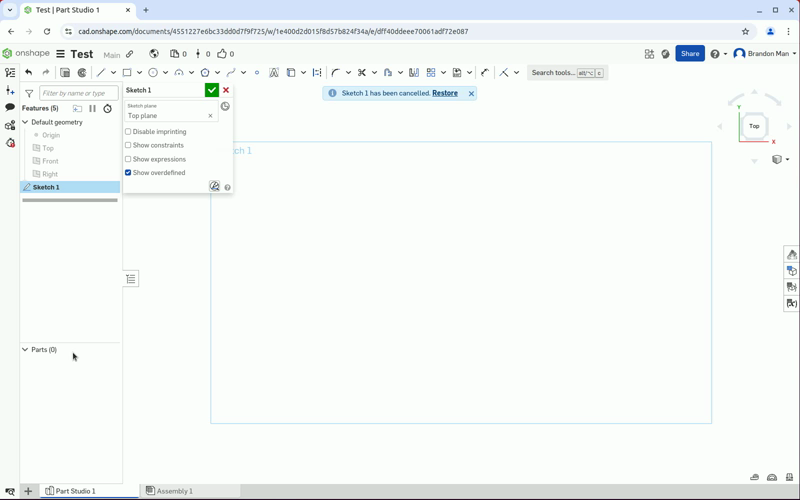
key(l)
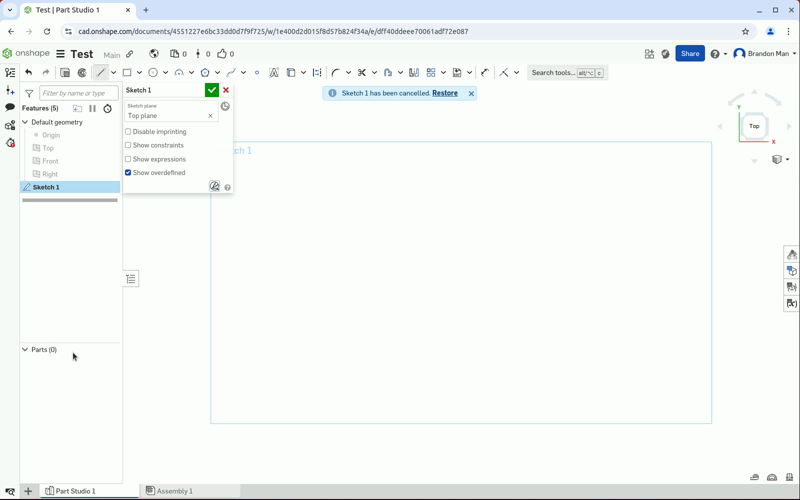
key_down(shift)
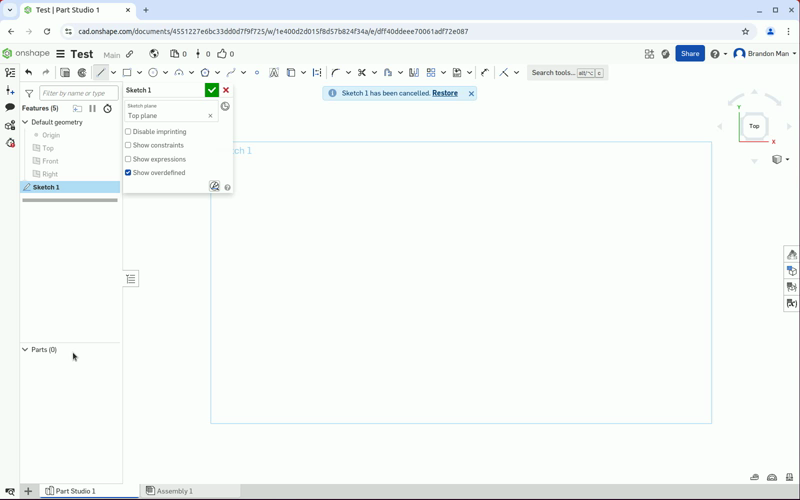
mouse_move(363, 305)
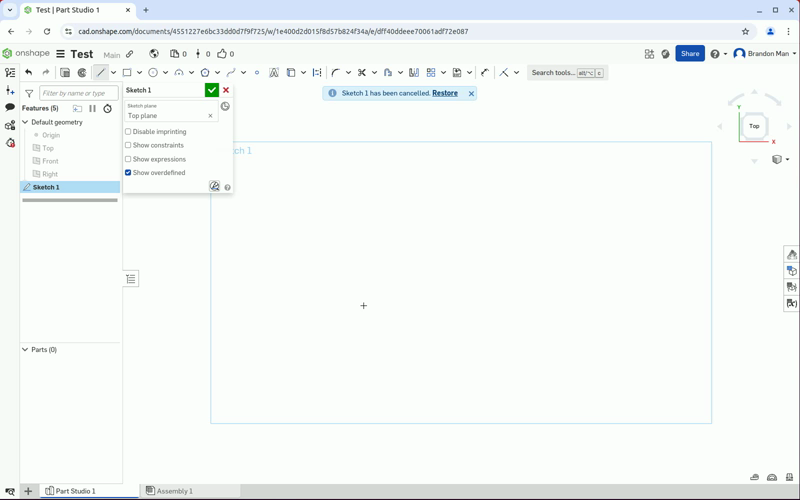
click(363, 305)
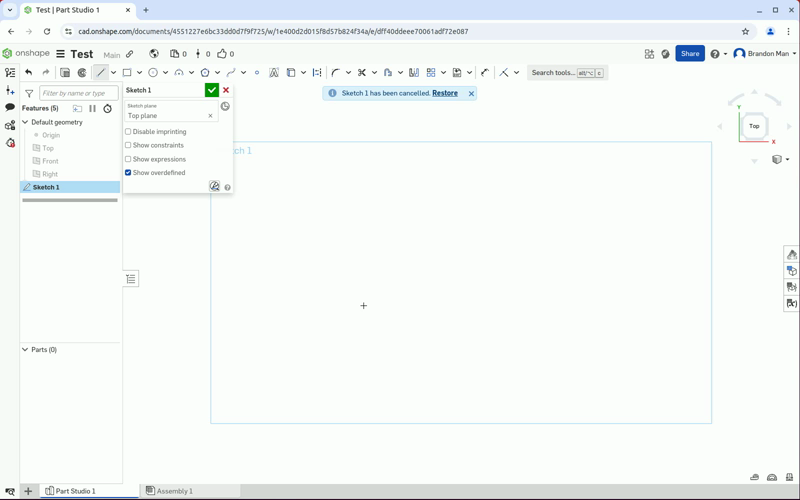
key_up(shift)
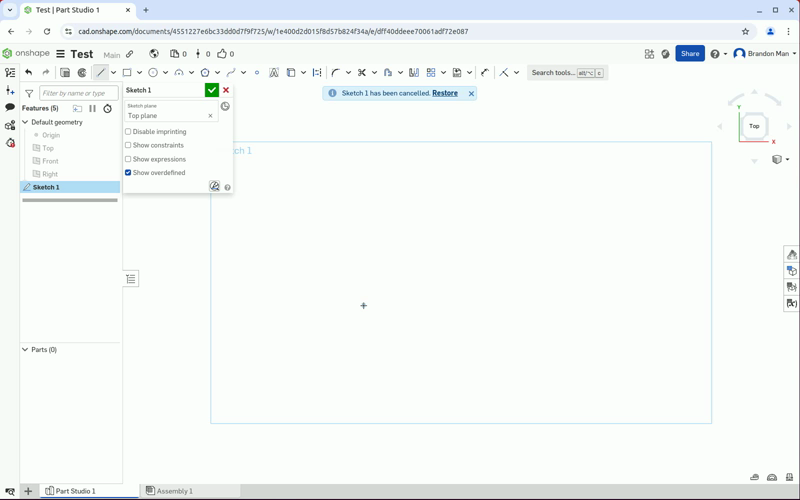
key_down(shift)
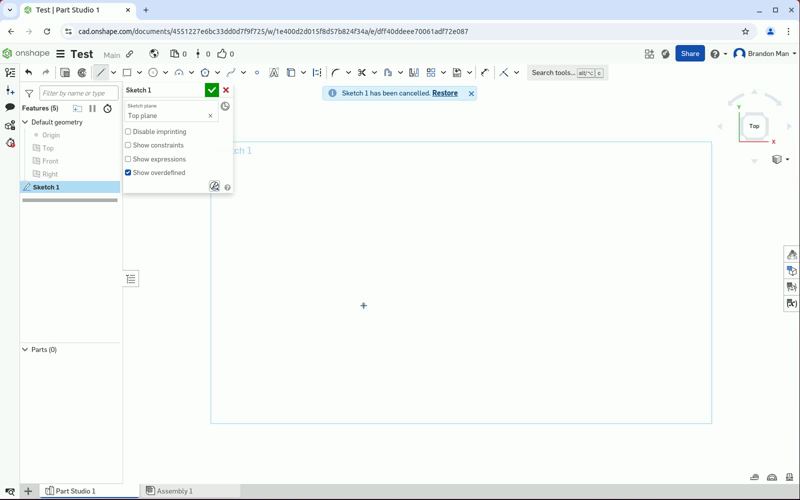
mouse_move(436, 338)
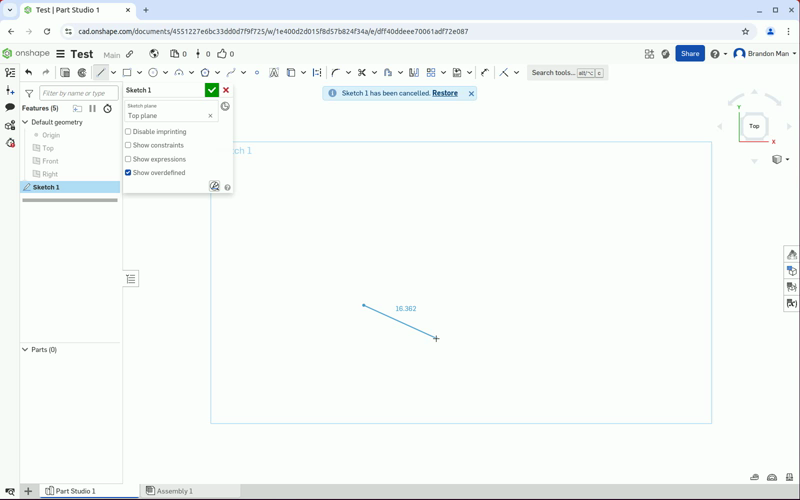
click(436, 338)
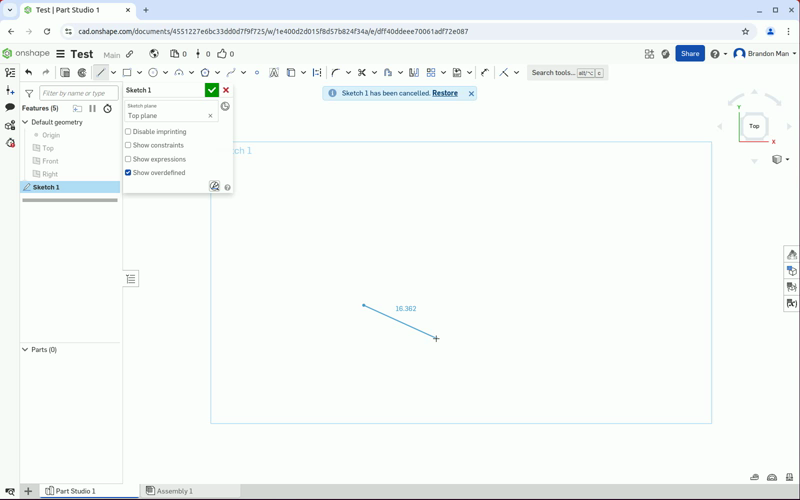
key_up(shift)
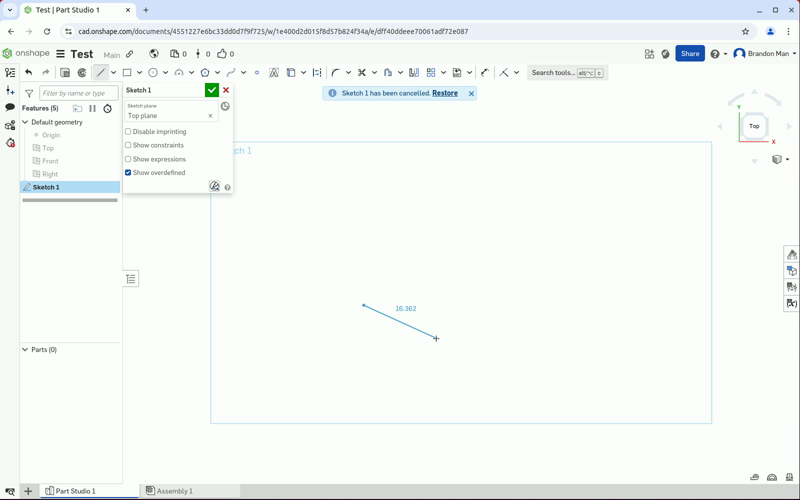
key(esc)
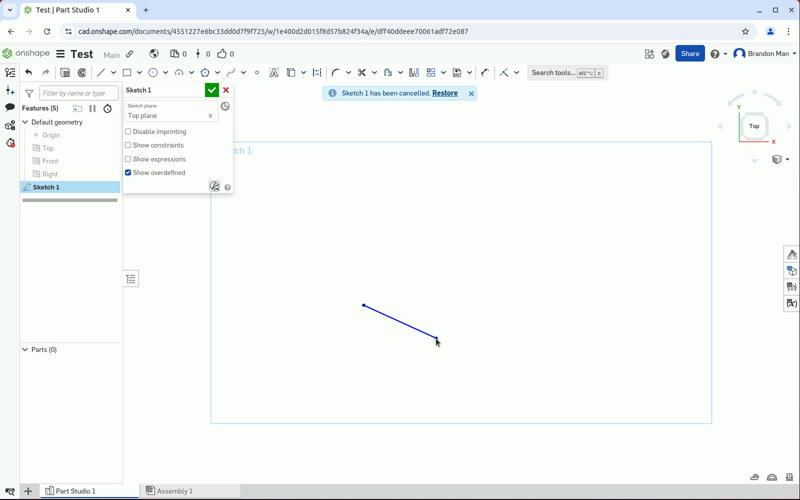
key(a)
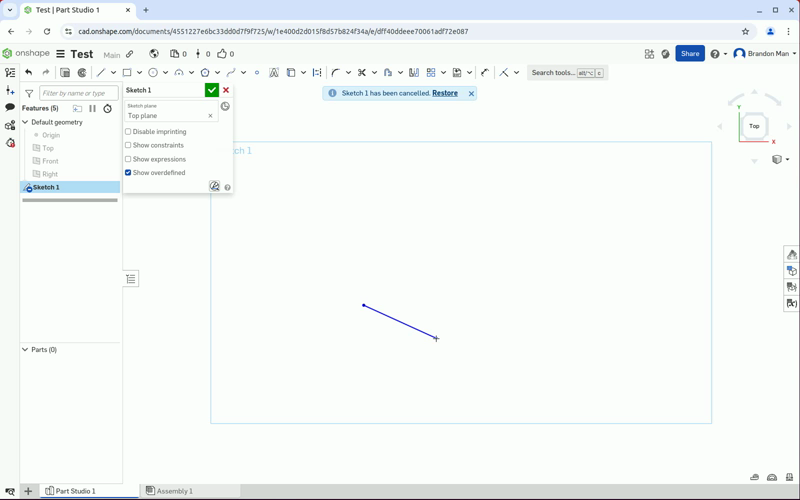
mouse_move(436, 338)
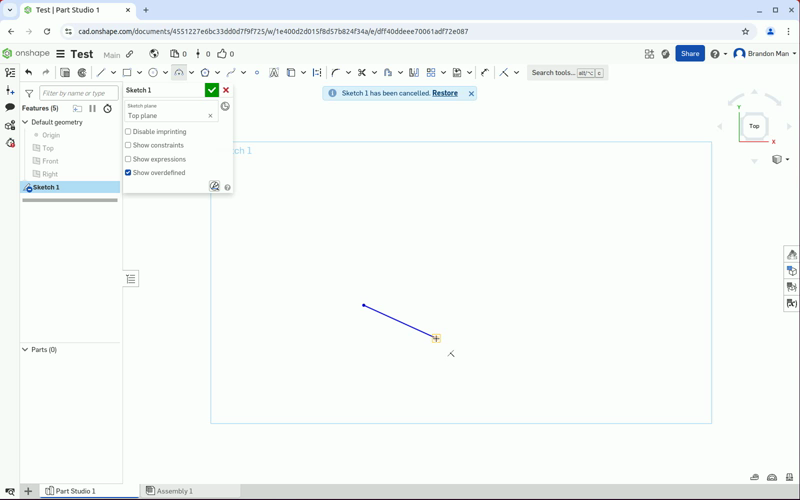
click(436, 338)
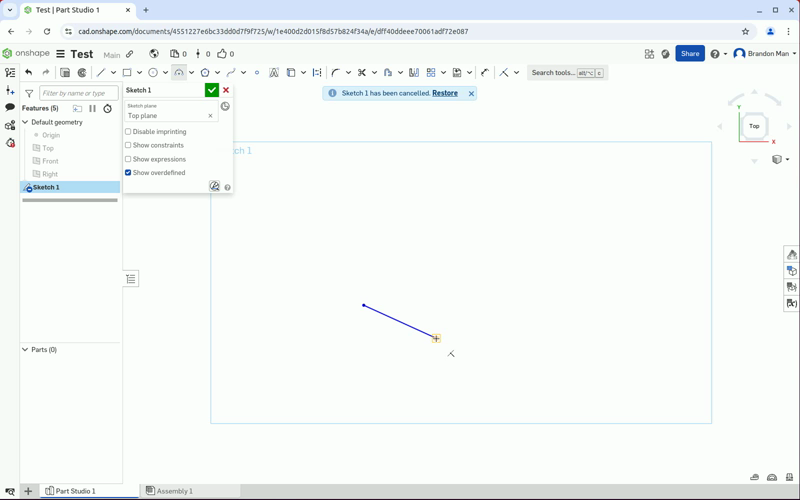
key_down(shift)
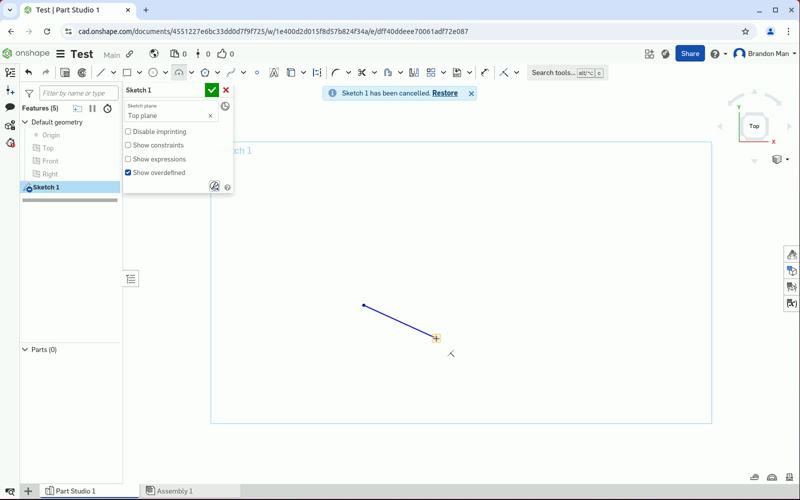
mouse_move(436, 227)
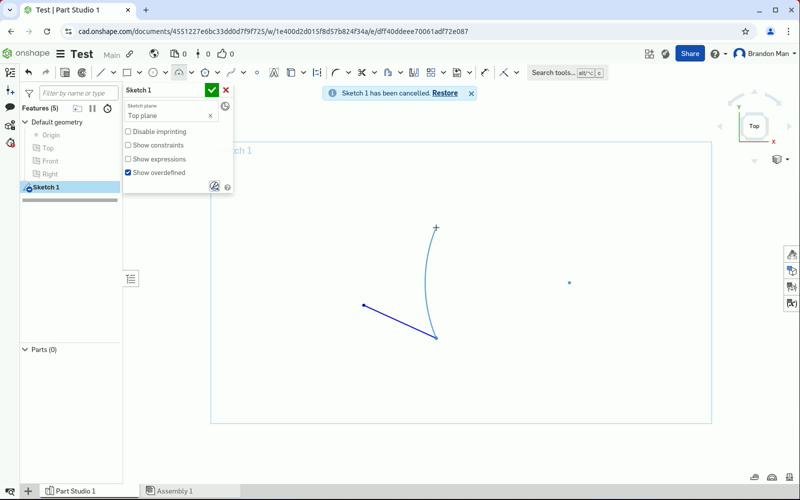
click(436, 227)
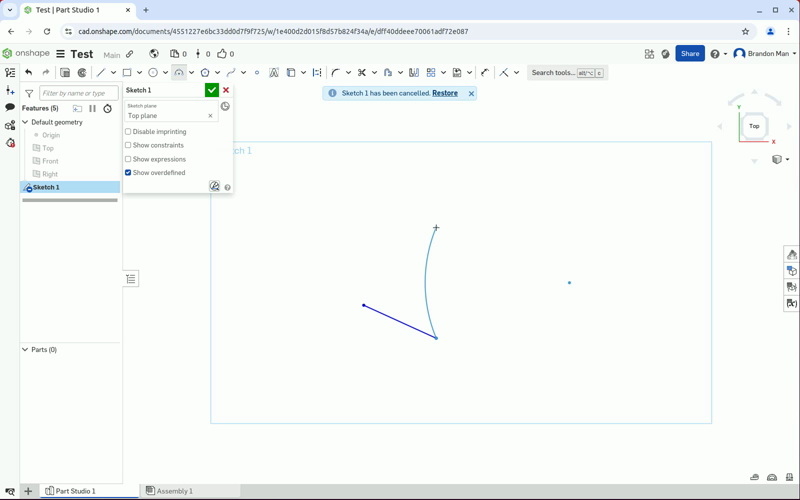
mouse_move(522, 282)
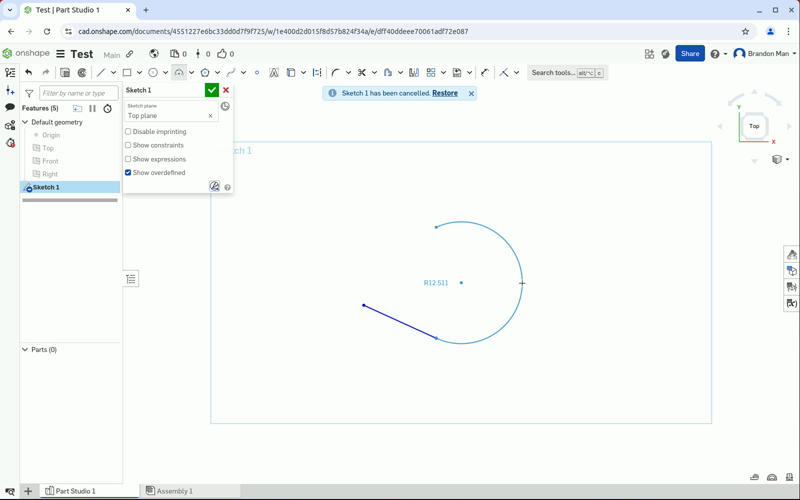
click(522, 282)
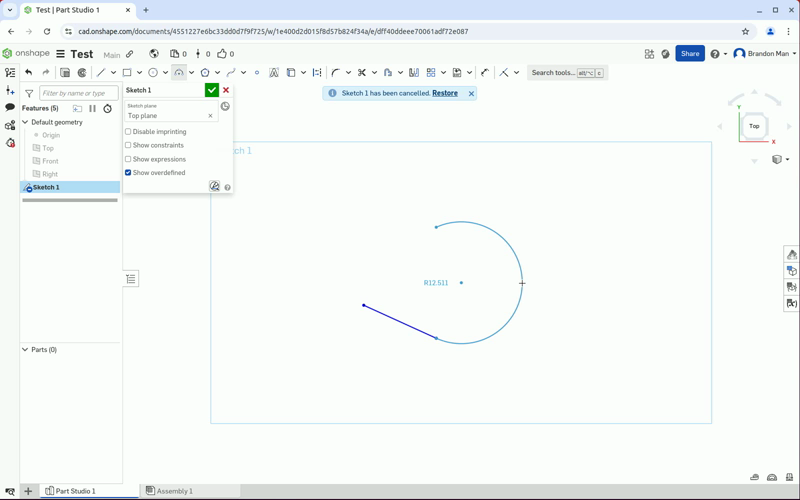
key_up(shift)
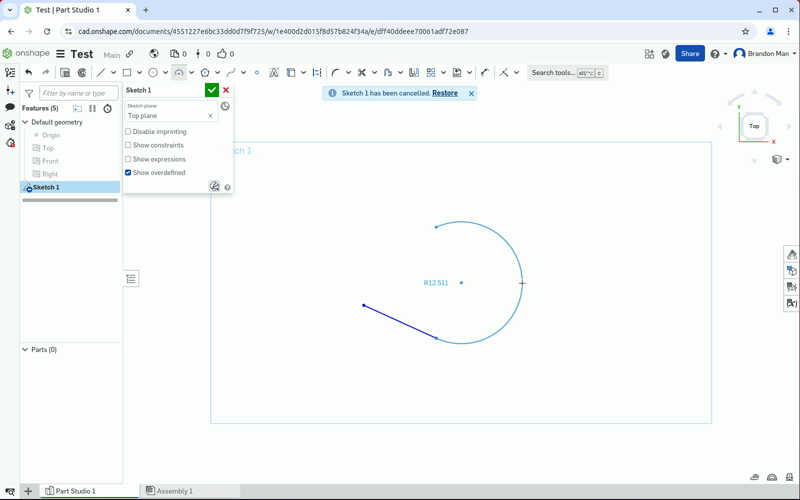
key(esc)
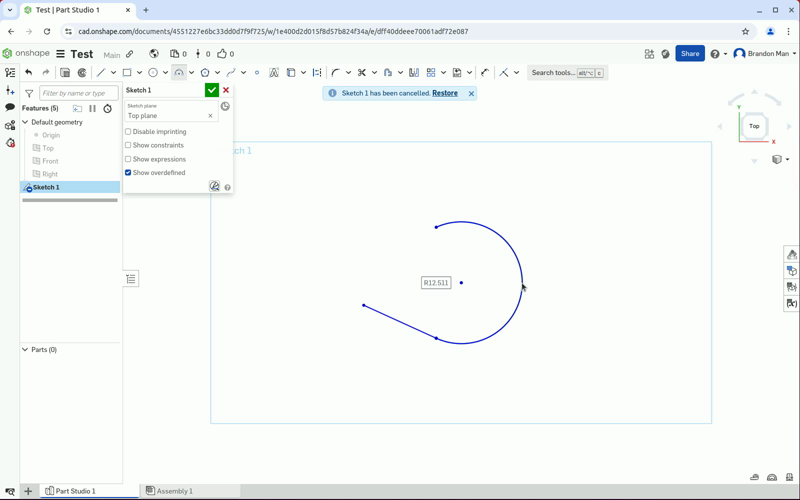
key(l)
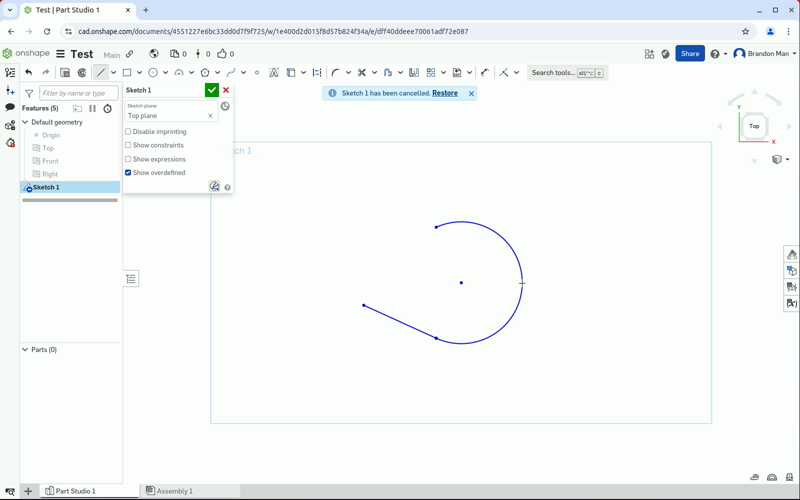
mouse_move(436, 227)
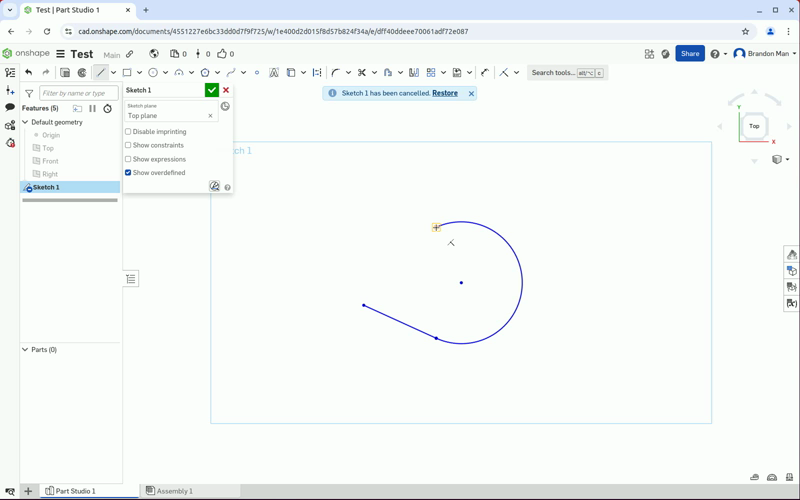
click(436, 227)
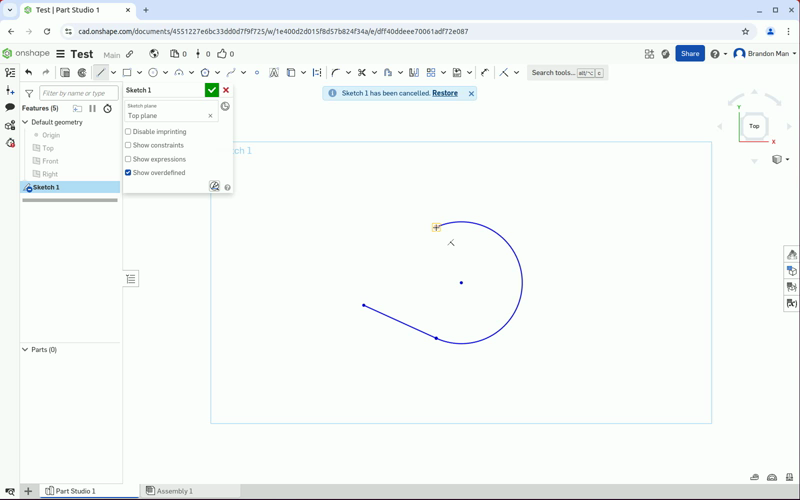
key_down(shift)
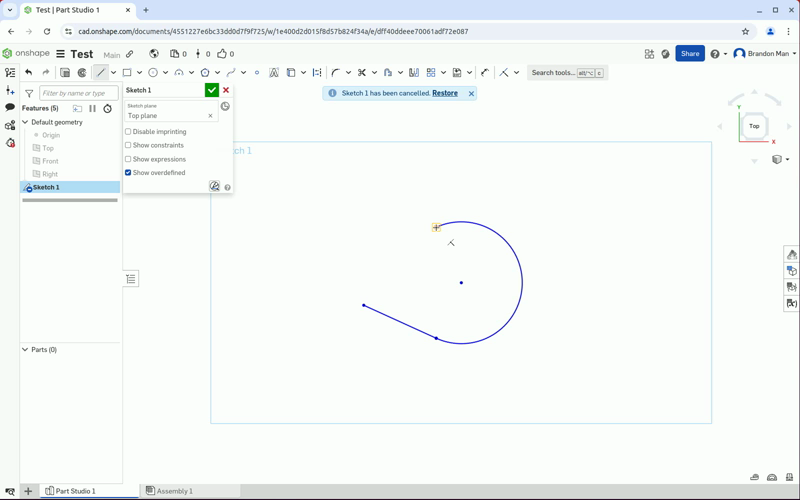
mouse_move(363, 260)
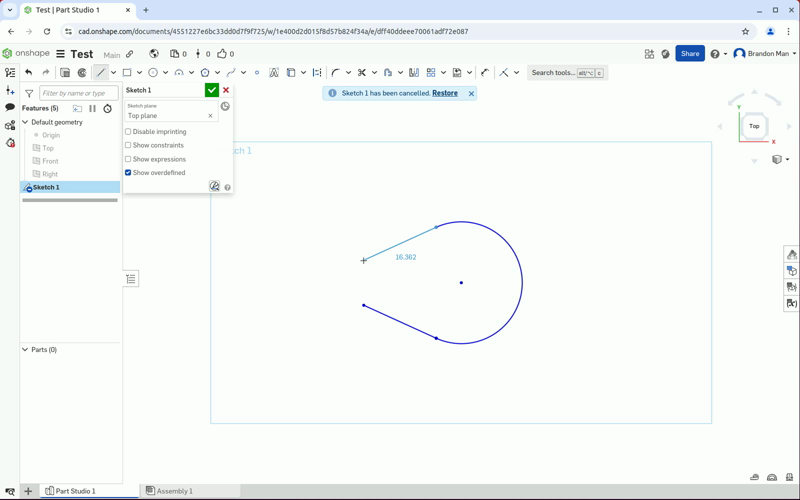
click(363, 260)
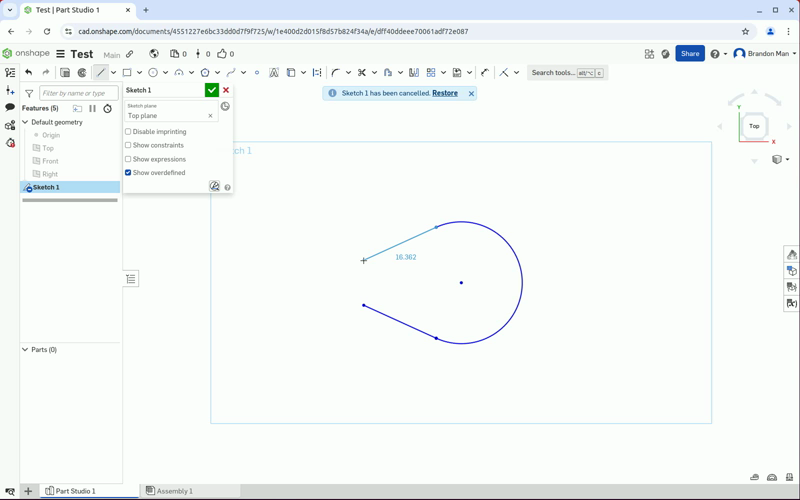
key_up(shift)
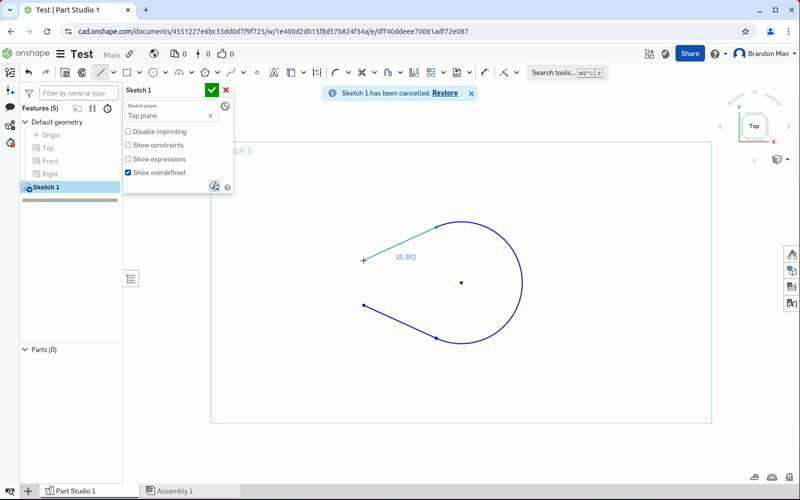
key(esc)
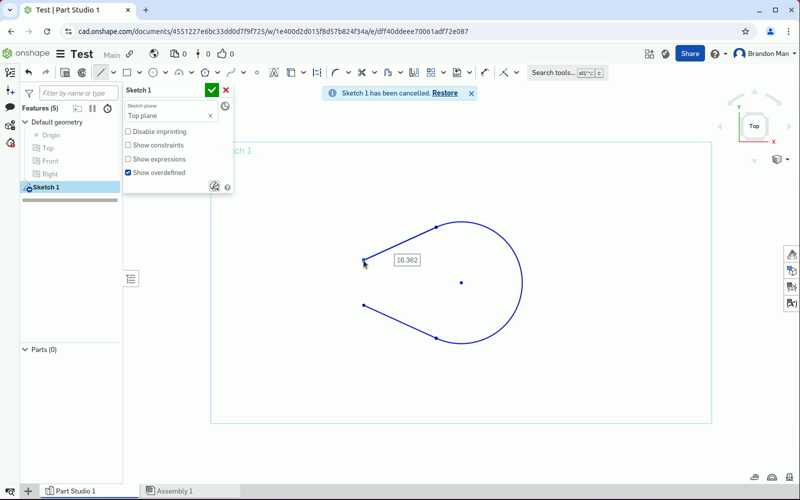
key(a)
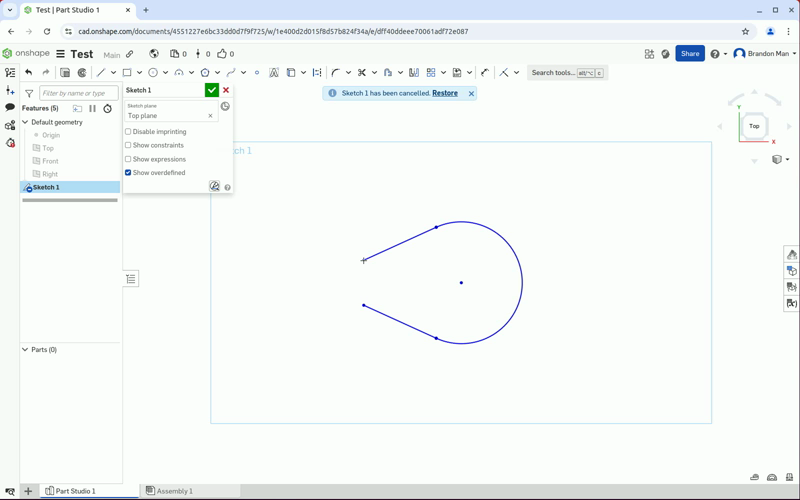
mouse_move(363, 260)
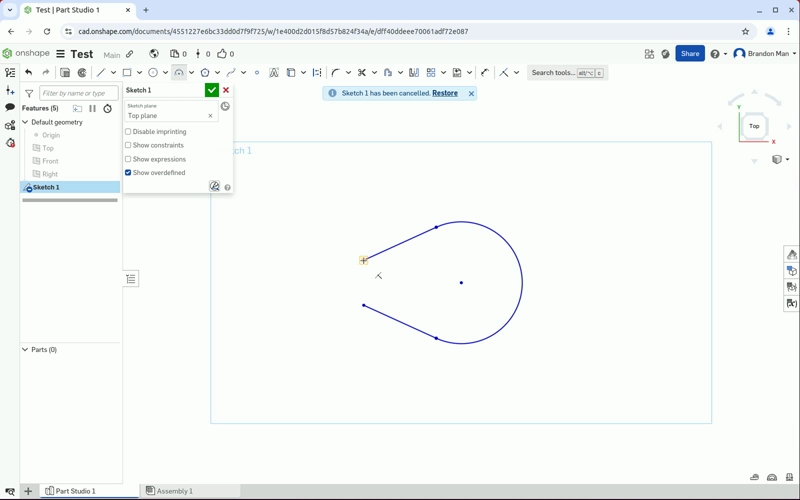
click(363, 260)
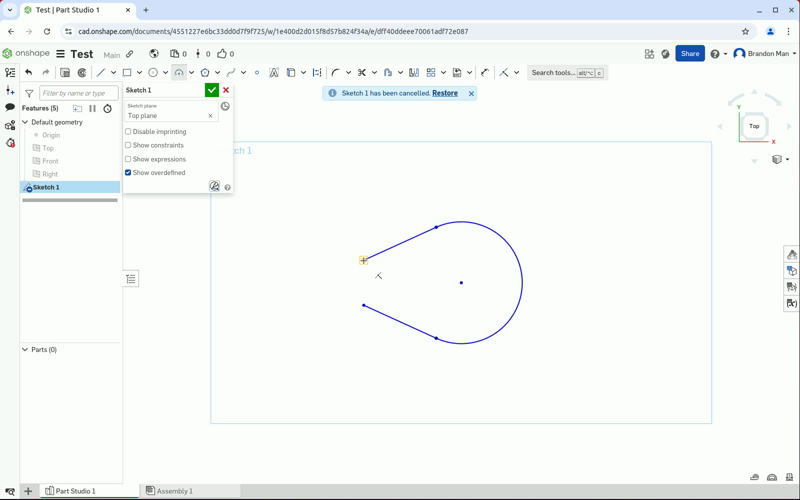
mouse_move(363, 305)
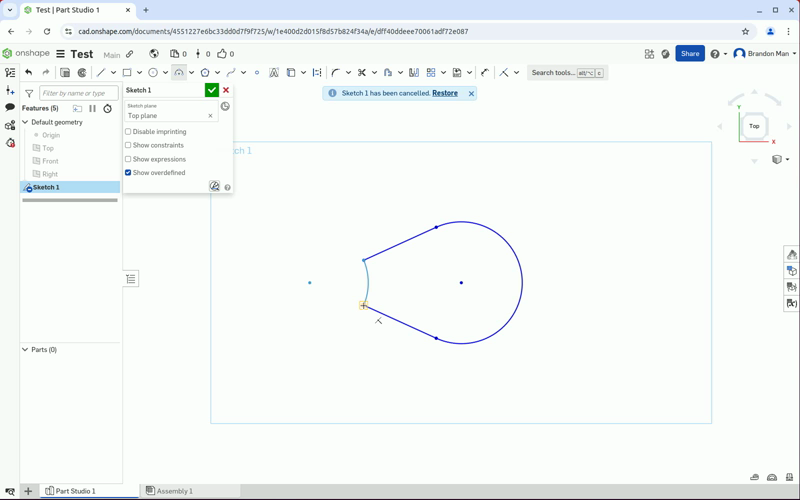
click(363, 305)
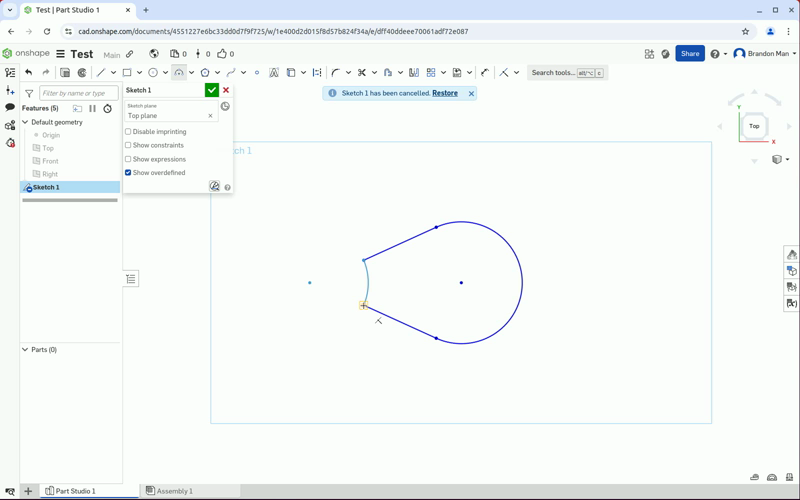
key_down(shift)
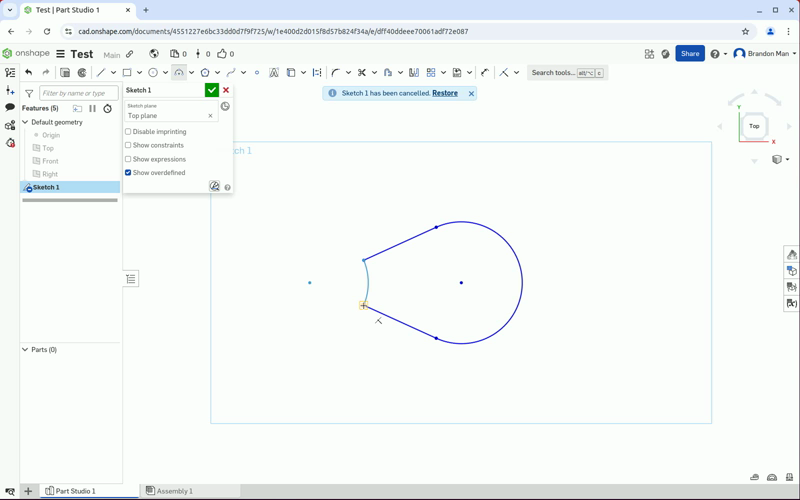
mouse_move(348, 282)
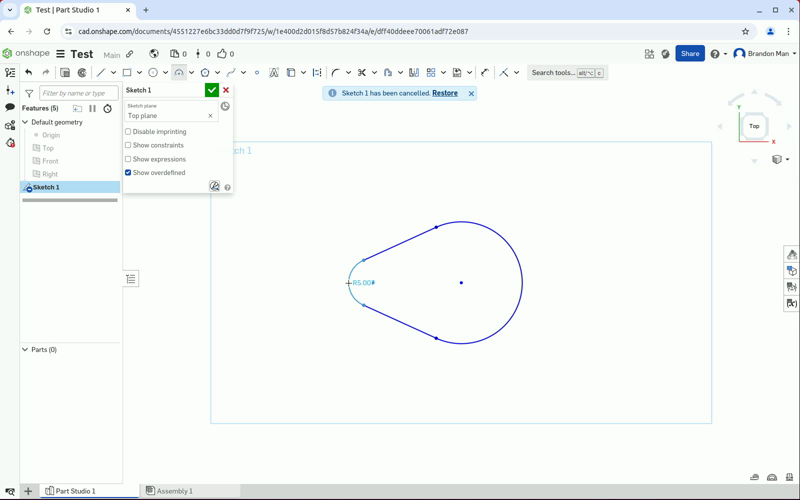
click(348, 282)
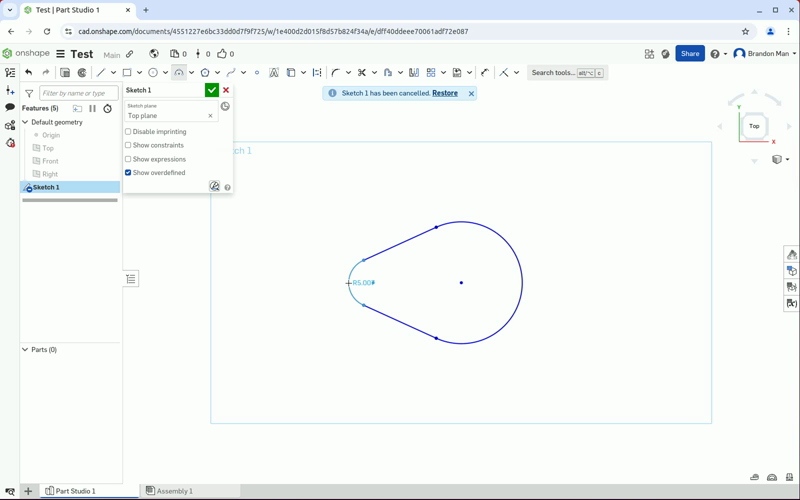
key_up(shift)
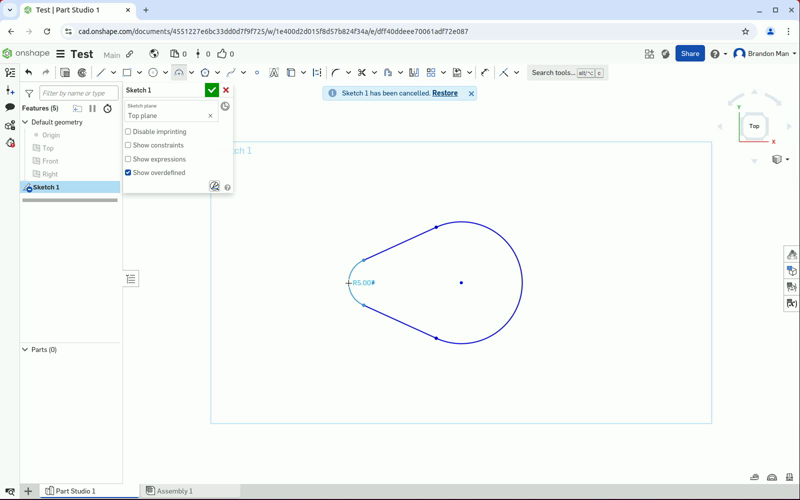
key(esc)
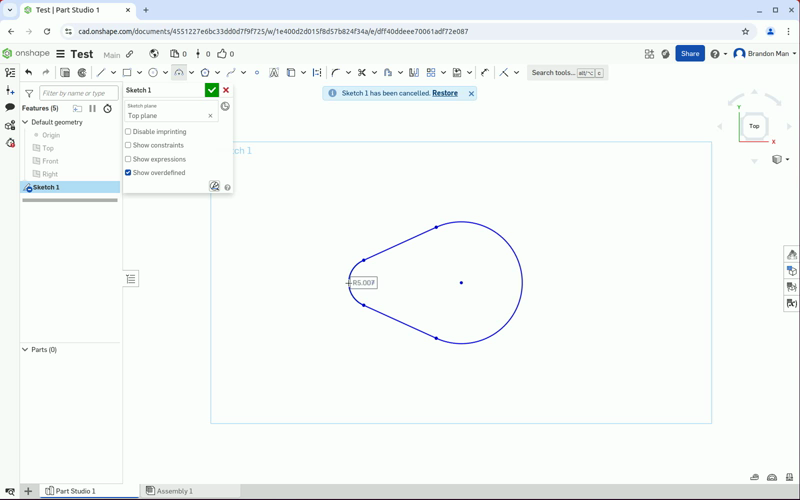
key(c)
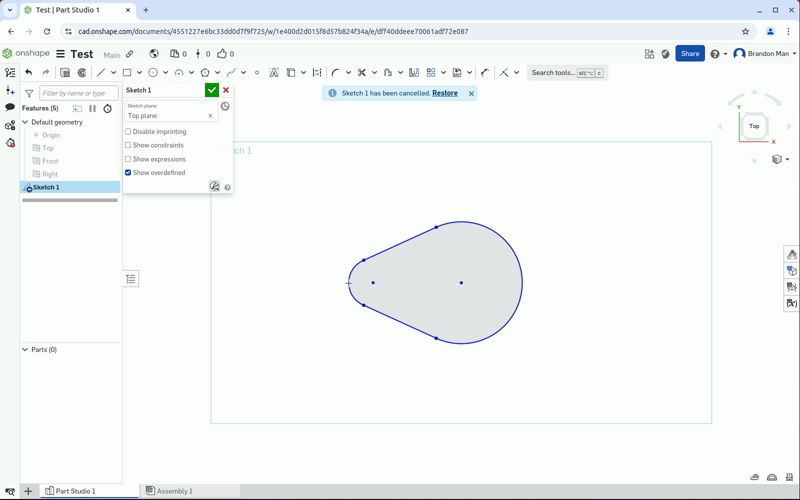
key_down(shift)
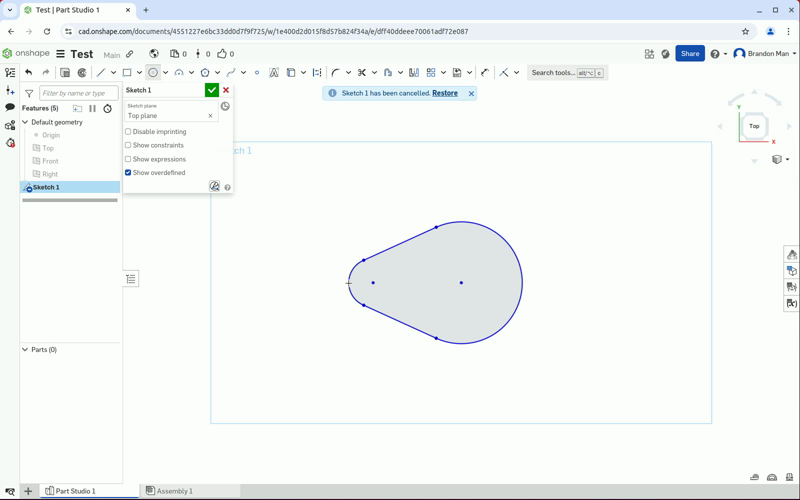
mouse_move(373, 282)
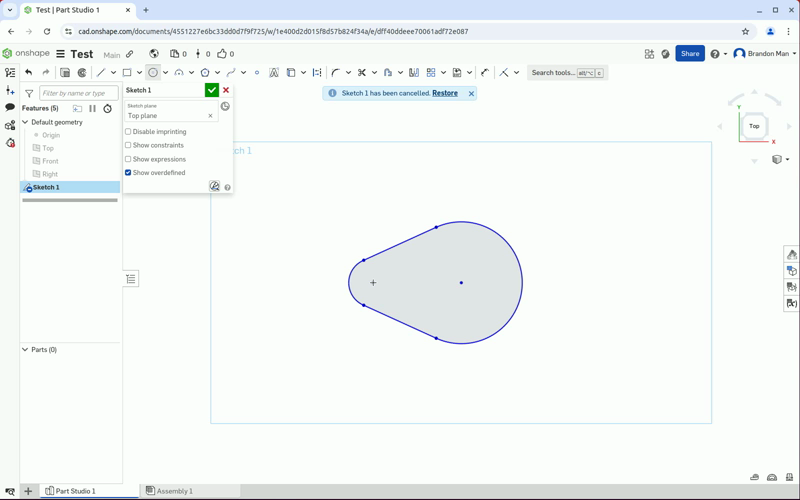
scroll(6)
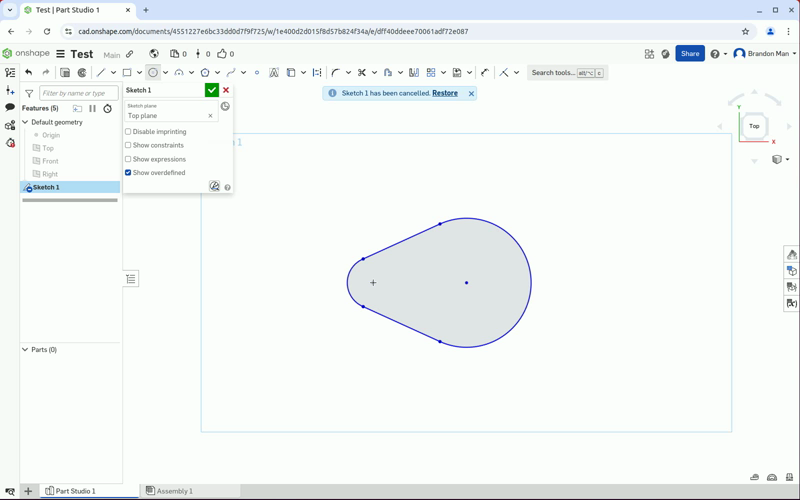
scroll(6)
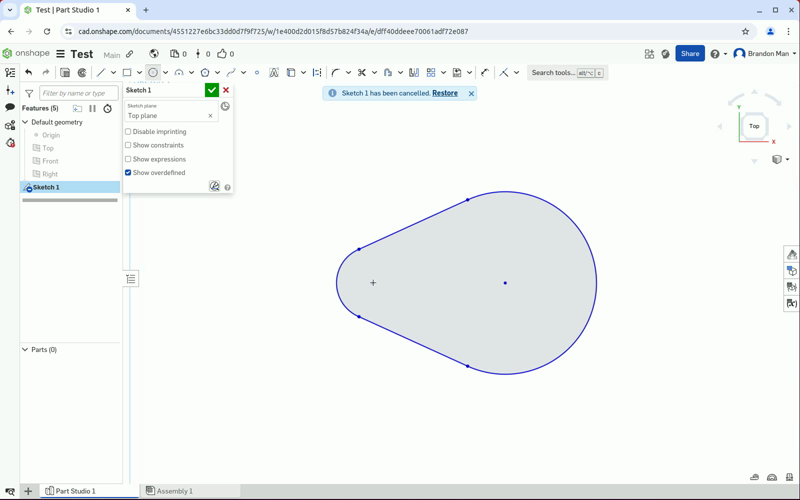
scroll(6)
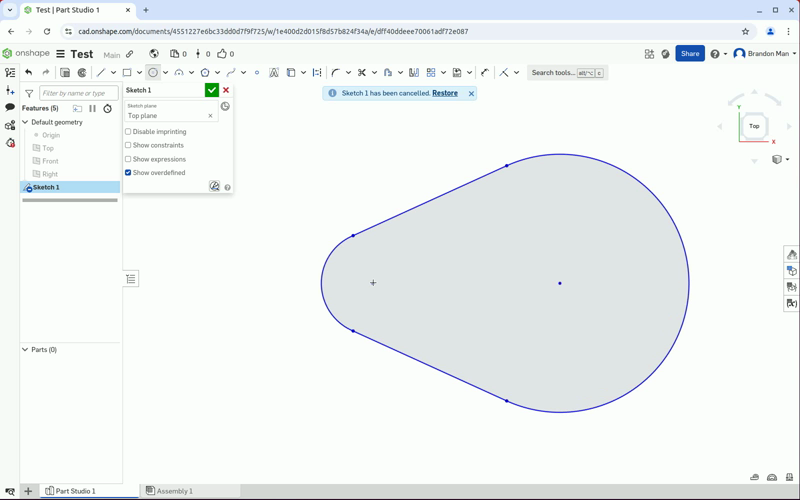
scroll(6)
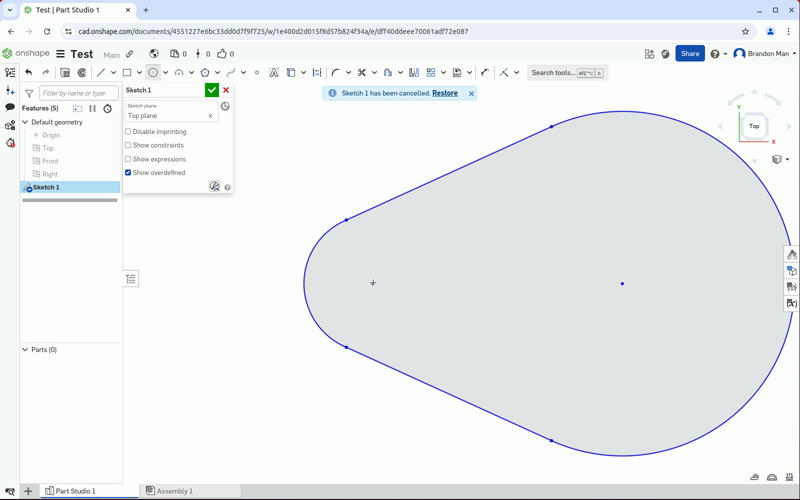
scroll(6)
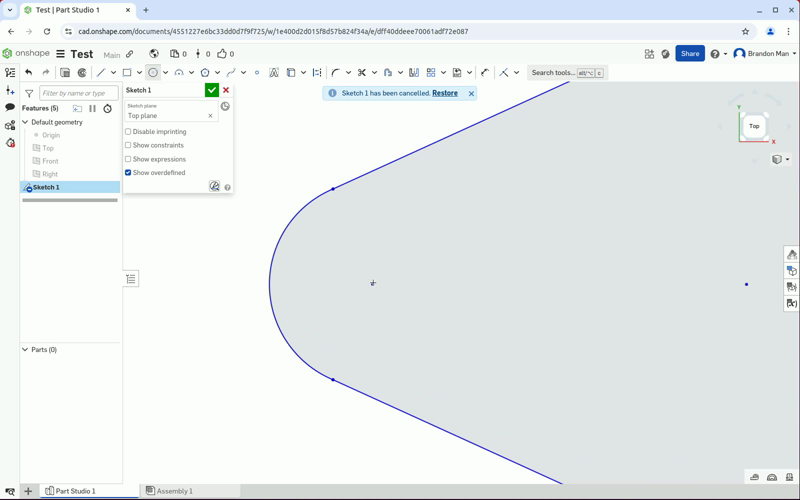
scroll(6)
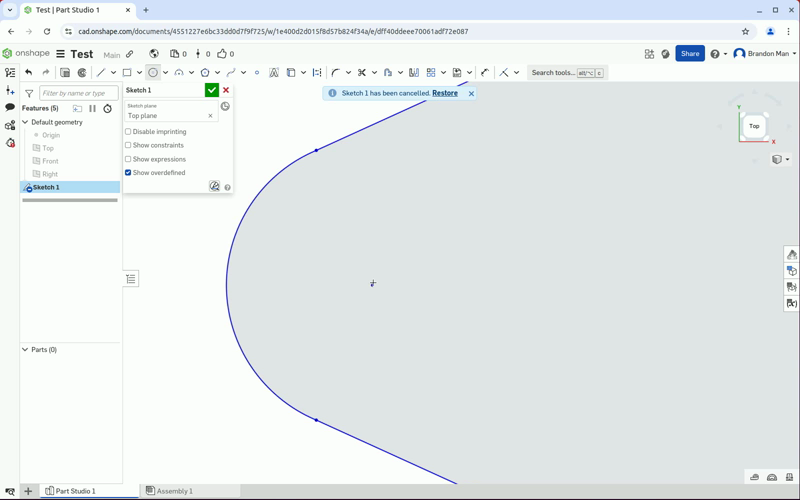
scroll(6)
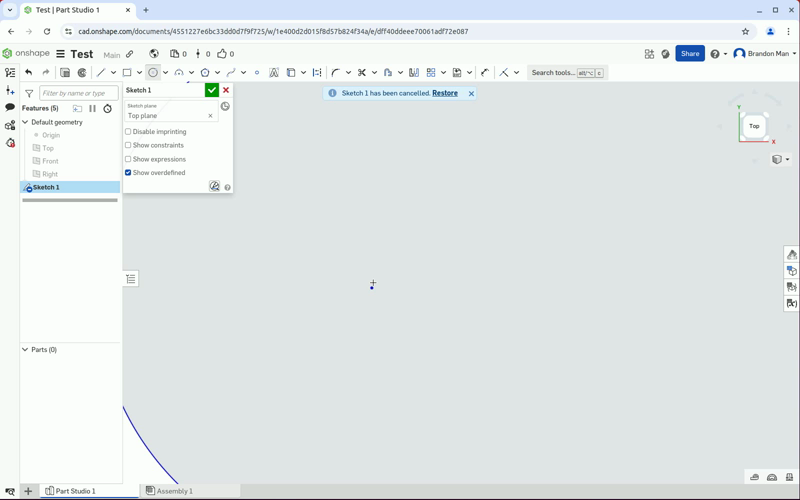
click(373, 282)
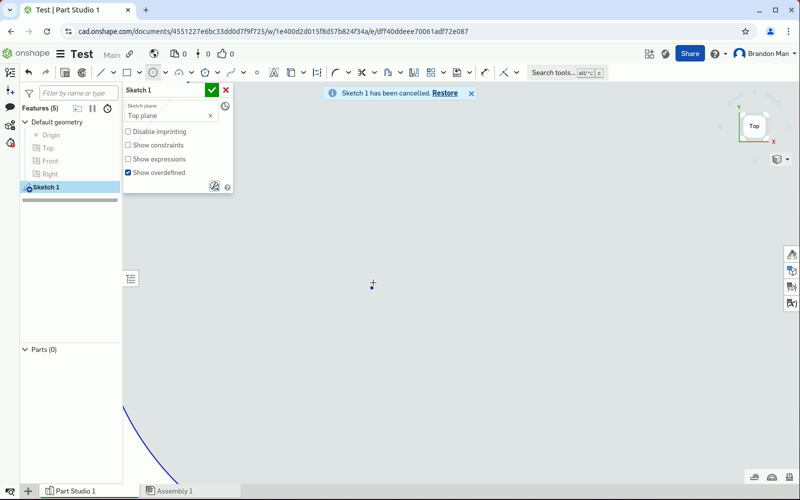
scroll(-6)
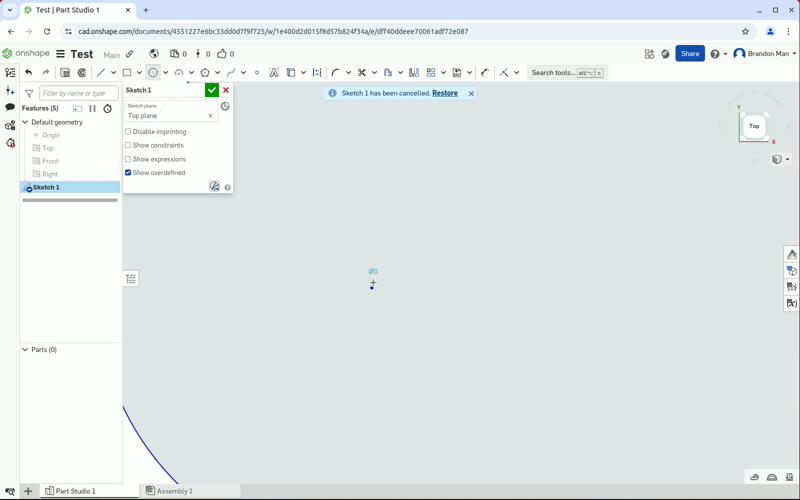
scroll(-6)
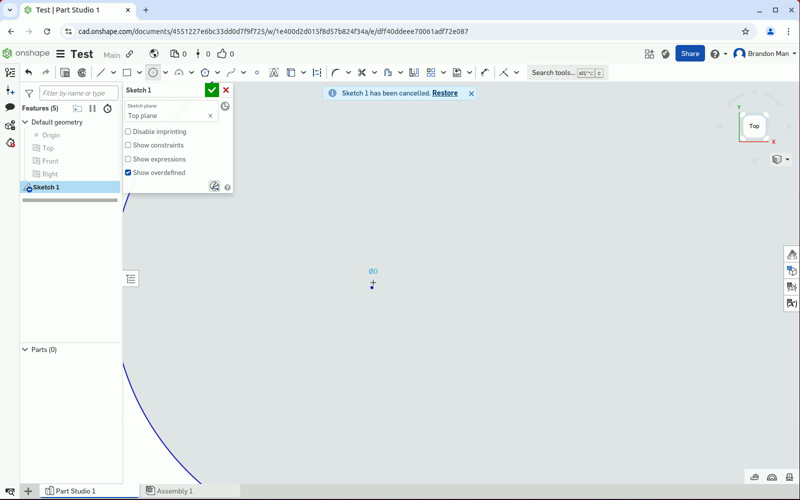
scroll(-6)
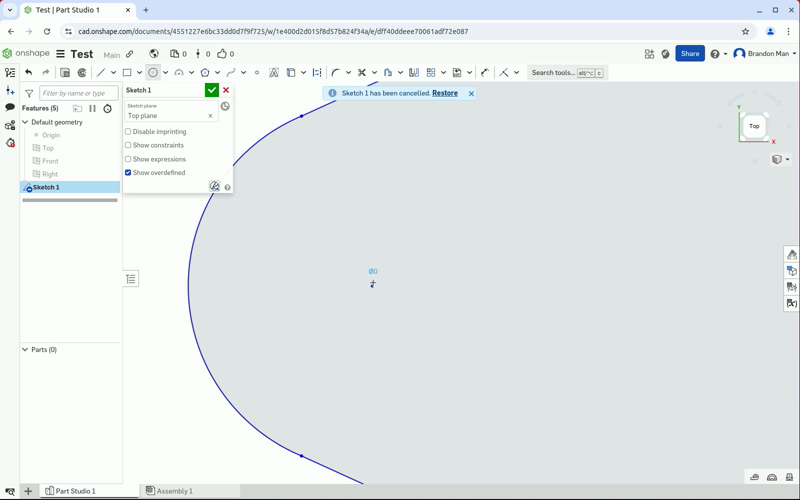
scroll(-6)
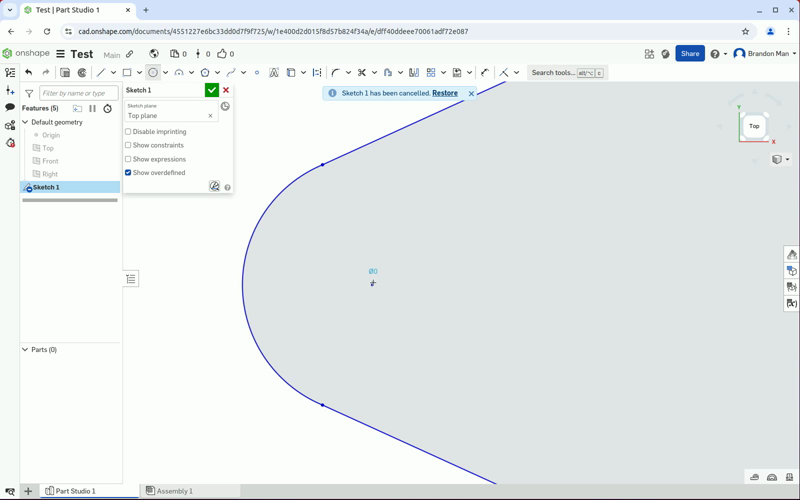
scroll(-6)
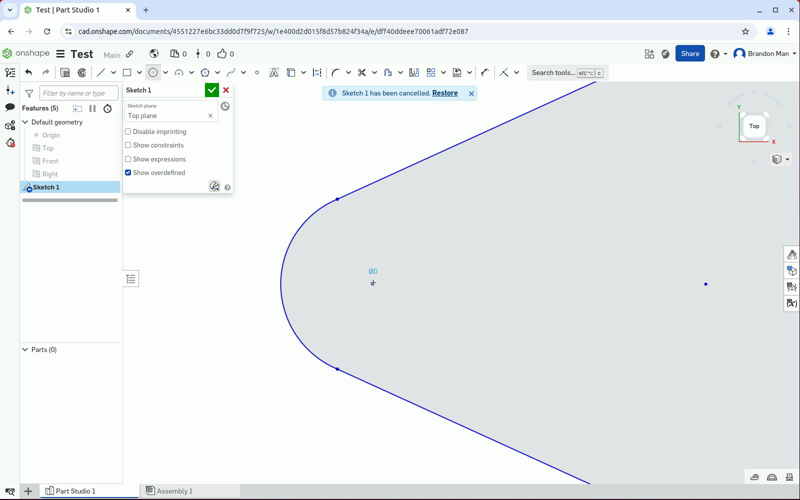
scroll(-6)
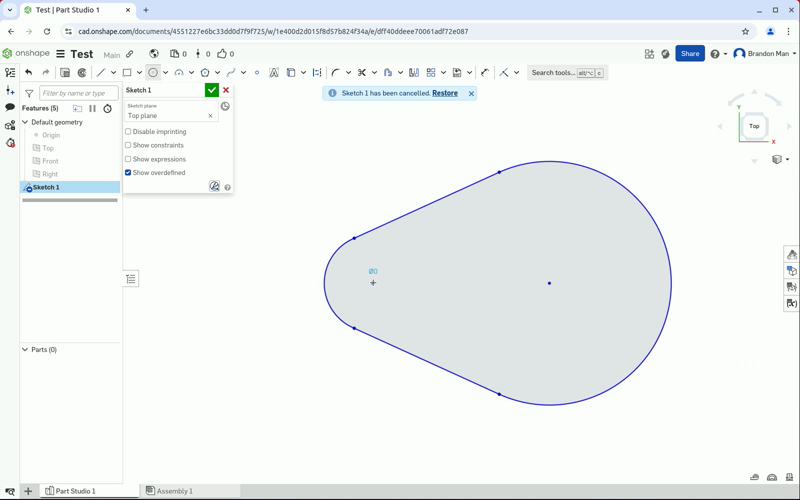
scroll(-6)
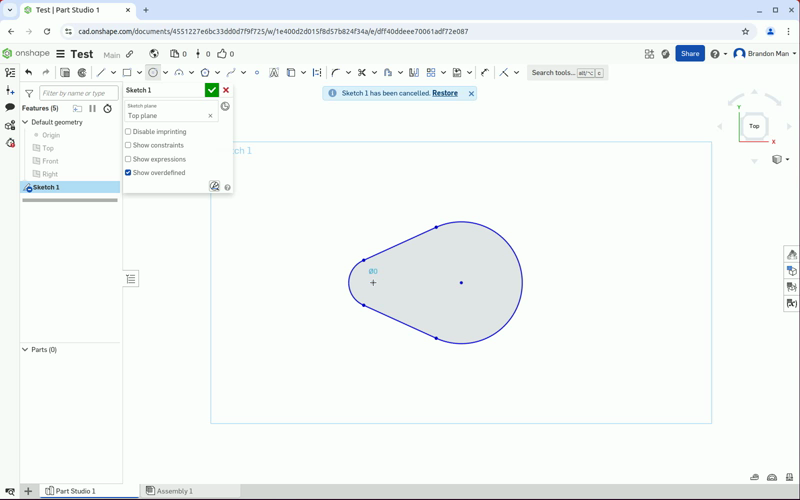
key_up(shift)
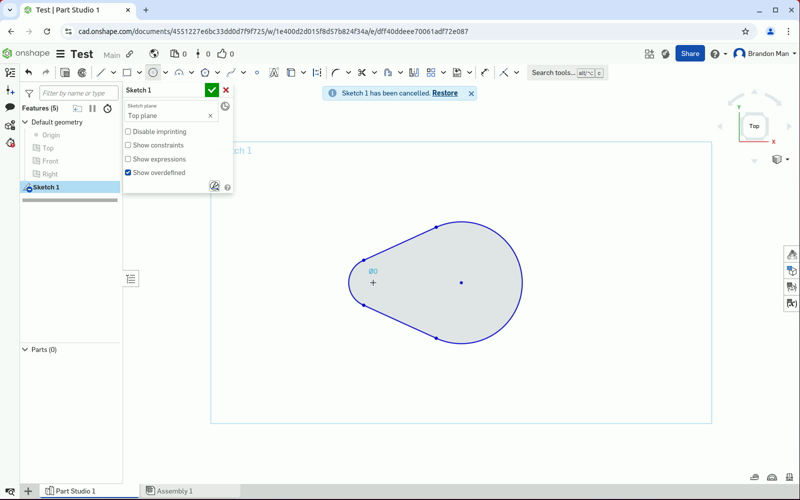
mouse_move(385, 282)
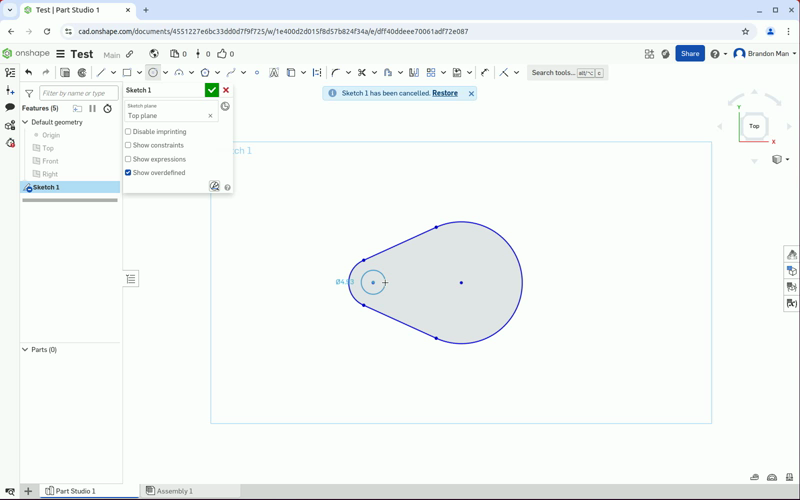
click(385, 282)
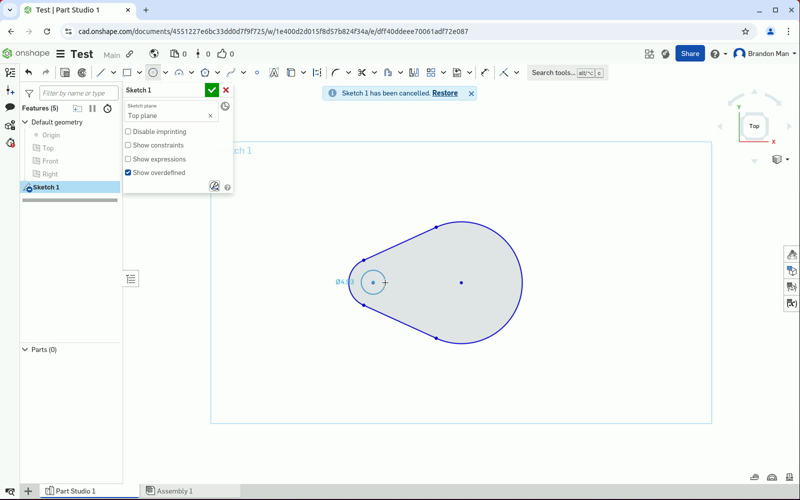
key(esc)
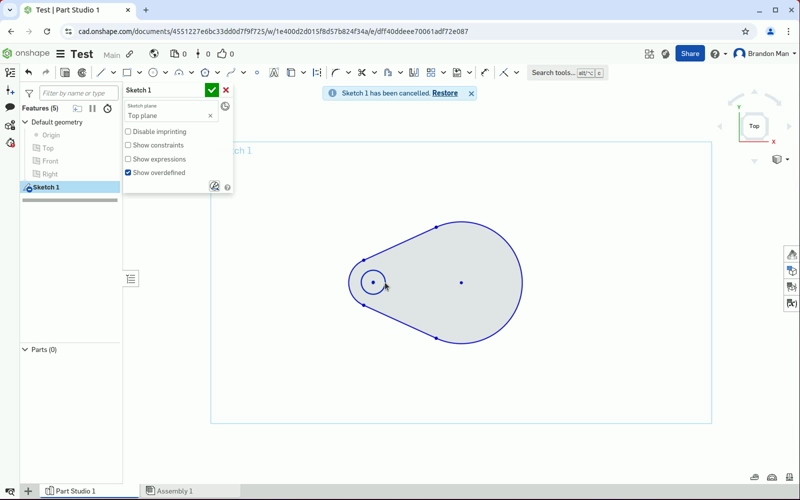
key(c)
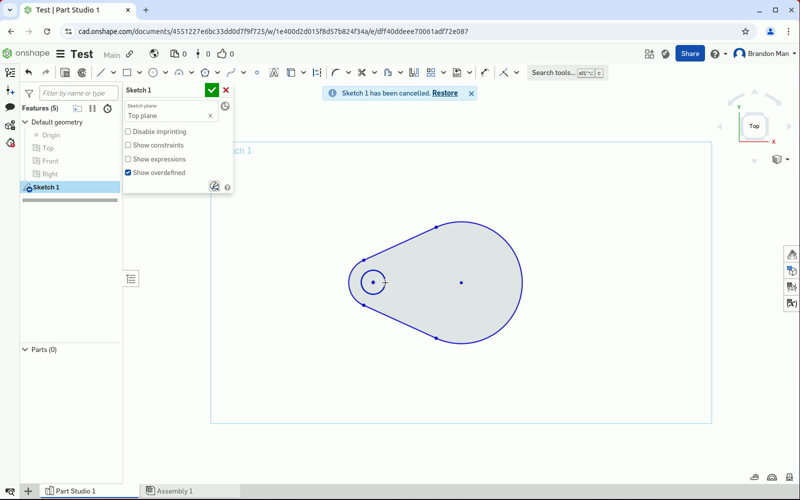
key_down(shift)
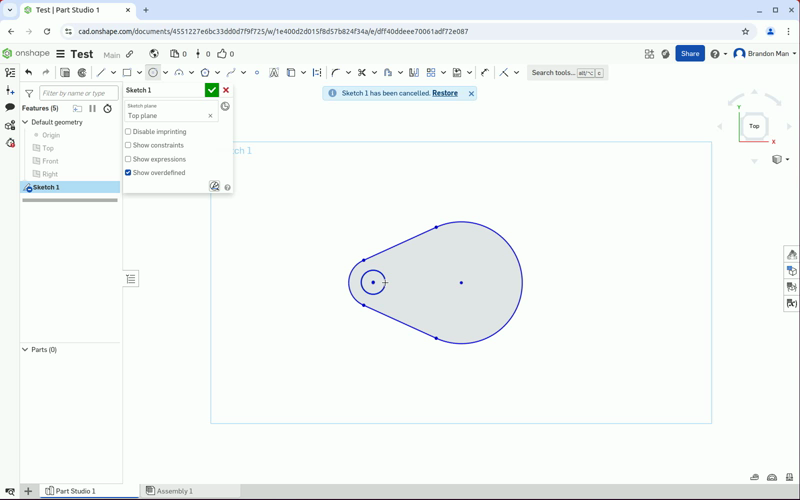
mouse_move(461, 282)
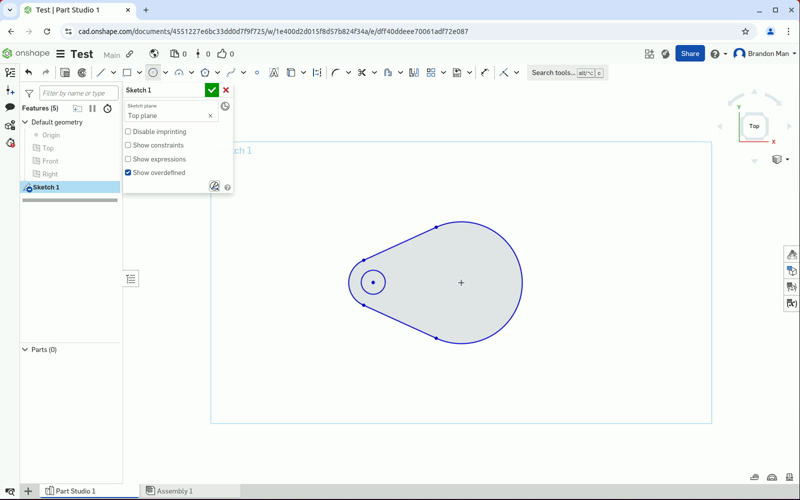
scroll(6)
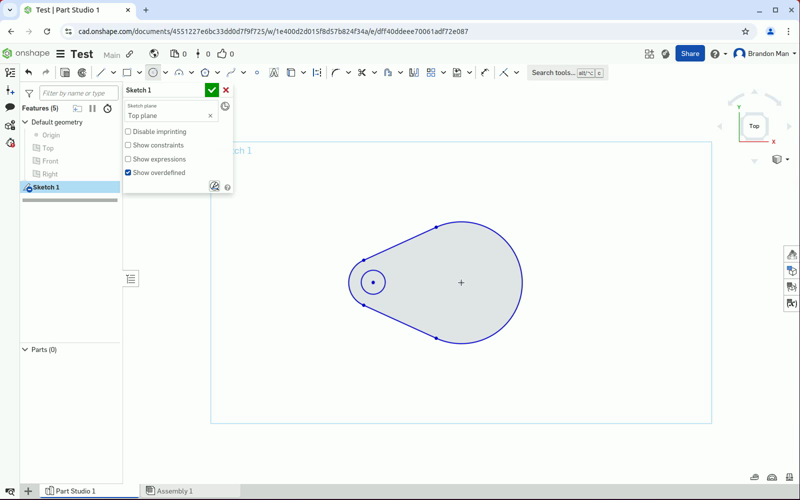
scroll(6)
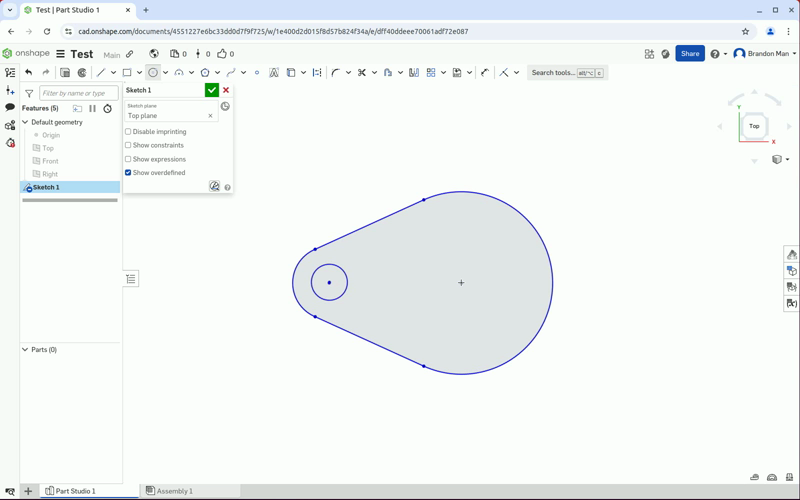
scroll(6)
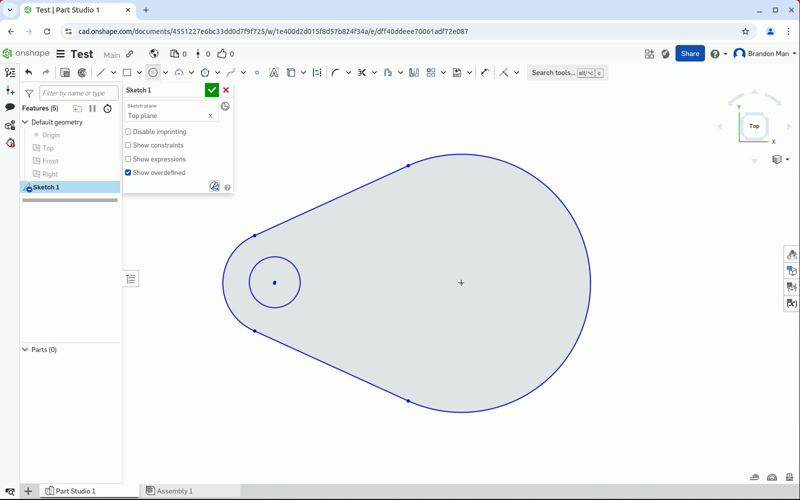
scroll(6)
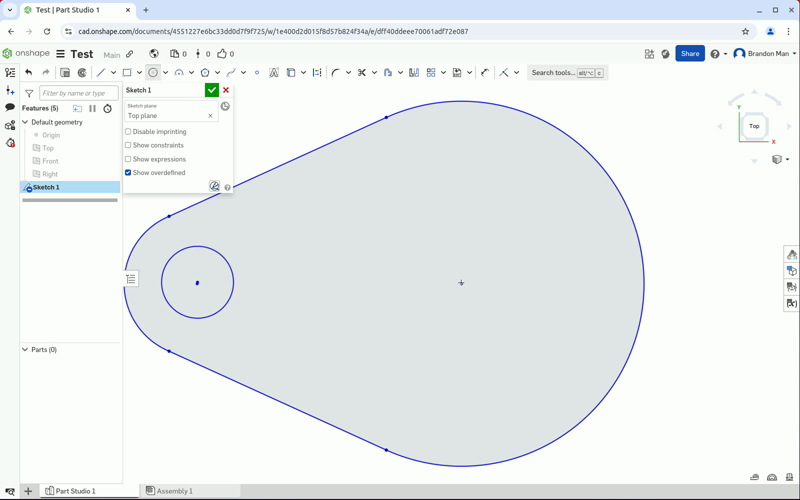
scroll(6)
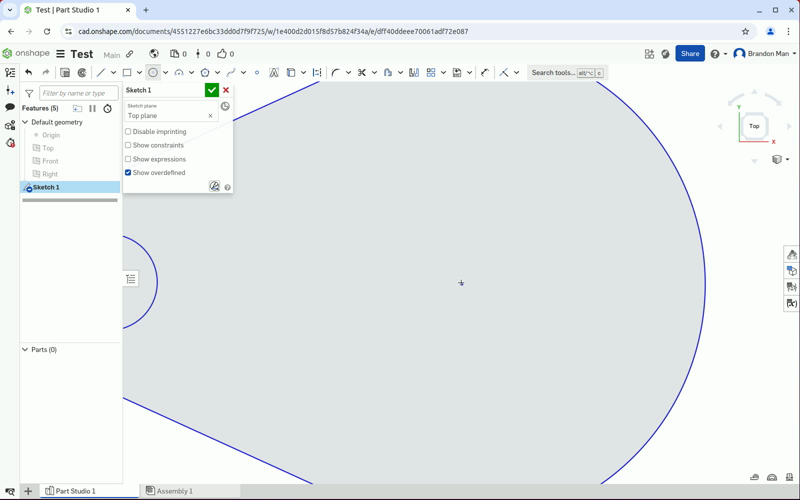
scroll(6)
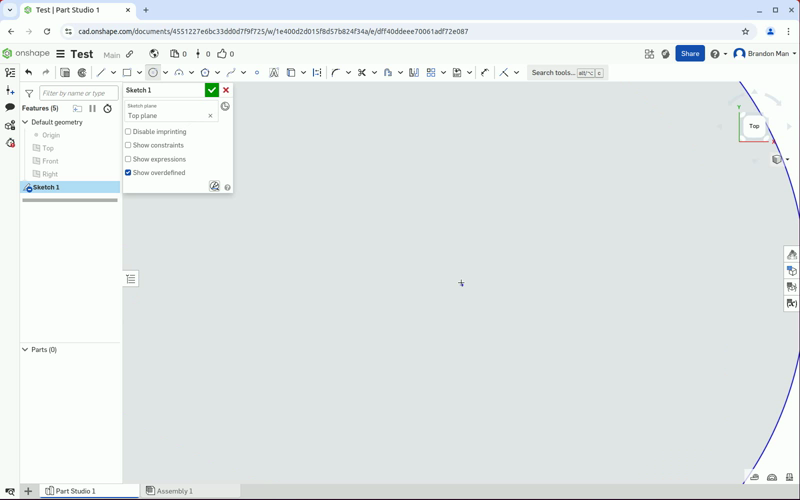
scroll(6)
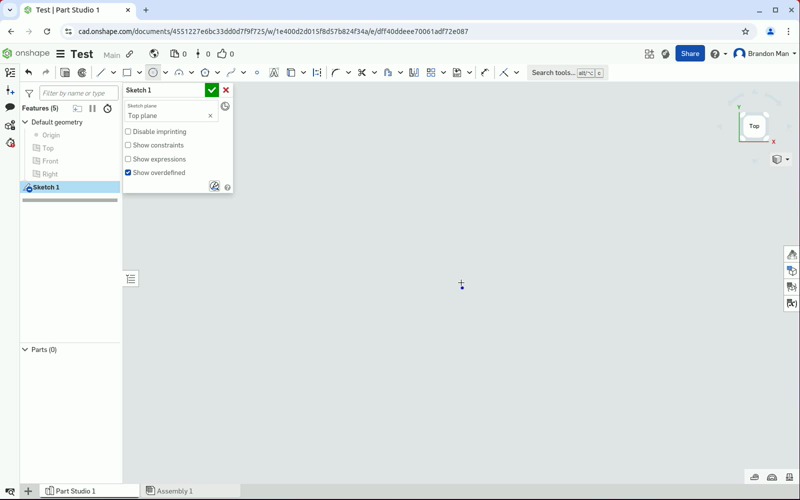
click(461, 282)
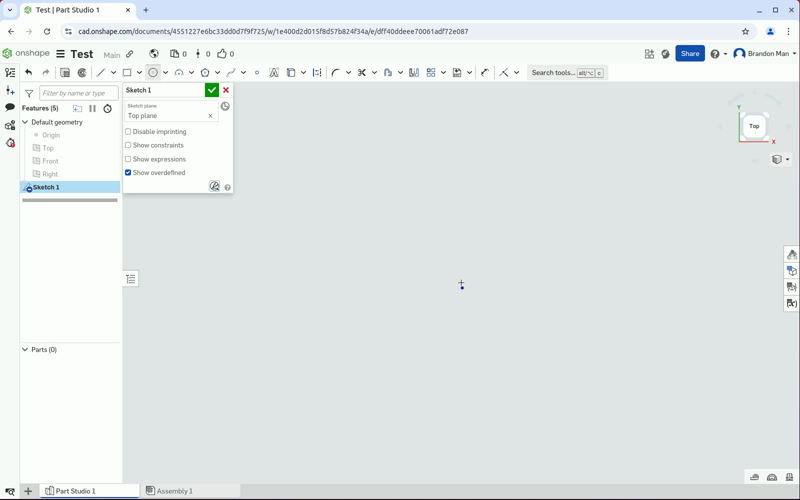
scroll(-6)
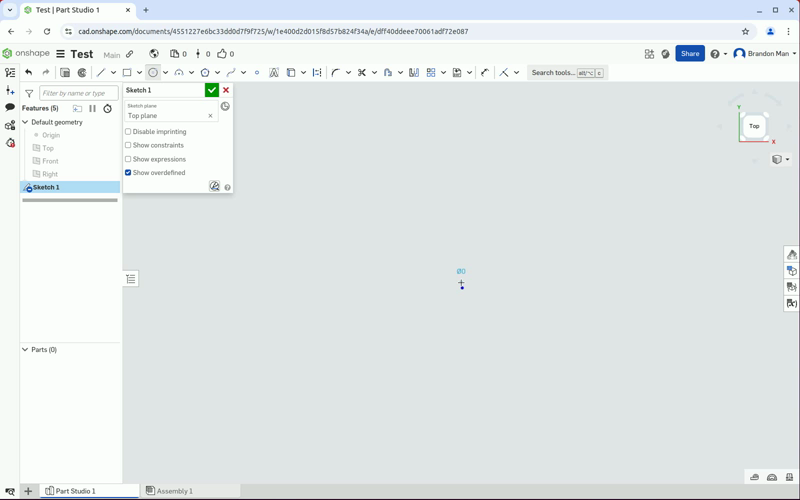
scroll(-6)
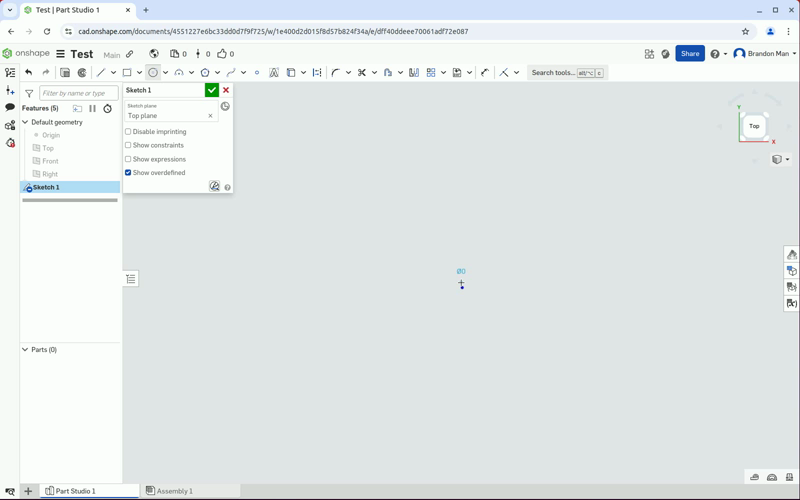
scroll(-6)
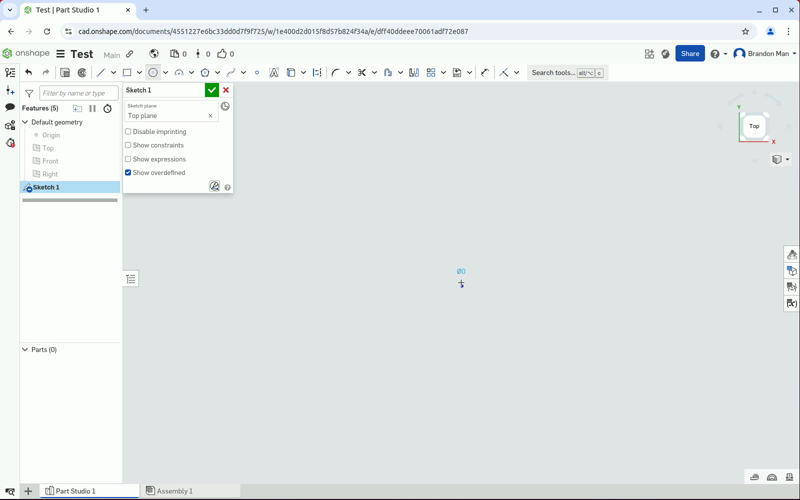
scroll(-6)
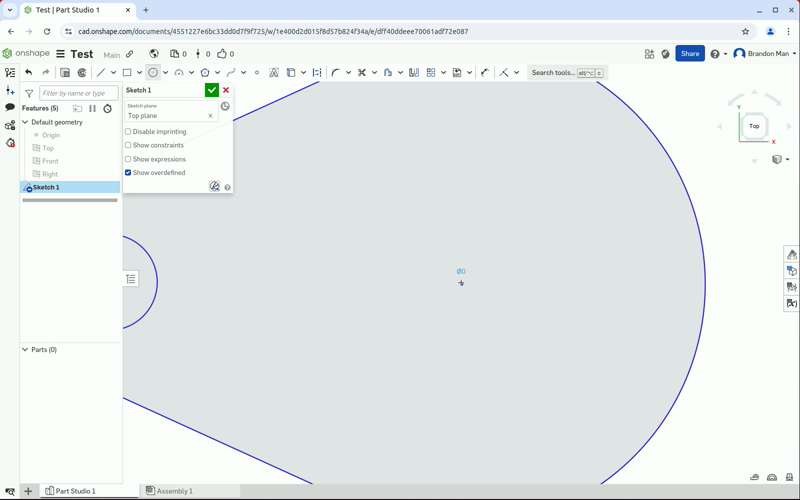
scroll(-6)
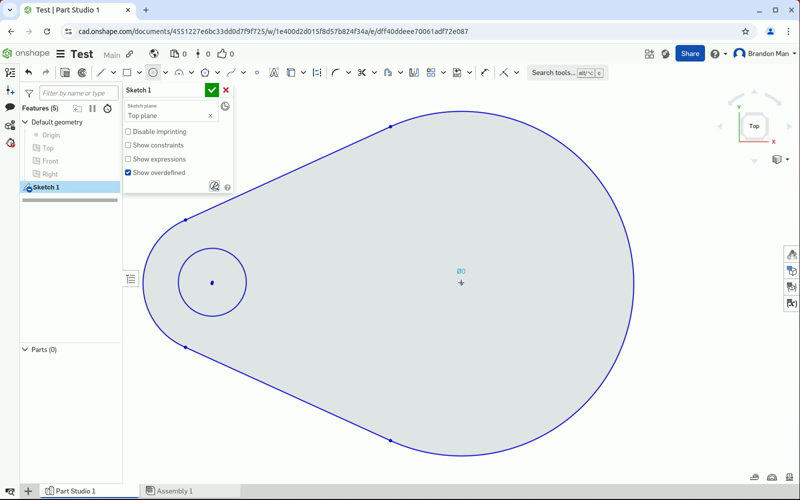
scroll(-6)
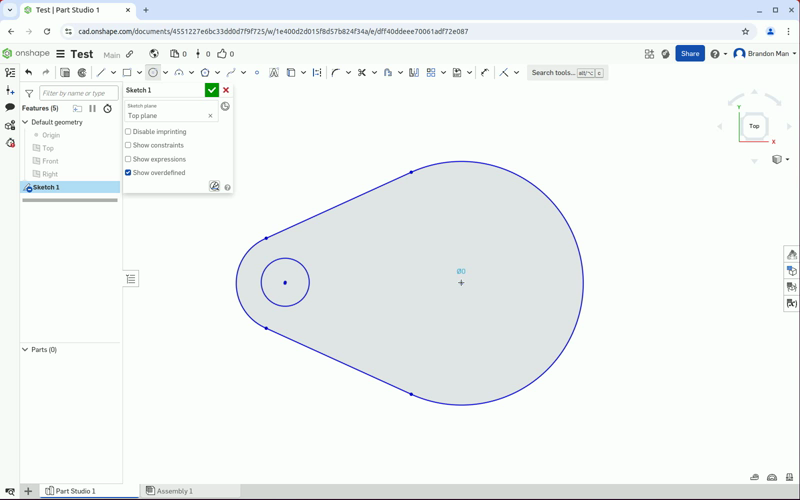
scroll(-6)
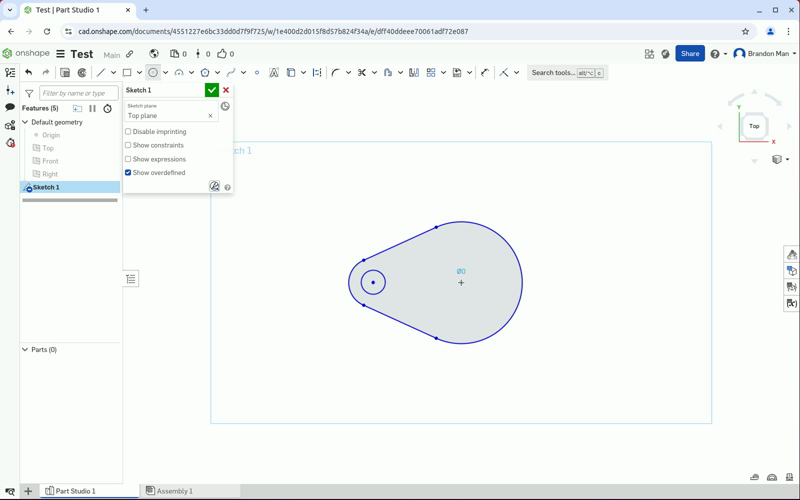
key_up(shift)
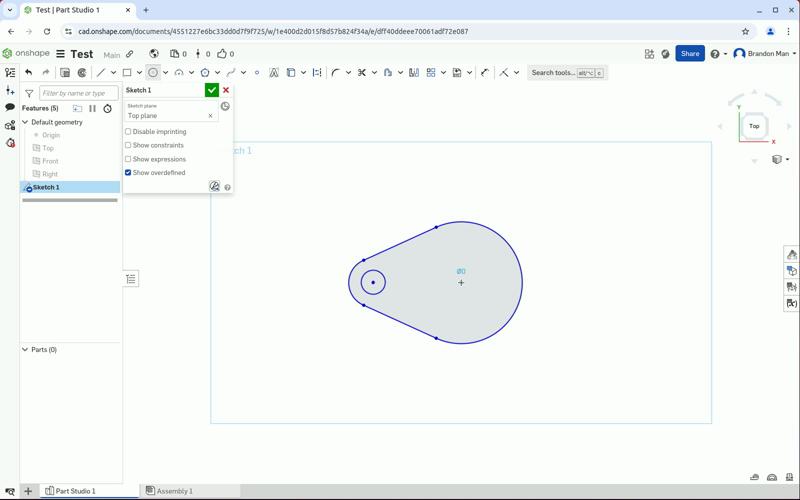
mouse_move(516, 282)
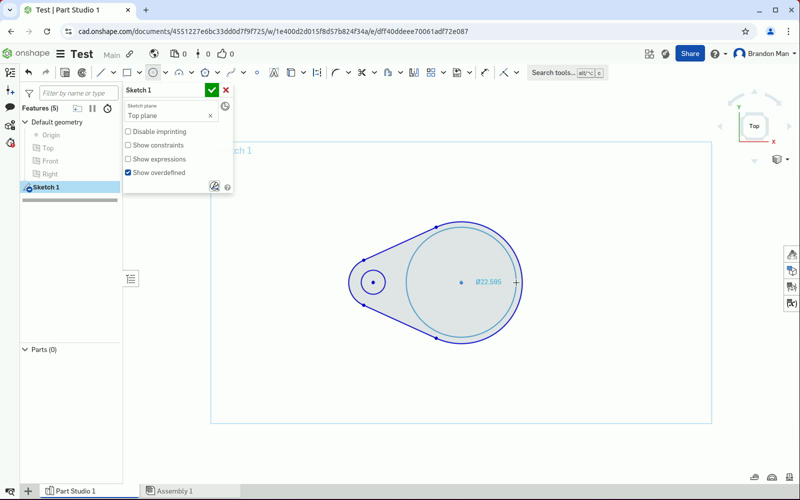
click(516, 282)
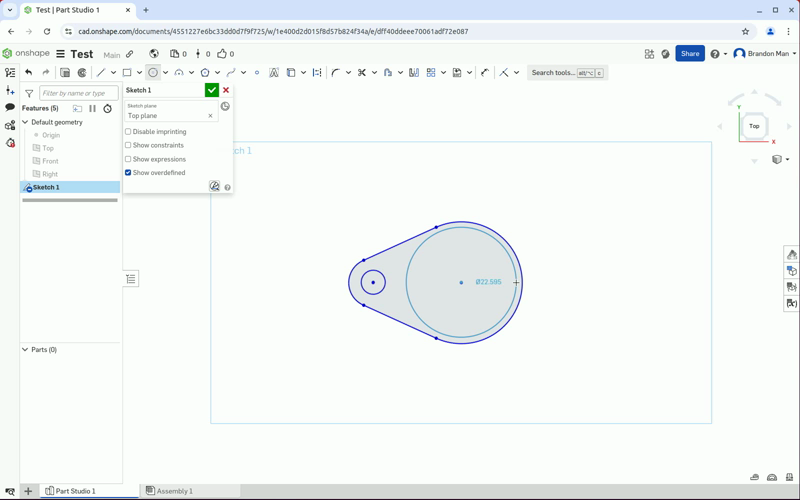
key(esc)
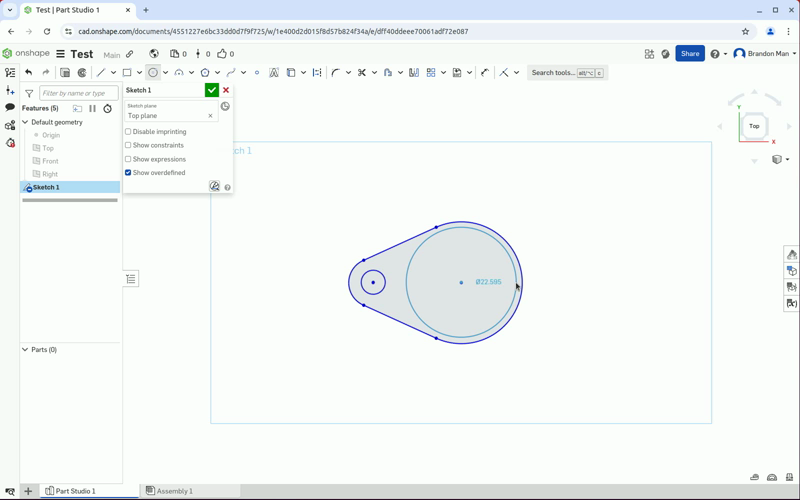
mouse_move(409, 248)
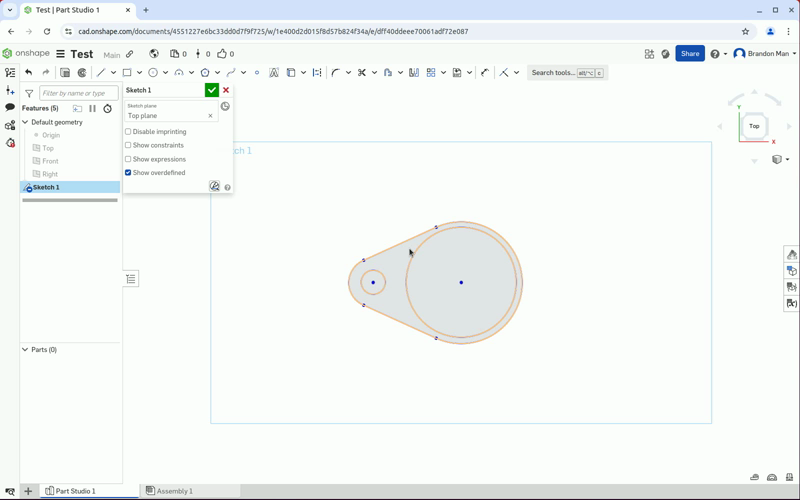
click(409, 248)
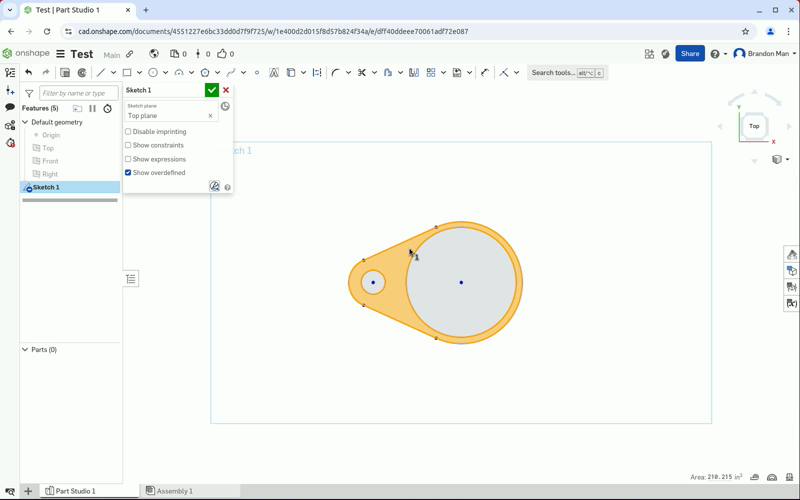
mouse_move(73, 352)
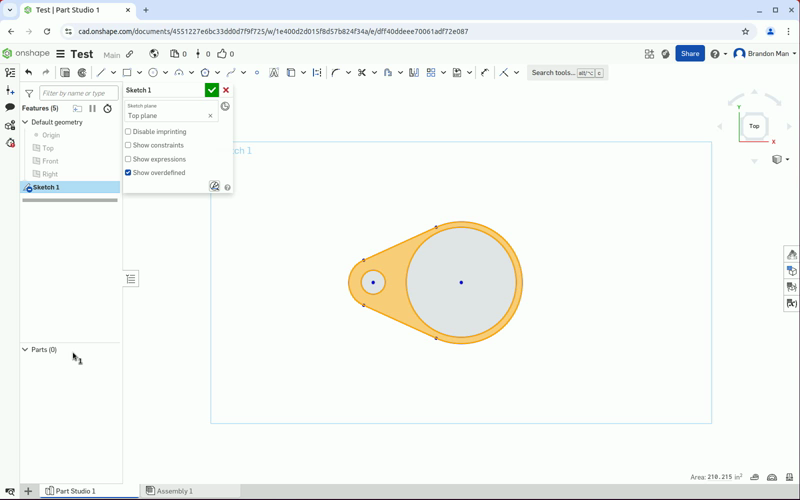
key(shift+y)
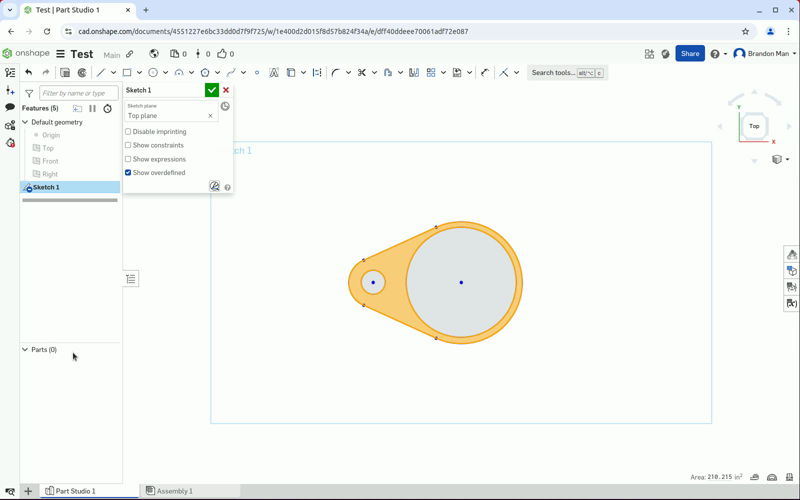
key(shift+e)
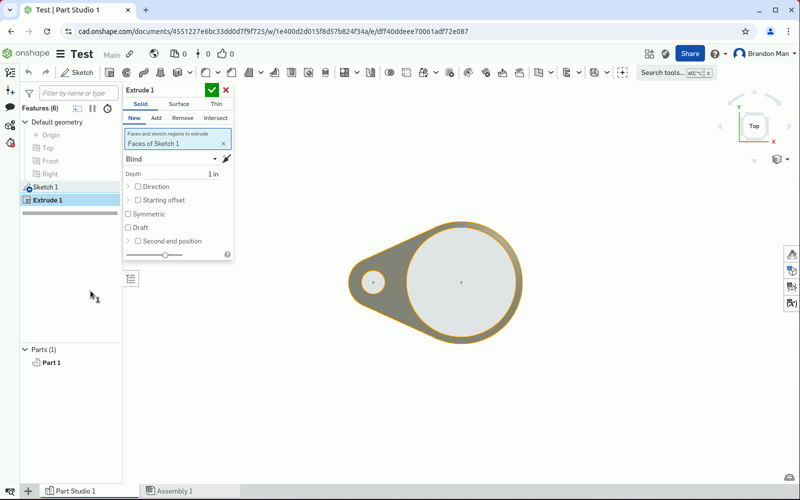
mouse_move(143, 106)
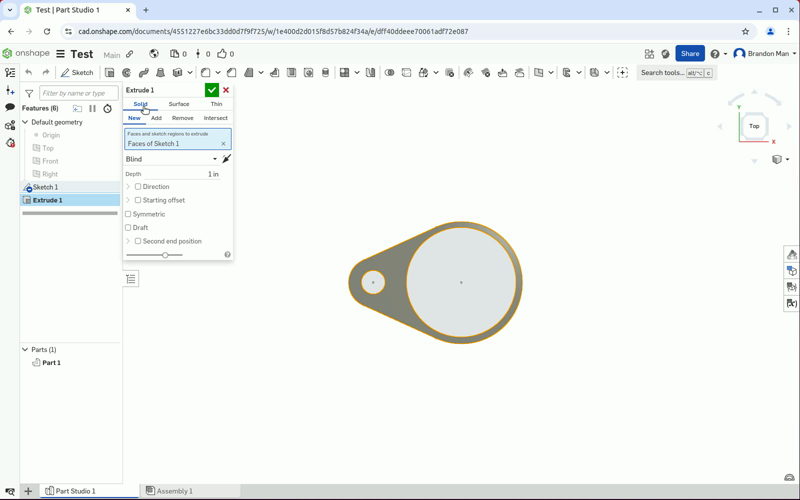
click(143, 106)
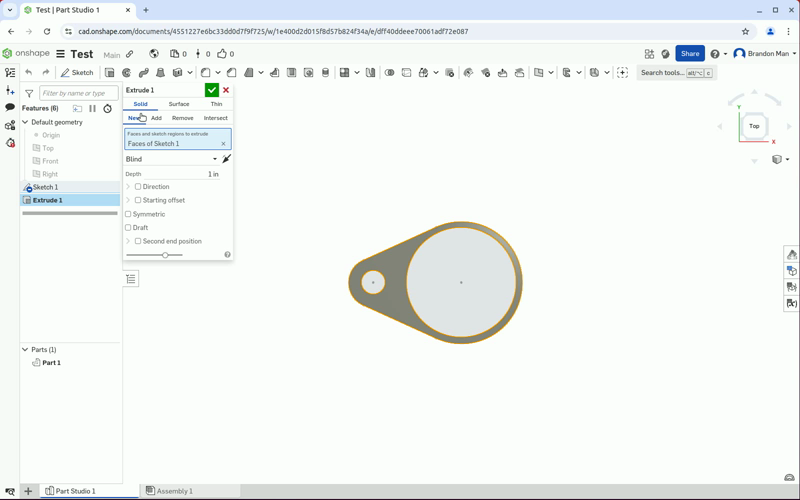
mouse_move(137, 120)
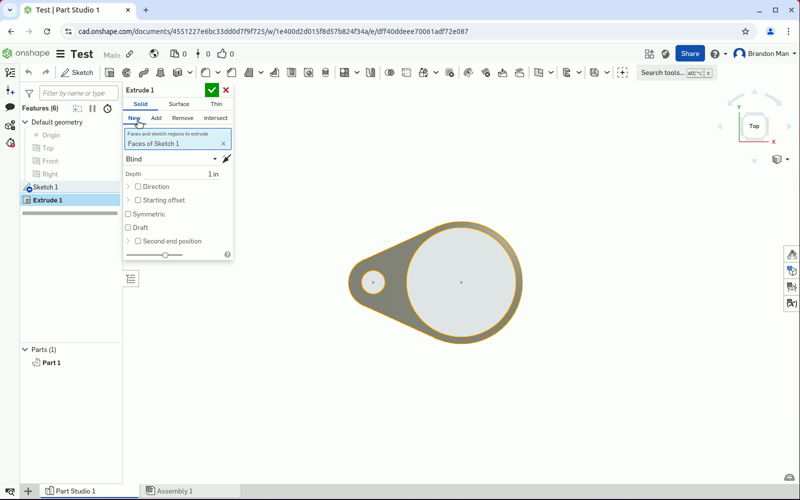
click(137, 120)
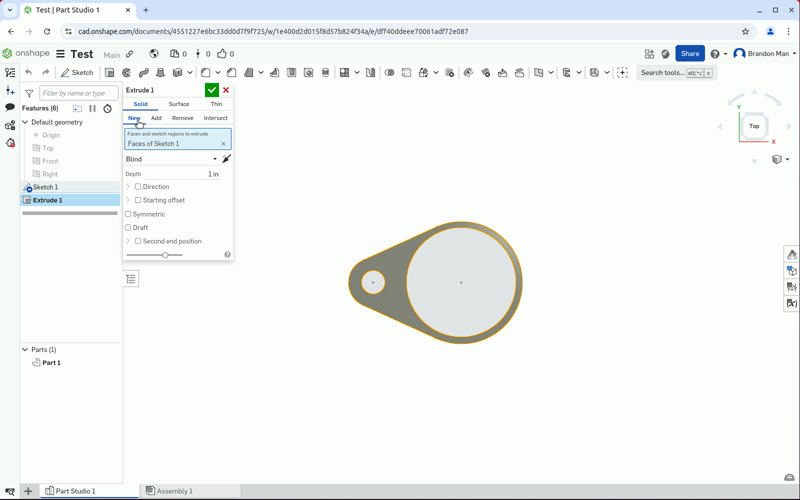
key(tab, 4)
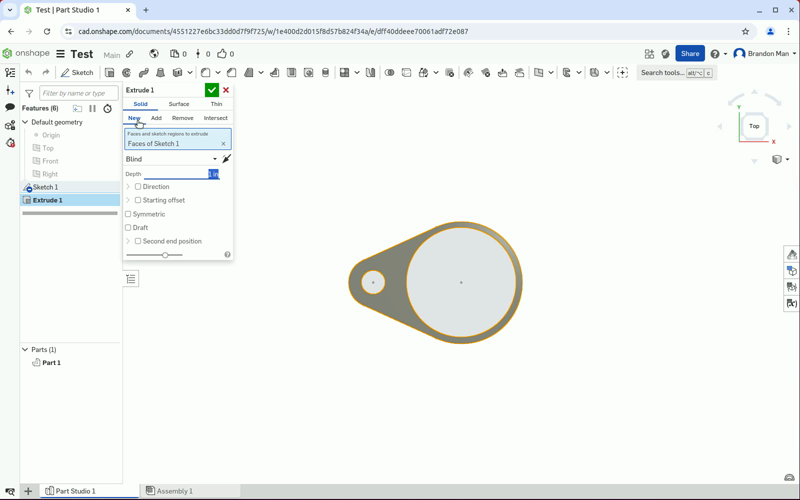
text(0.481)
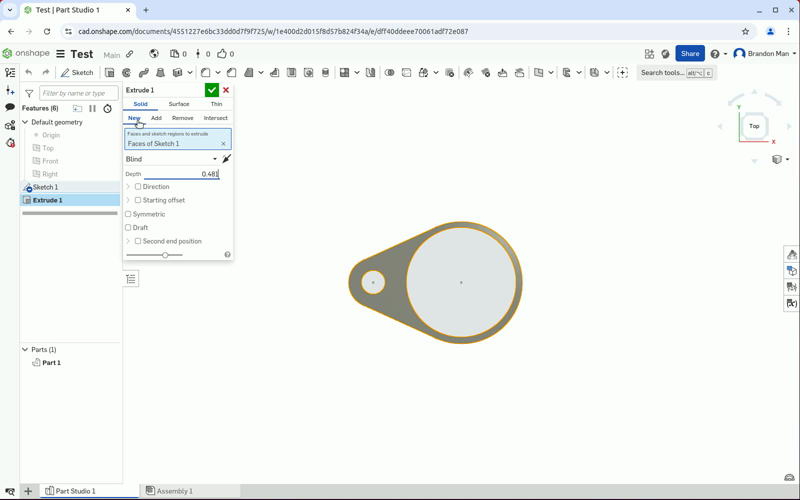
key(enter)
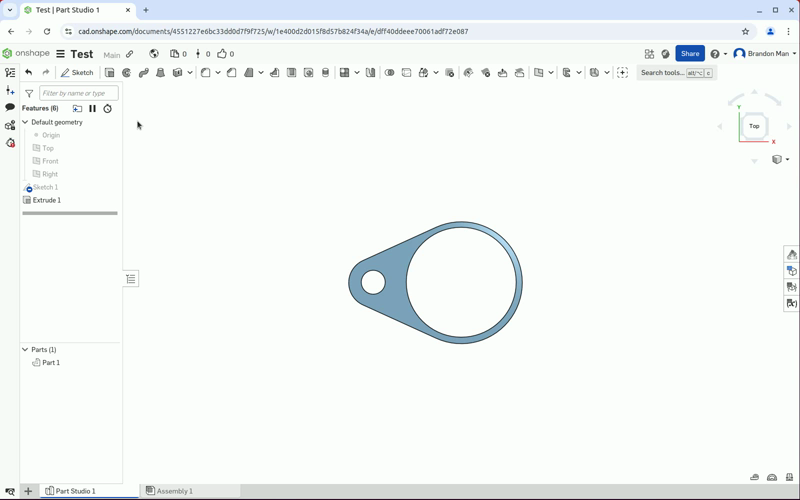
key(shift+h)
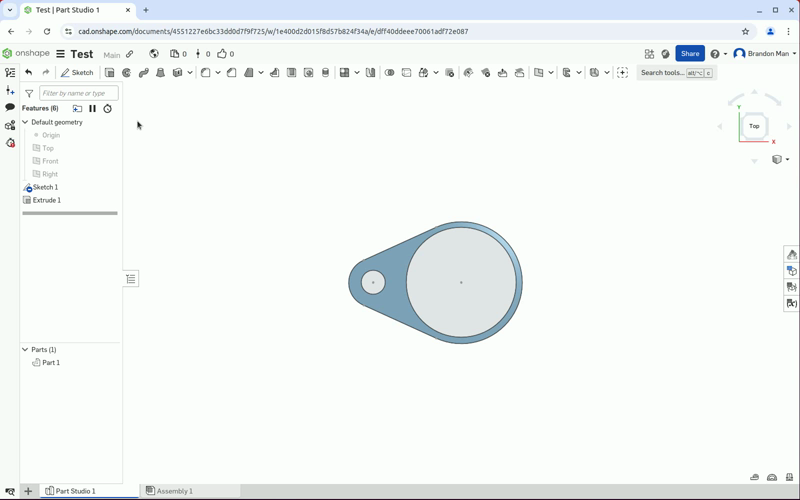
key(shift+h)
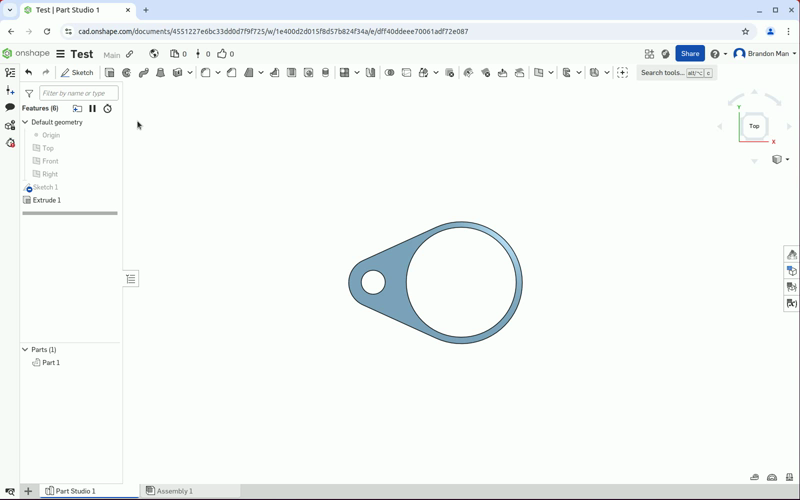
mouse_move(73, 189)
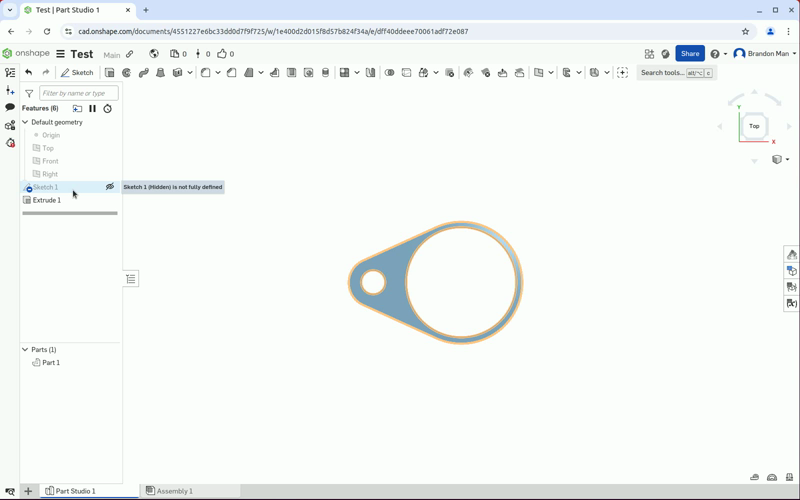
click(73, 189)
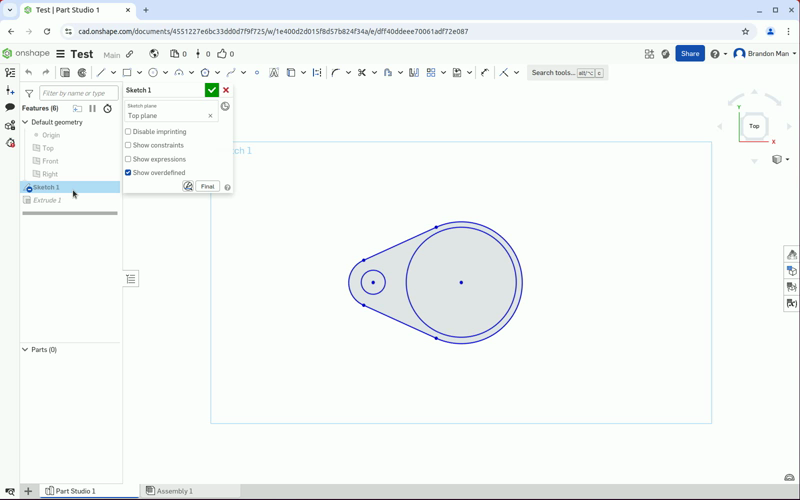
mouse_move(229, 92)
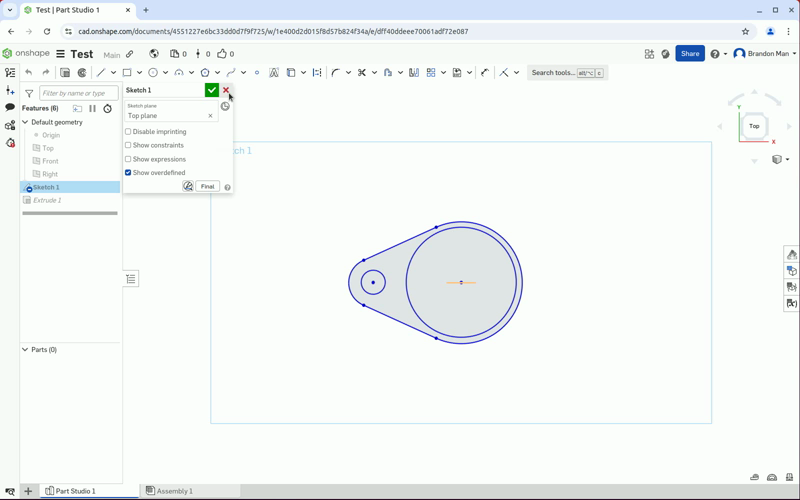
click(229, 92)
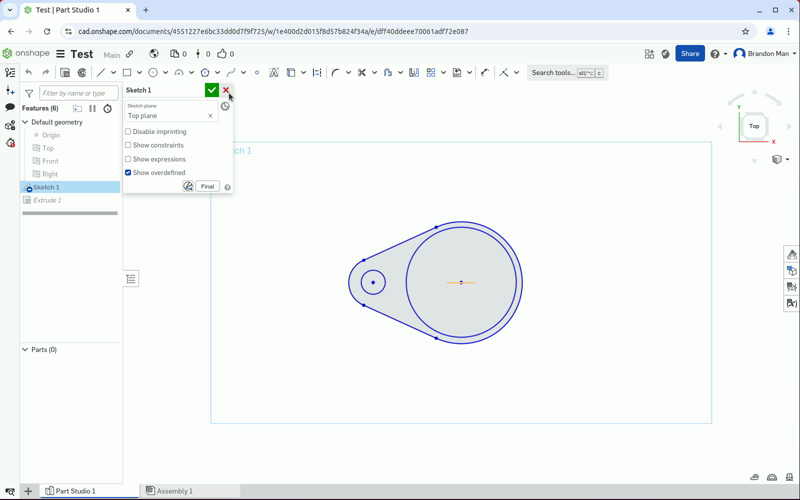
key(shift+s)
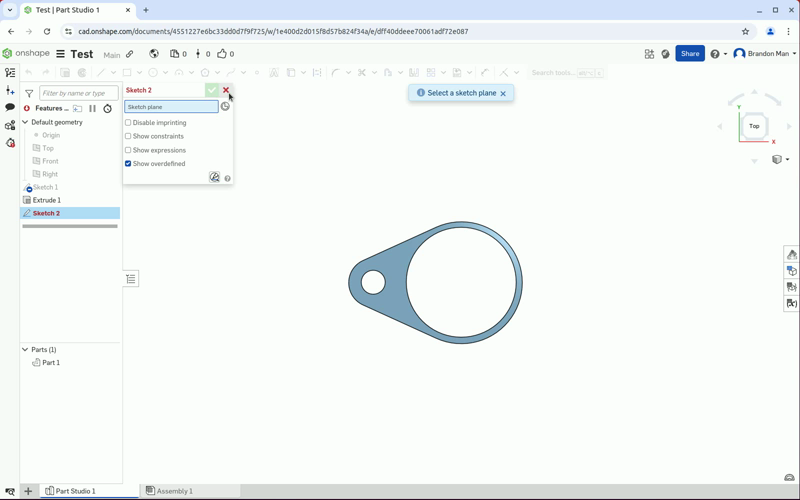
mouse_move(73, 150)
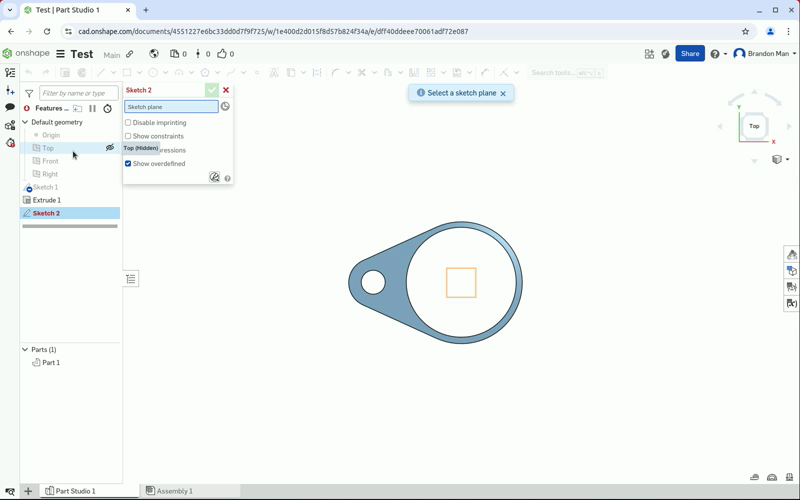
click(73, 150)
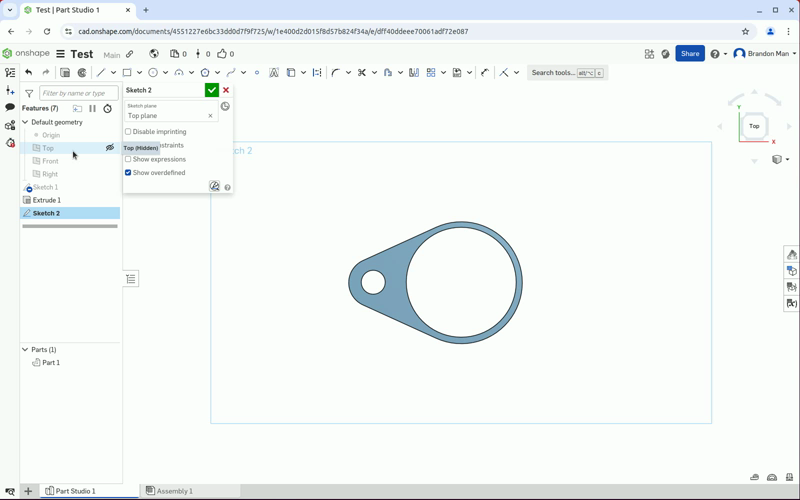
mouse_move(73, 352)
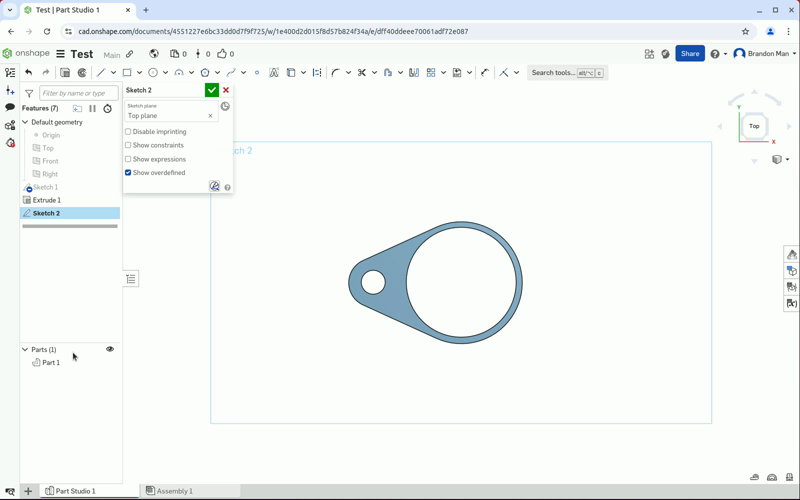
key(y)
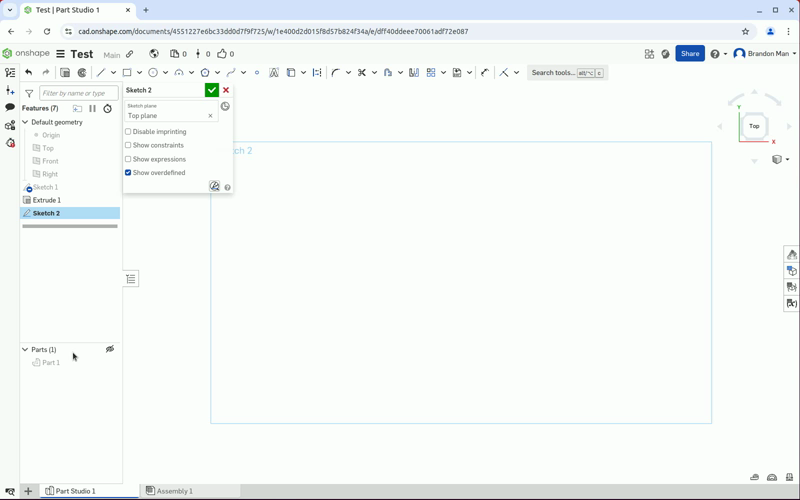
key(c)
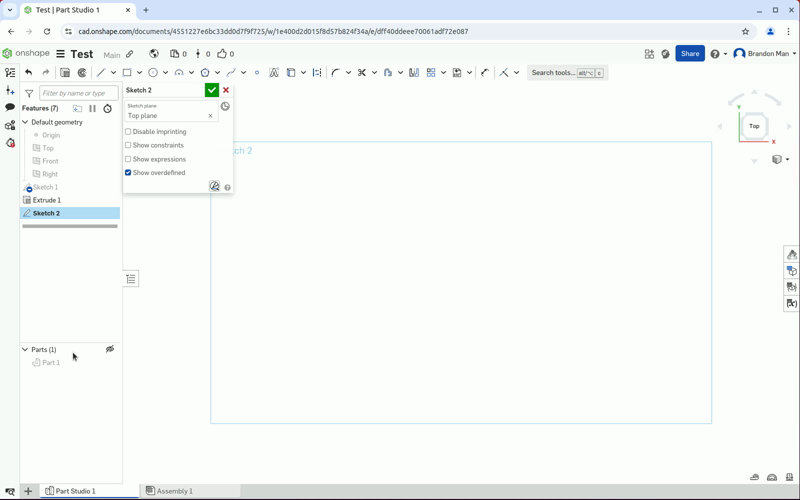
key_down(shift)
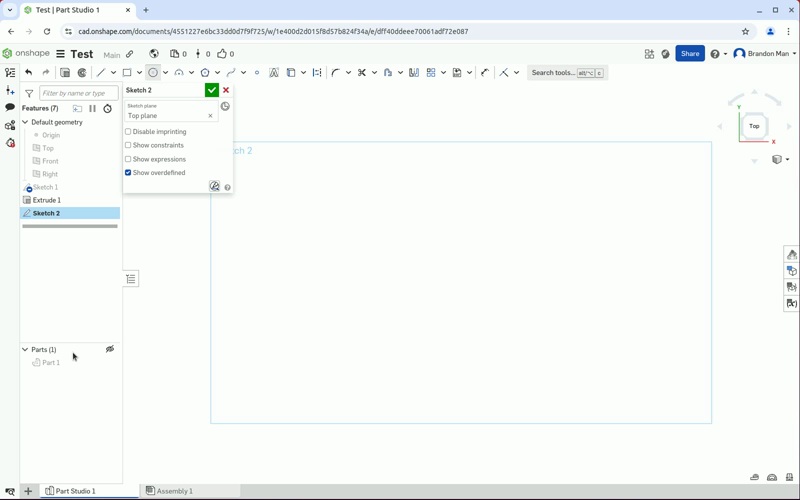
mouse_move(373, 282)
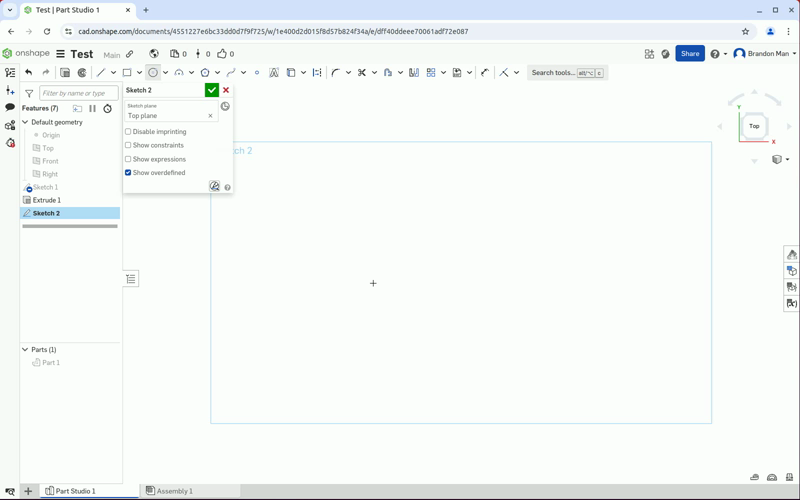
click(373, 282)
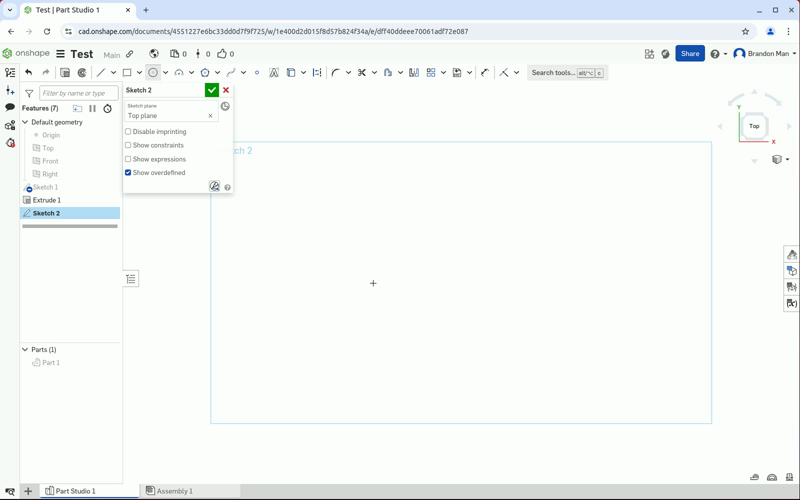
key_up(shift)
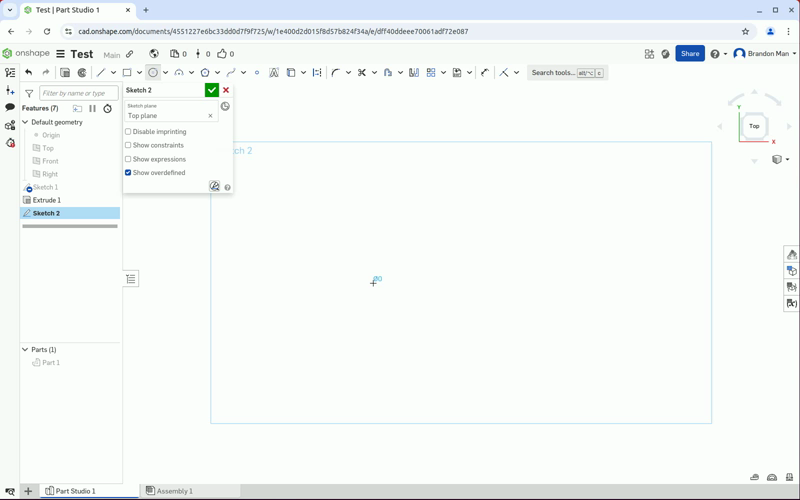
mouse_move(385, 282)
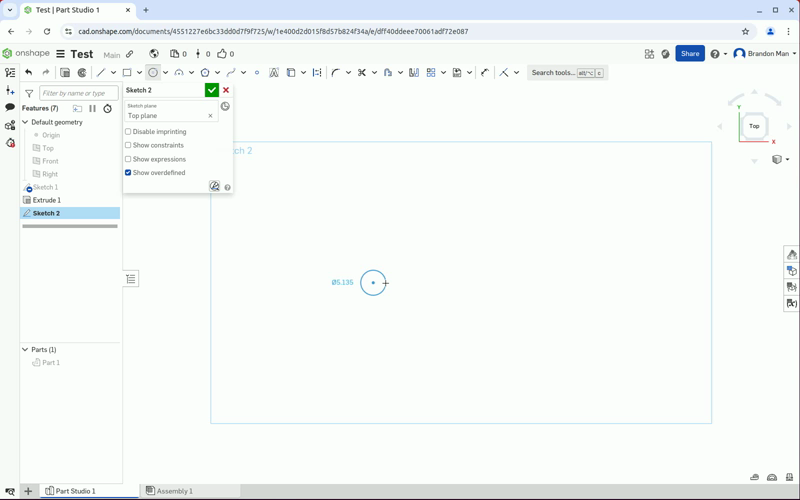
click(385, 282)
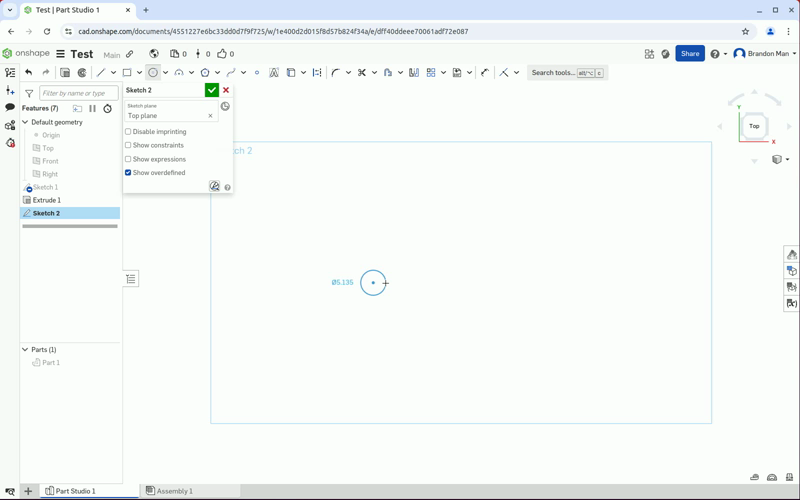
key(esc)
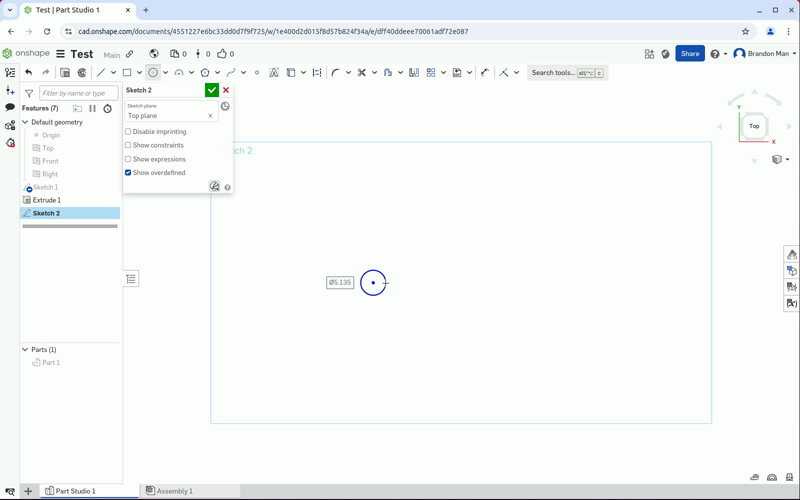
key(c)
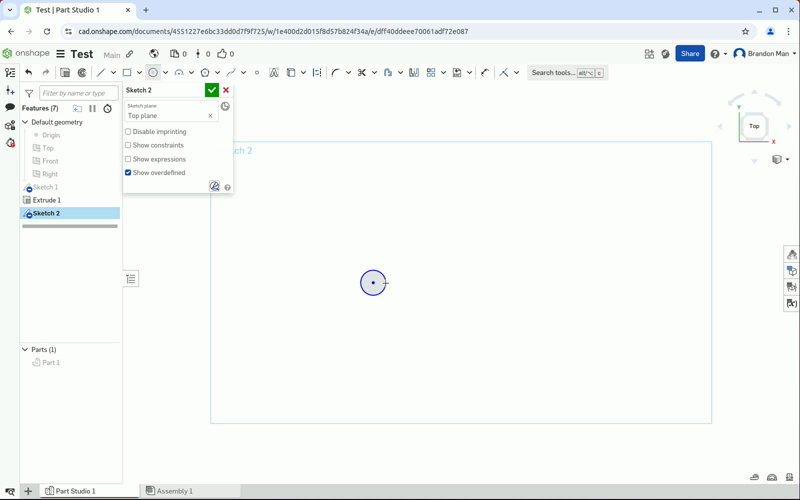
key_down(shift)
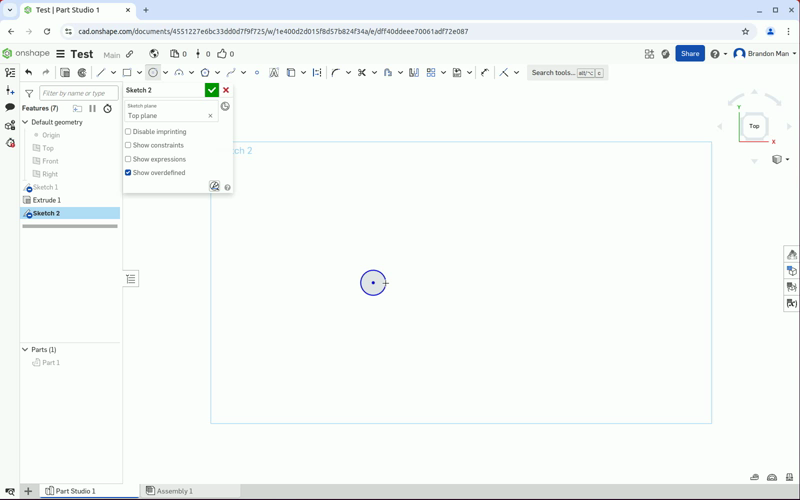
mouse_move(373, 282)
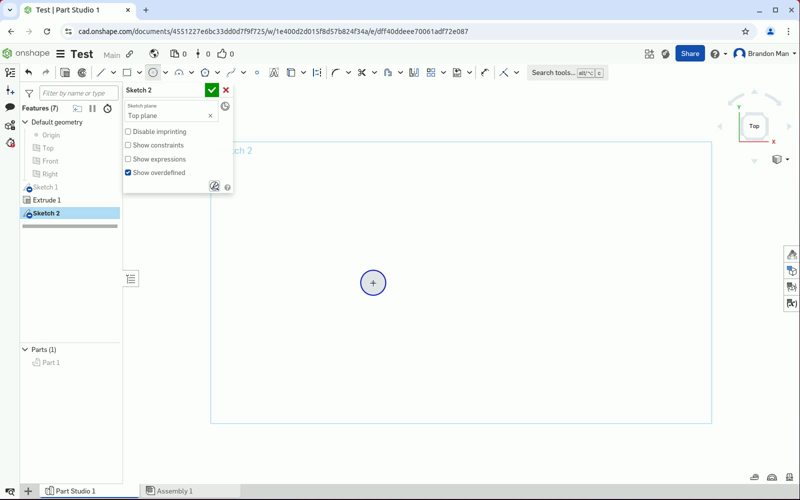
click(373, 282)
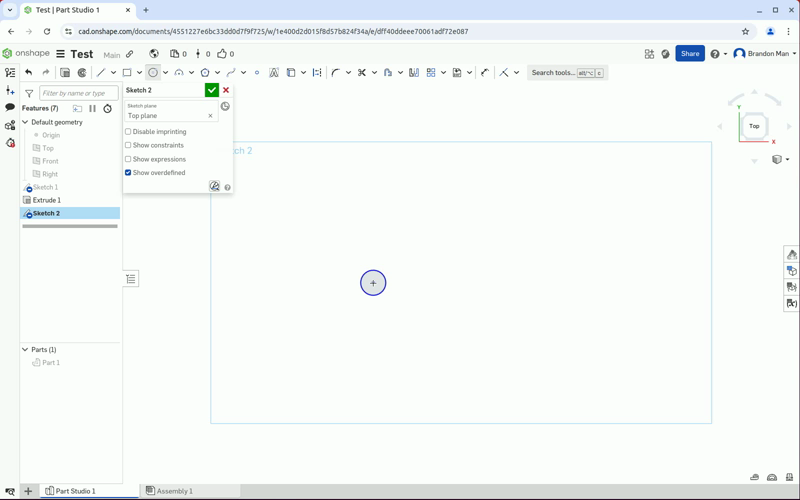
key_up(shift)
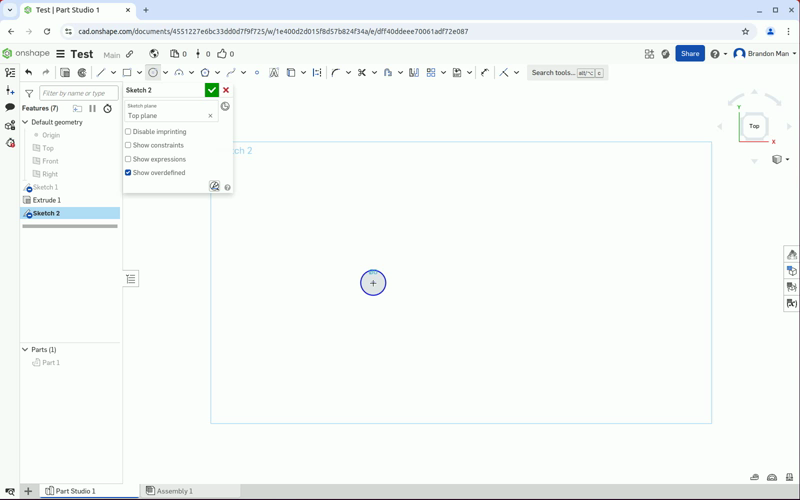
mouse_move(382, 282)
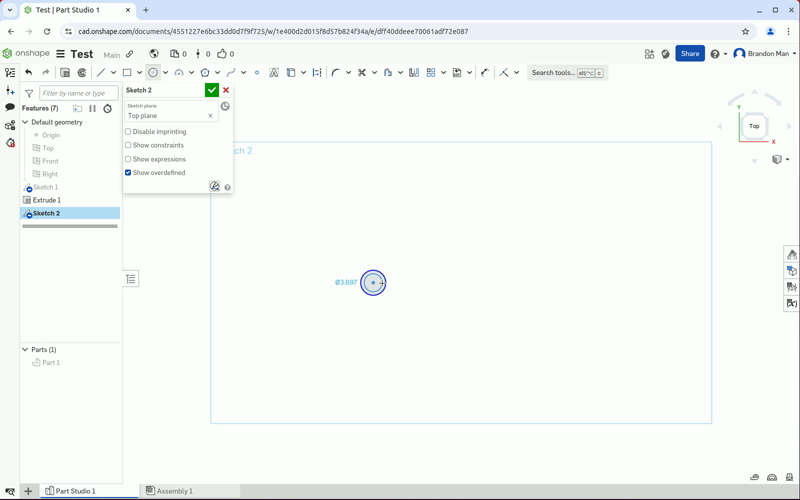
scroll(6)
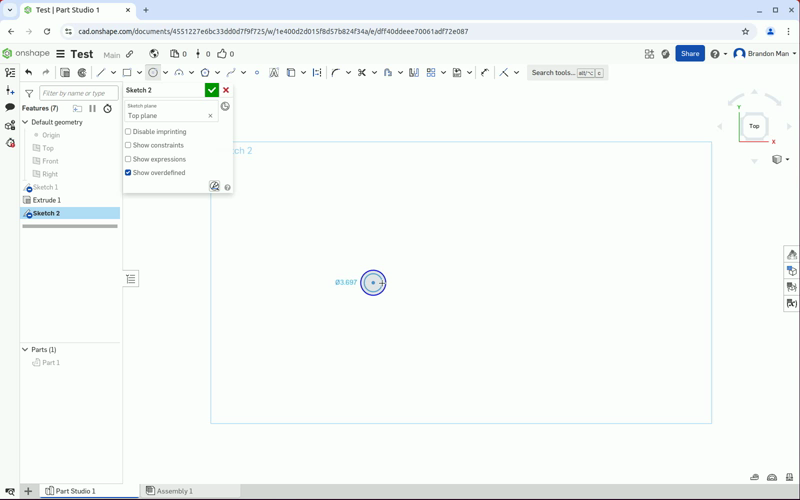
scroll(6)
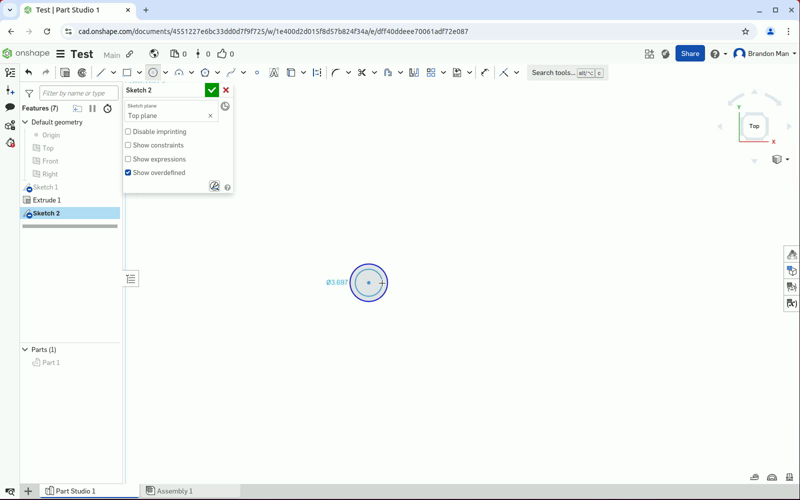
scroll(6)
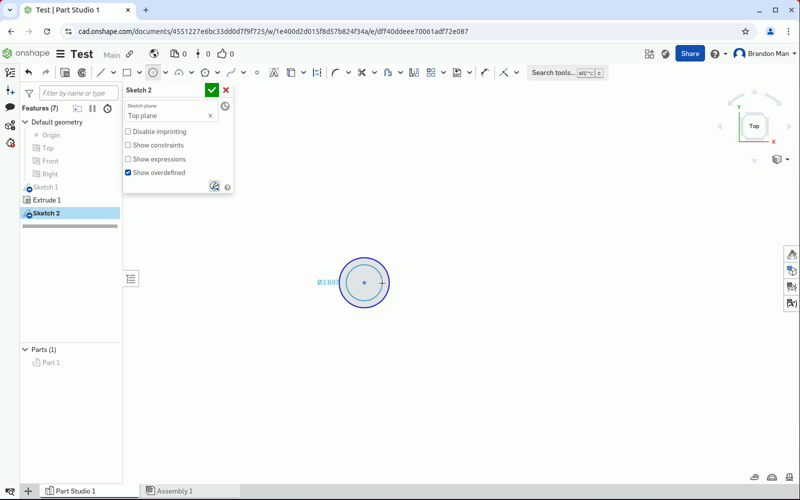
scroll(6)
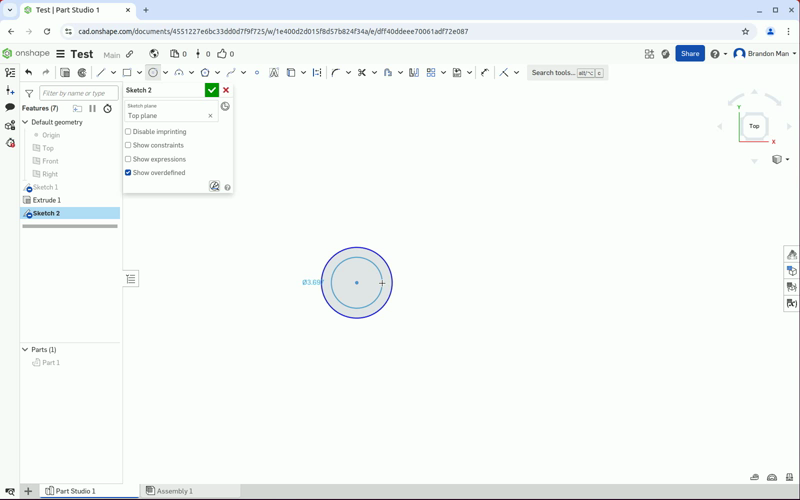
scroll(6)
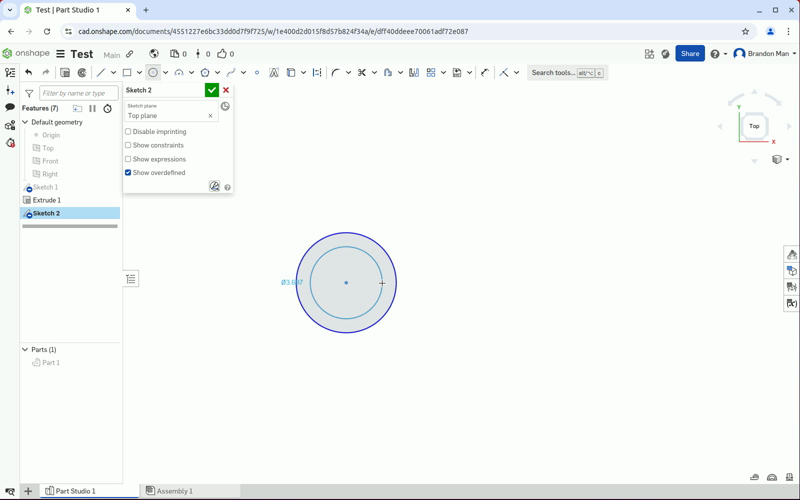
scroll(6)
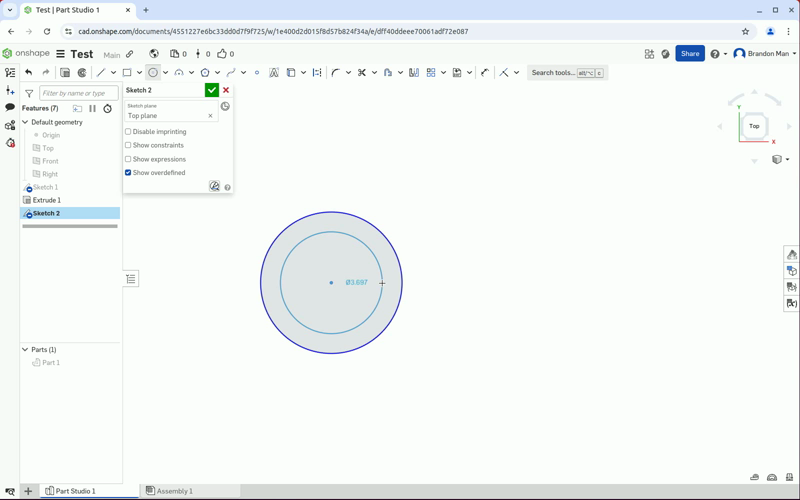
scroll(6)
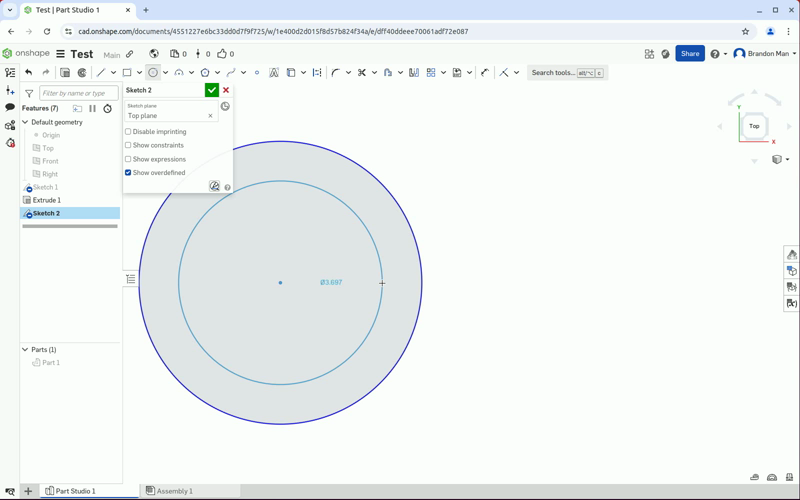
click(382, 282)
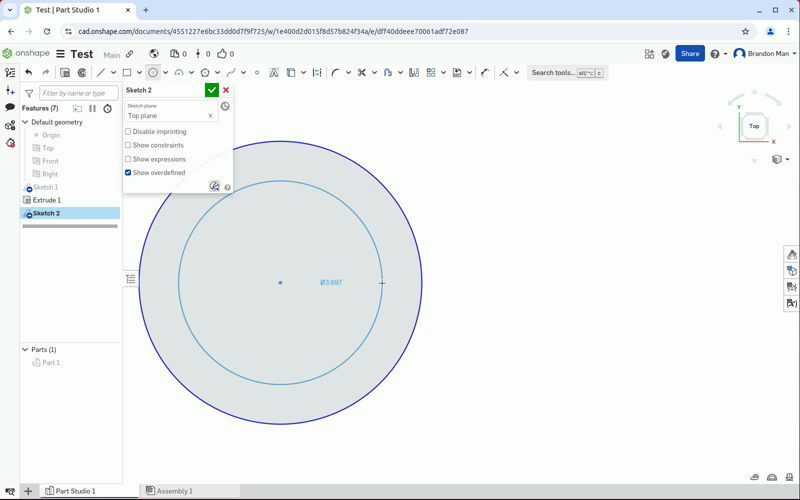
scroll(-6)
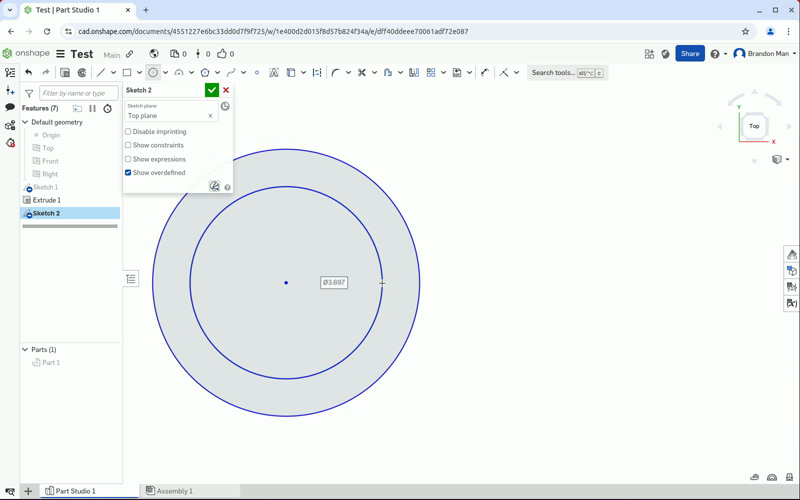
scroll(-6)
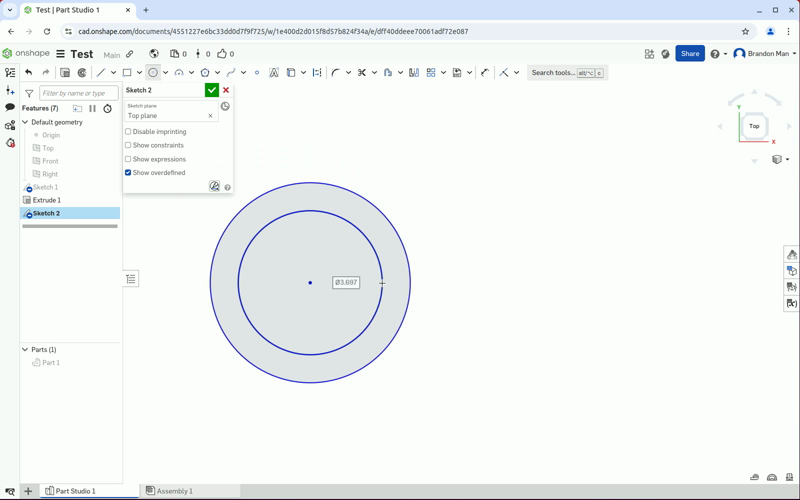
scroll(-6)
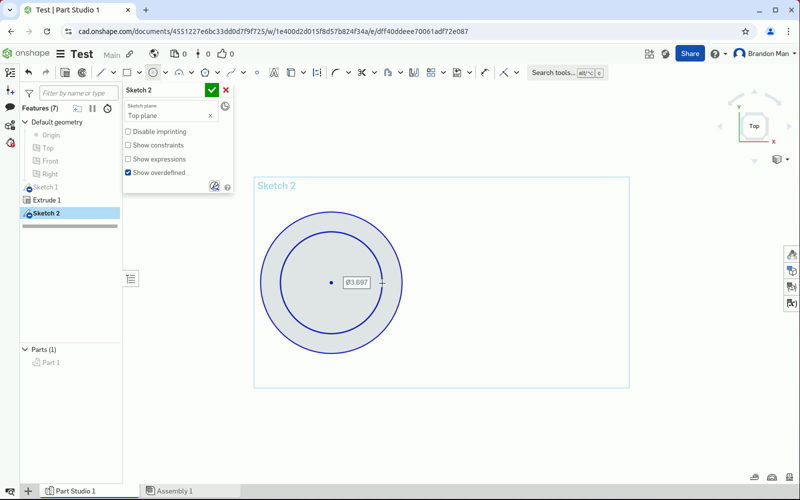
scroll(-6)
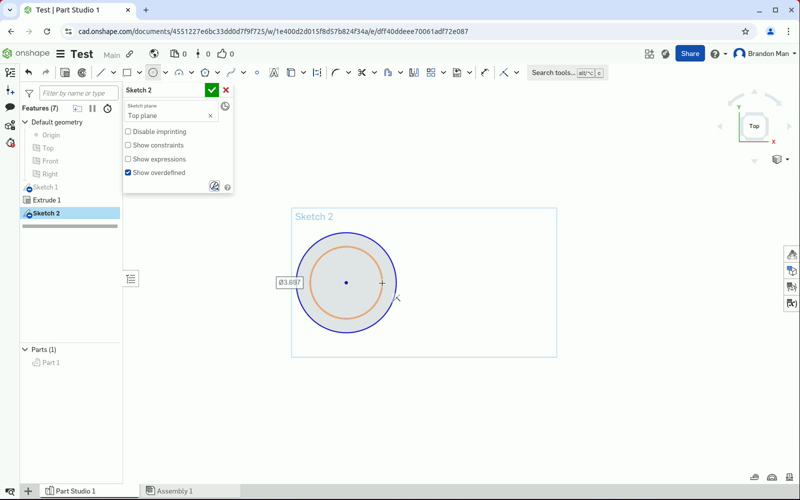
scroll(-6)
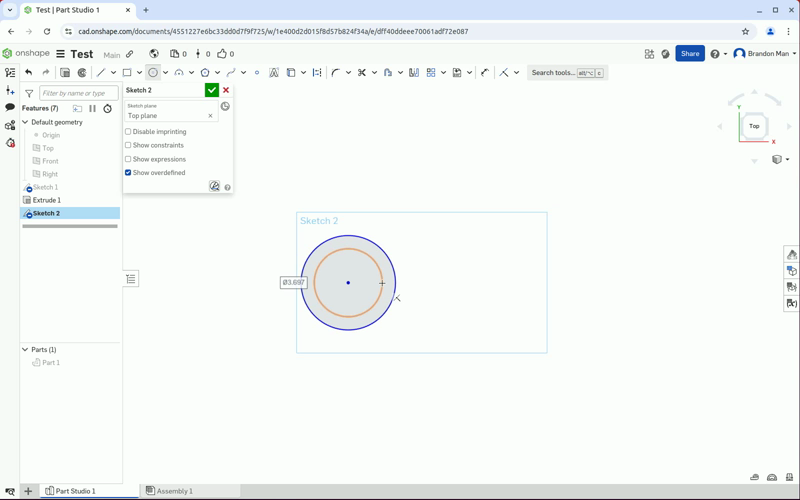
scroll(-6)
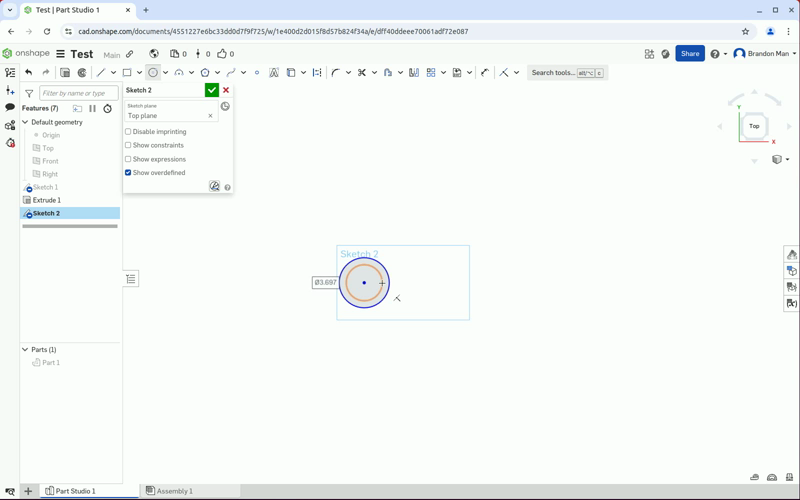
scroll(-6)
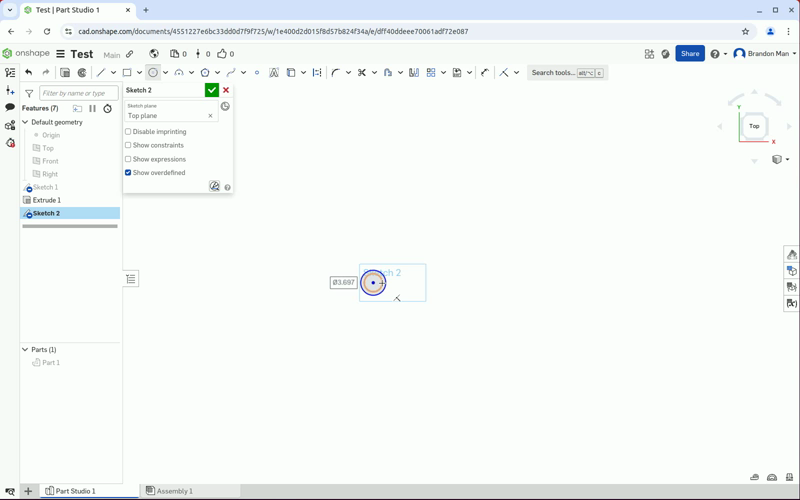
key(esc)
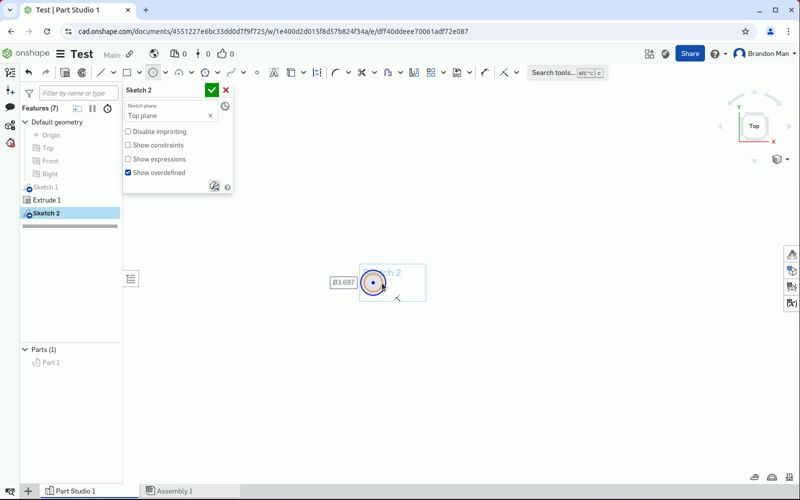
mouse_move(374, 273)
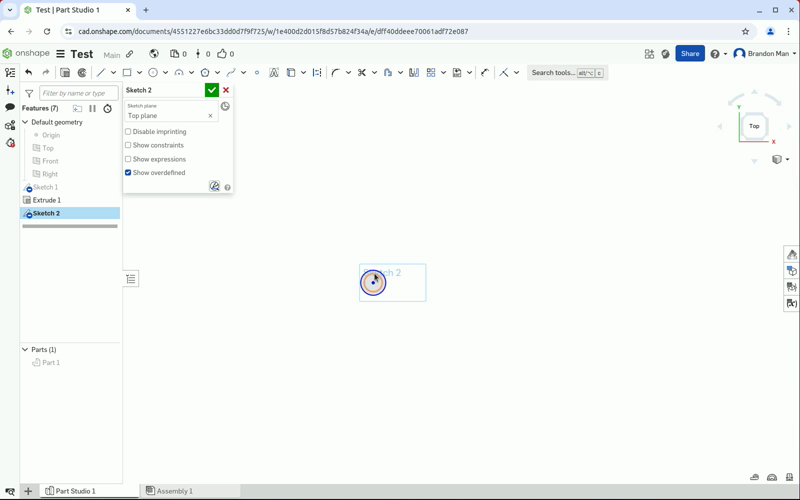
scroll(6)
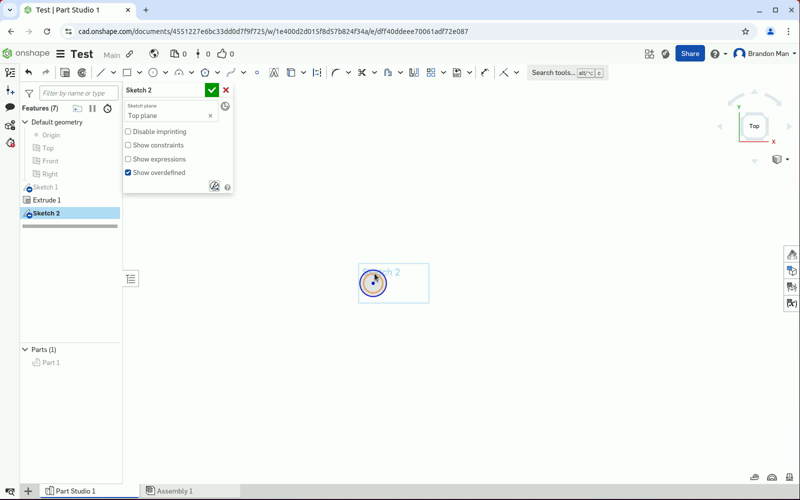
scroll(6)
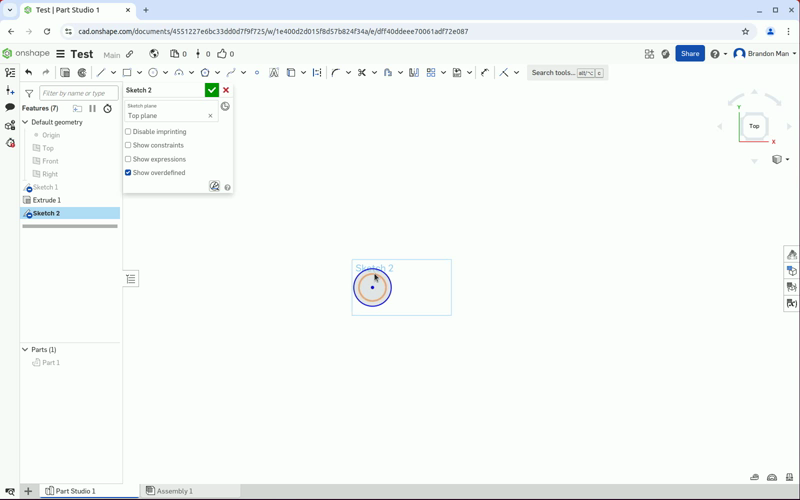
scroll(6)
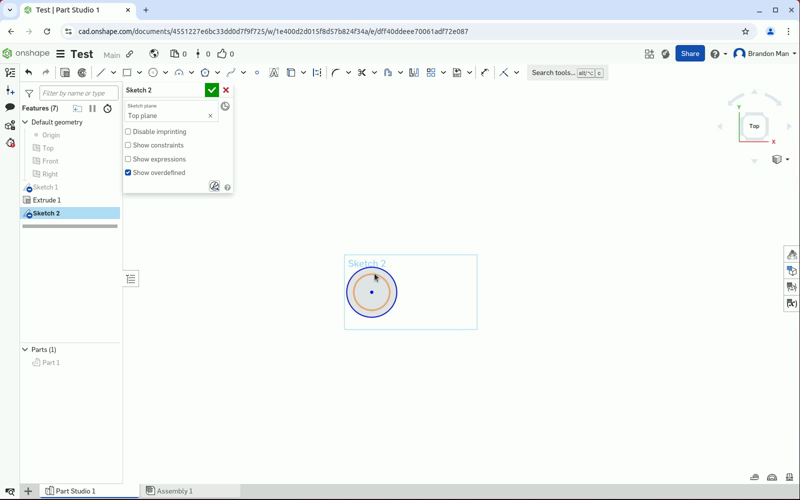
scroll(6)
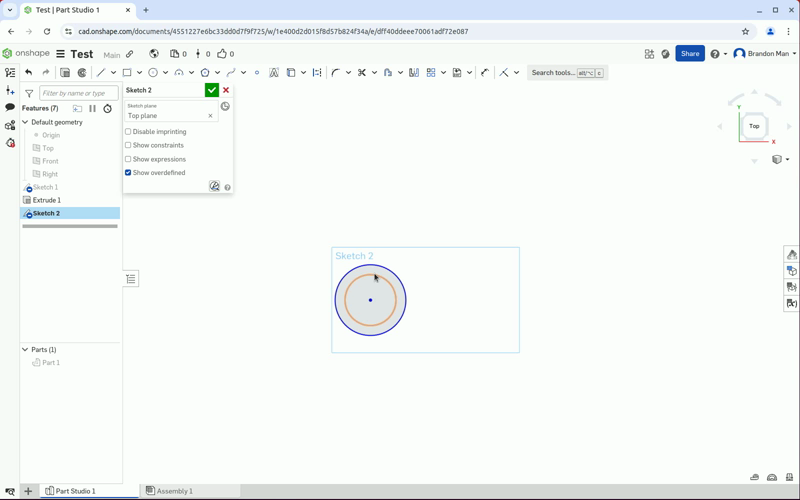
scroll(6)
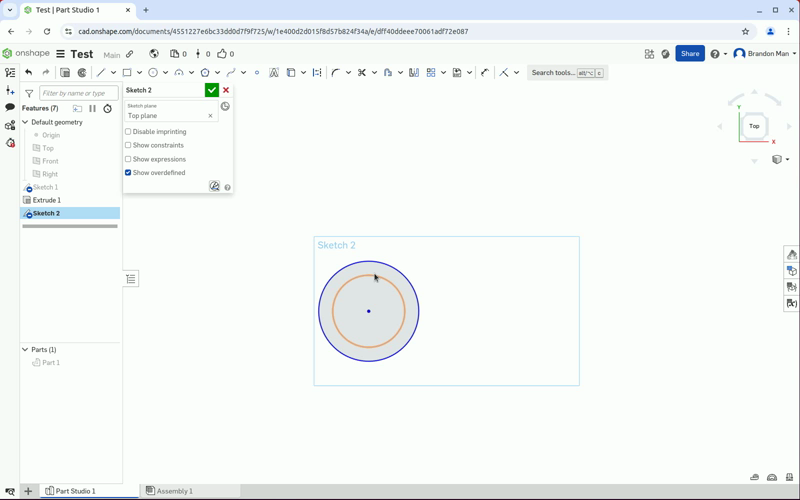
scroll(6)
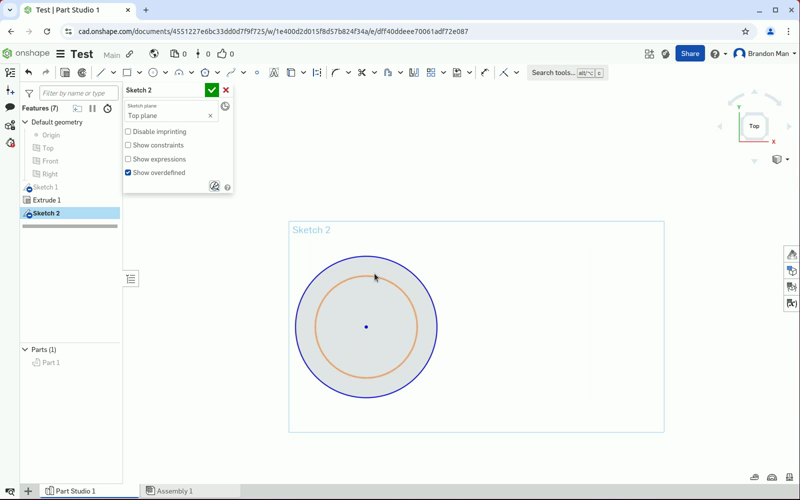
scroll(6)
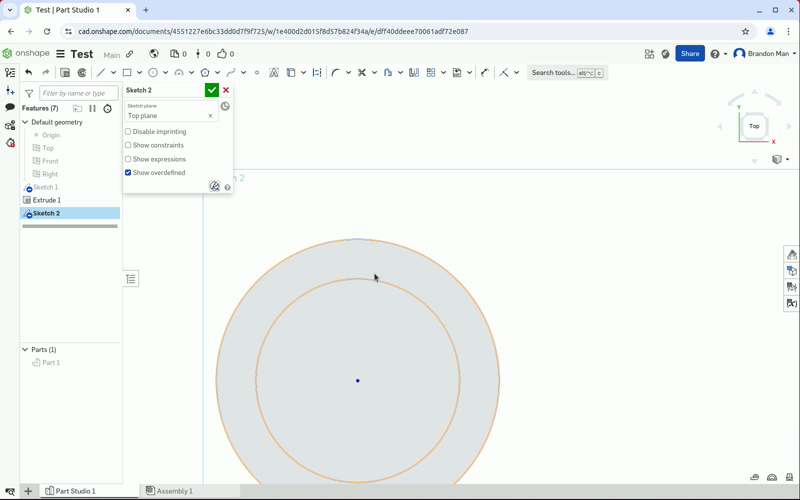
click(374, 273)
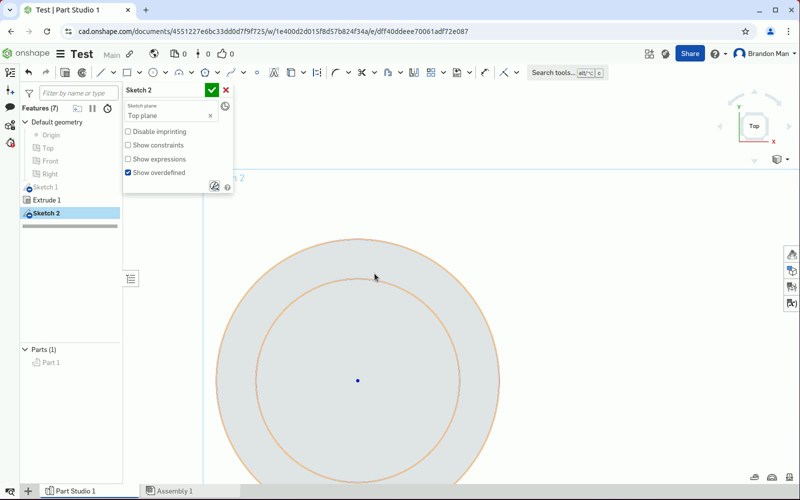
scroll(-6)
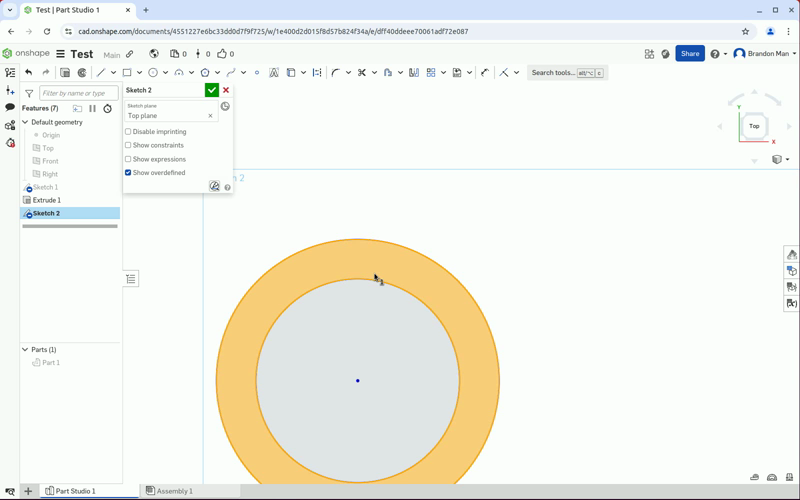
scroll(-6)
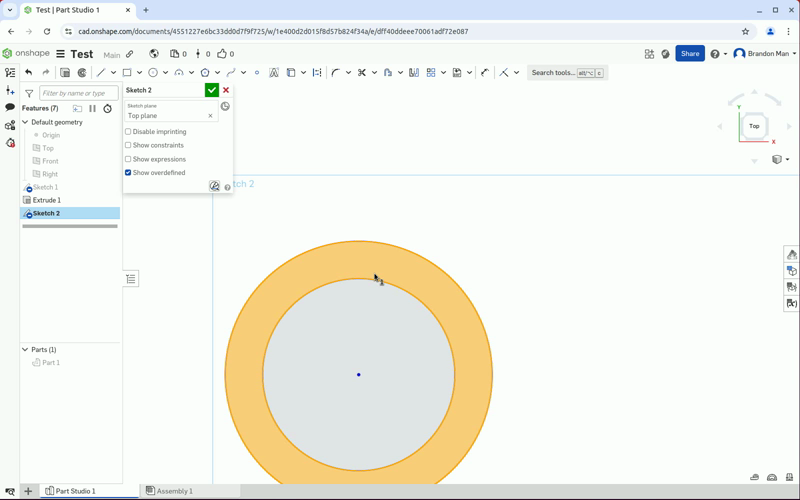
scroll(-6)
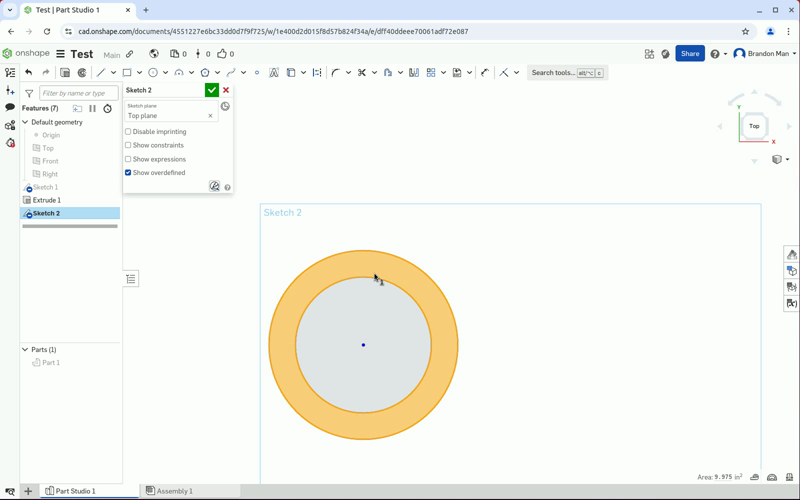
scroll(-6)
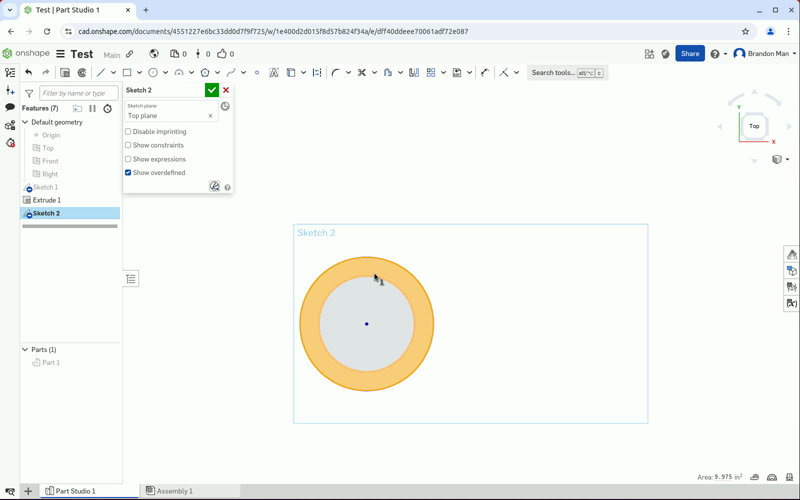
scroll(-6)
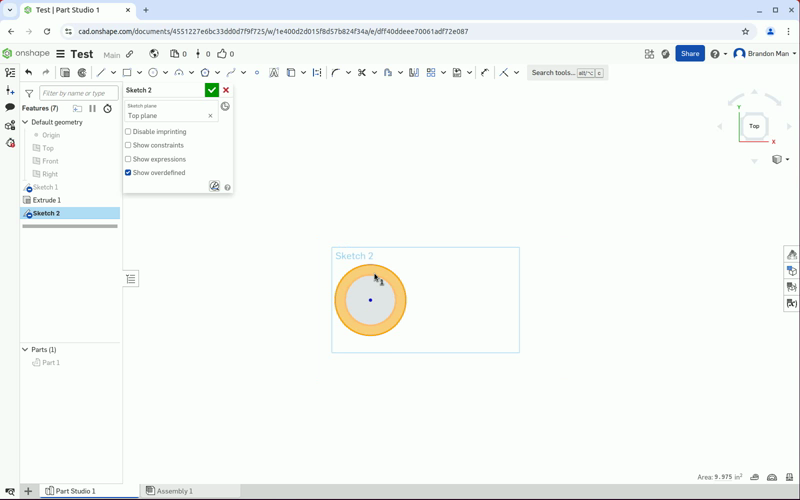
scroll(-6)
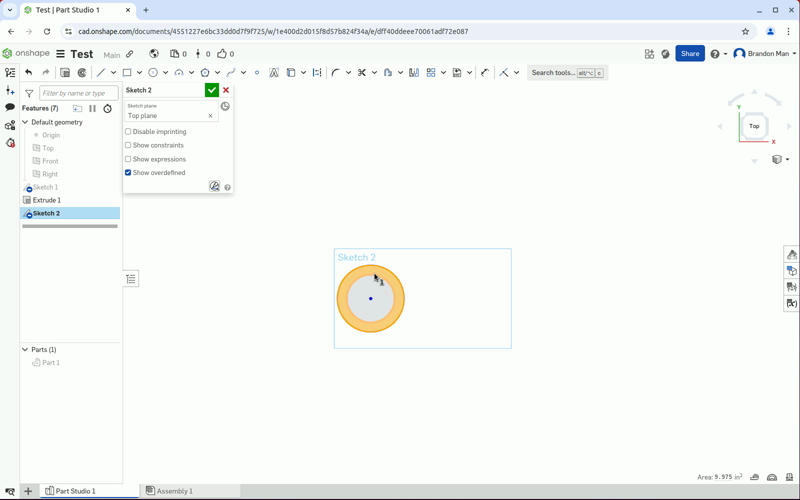
scroll(-6)
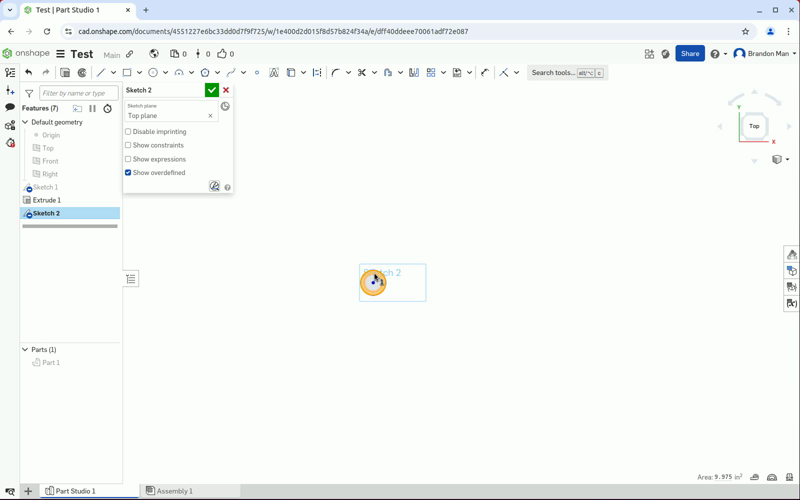
mouse_move(73, 352)
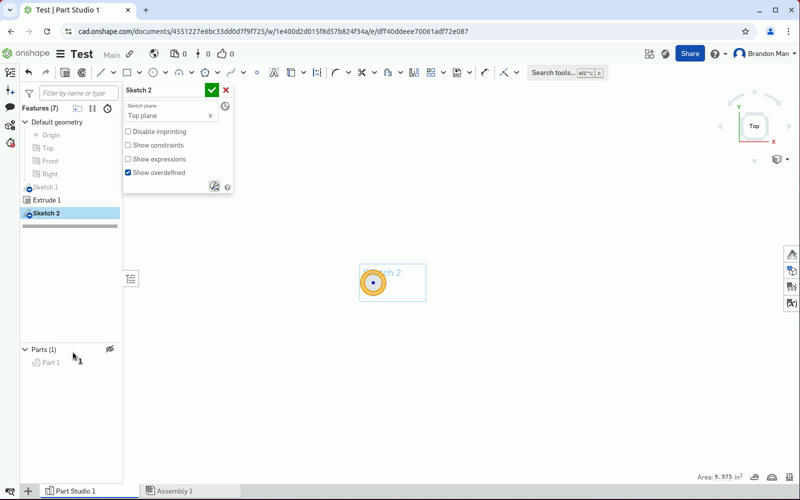
key(shift+y)
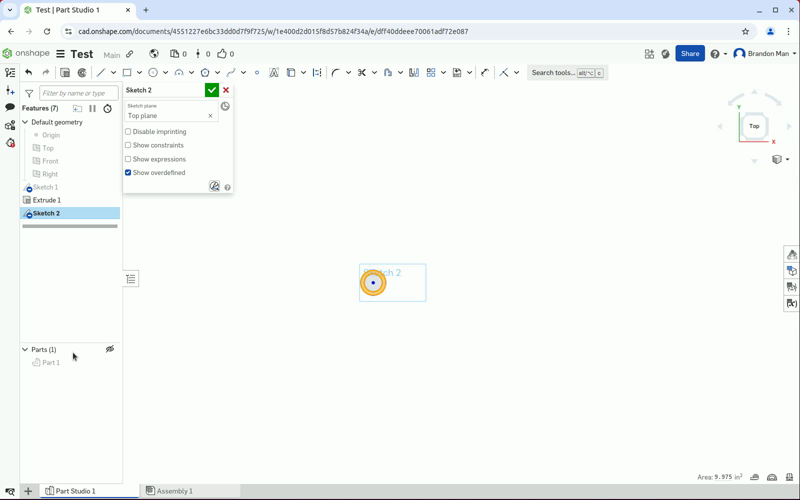
key(shift+e)
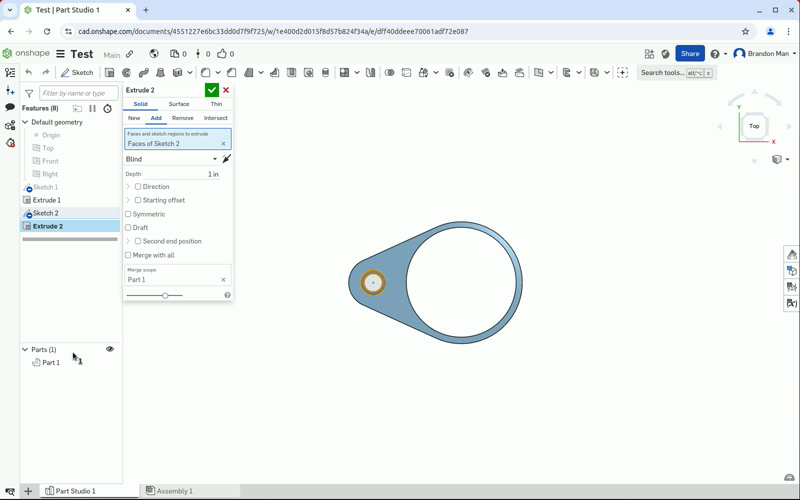
mouse_move(143, 106)
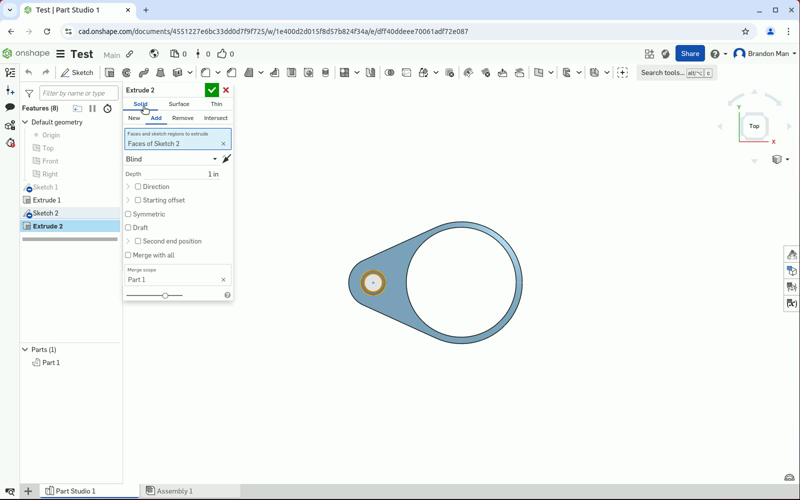
click(143, 106)
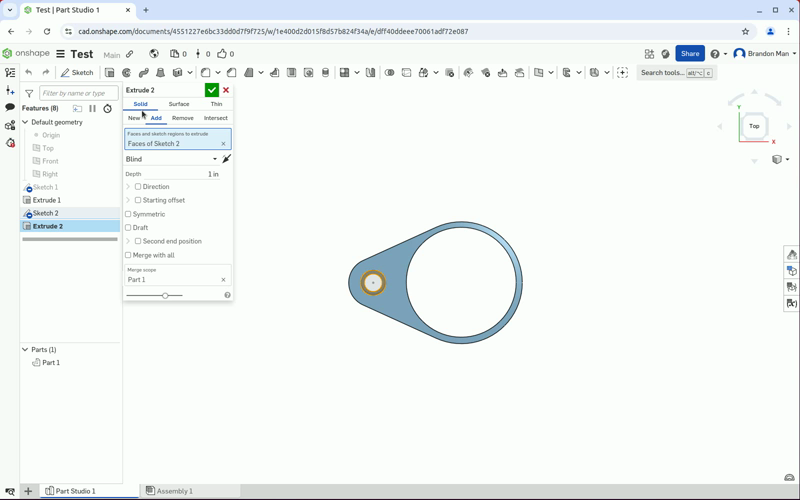
mouse_move(137, 120)
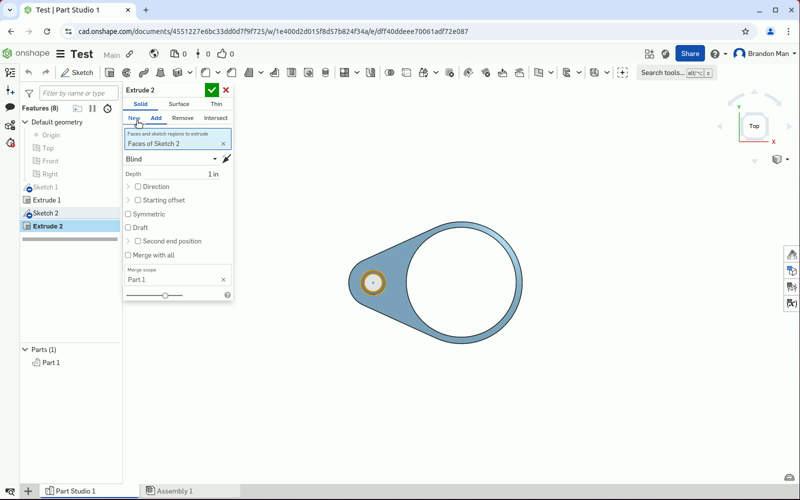
click(137, 120)
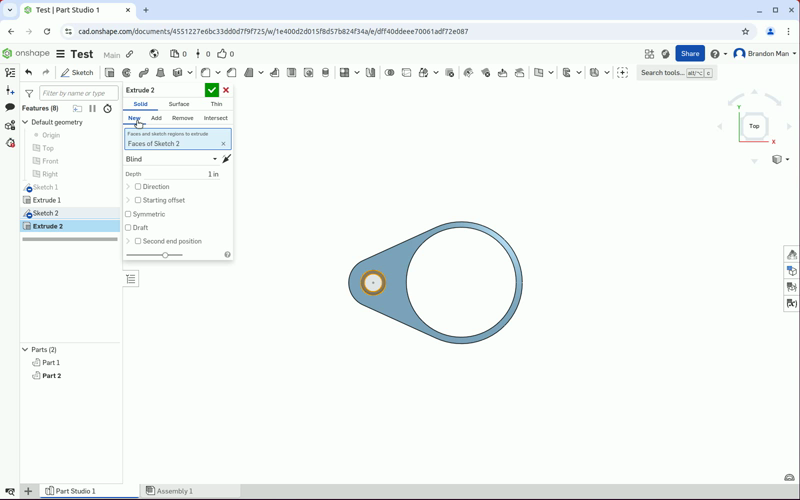
key(tab, 4)
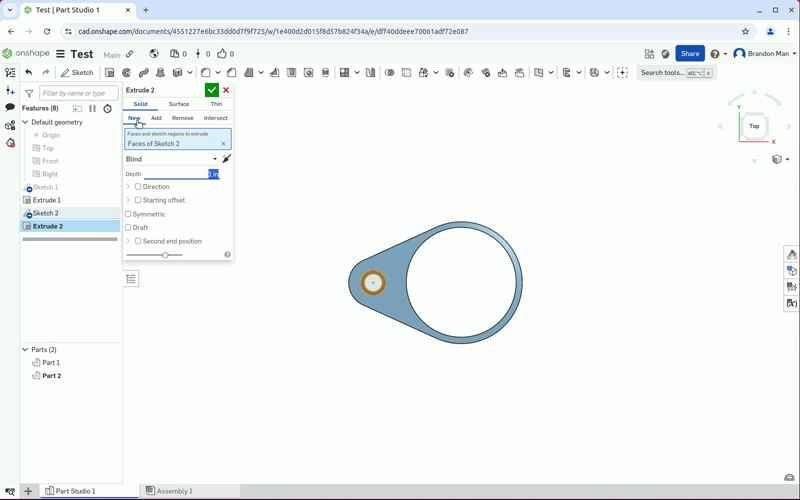
text(0.481)
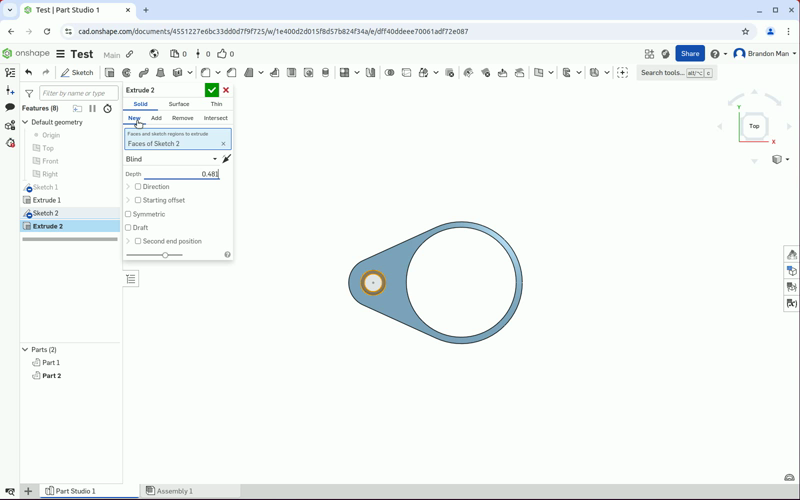
key(enter)
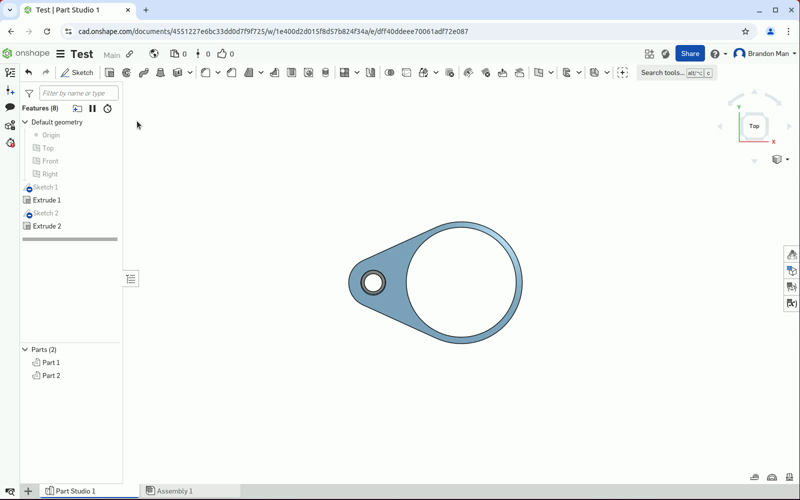
key(shift+h)
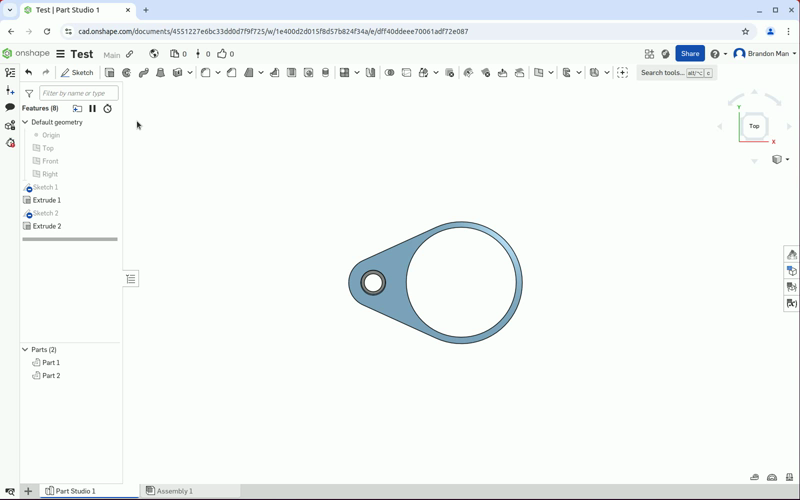
key(shift+h)
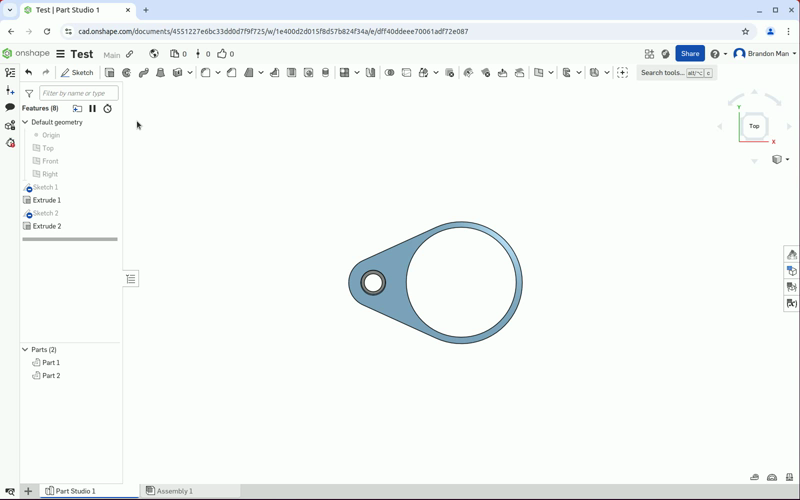
mouse_move(73, 189)
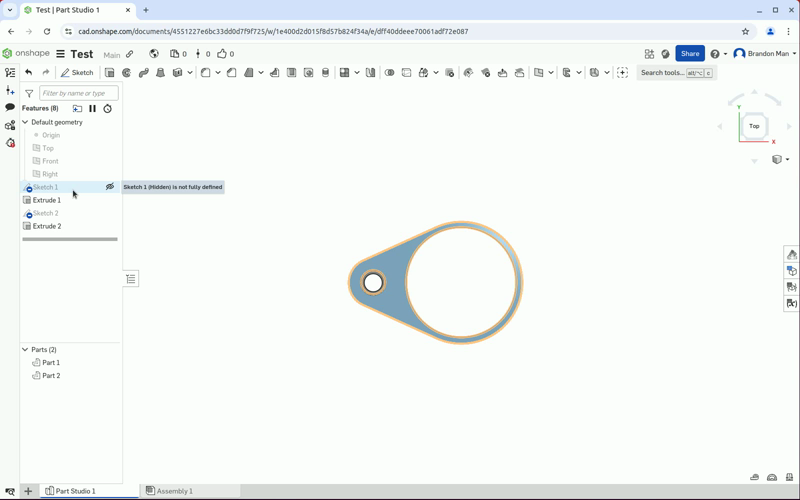
click(73, 189)
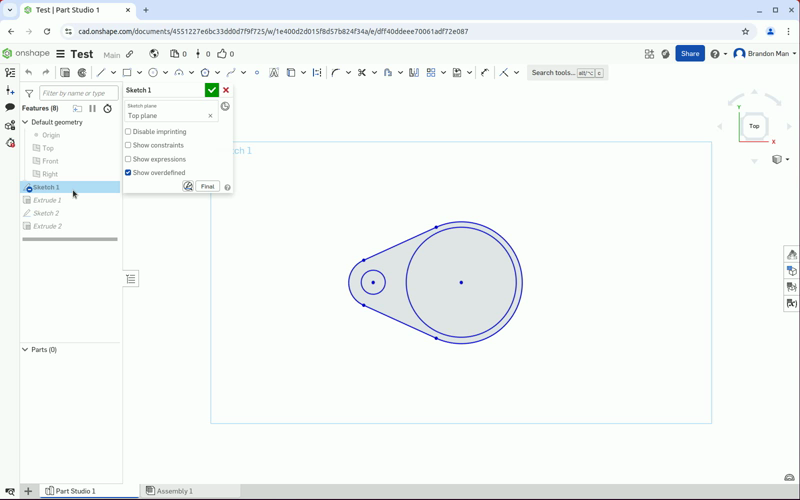
mouse_move(229, 92)
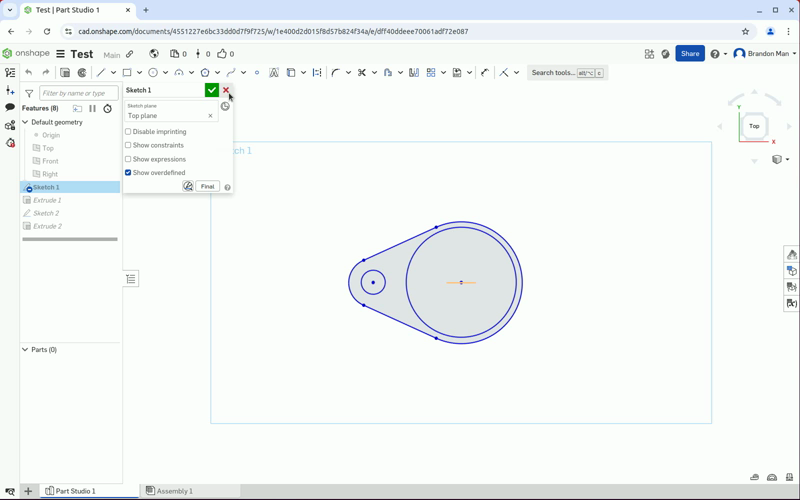
click(229, 92)
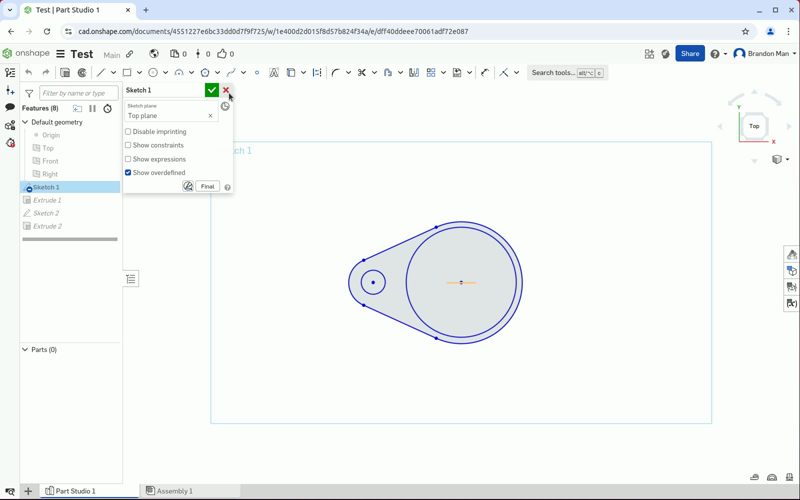
key(shift+s)
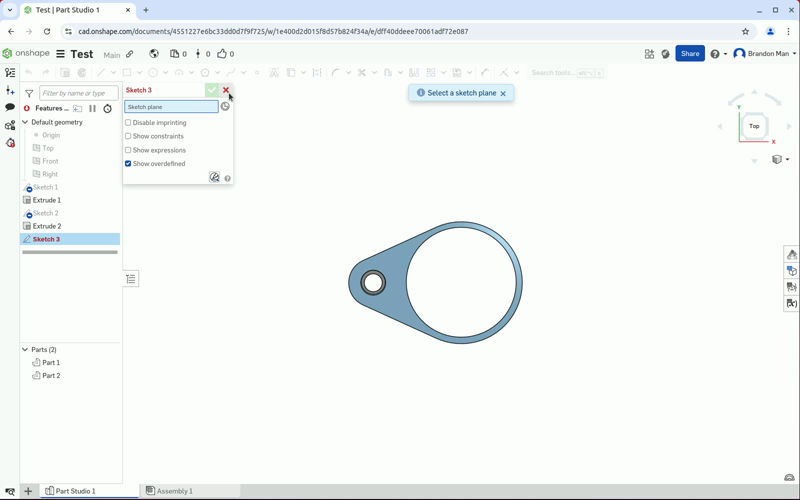
mouse_move(73, 150)
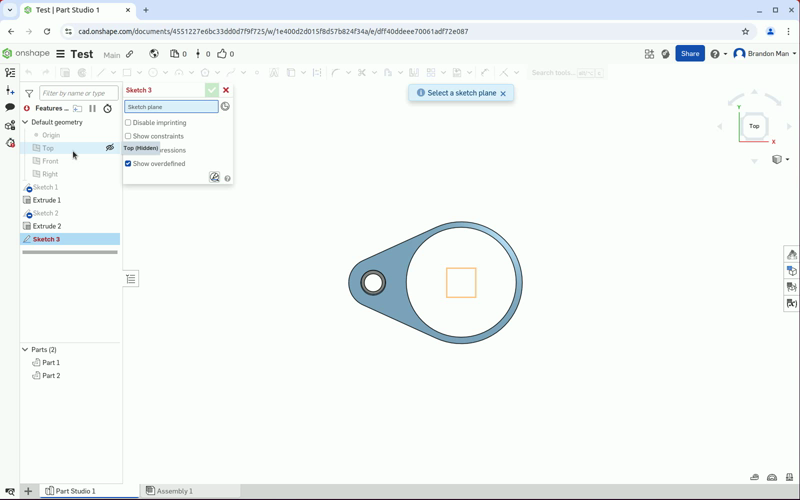
click(73, 150)
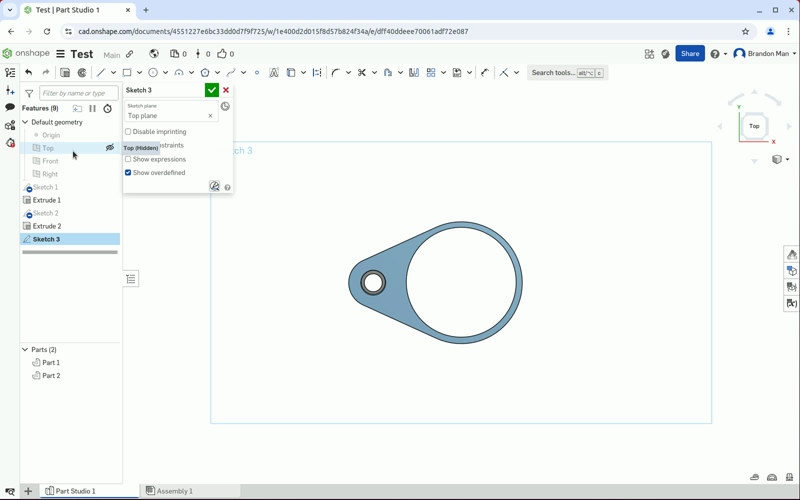
mouse_move(73, 352)
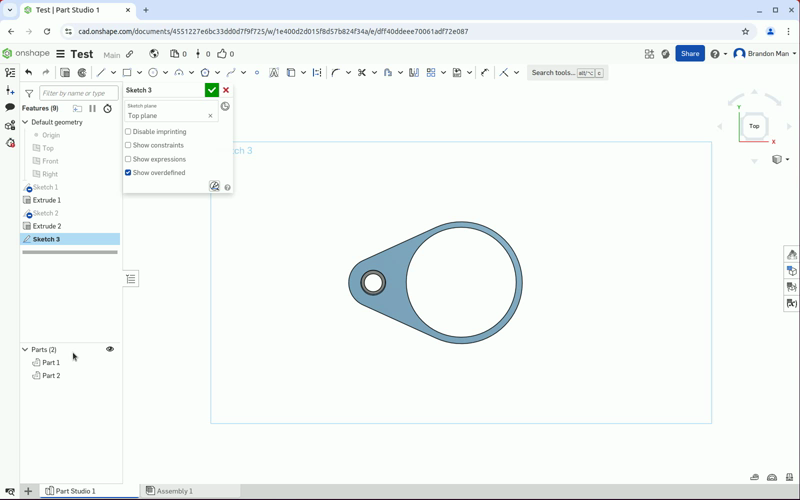
key(y)
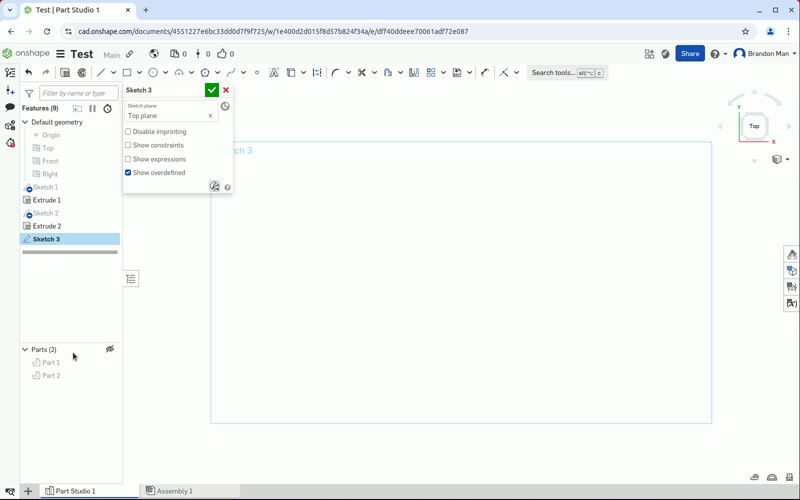
key(l)
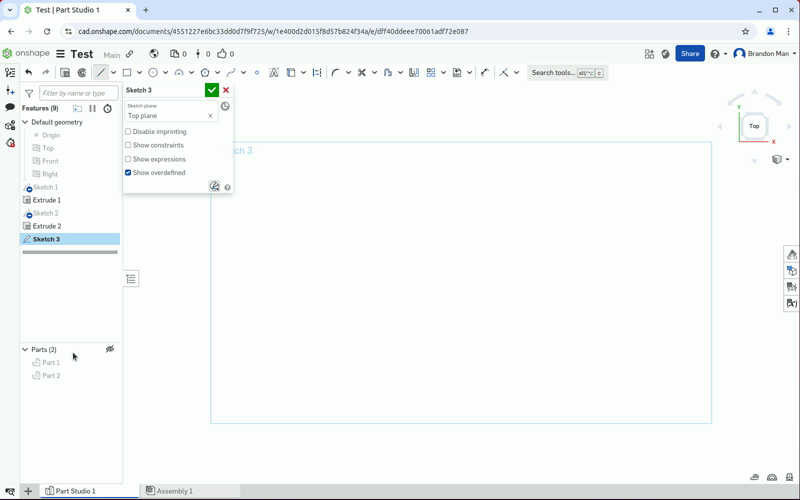
key_down(shift)
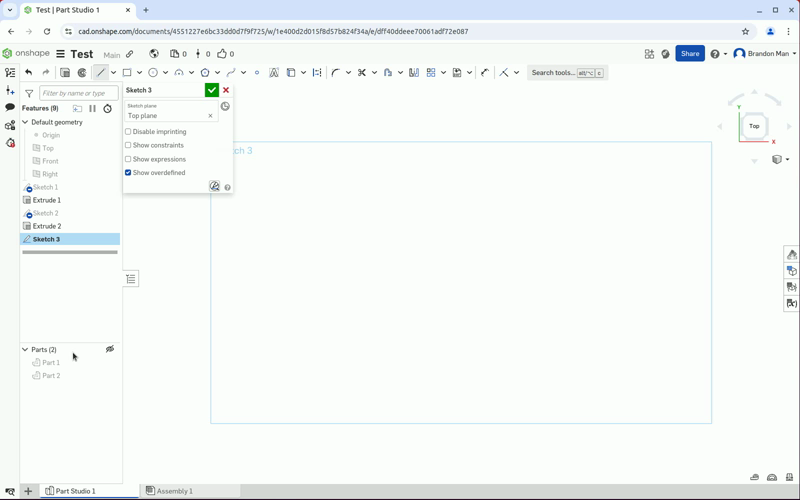
mouse_move(404, 282)
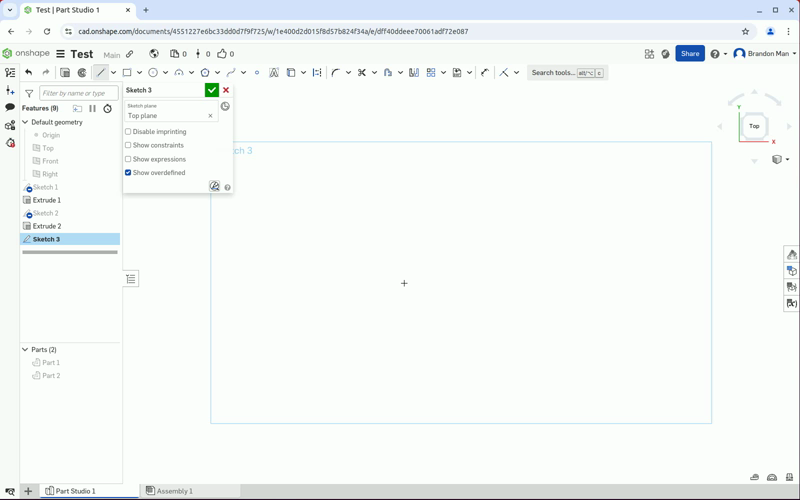
click(404, 282)
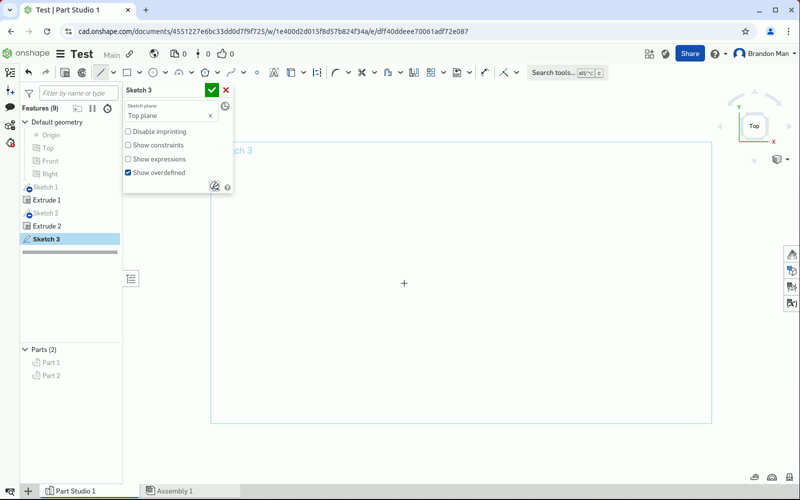
key_up(shift)
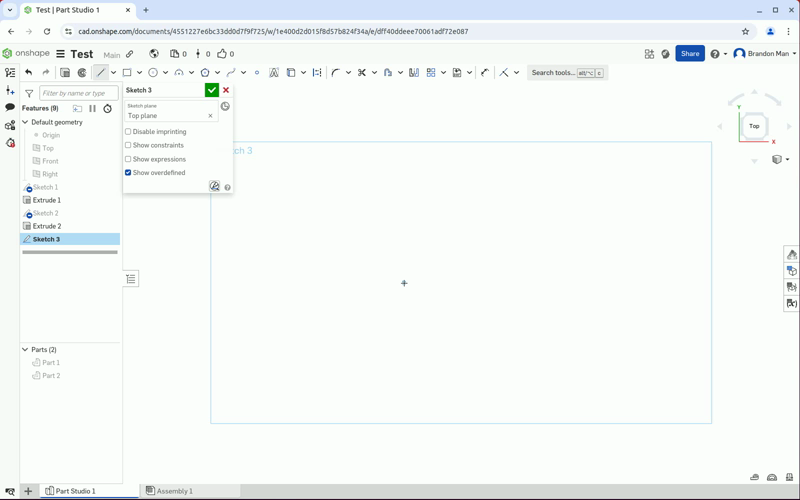
key_down(shift)
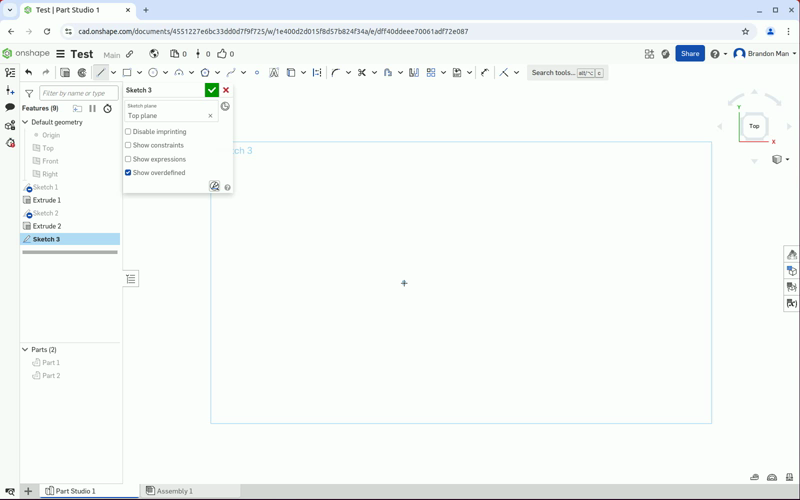
mouse_move(434, 282)
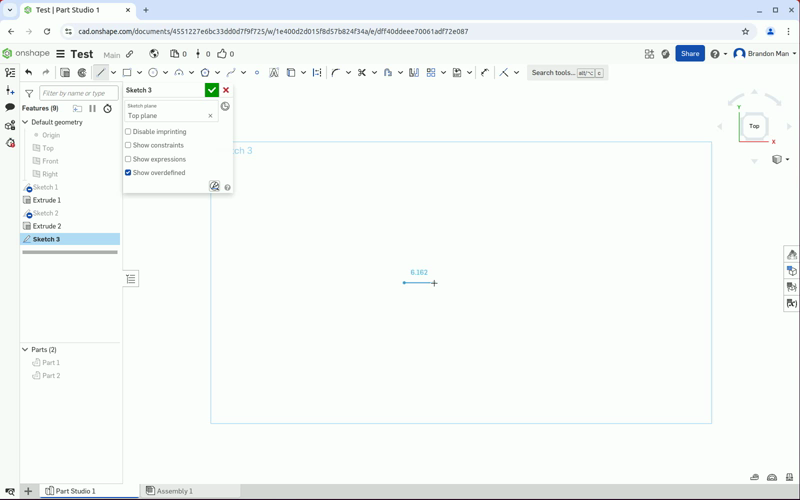
mouse_move(452, 282)
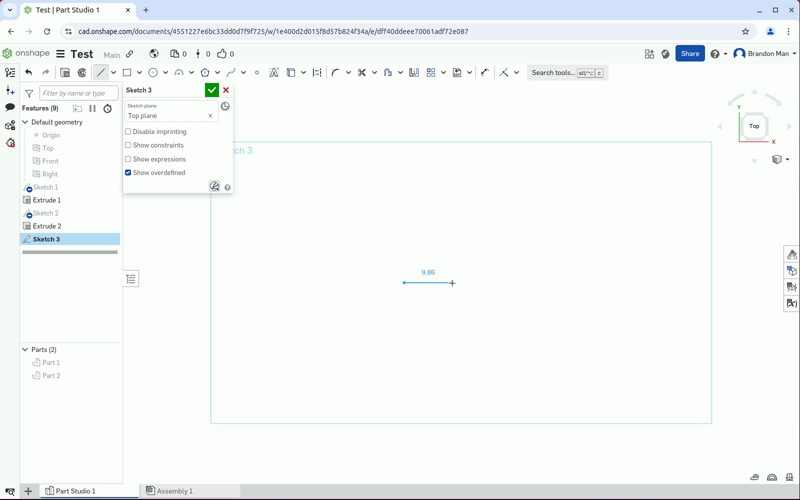
click(452, 282)
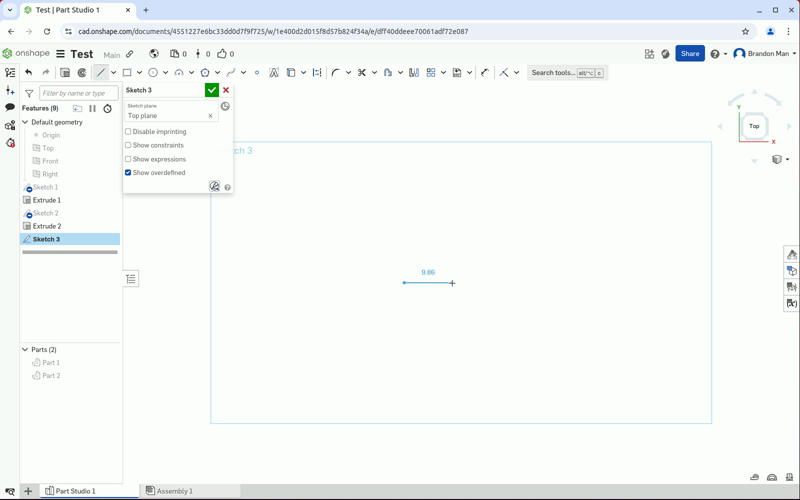
key_up(shift)
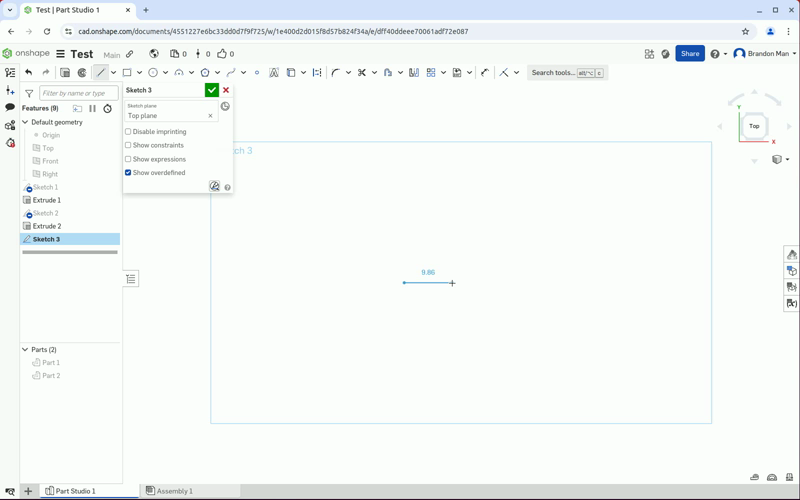
key(esc)
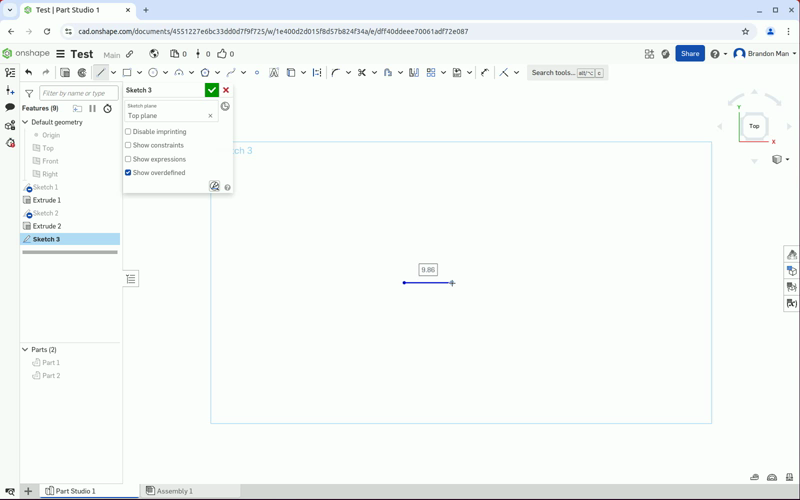
key(a)
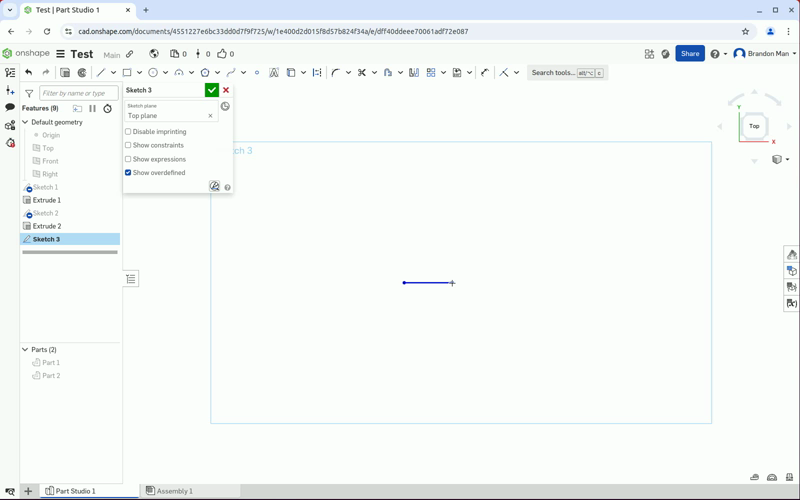
mouse_move(452, 282)
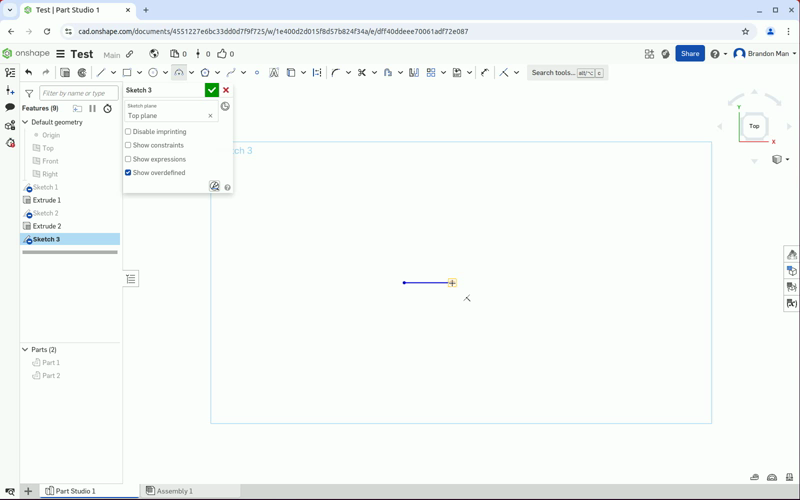
click(452, 282)
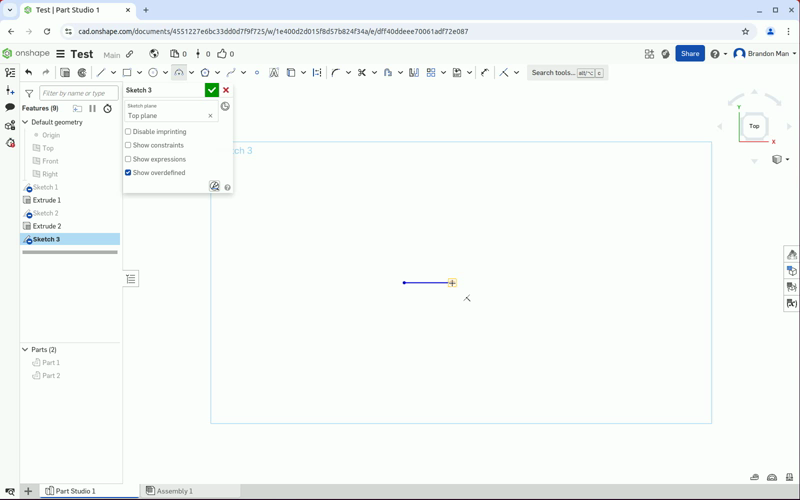
key_down(shift)
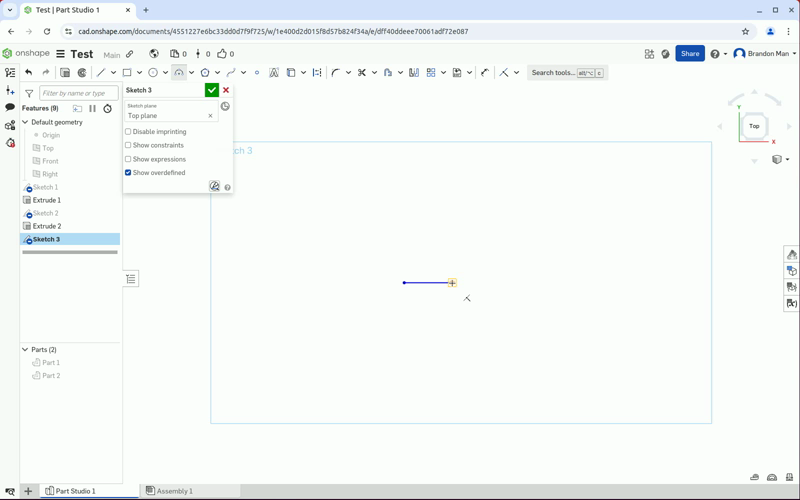
mouse_move(461, 273)
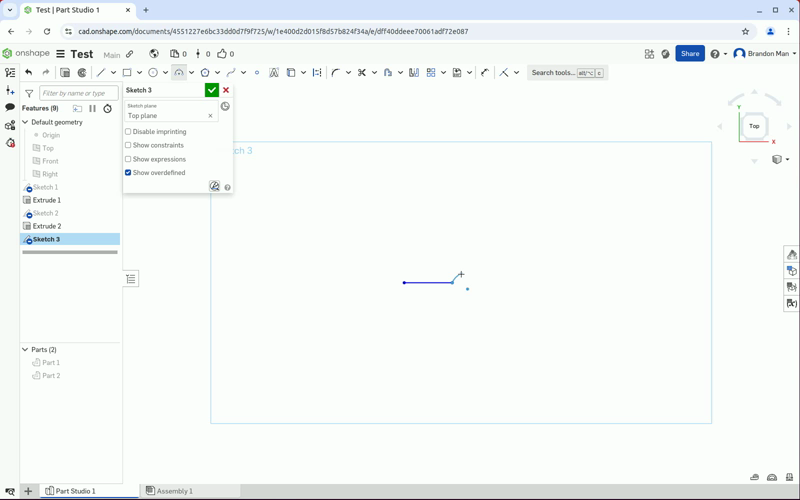
click(461, 273)
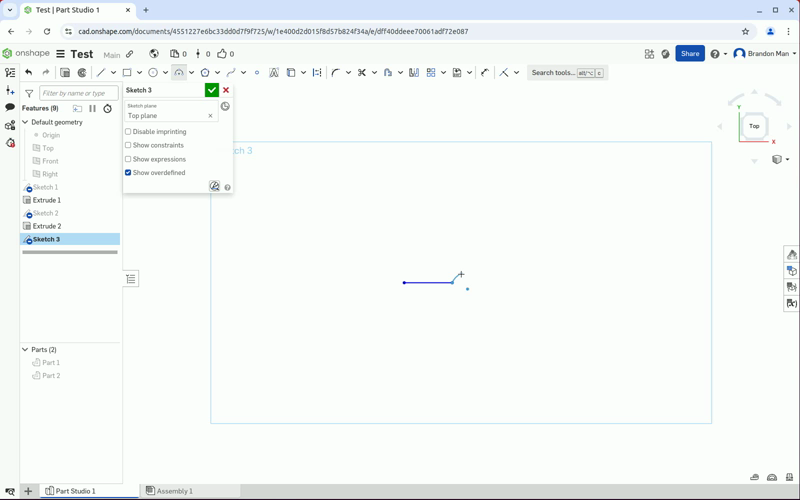
mouse_move(455, 276)
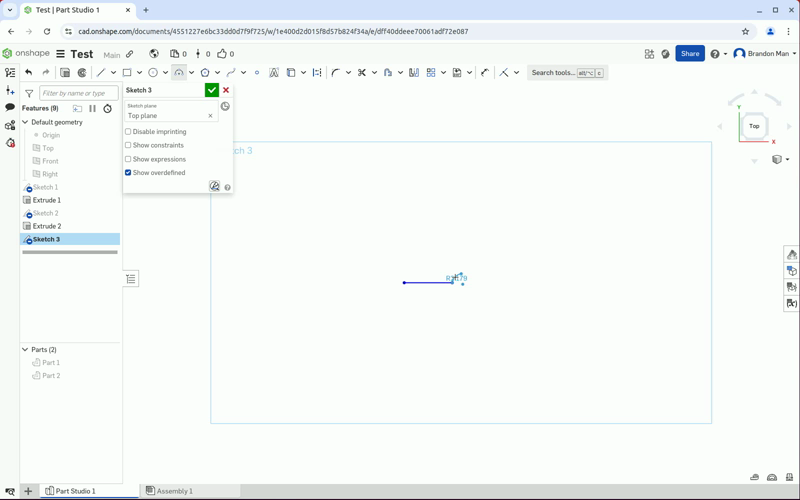
click(455, 276)
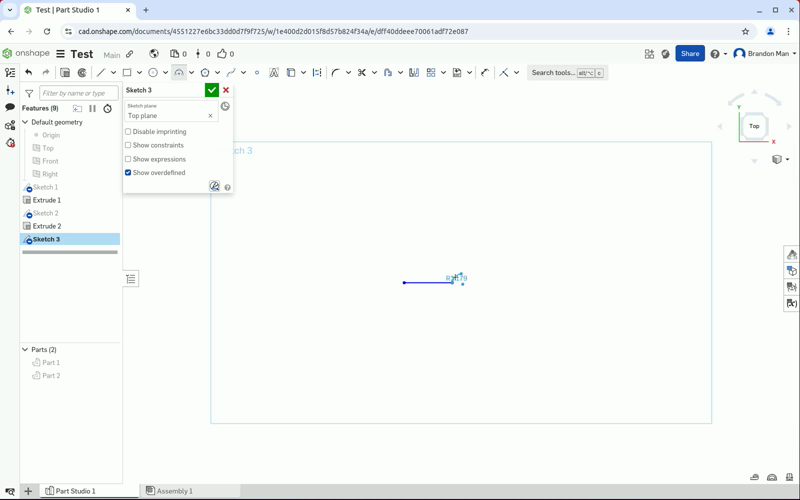
key_up(shift)
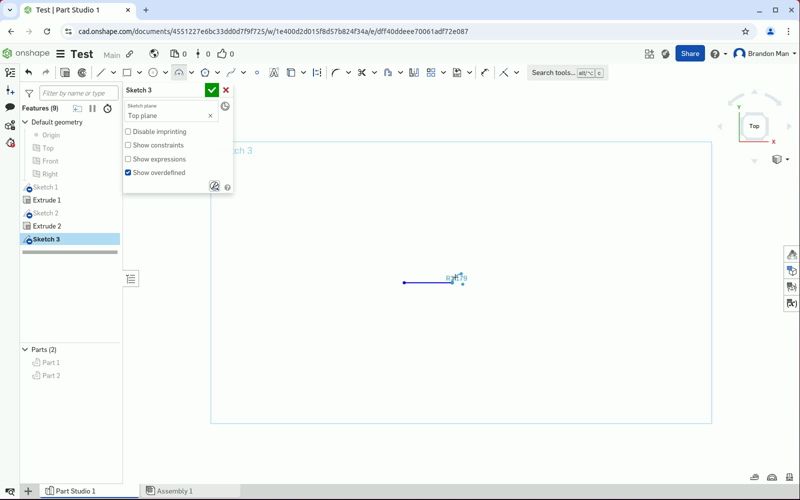
key(esc)
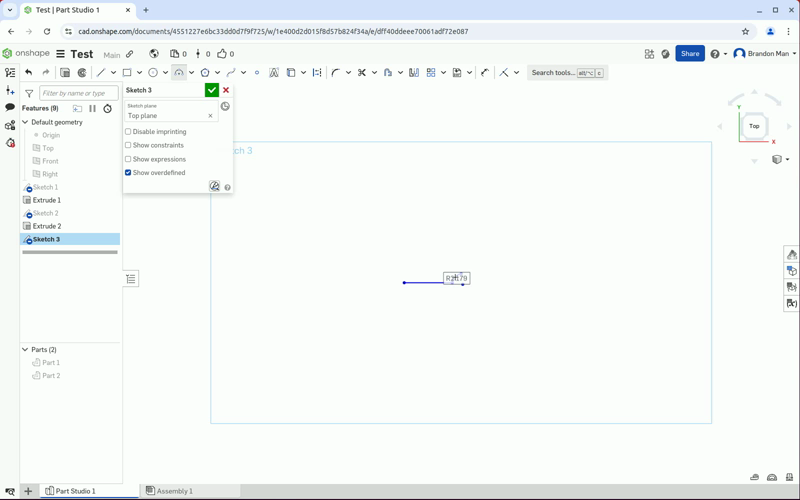
key(l)
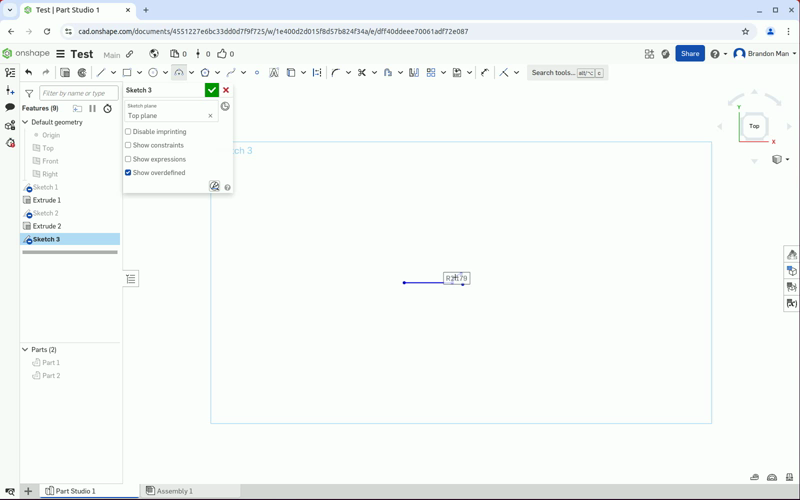
mouse_move(461, 273)
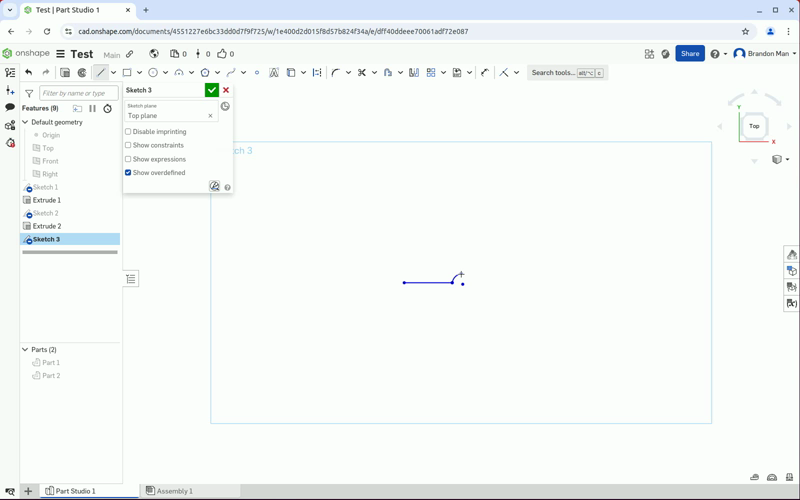
click(461, 273)
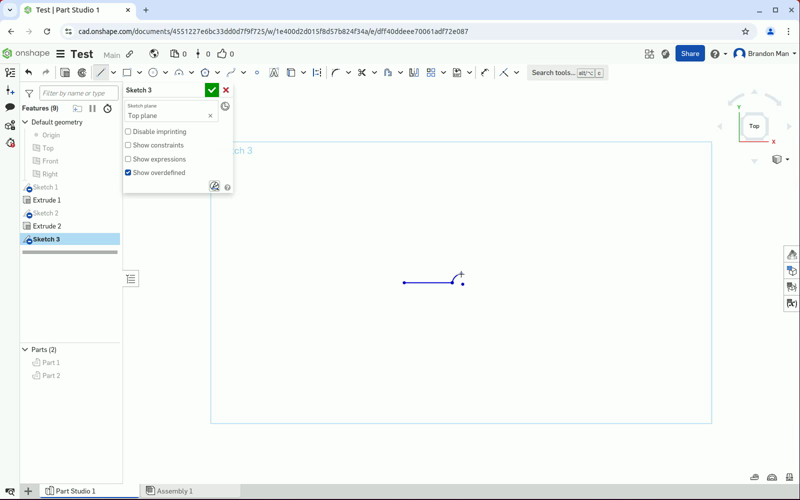
key_down(shift)
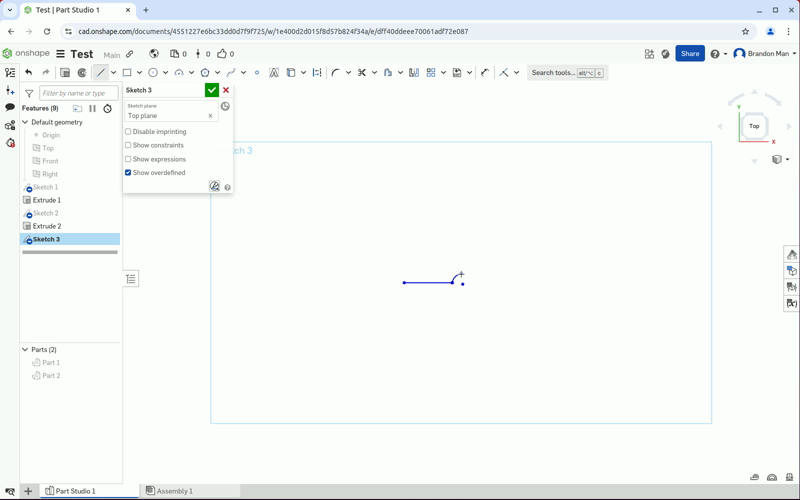
mouse_move(491, 273)
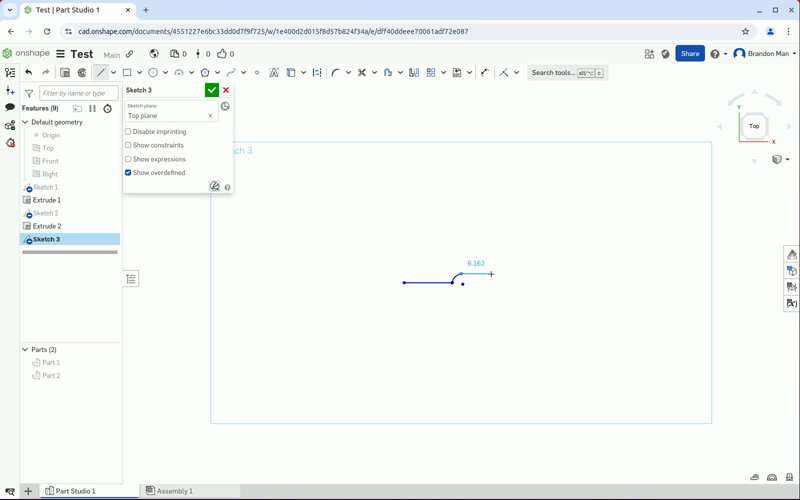
mouse_move(461, 226)
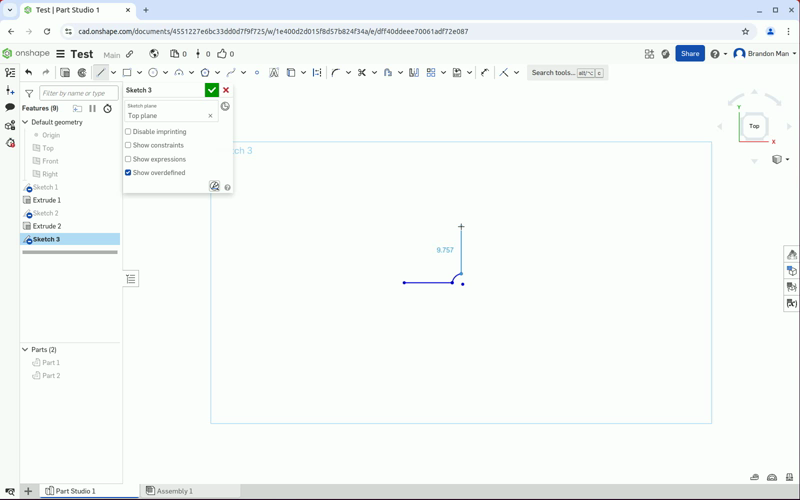
click(461, 226)
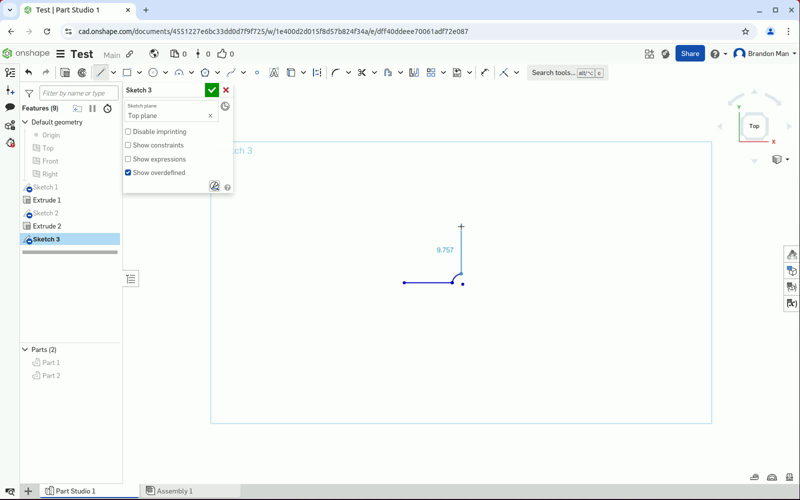
key_up(shift)
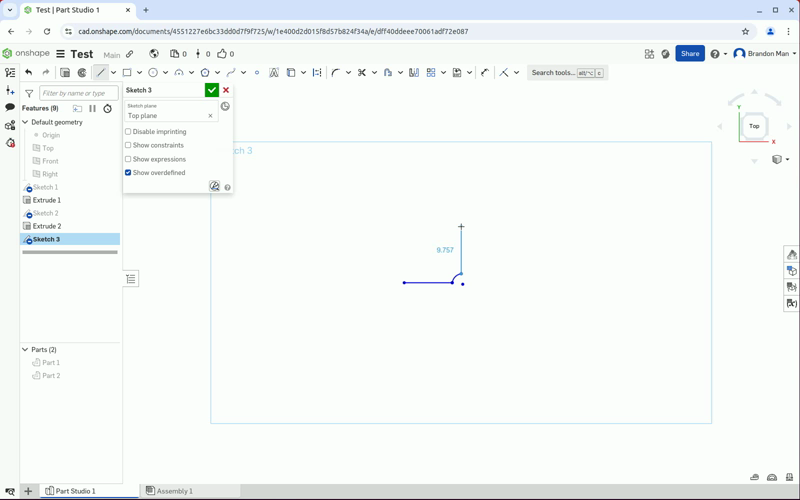
key(esc)
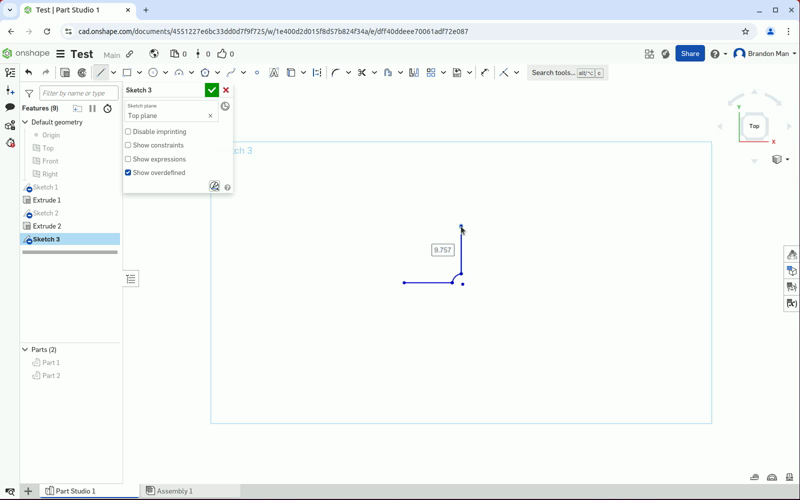
key(a)
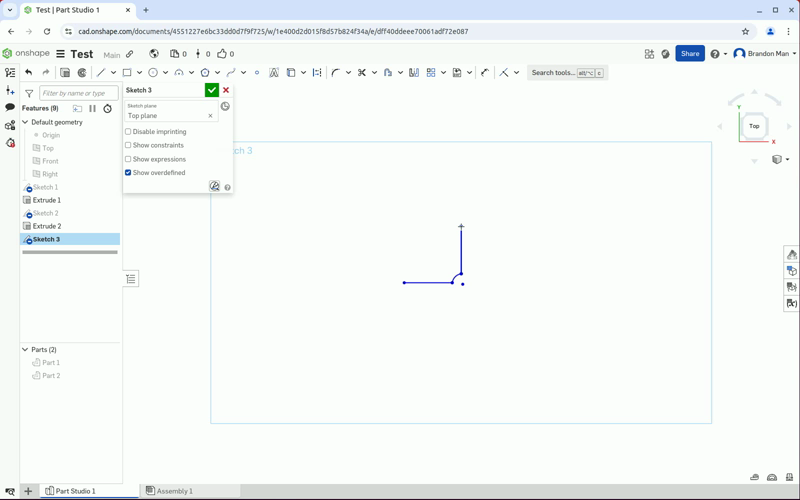
mouse_move(461, 226)
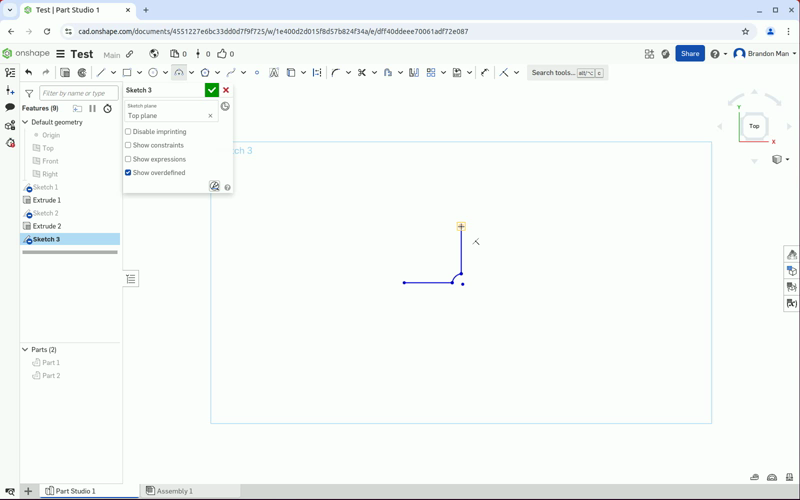
click(461, 226)
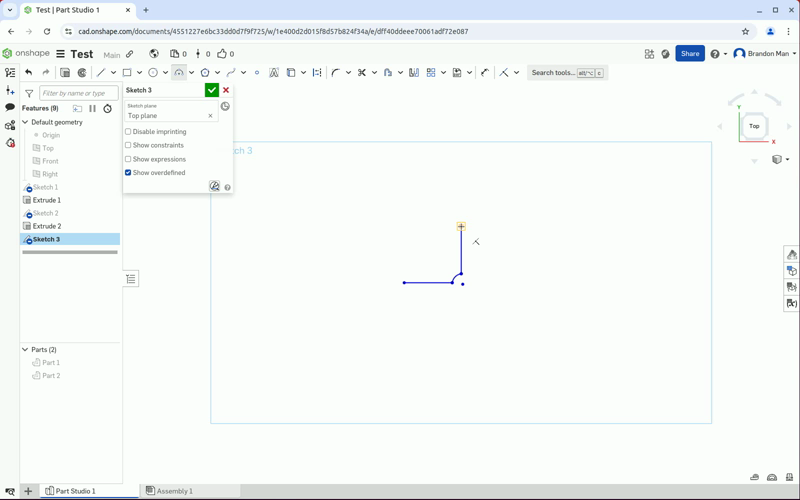
mouse_move(404, 282)
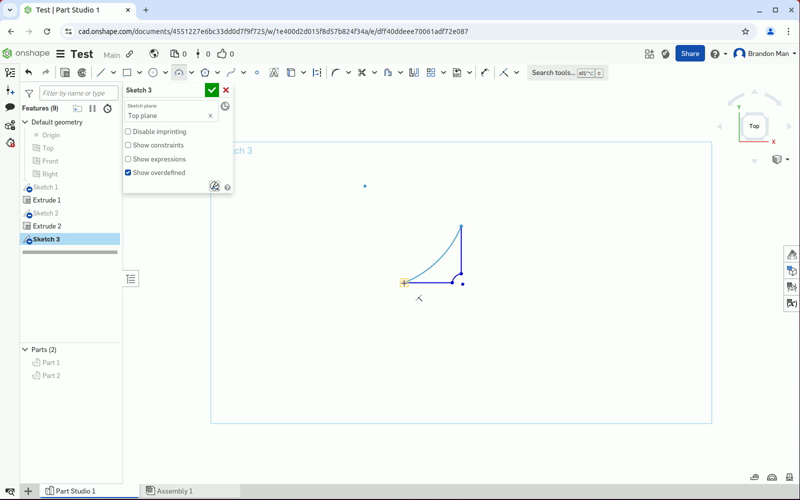
click(404, 282)
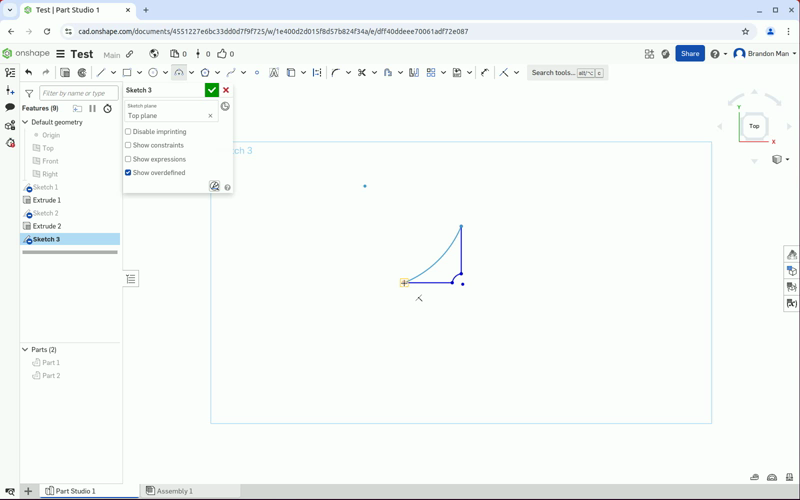
key_down(shift)
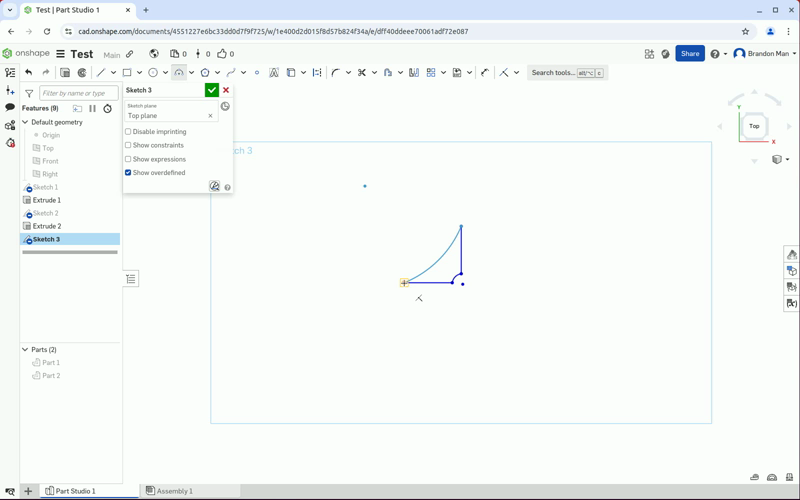
mouse_move(421, 242)
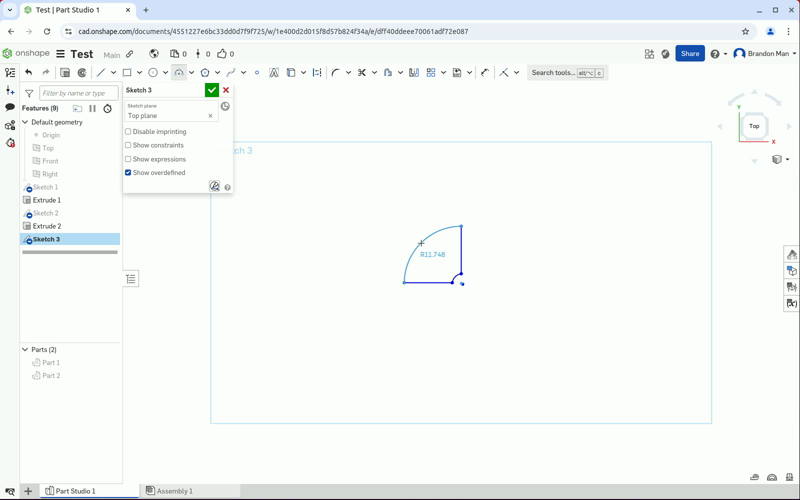
click(421, 242)
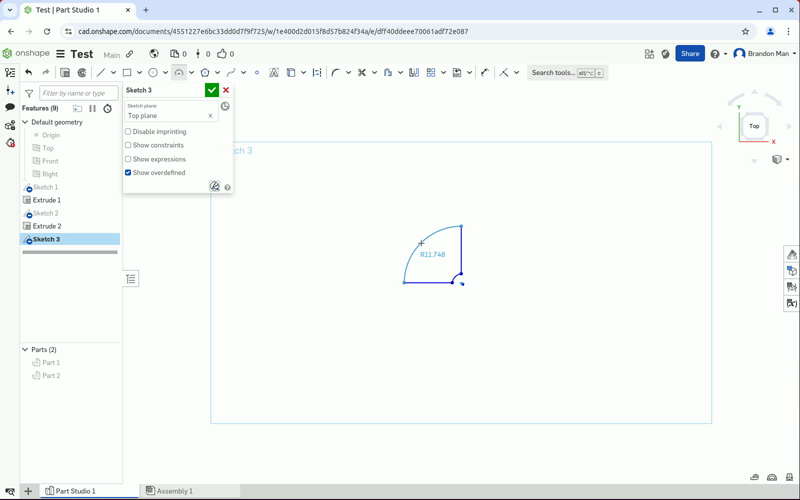
key_up(shift)
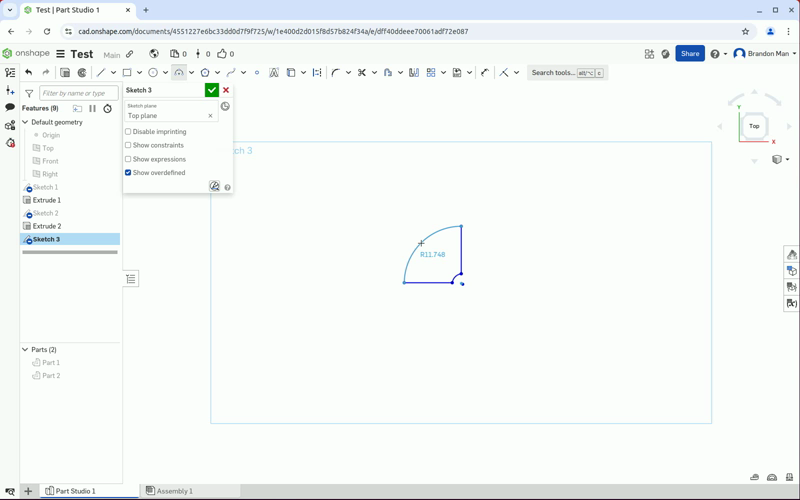
key(esc)
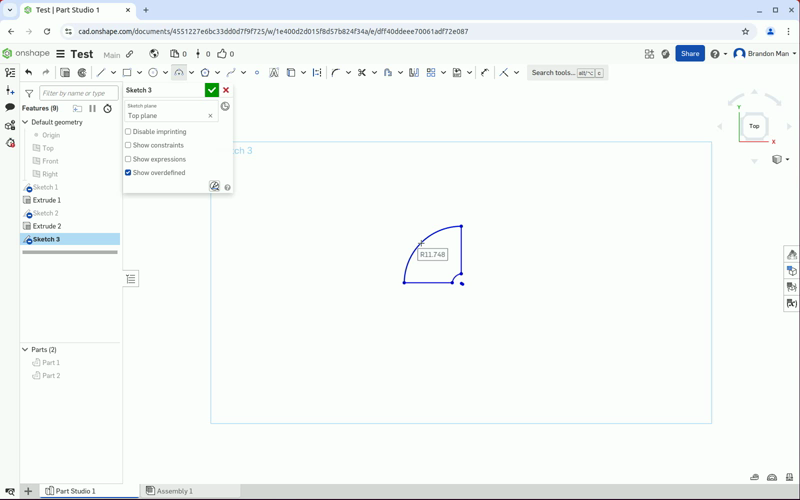
mouse_move(416, 279)
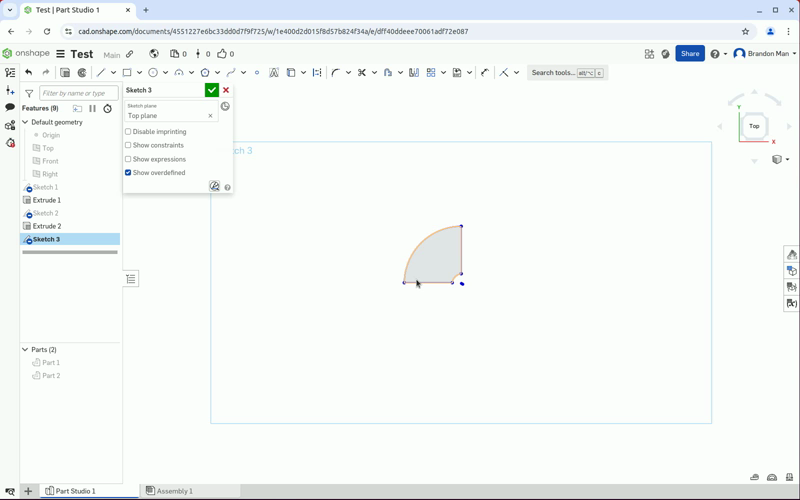
scroll(6)
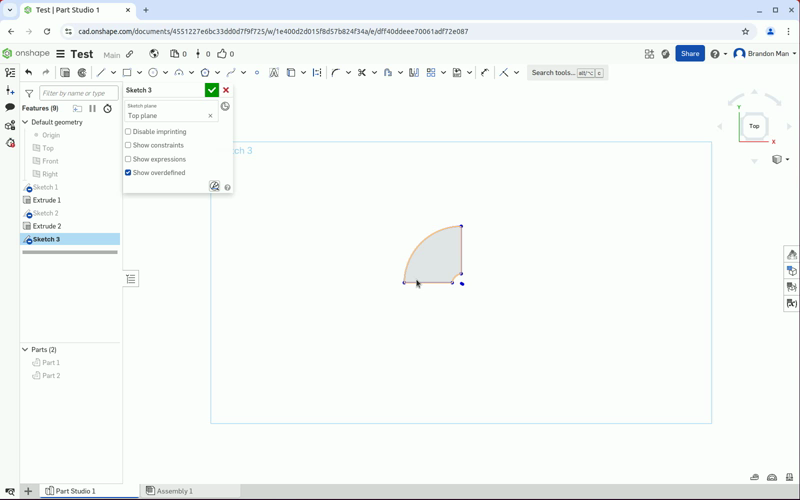
scroll(6)
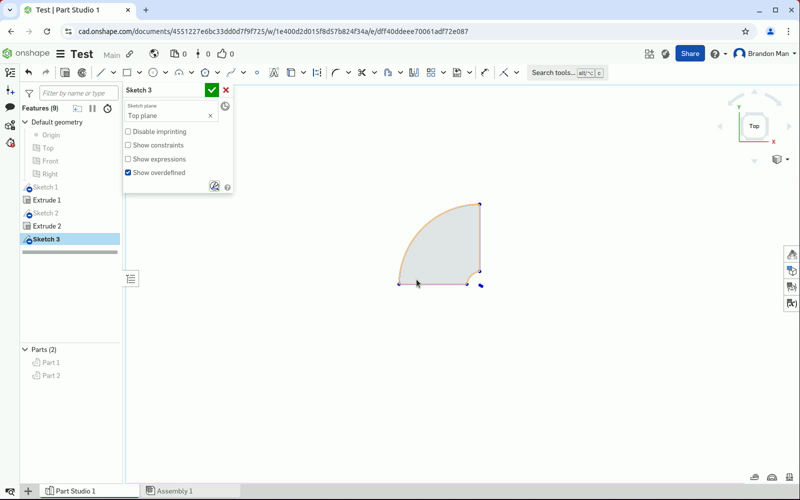
scroll(6)
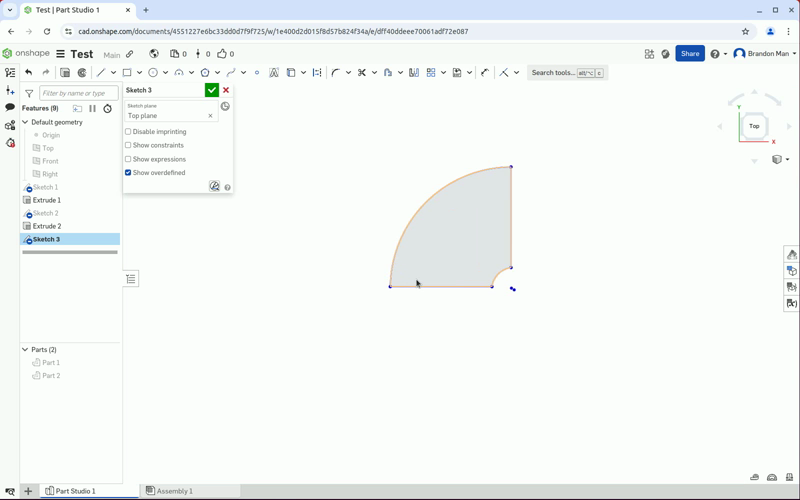
scroll(6)
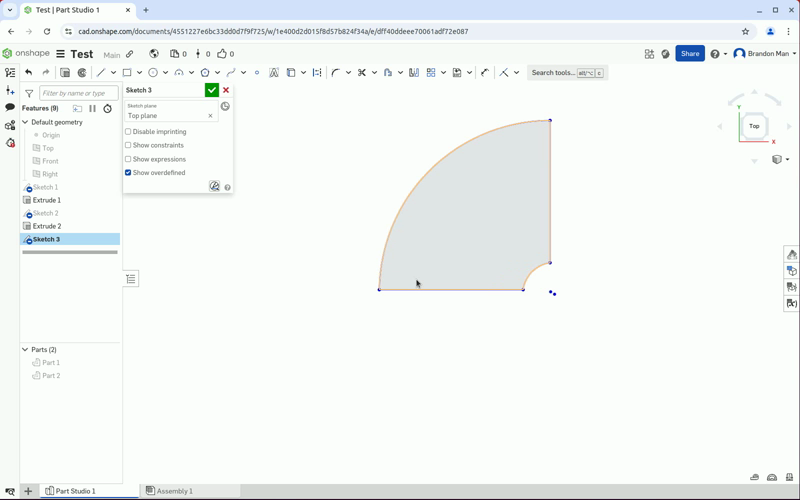
scroll(6)
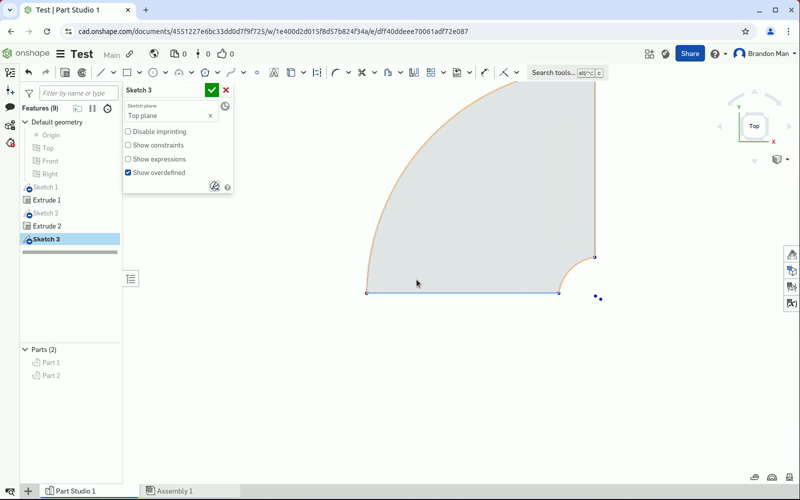
scroll(6)
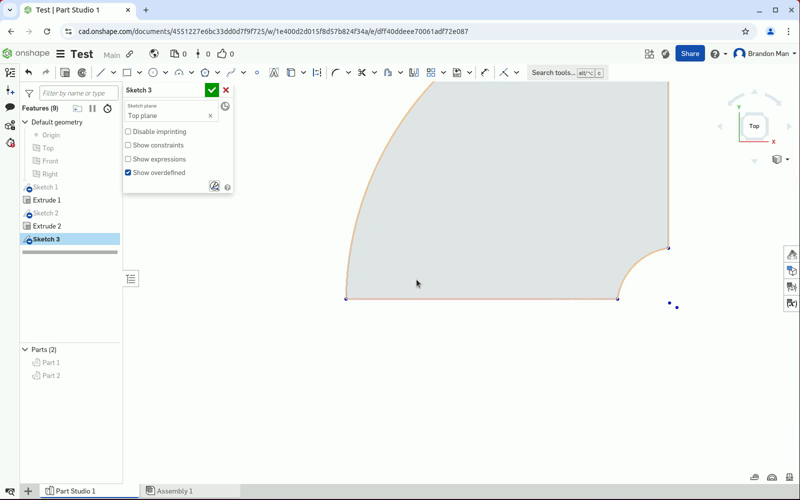
scroll(6)
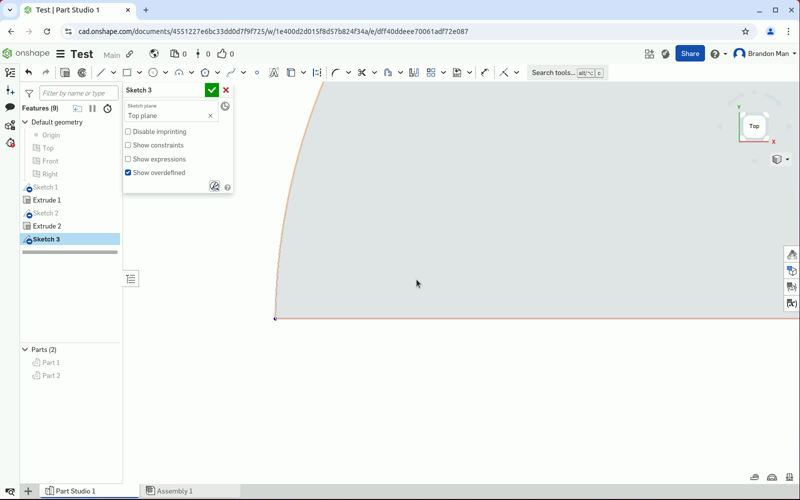
click(416, 279)
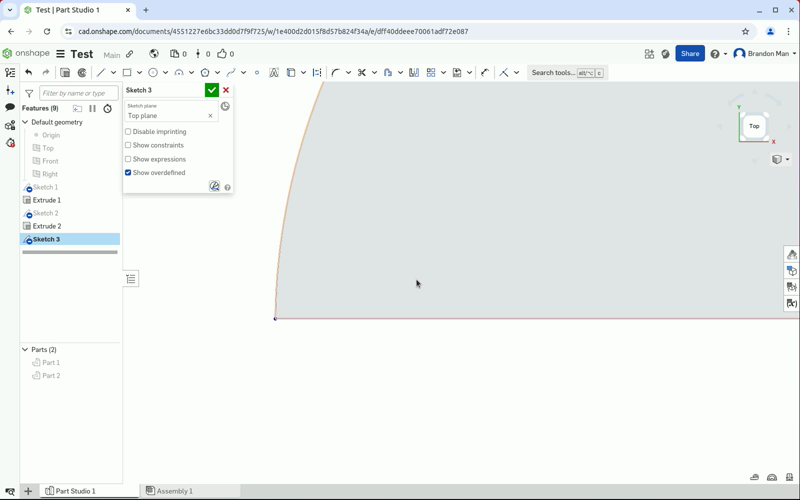
scroll(-6)
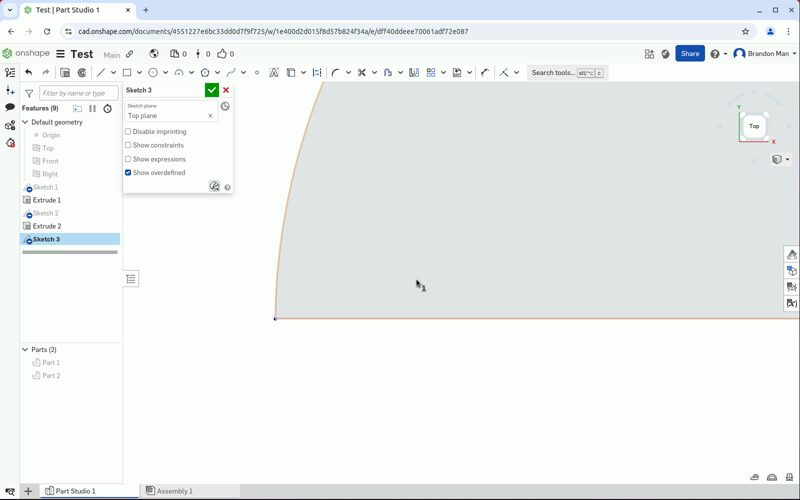
scroll(-6)
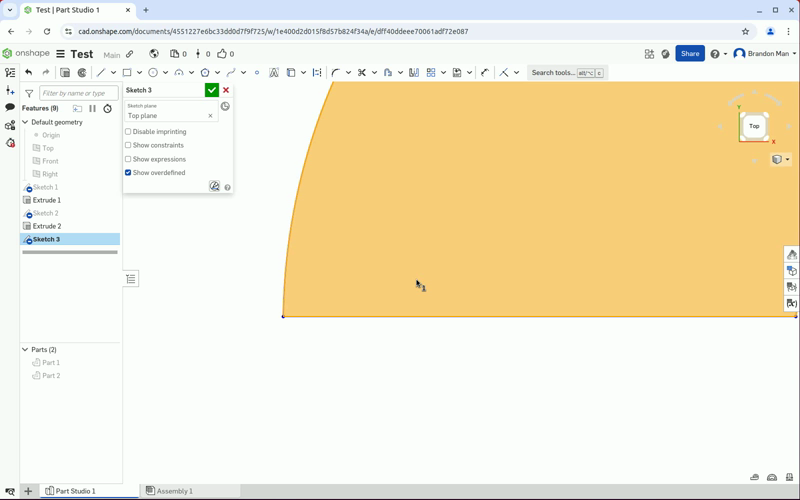
scroll(-6)
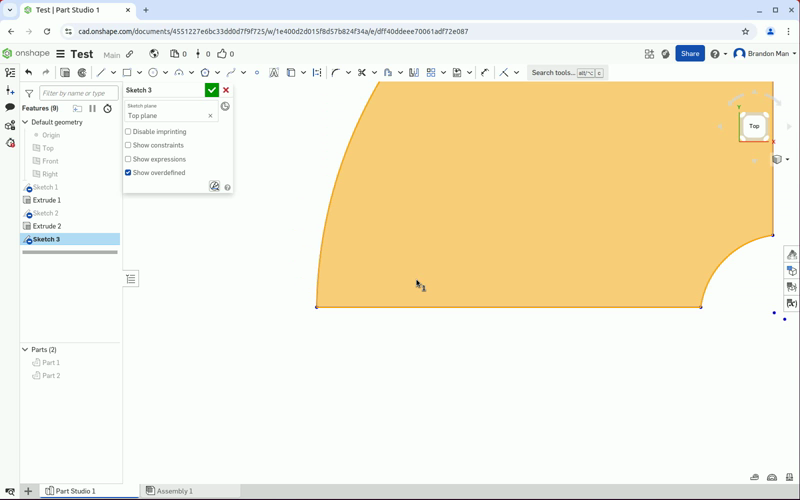
scroll(-6)
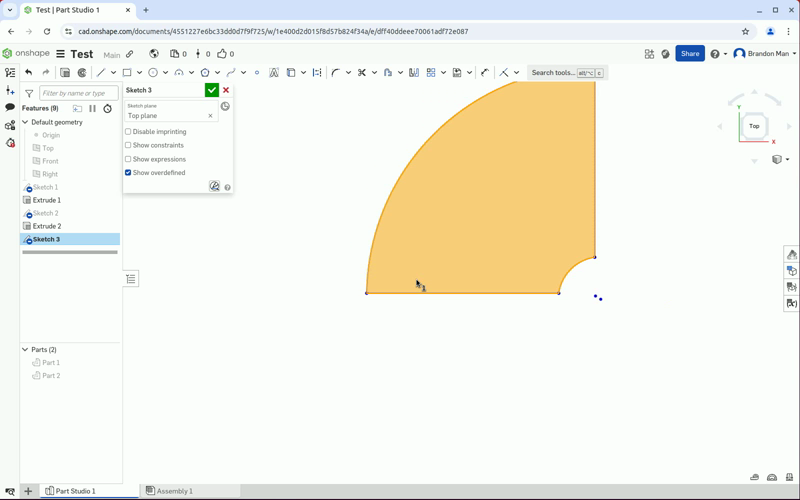
scroll(-6)
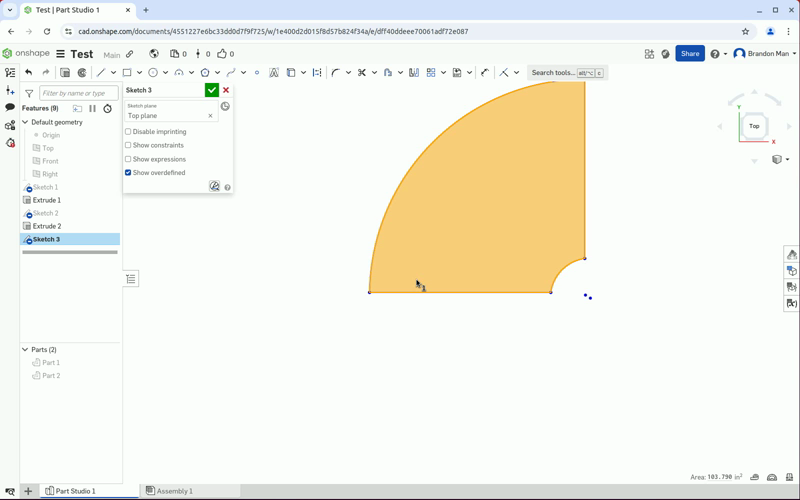
scroll(-6)
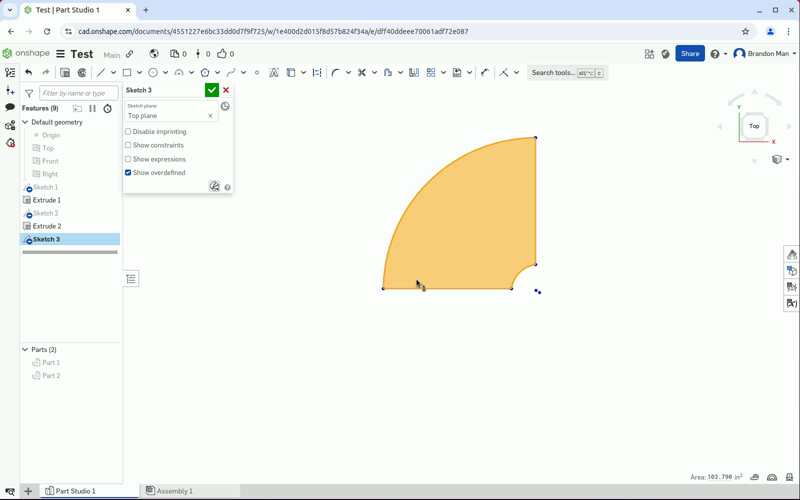
scroll(-6)
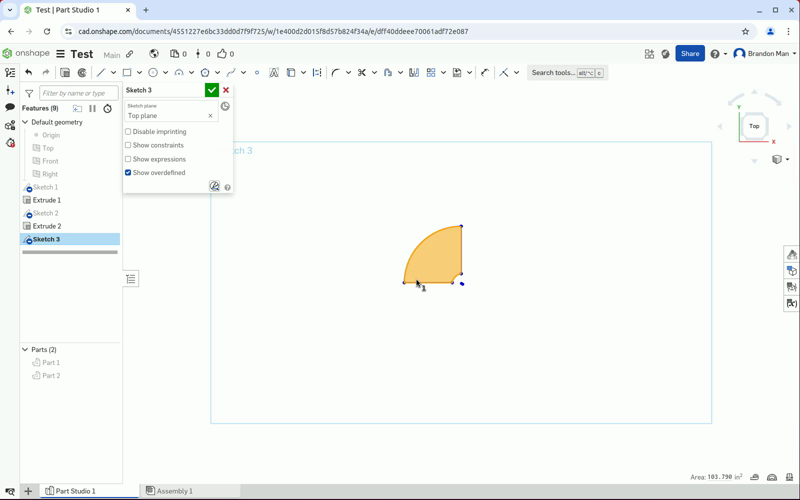
mouse_move(73, 352)
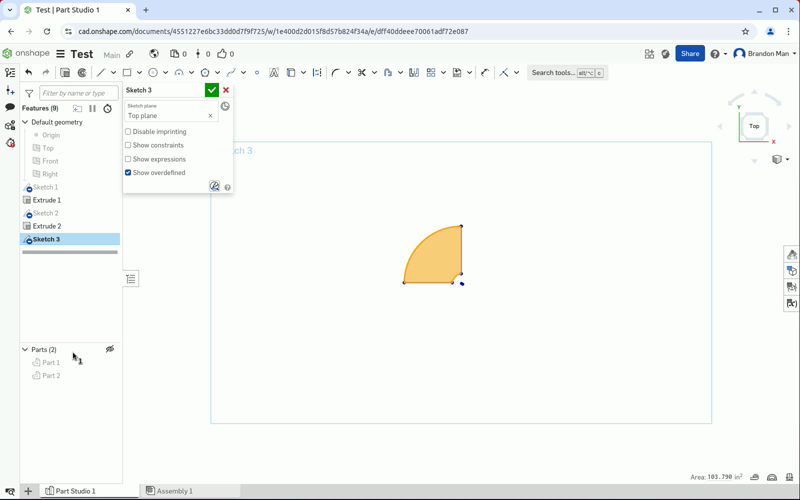
key(shift+y)
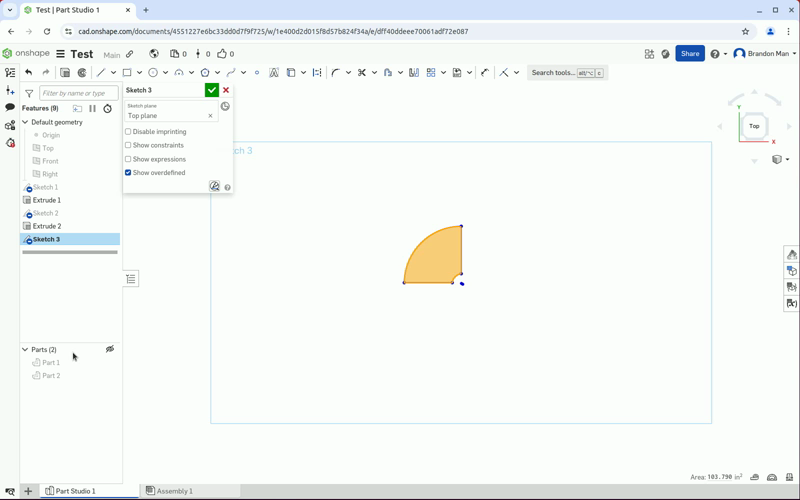
key(shift+e)
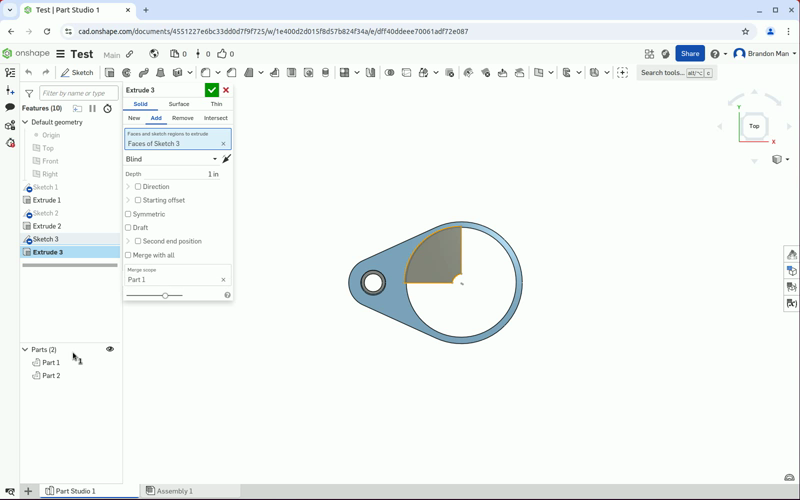
mouse_move(143, 106)
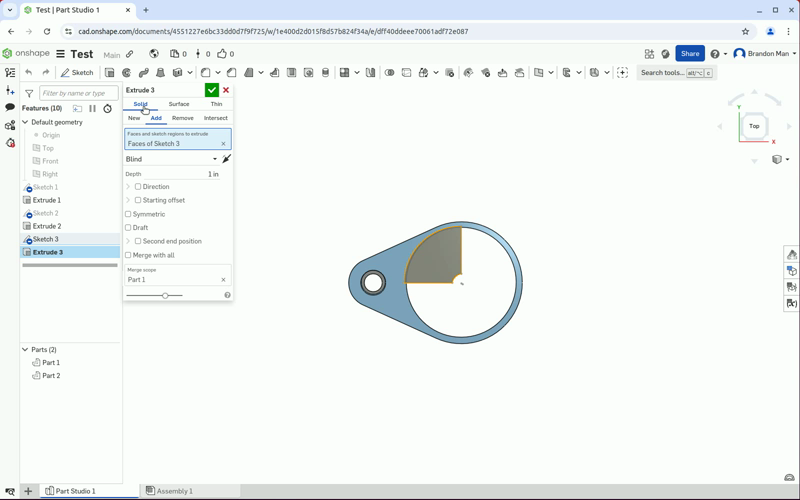
click(143, 106)
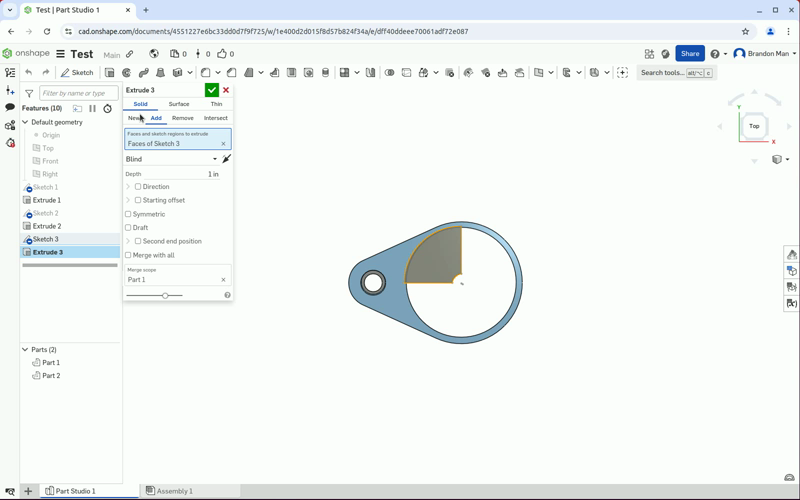
mouse_move(137, 120)
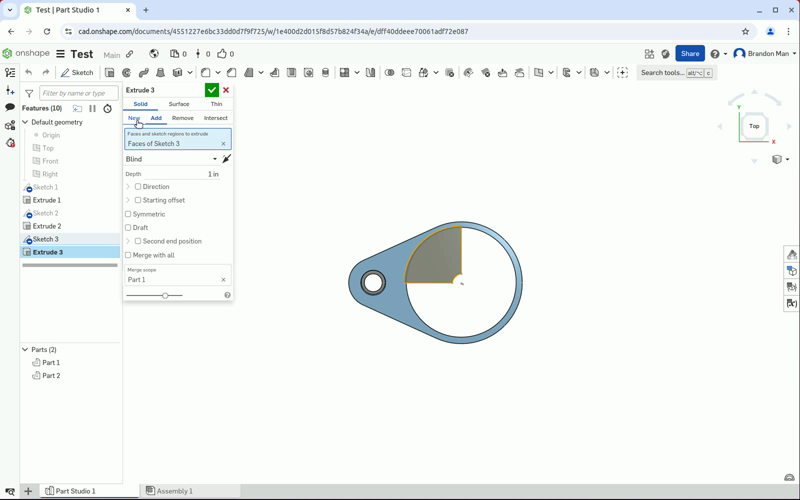
click(137, 120)
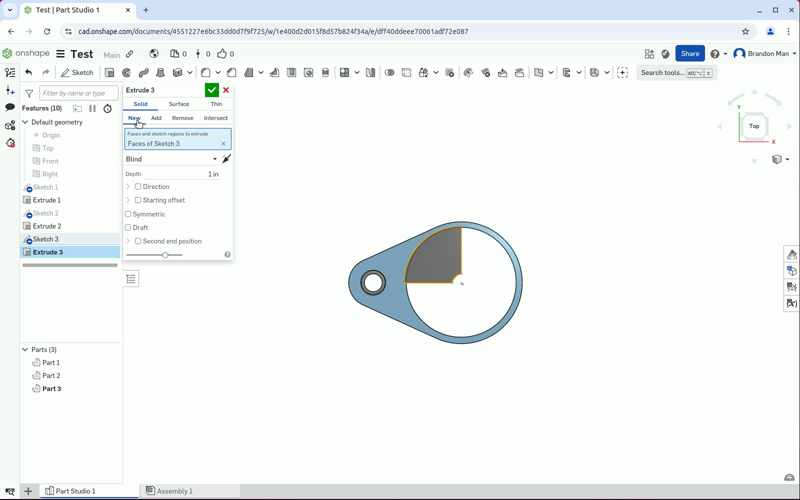
key(tab, 4)
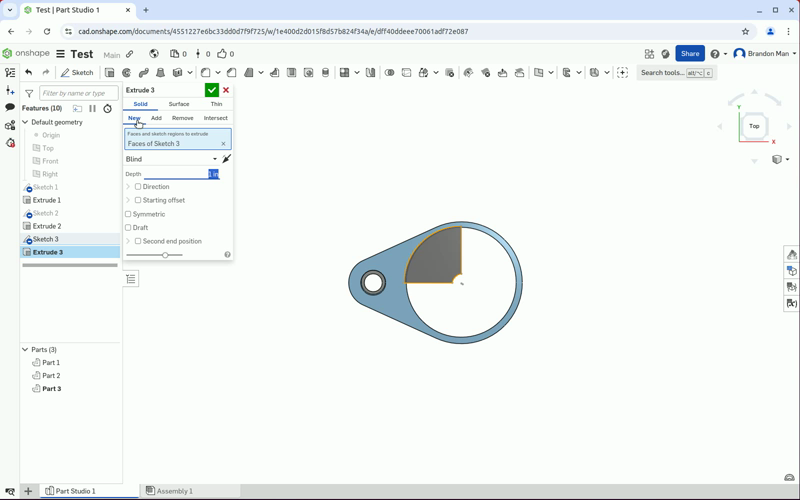
text(0.481)
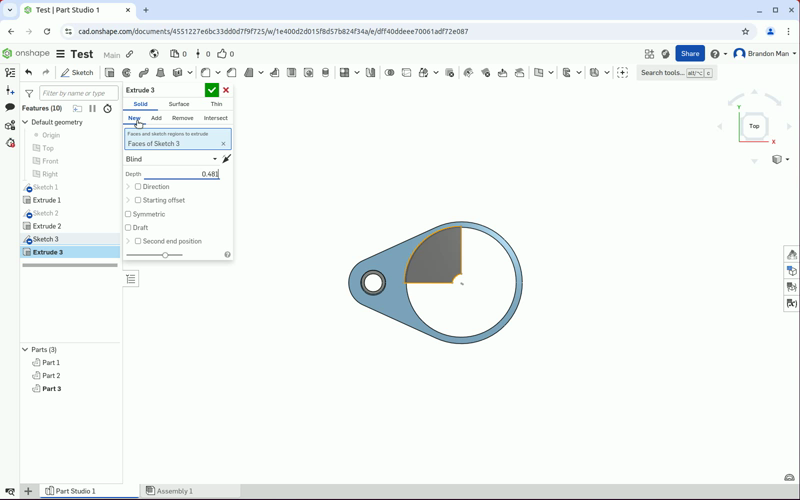
key(enter)
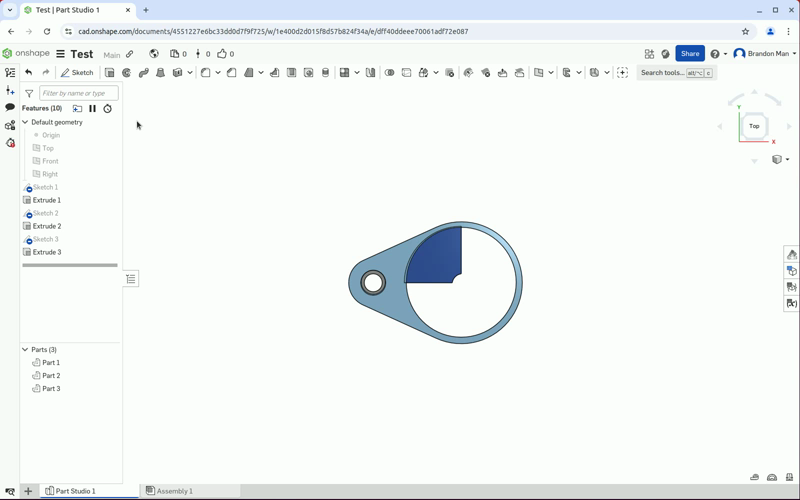
key(shift+h)
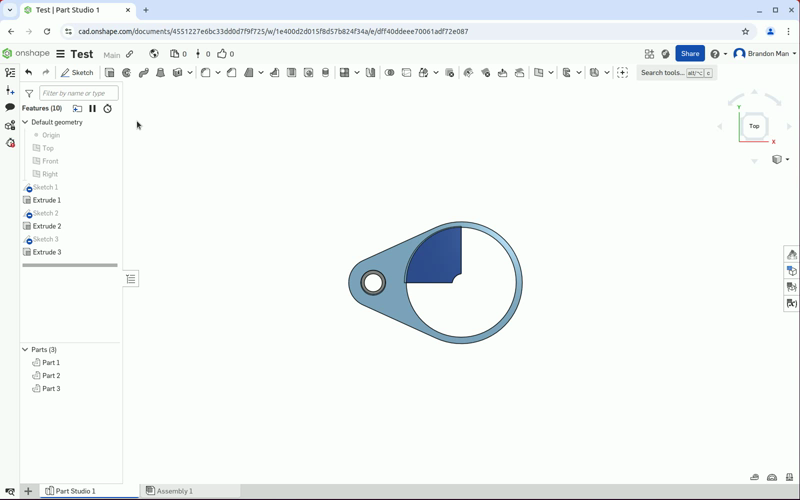
key(shift+h)
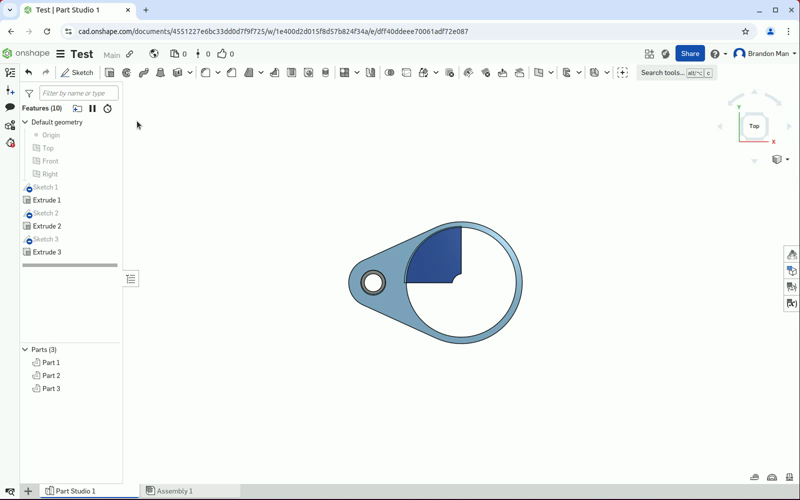
mouse_move(73, 189)
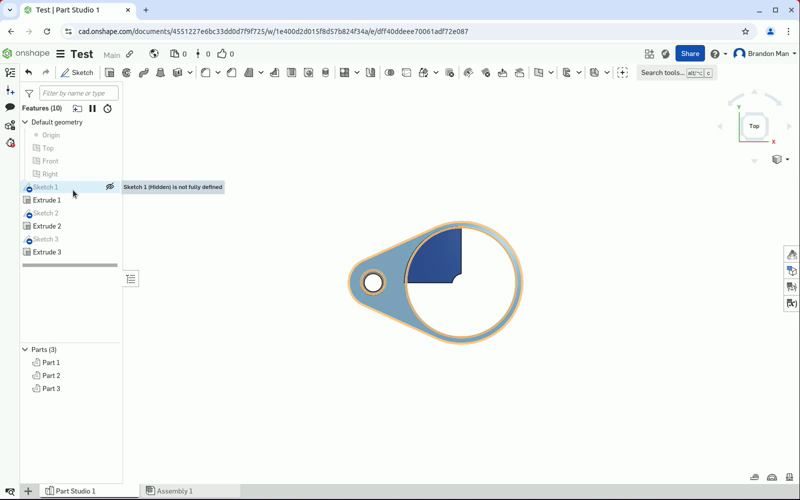
click(73, 189)
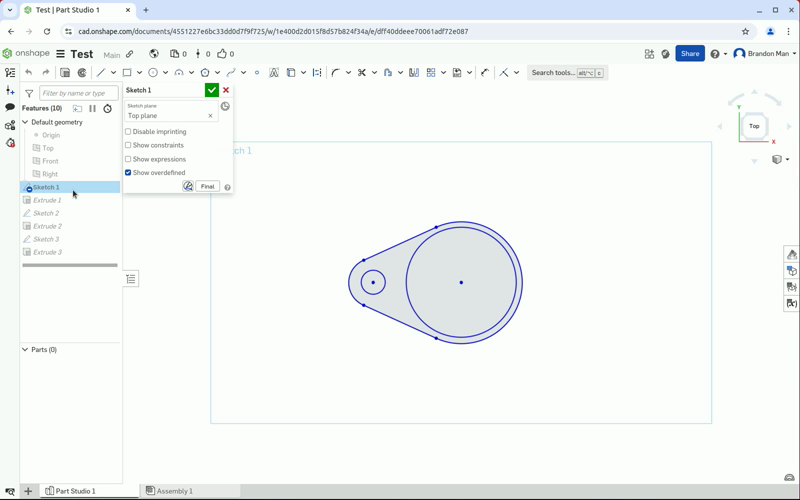
mouse_move(229, 92)
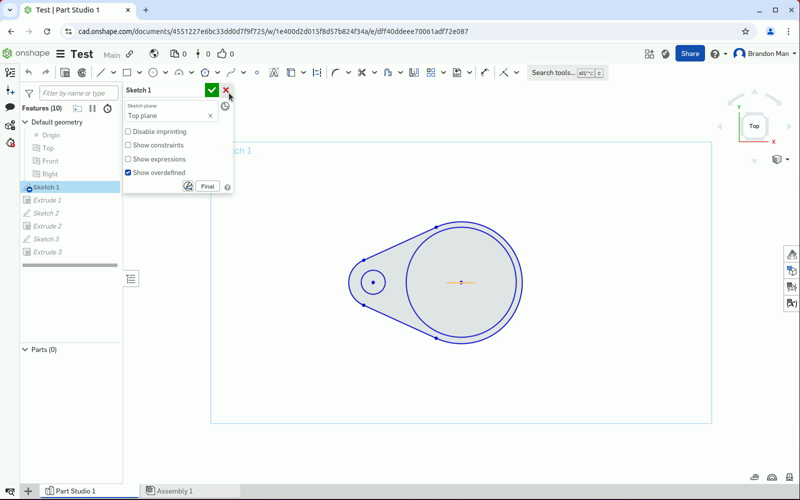
click(229, 92)
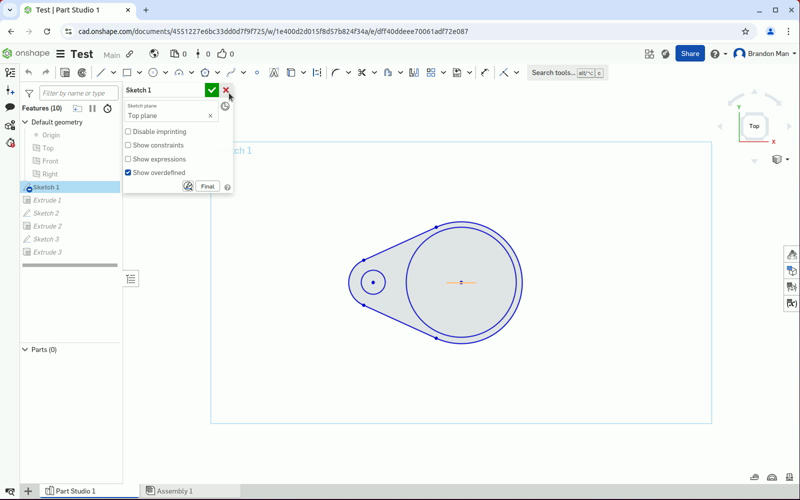
key(shift+s)
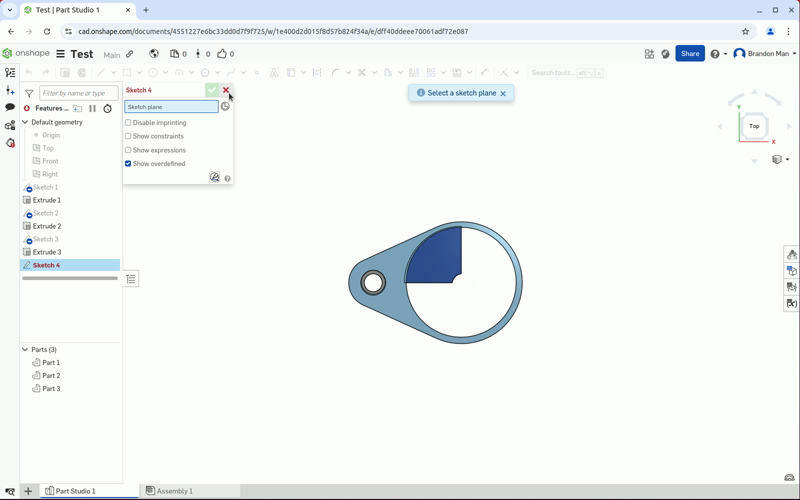
mouse_move(73, 150)
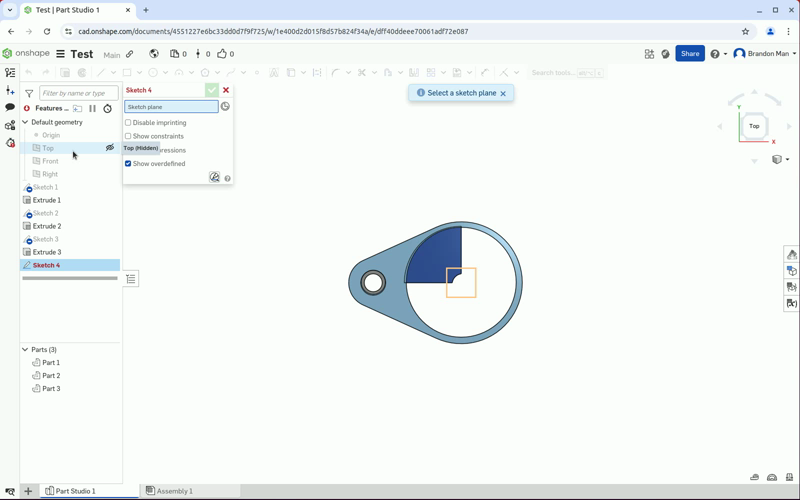
click(73, 150)
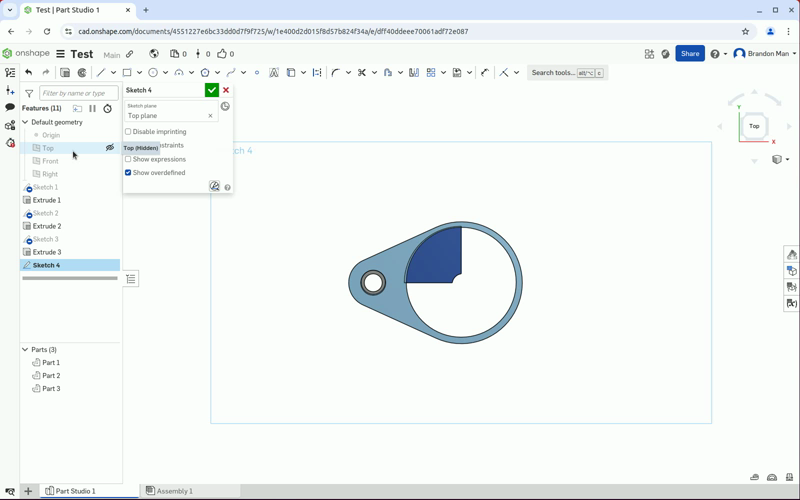
mouse_move(73, 352)
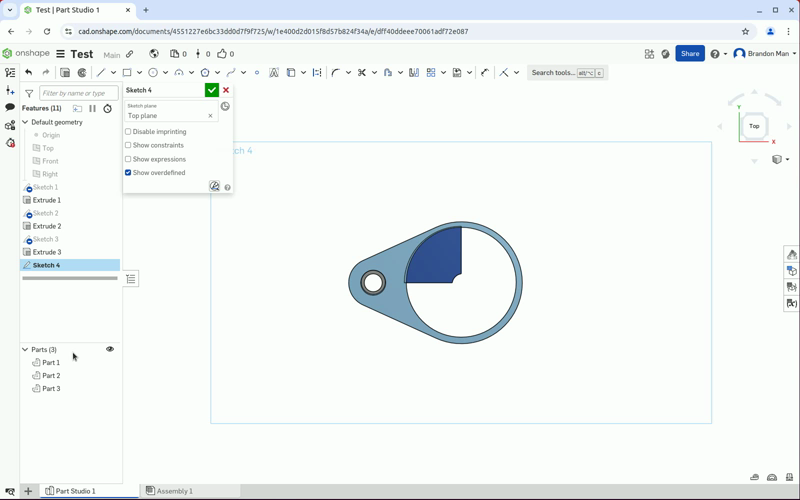
key(y)
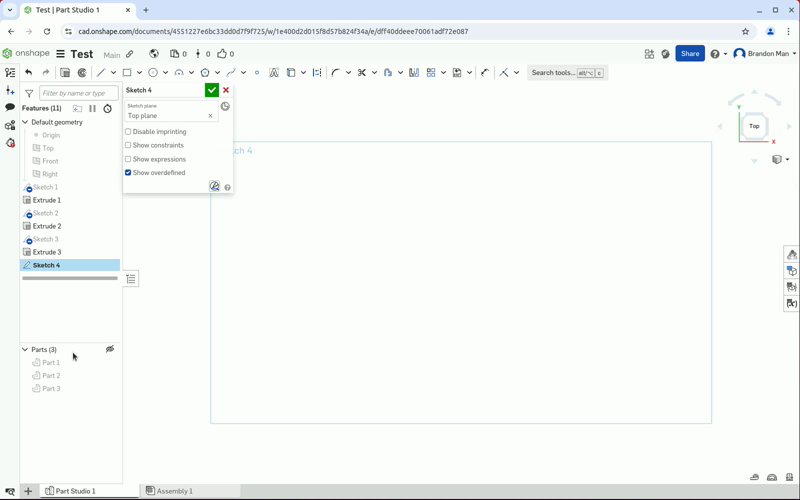
key(a)
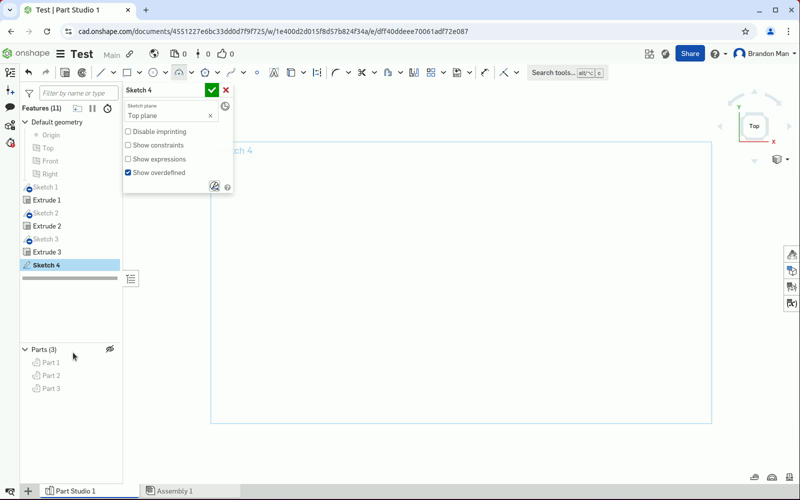
key_down(shift)
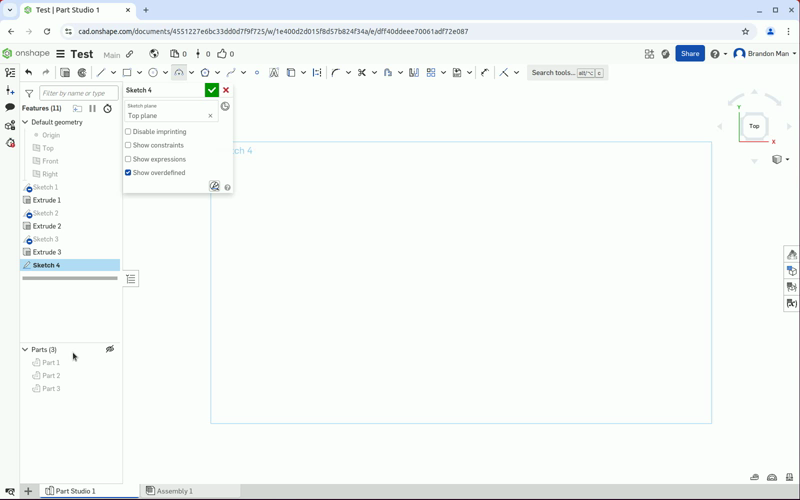
mouse_move(404, 282)
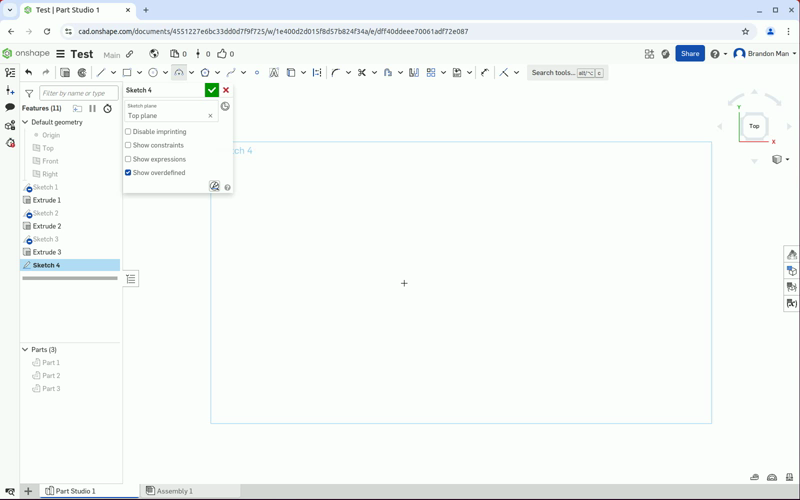
click(404, 282)
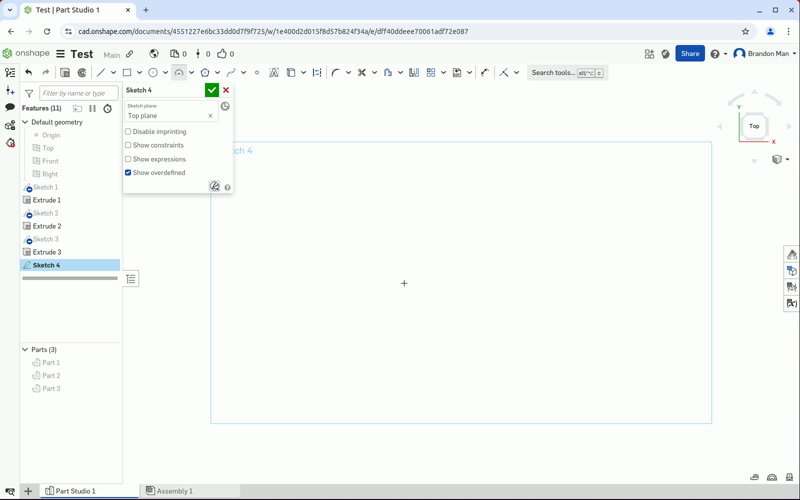
key_up(shift)
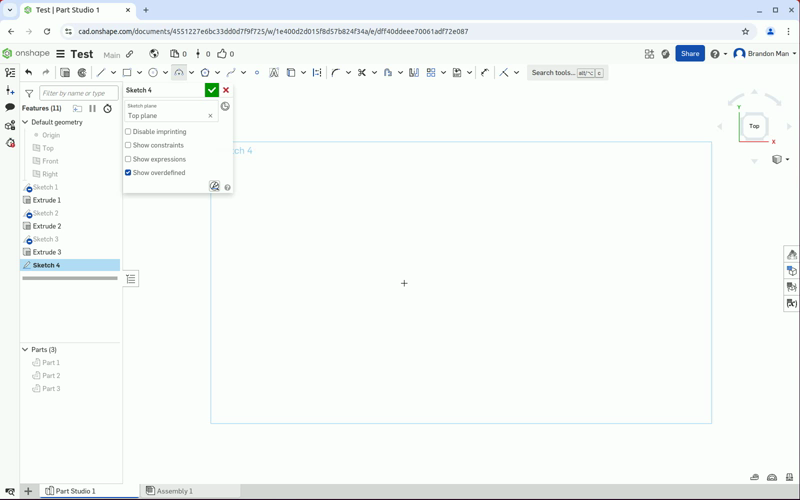
key_down(shift)
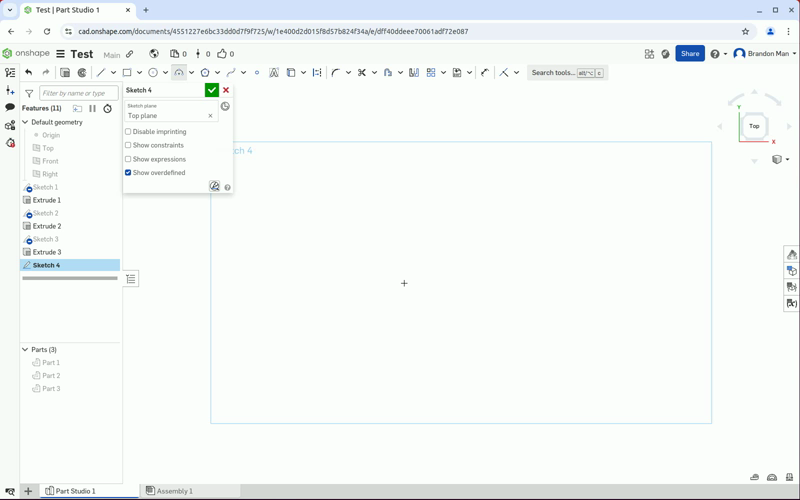
mouse_move(461, 339)
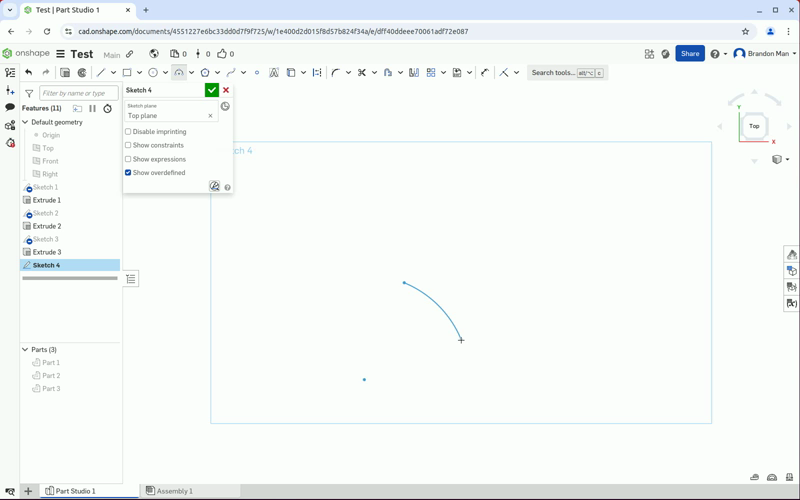
click(461, 339)
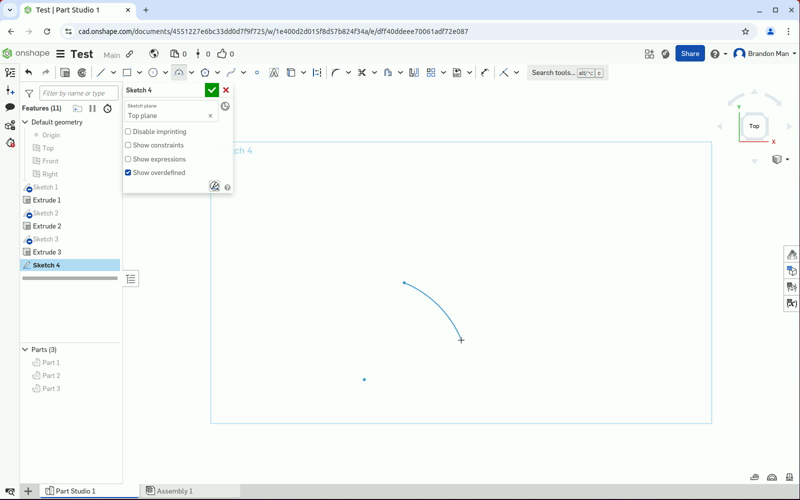
mouse_move(421, 323)
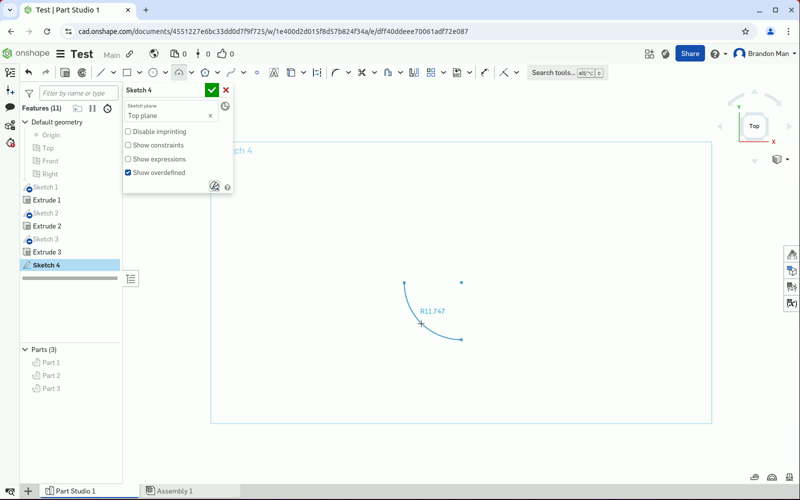
click(421, 323)
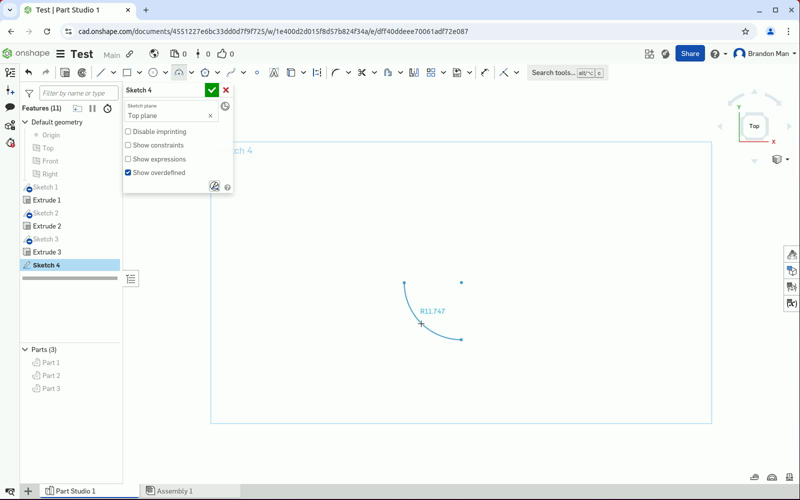
key_up(shift)
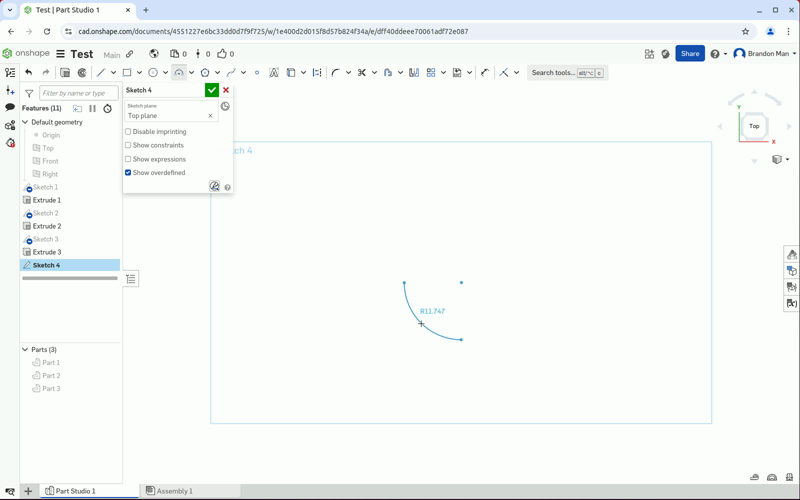
key(esc)
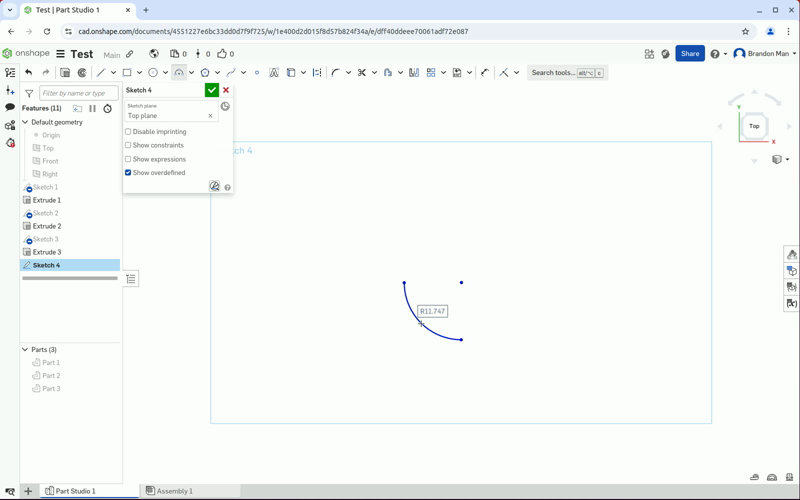
key(l)
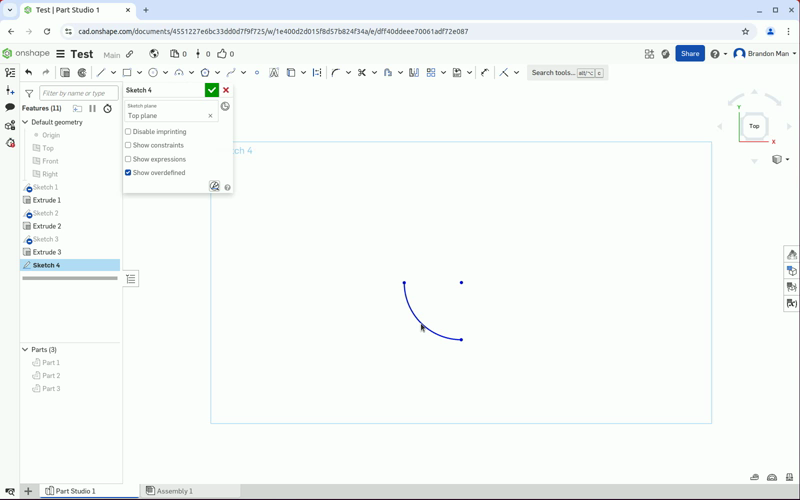
mouse_move(461, 339)
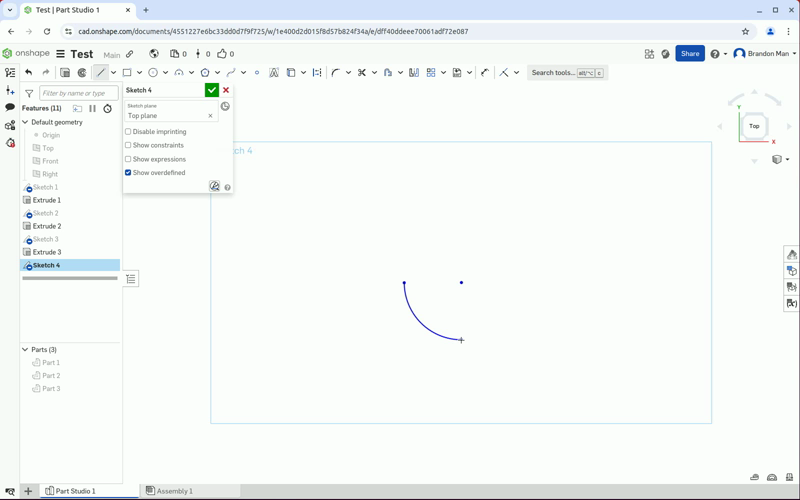
click(461, 339)
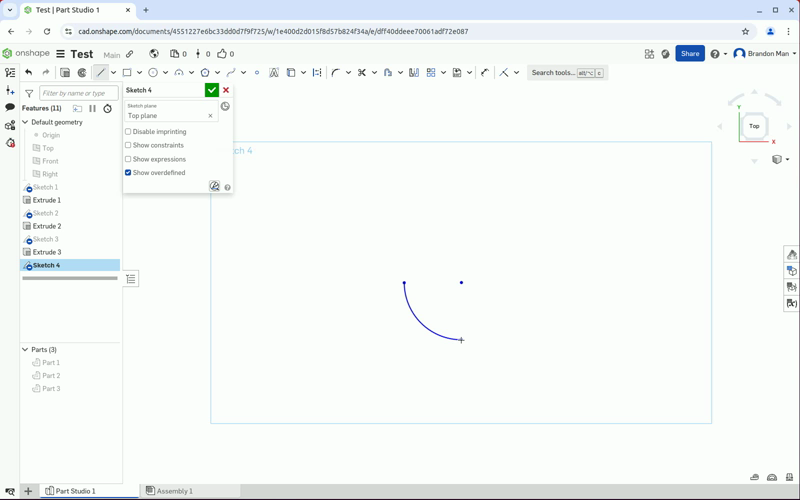
key_down(shift)
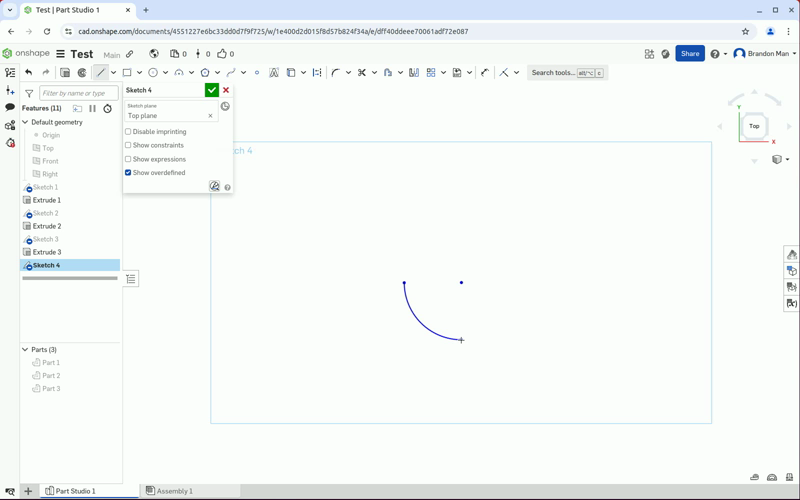
mouse_move(491, 339)
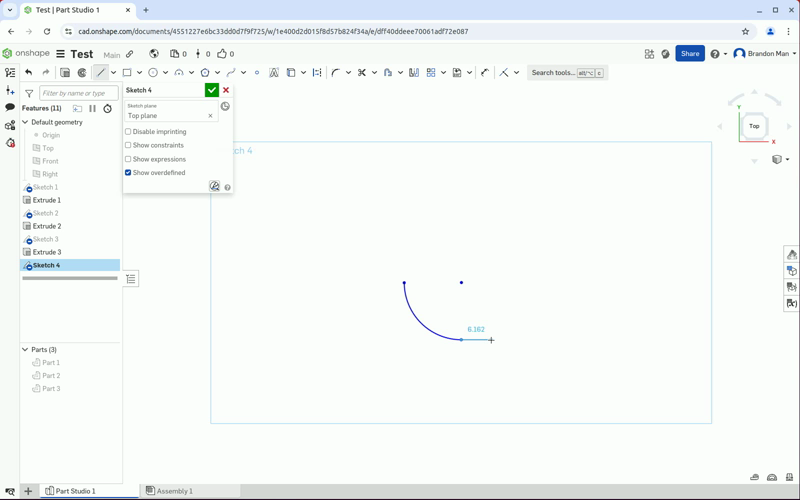
mouse_move(461, 291)
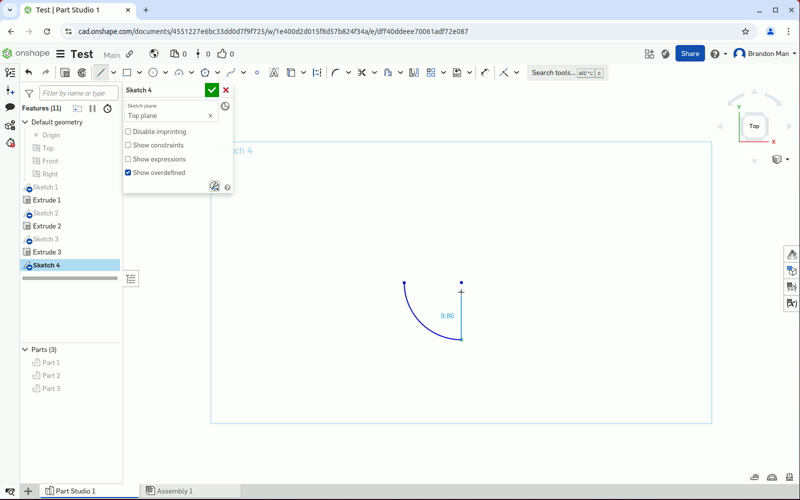
click(461, 291)
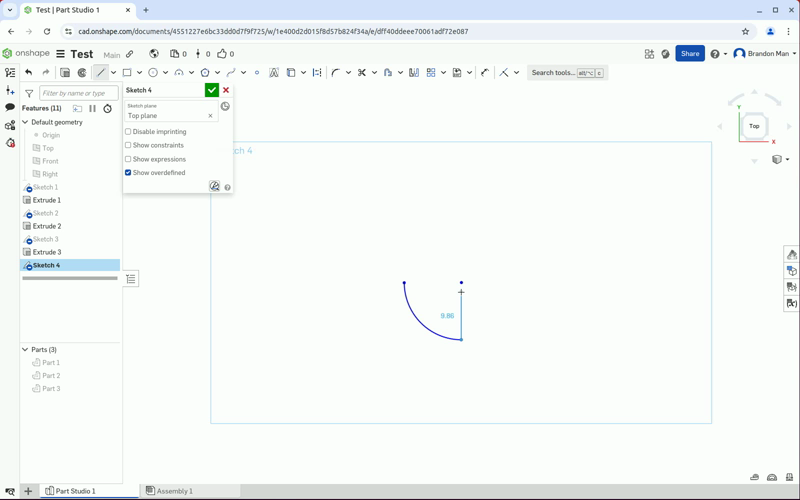
key_up(shift)
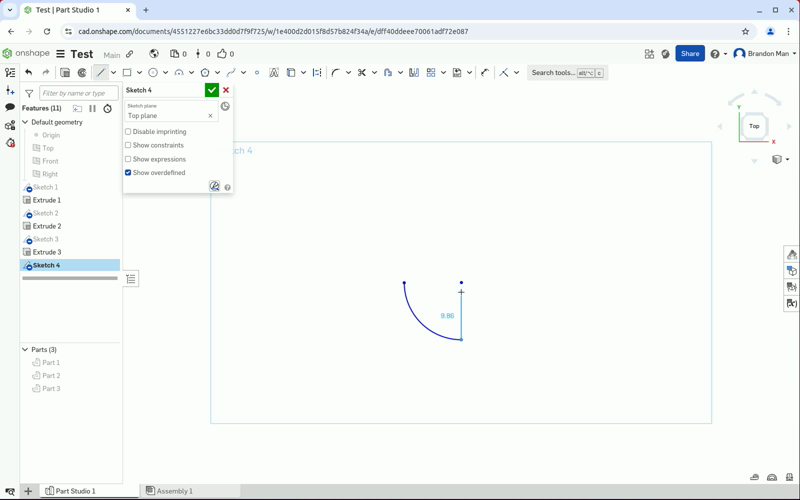
key(esc)
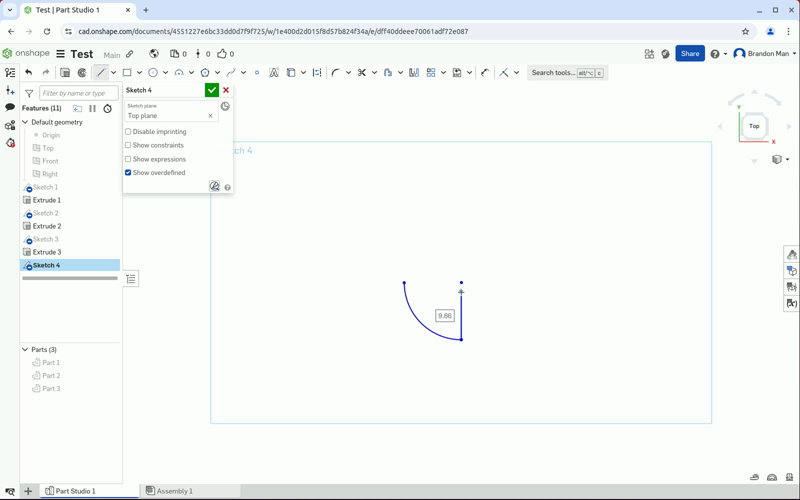
key(a)
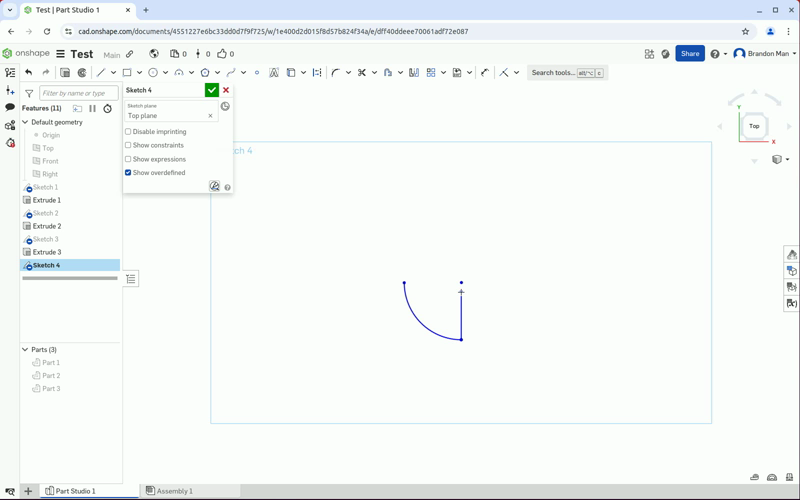
mouse_move(461, 291)
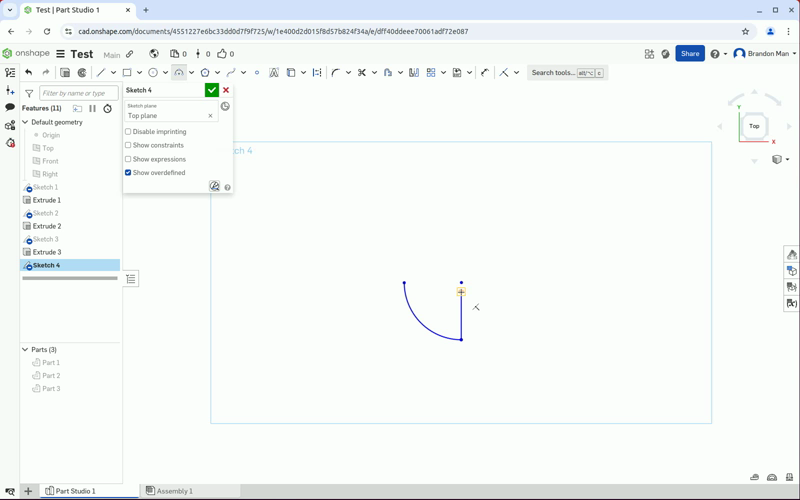
click(461, 291)
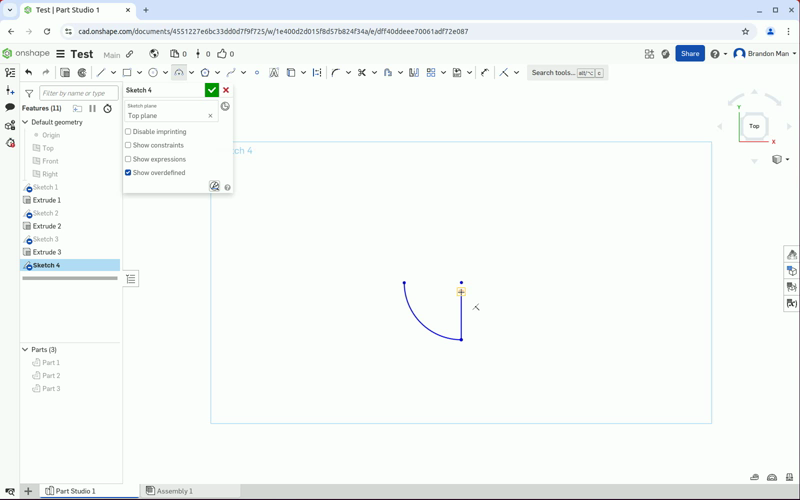
key_down(shift)
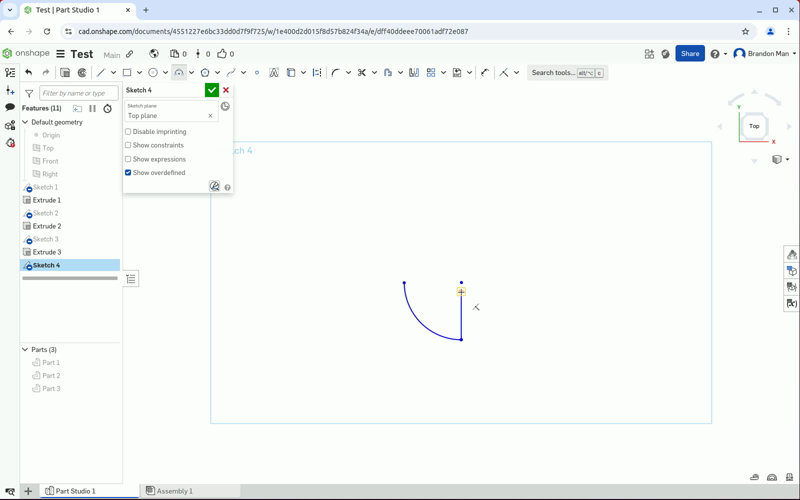
mouse_move(452, 282)
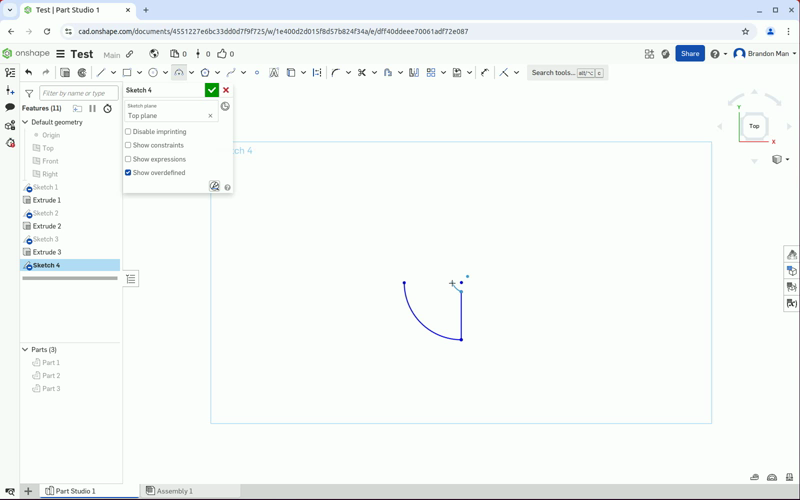
click(452, 282)
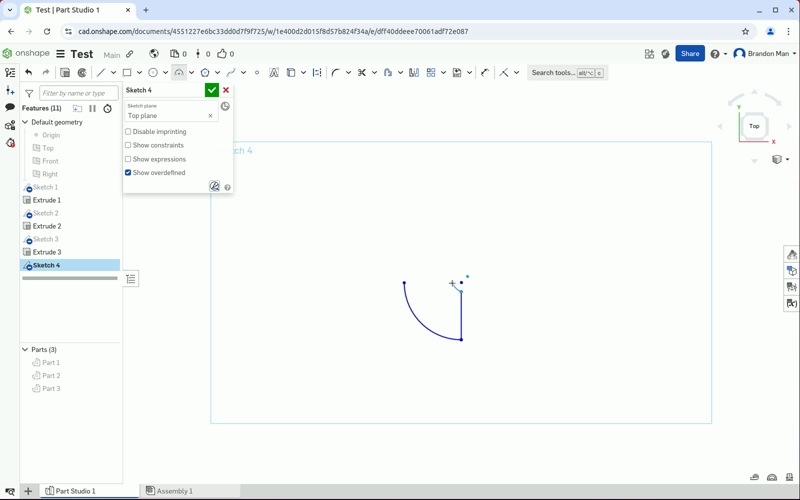
mouse_move(455, 289)
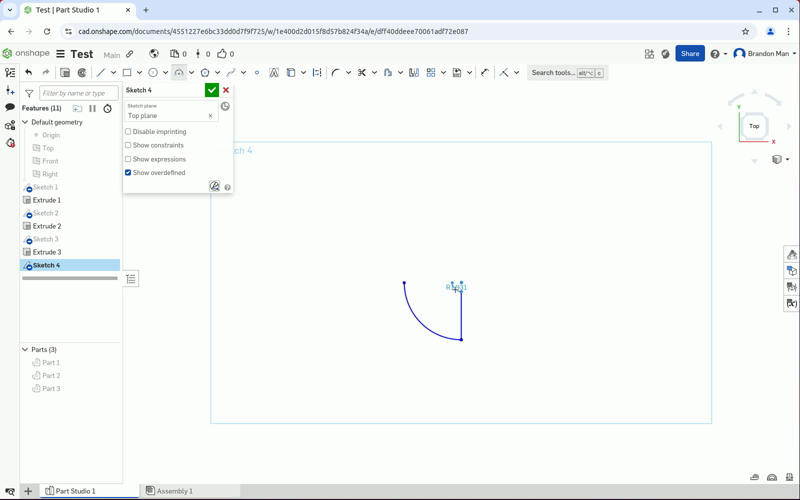
click(455, 289)
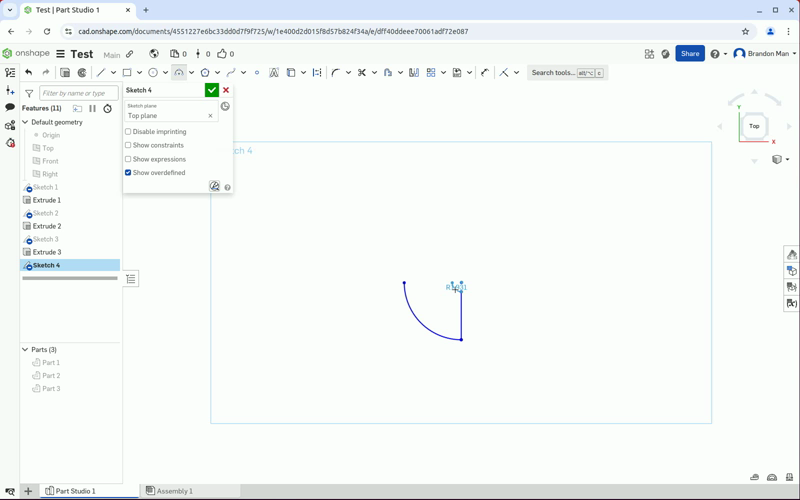
key_up(shift)
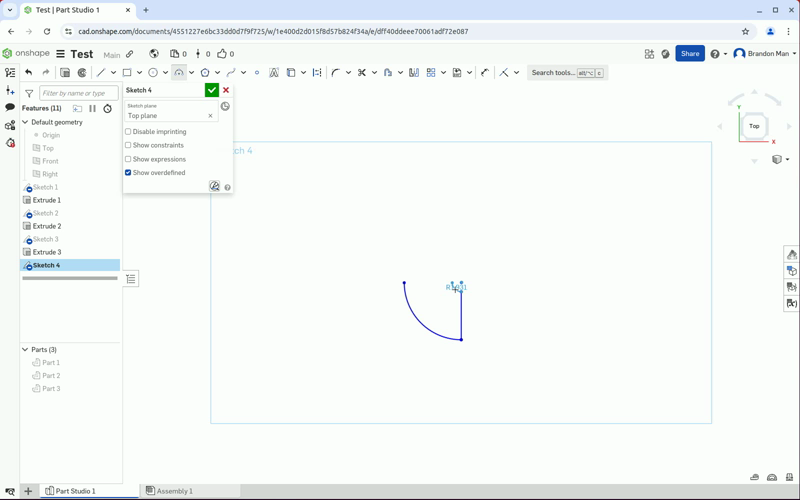
key(esc)
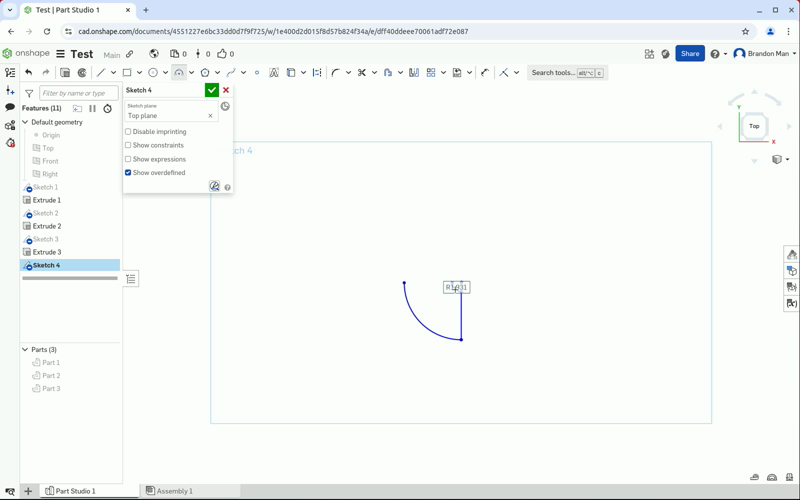
key(l)
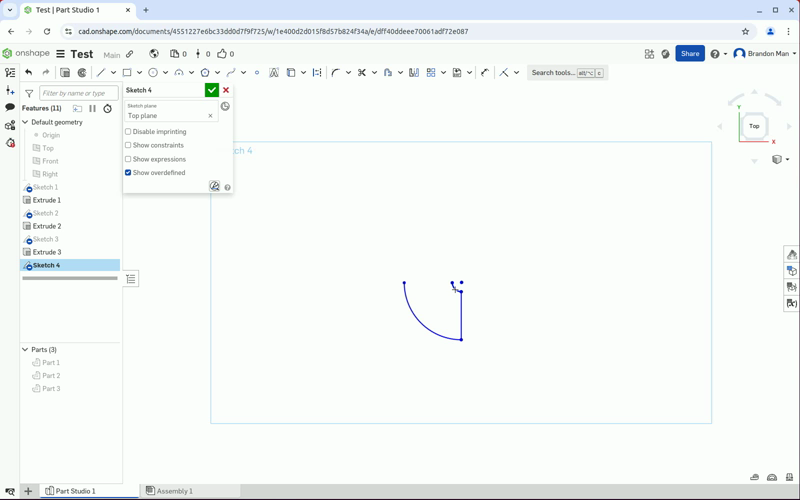
mouse_move(452, 282)
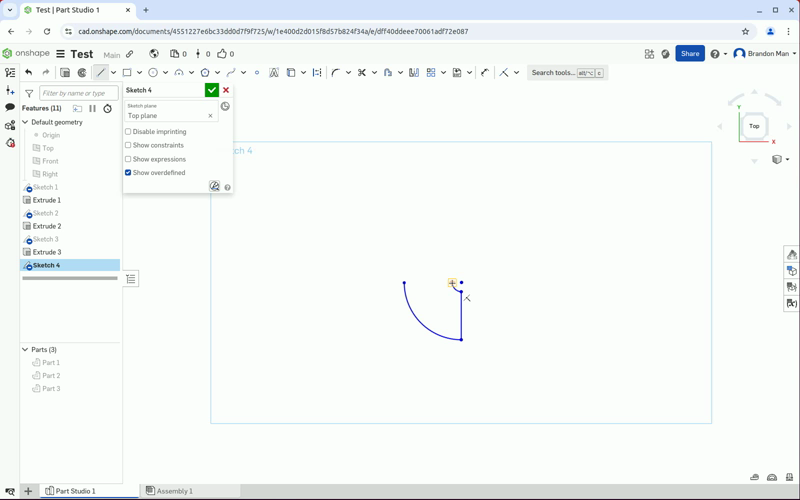
click(452, 282)
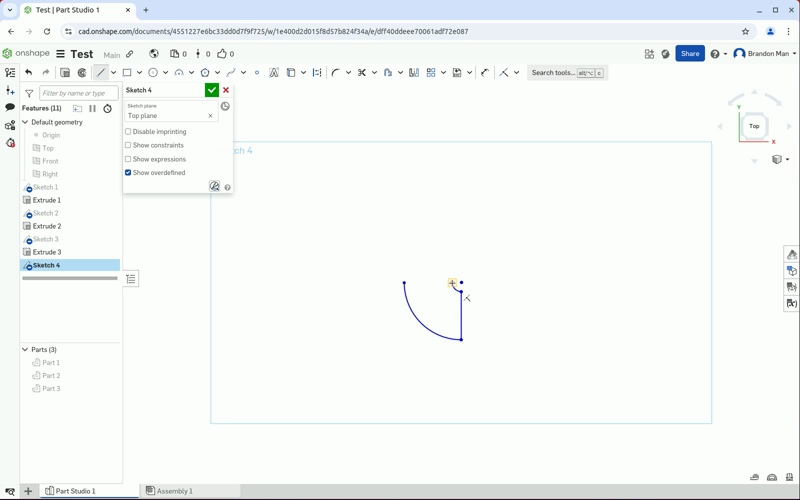
mouse_move(482, 282)
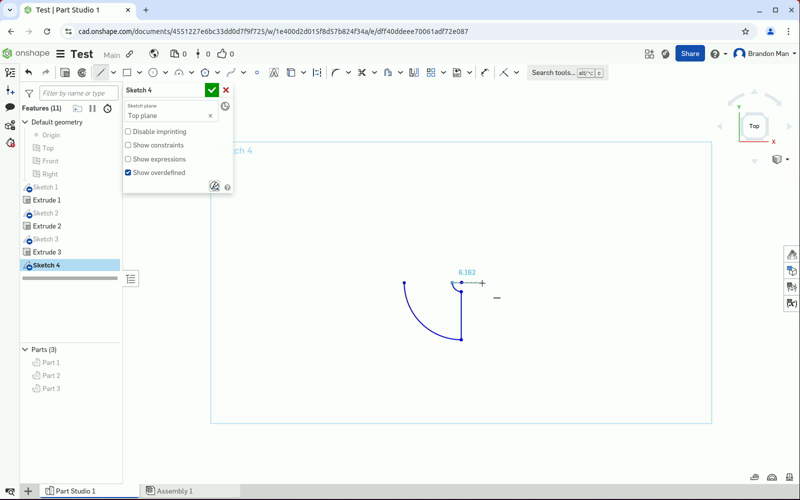
key_down(shift)
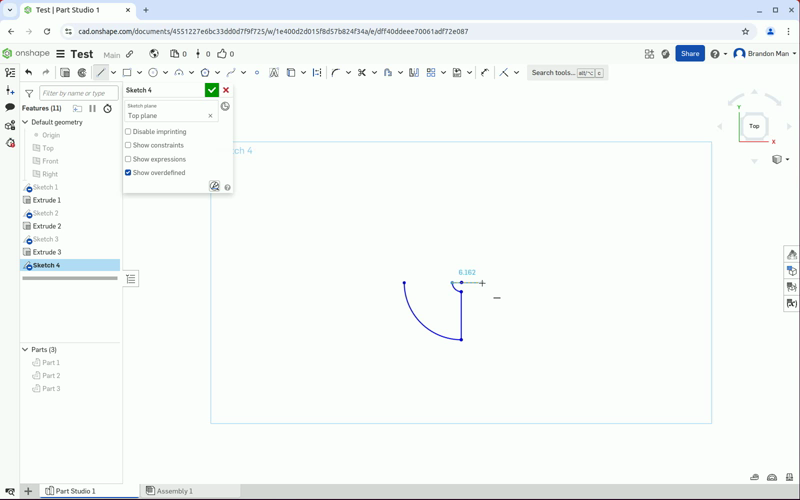
mouse_move(404, 282)
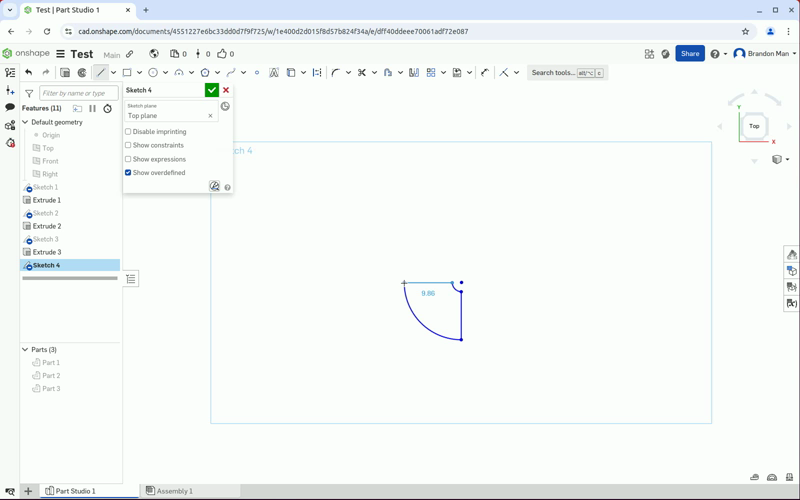
key_up(shift)
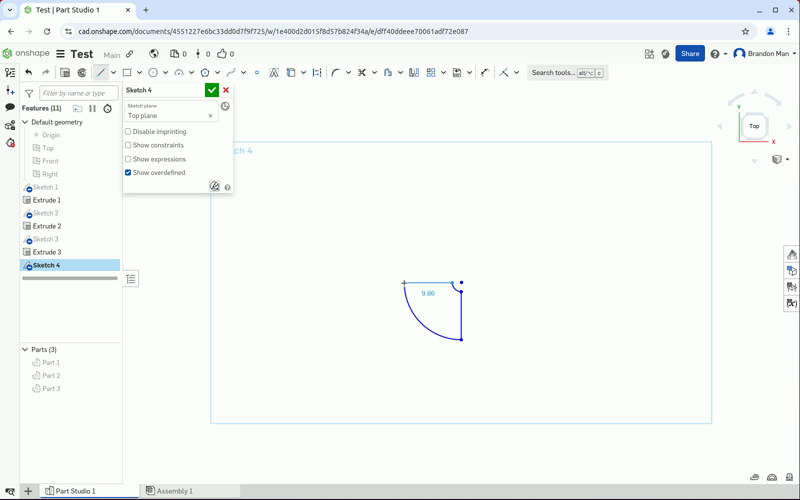
click(404, 282)
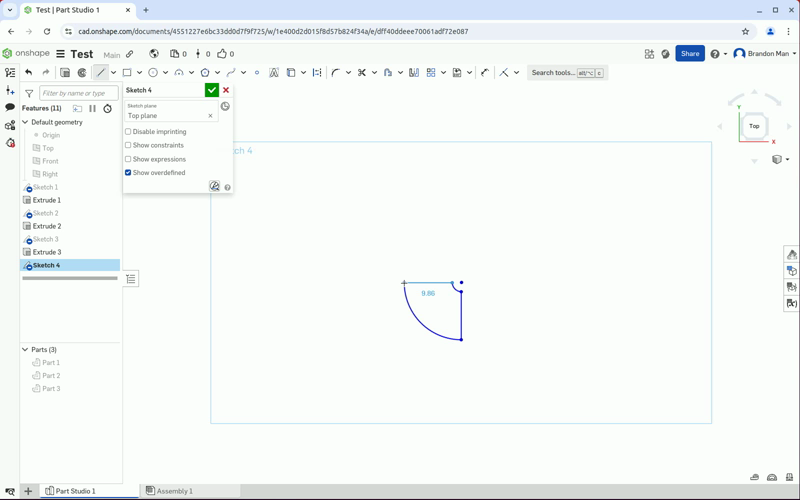
key(esc)
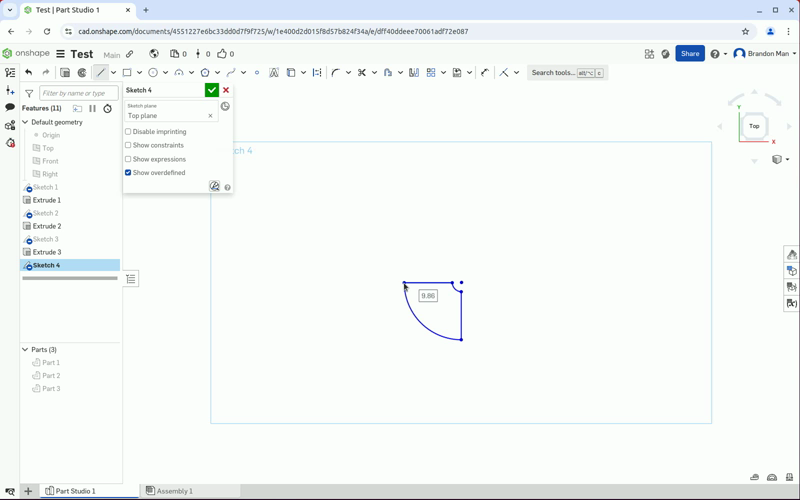
mouse_move(450, 317)
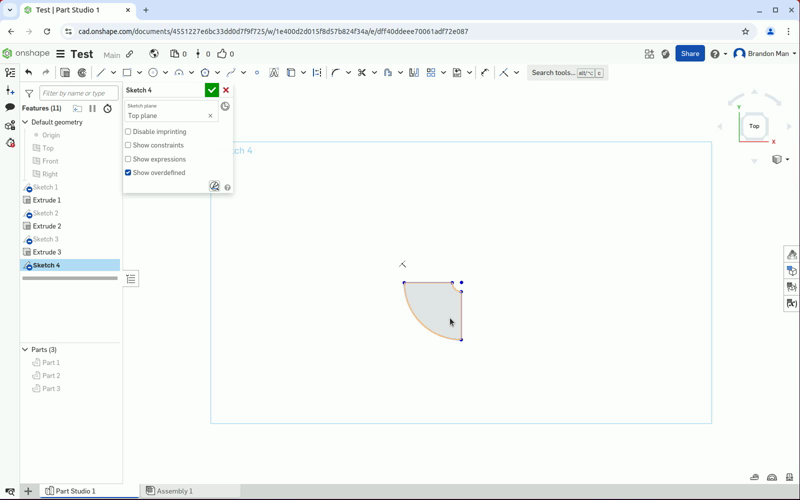
scroll(6)
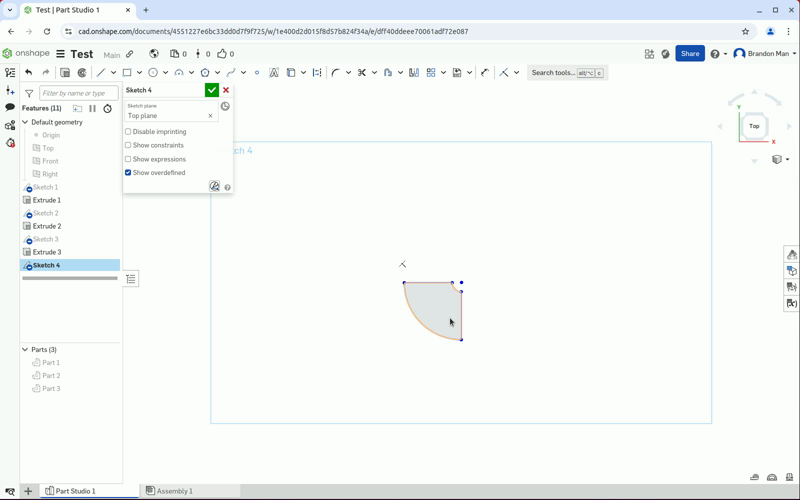
scroll(6)
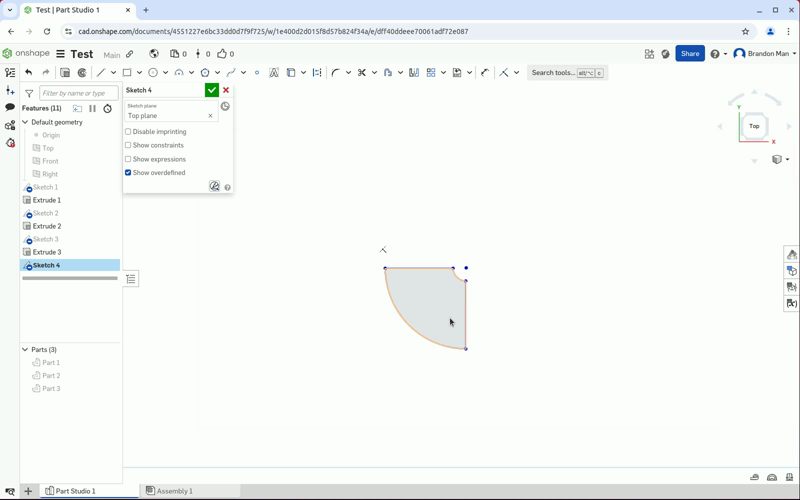
scroll(6)
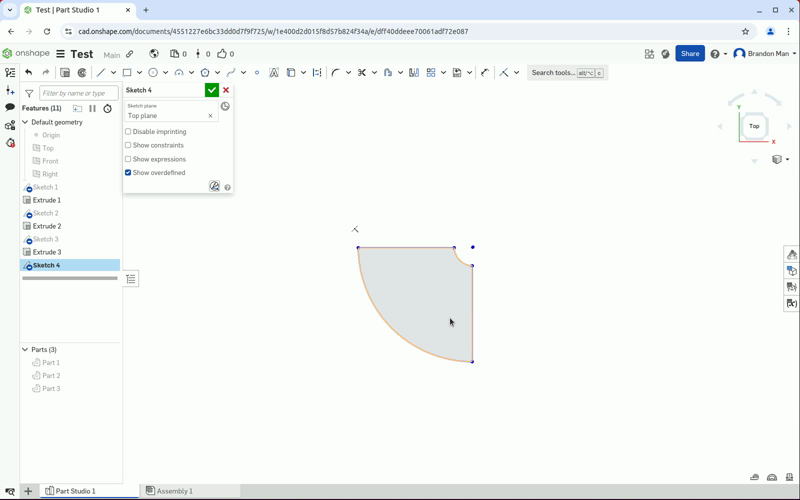
scroll(6)
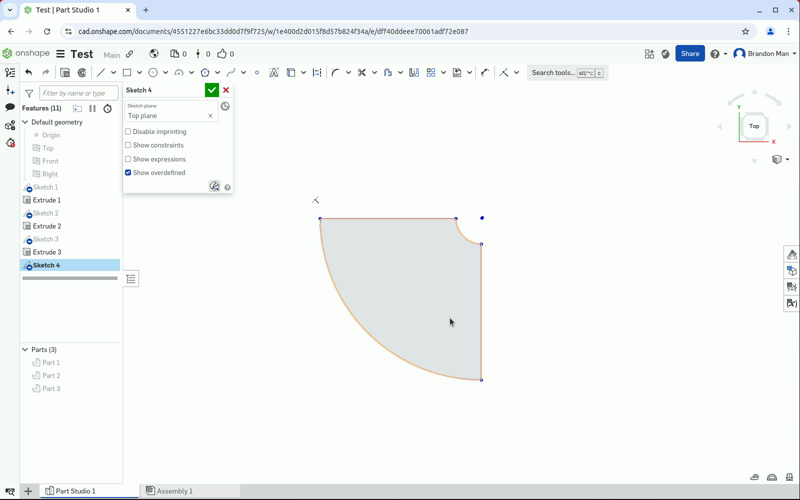
scroll(6)
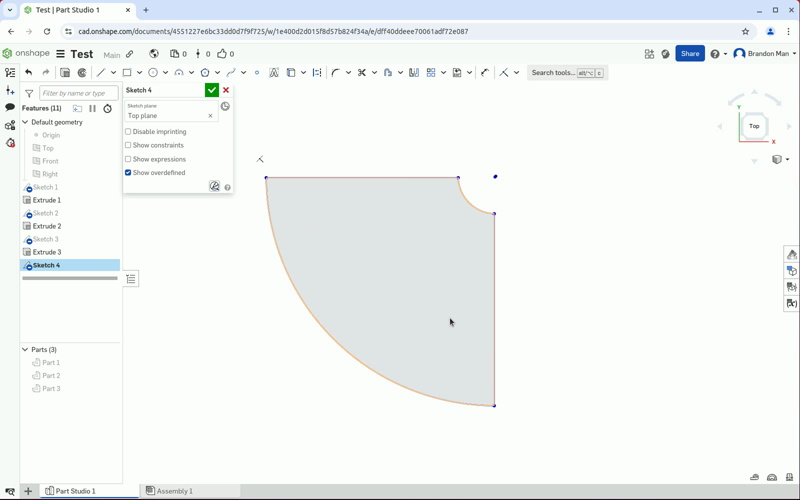
scroll(6)
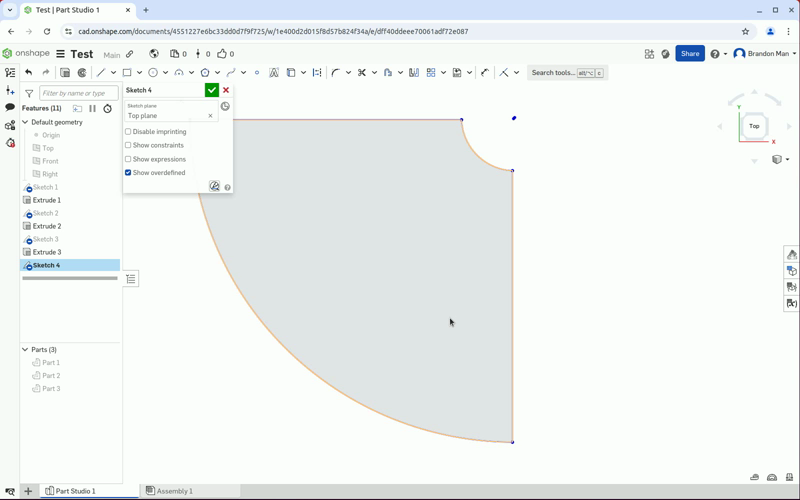
scroll(6)
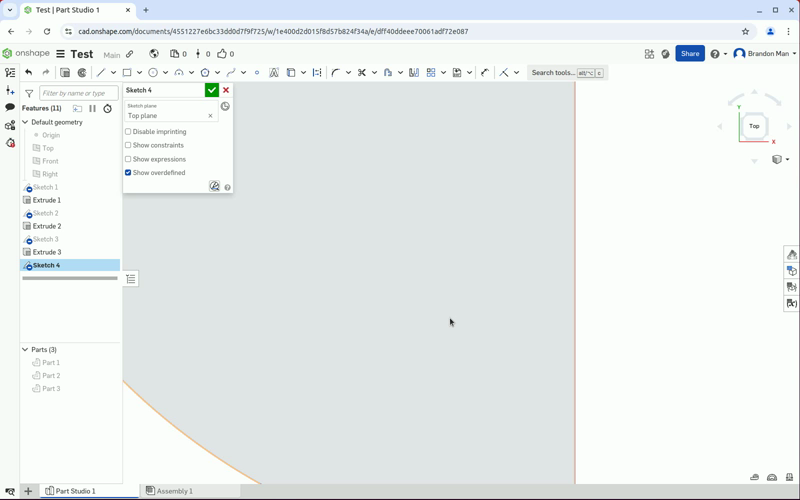
click(450, 317)
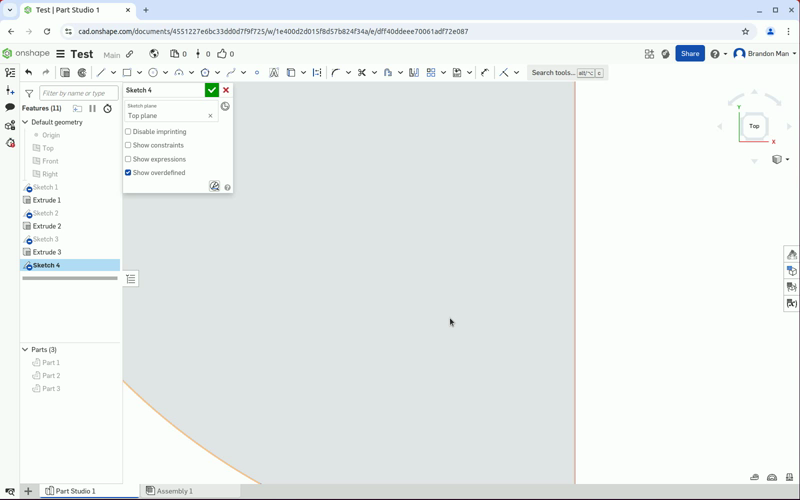
scroll(-6)
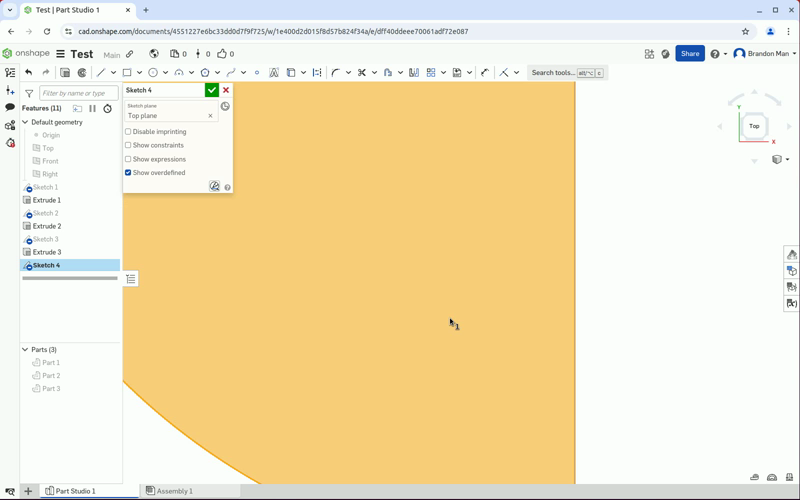
scroll(-6)
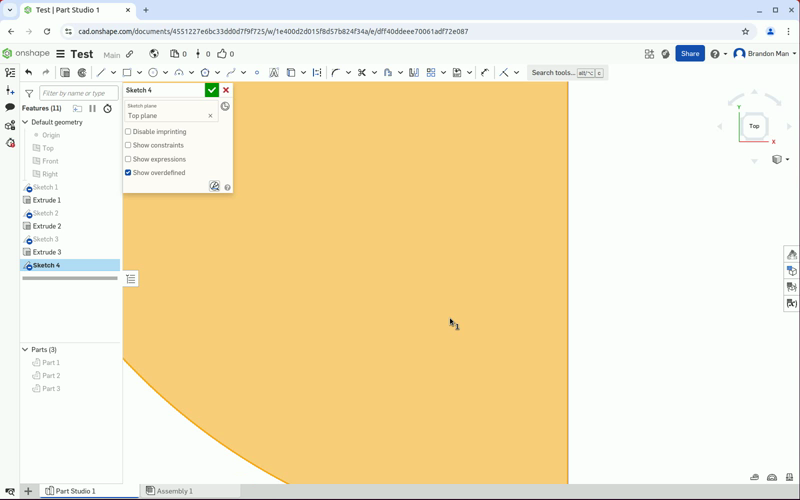
scroll(-6)
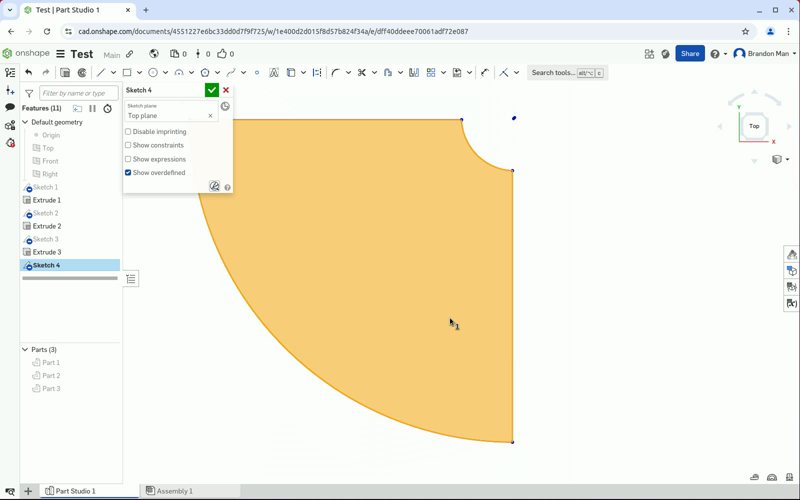
scroll(-6)
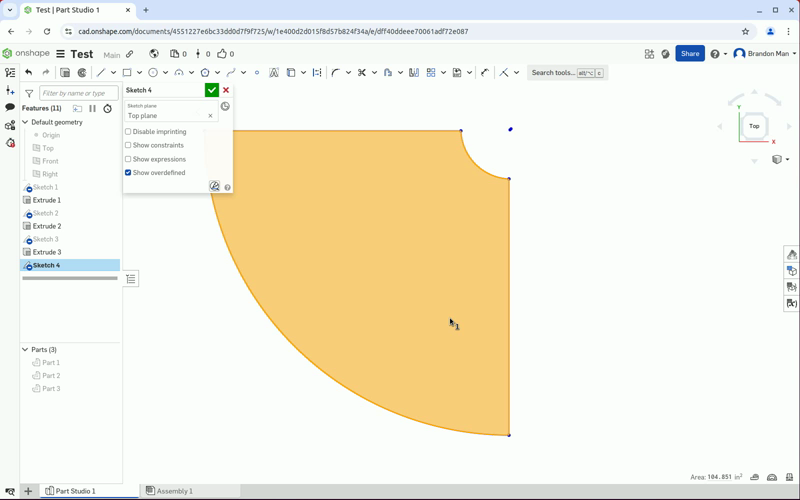
scroll(-6)
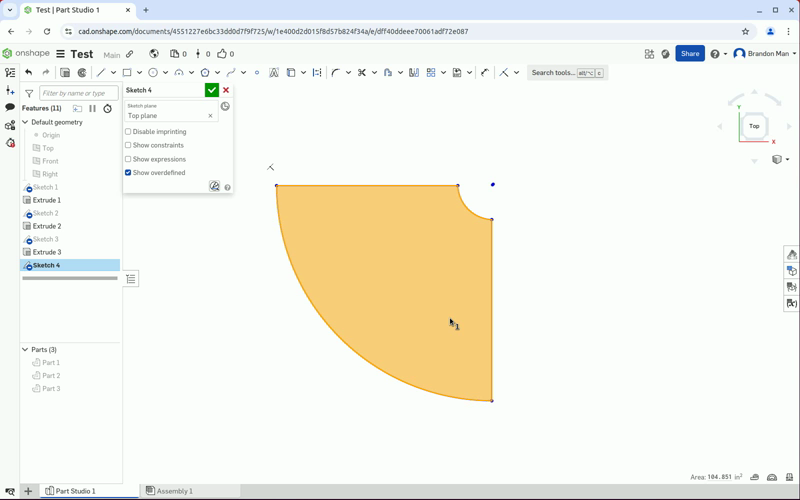
scroll(-6)
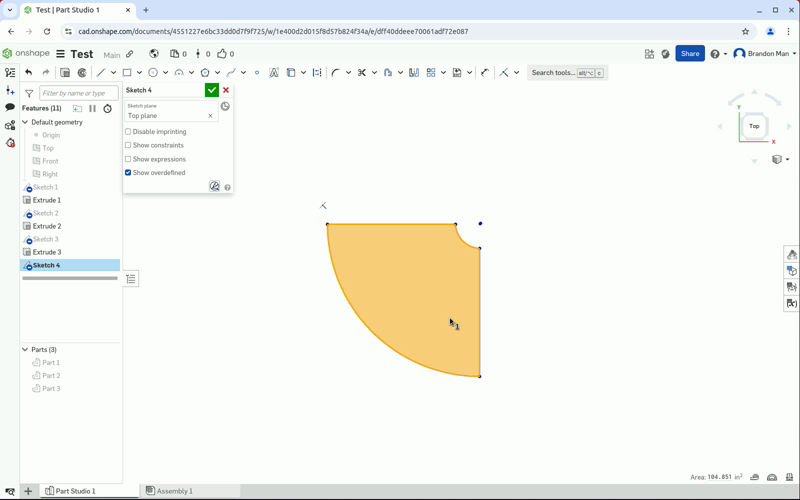
scroll(-6)
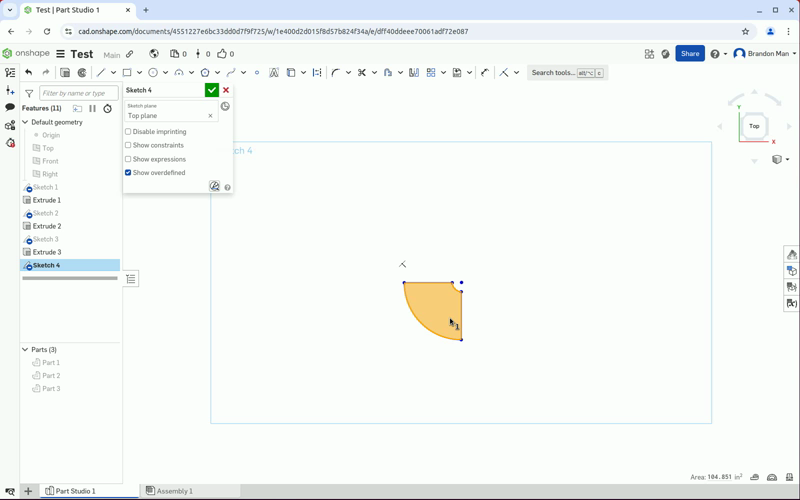
mouse_move(73, 352)
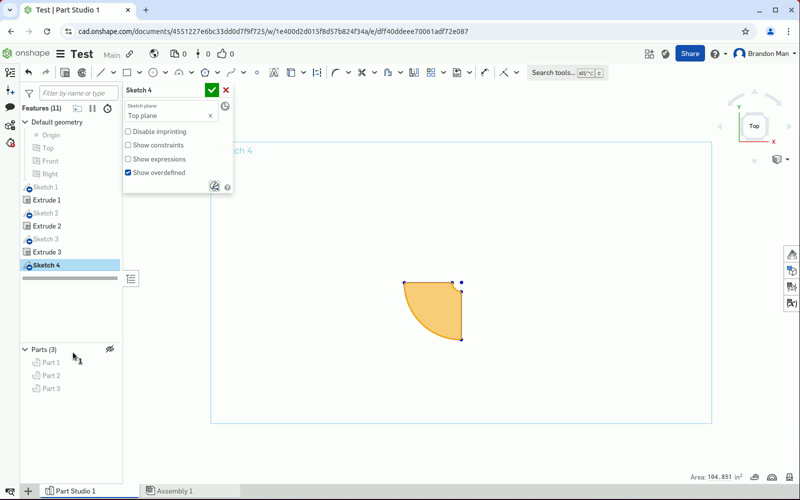
key(shift+y)
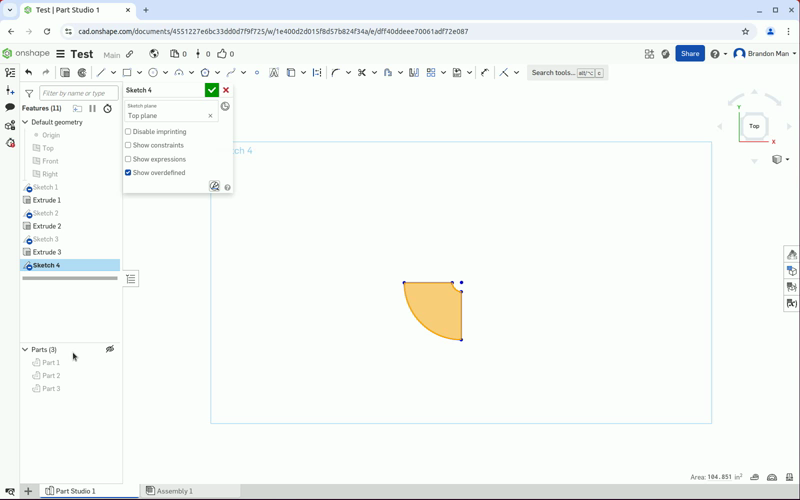
key(shift+e)
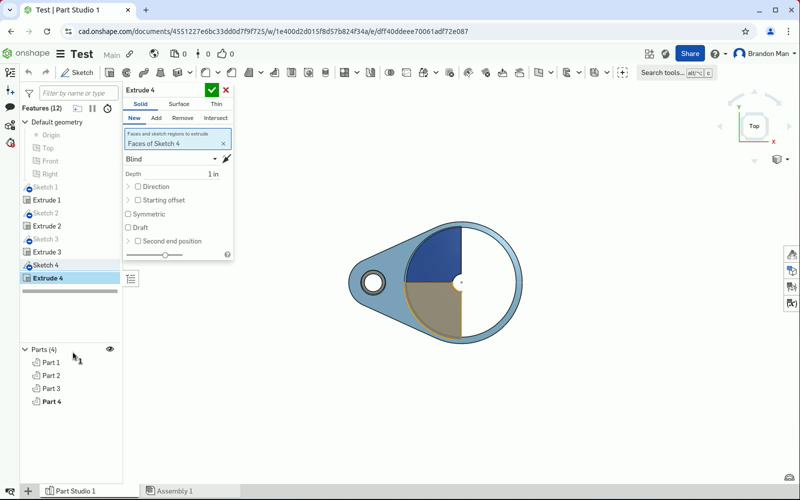
mouse_move(143, 106)
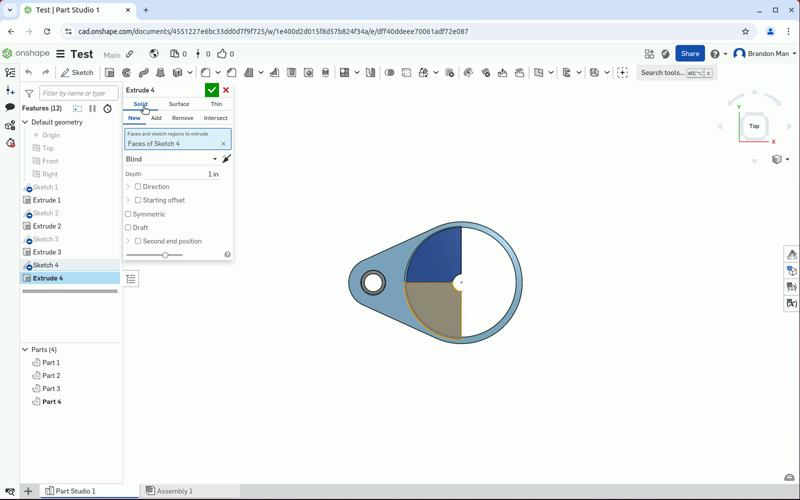
click(143, 106)
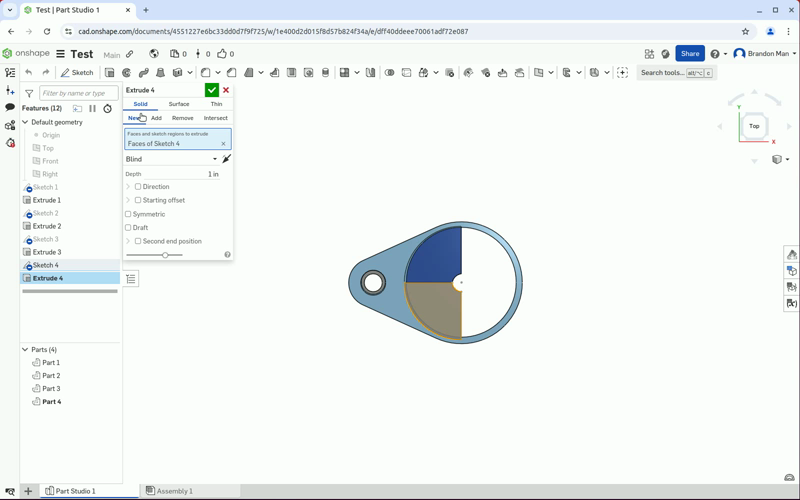
mouse_move(137, 120)
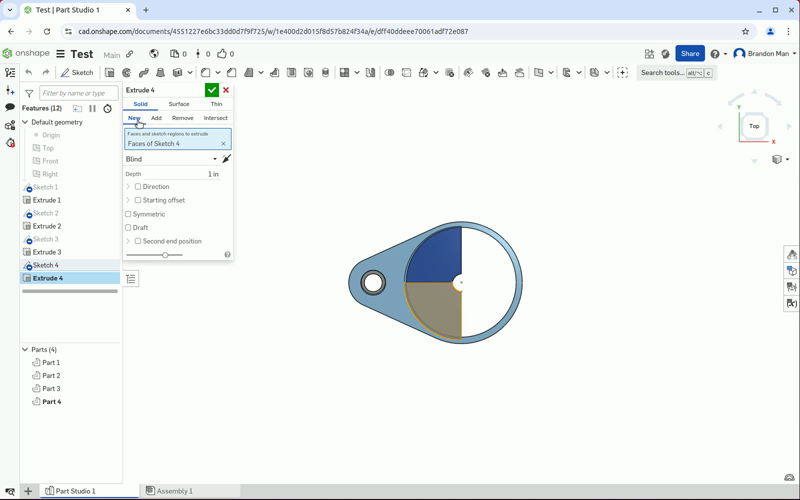
click(137, 120)
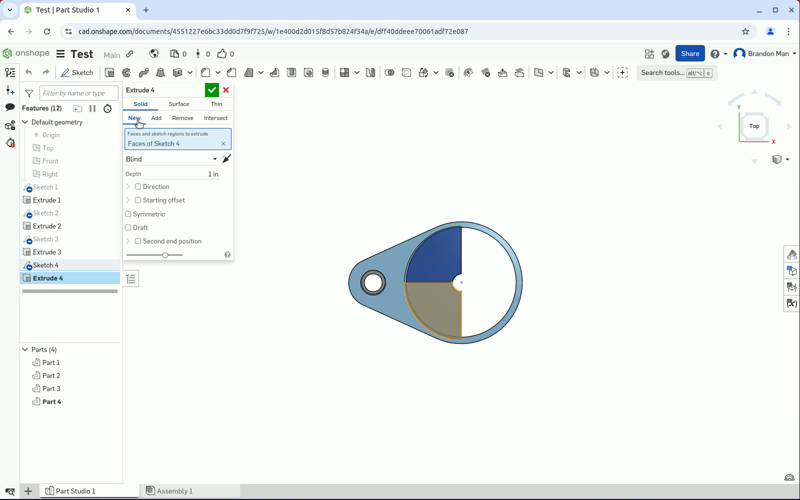
key(tab, 4)
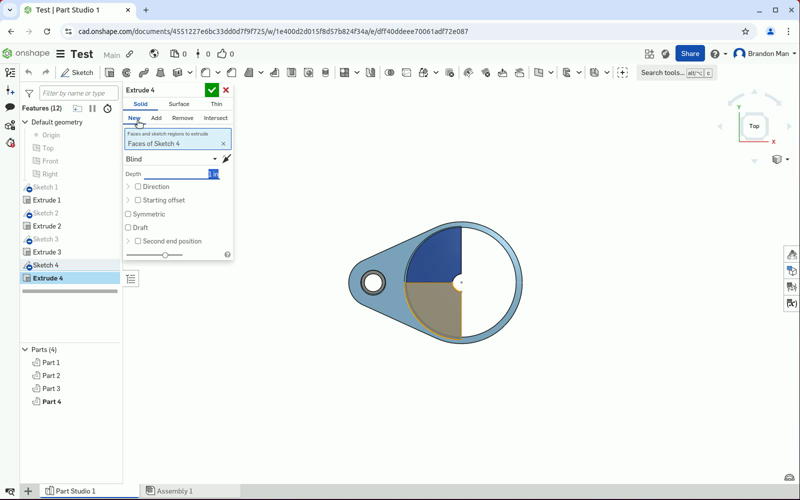
text(0.481)
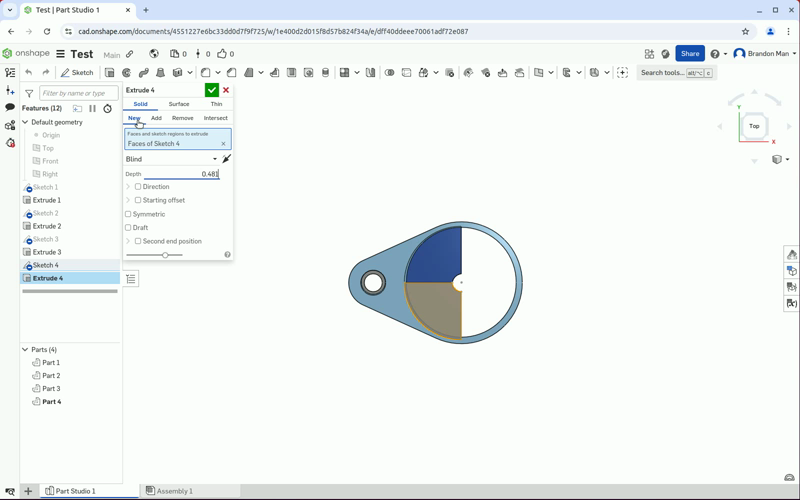
key(enter)
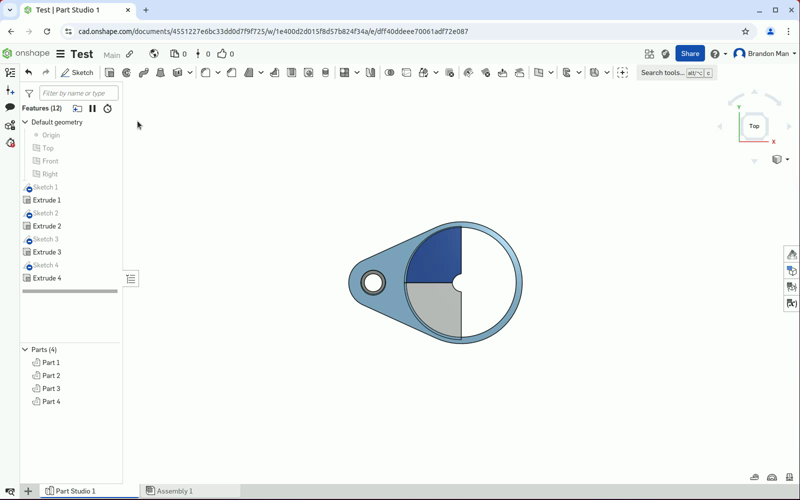
key(shift+h)
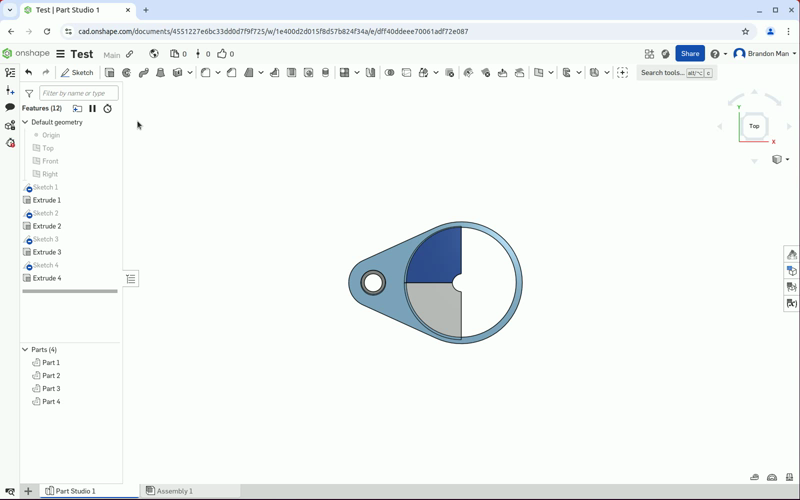
key(shift+h)
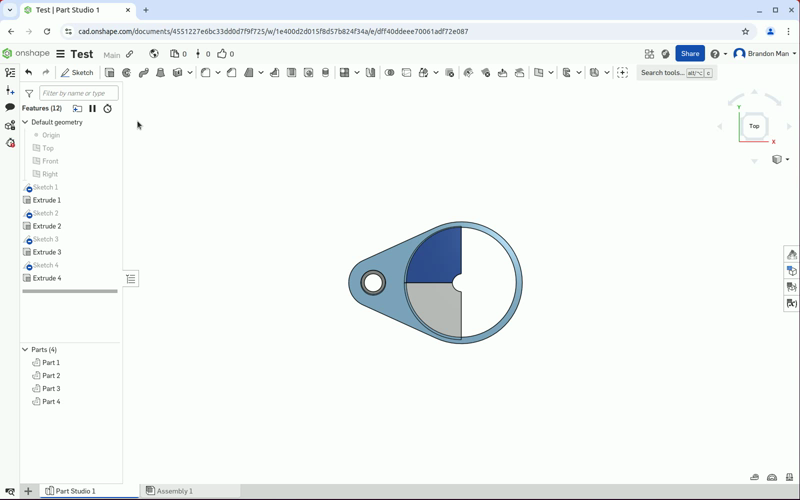
mouse_move(73, 189)
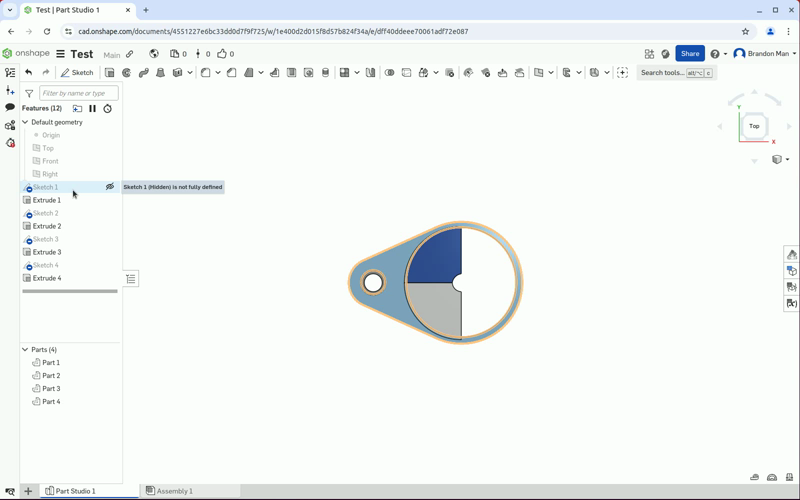
click(73, 189)
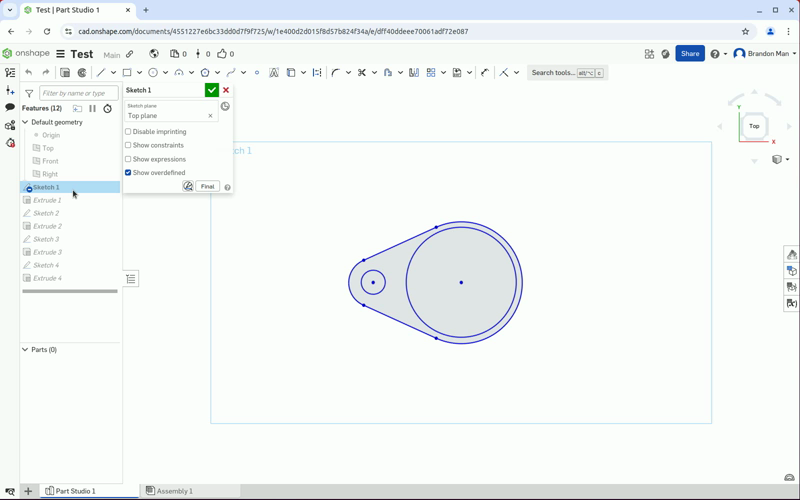
mouse_move(229, 92)
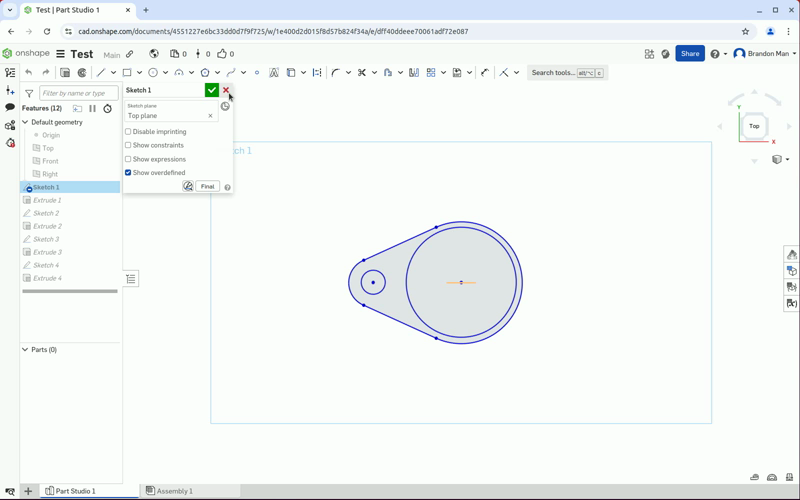
click(229, 92)
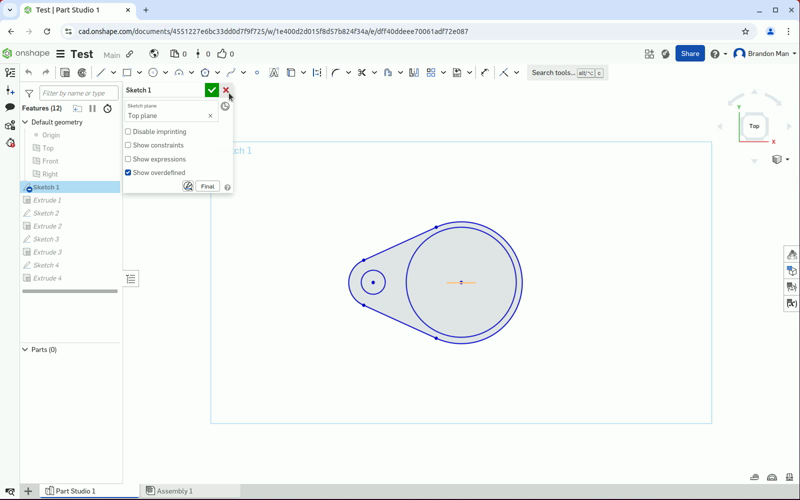
key(shift+s)
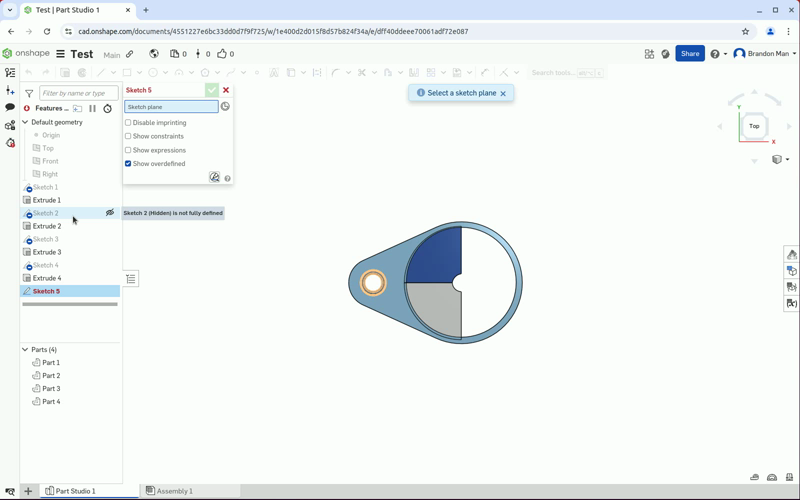
scroll(3)
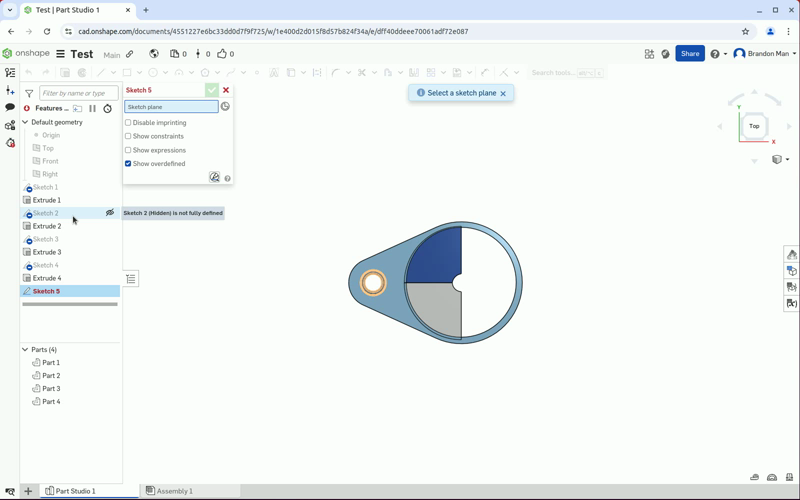
mouse_move(73, 150)
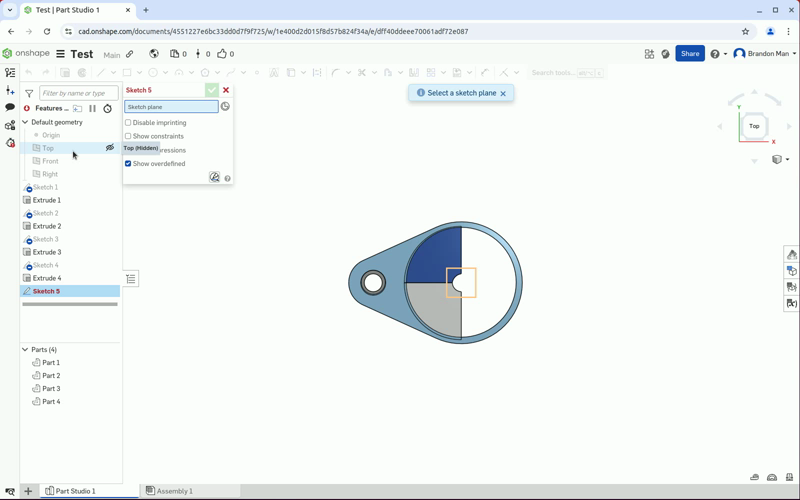
click(73, 150)
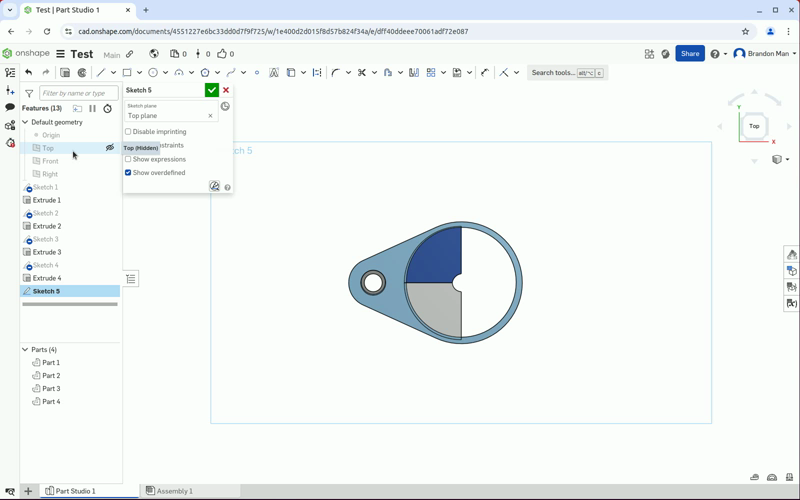
mouse_move(73, 352)
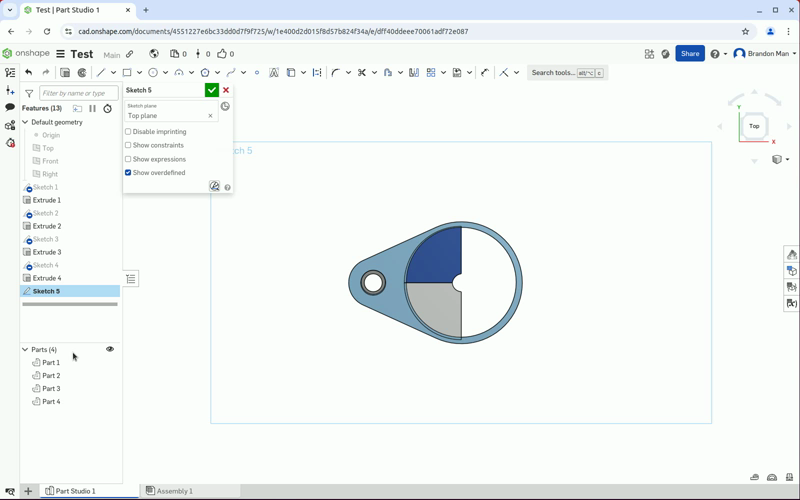
key(y)
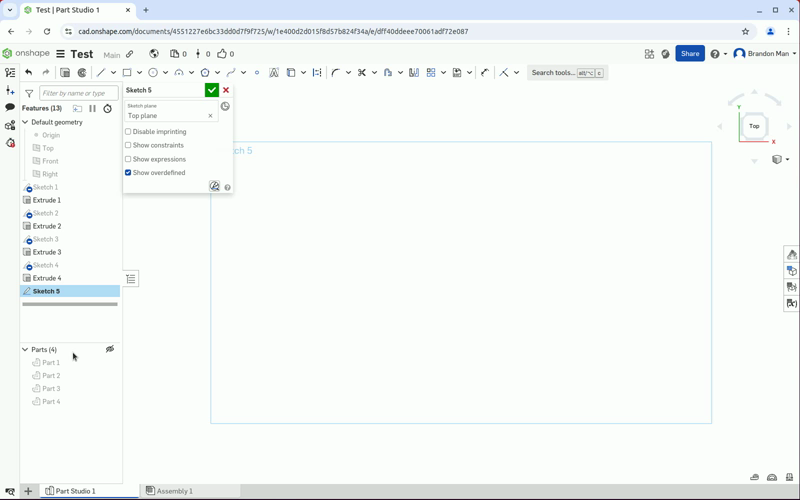
key(a)
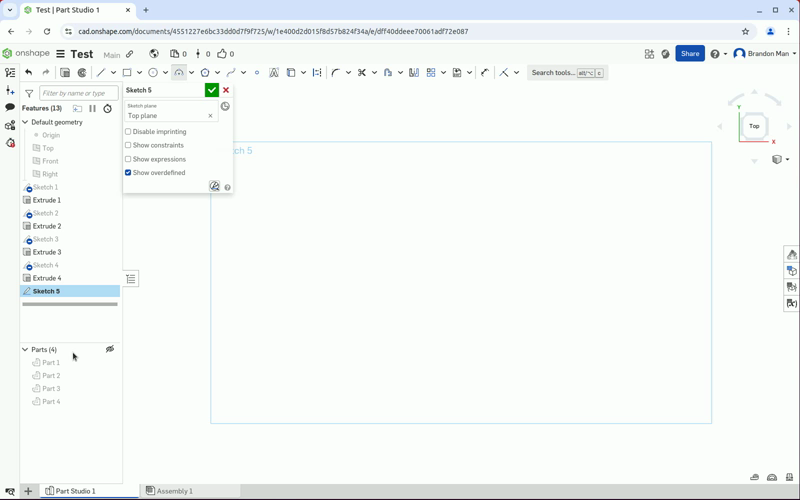
key_down(shift)
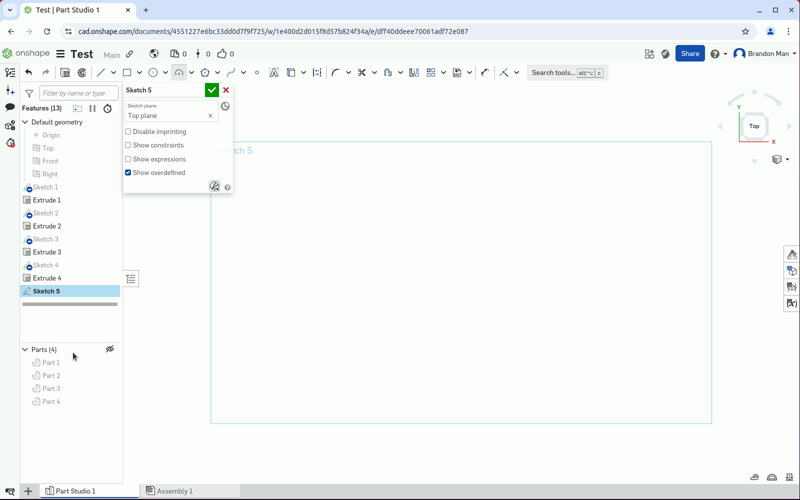
mouse_move(460, 339)
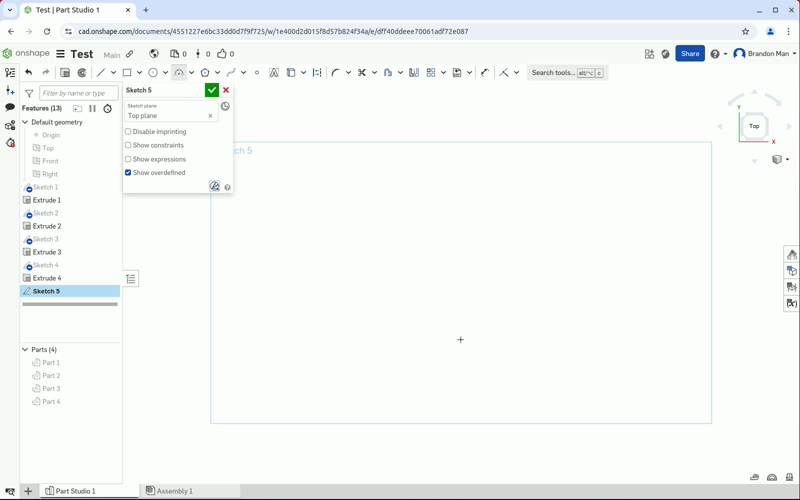
click(460, 339)
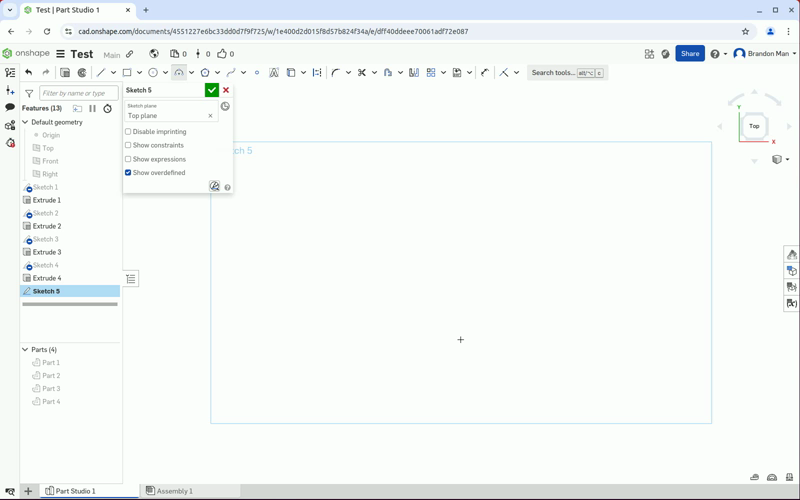
key_up(shift)
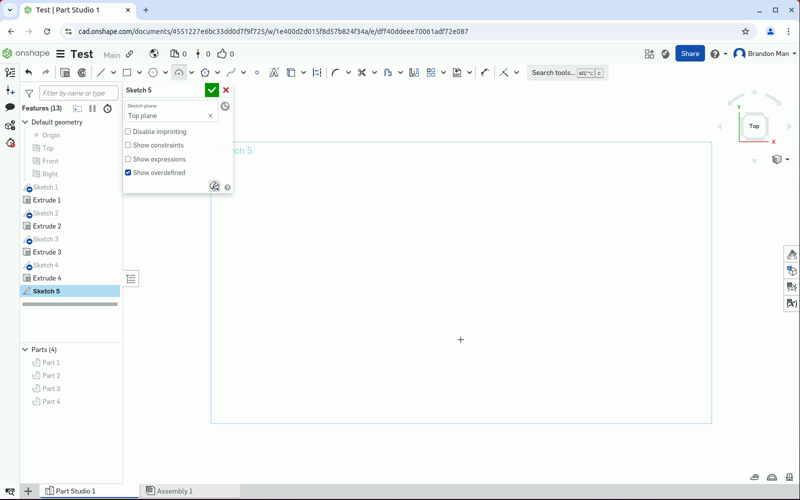
key_down(shift)
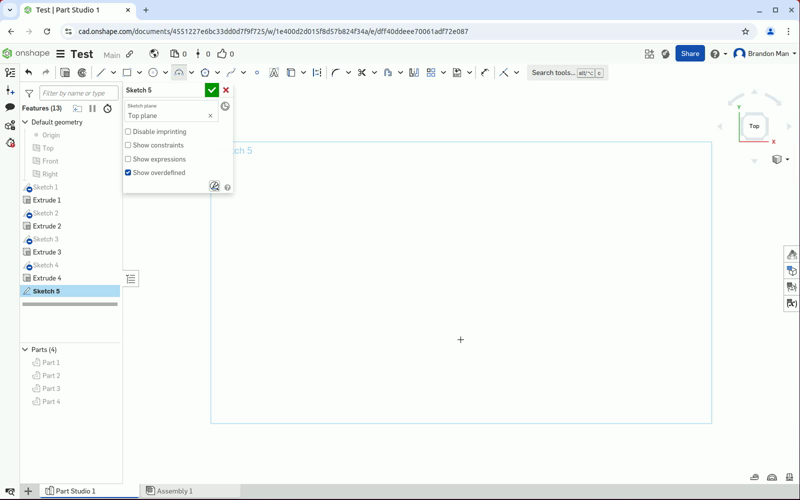
mouse_move(460, 227)
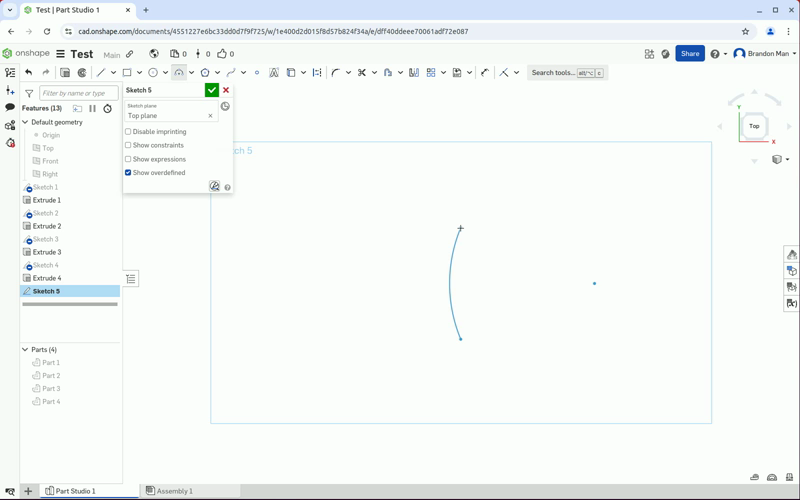
click(460, 227)
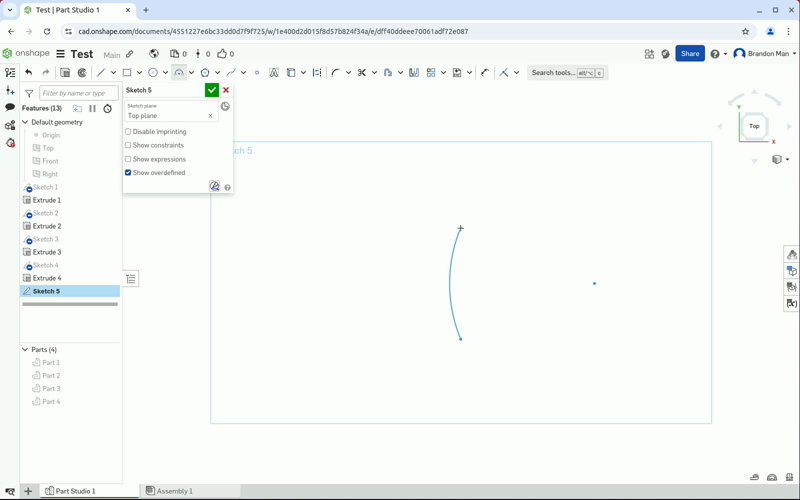
mouse_move(516, 283)
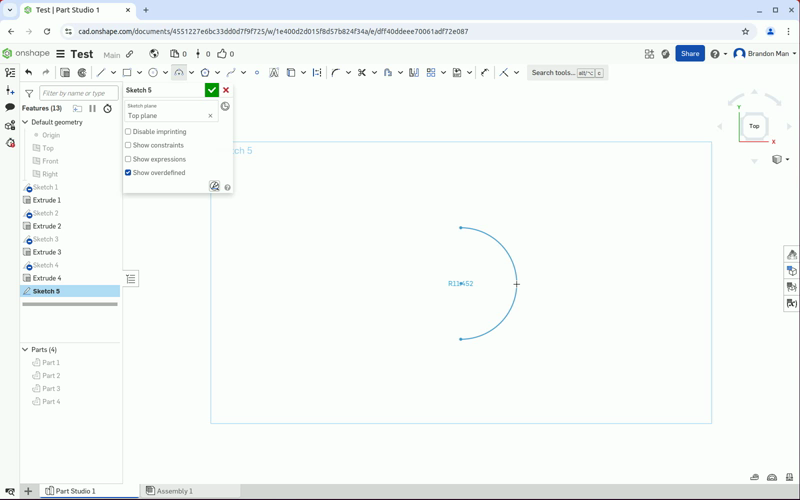
click(516, 283)
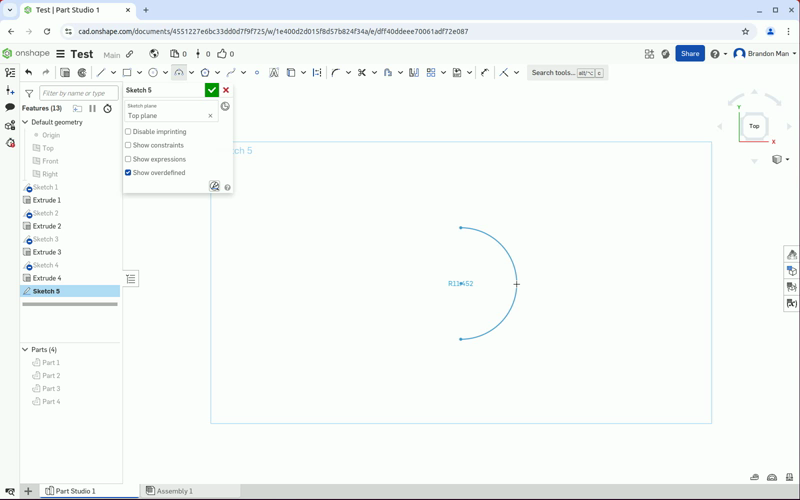
key_up(shift)
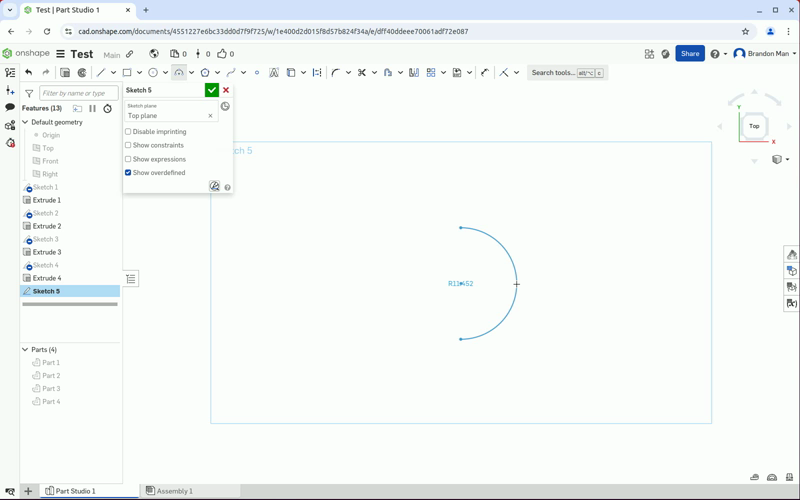
key(esc)
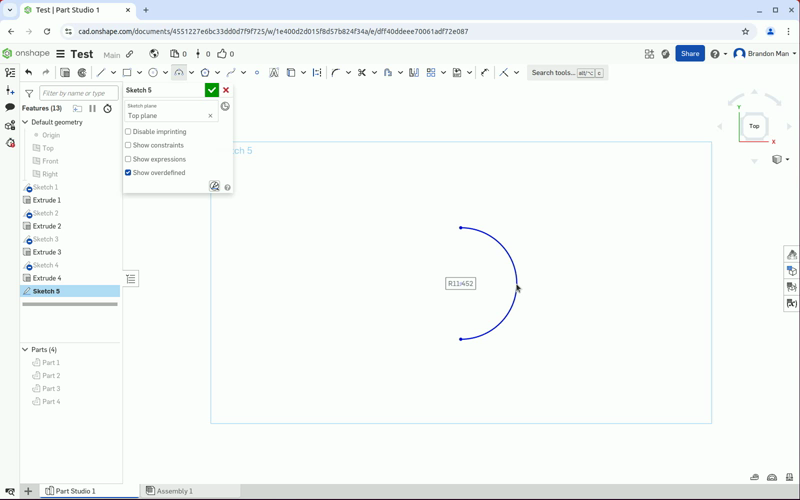
key(l)
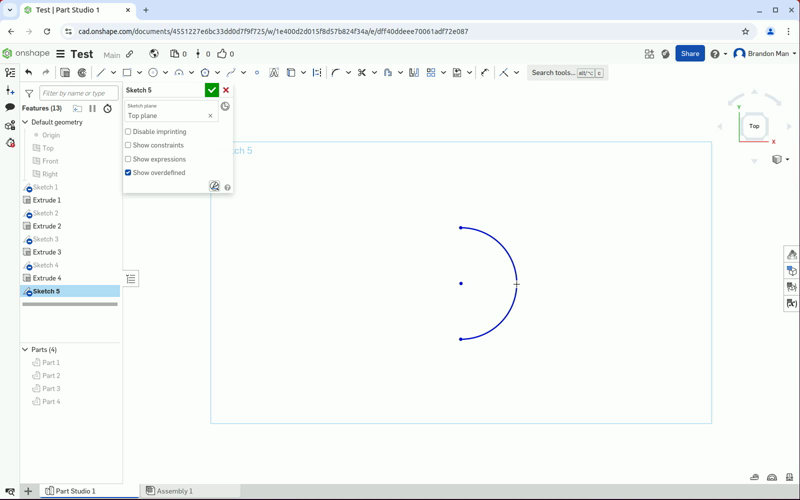
mouse_move(460, 227)
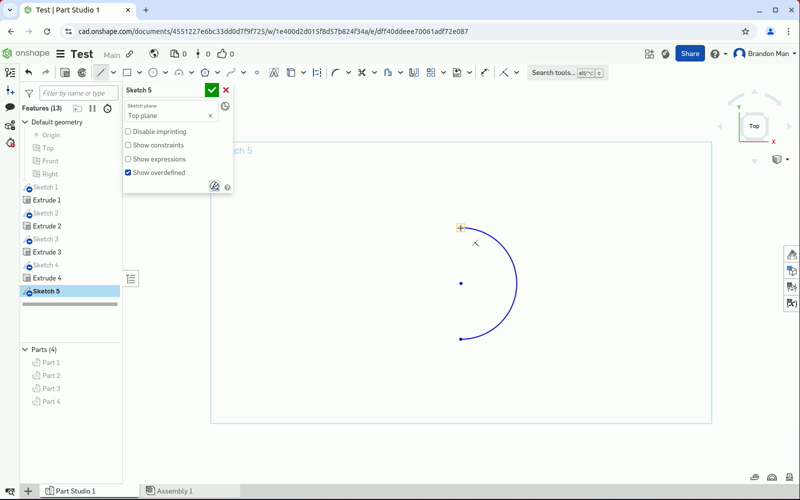
click(460, 227)
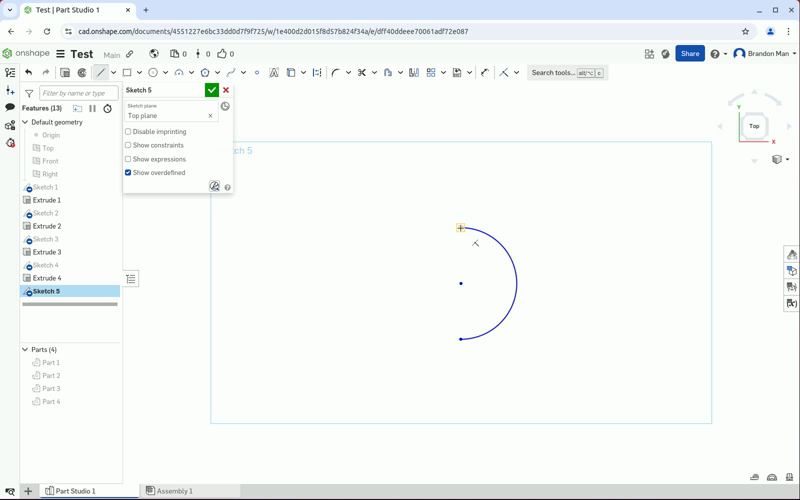
key_down(shift)
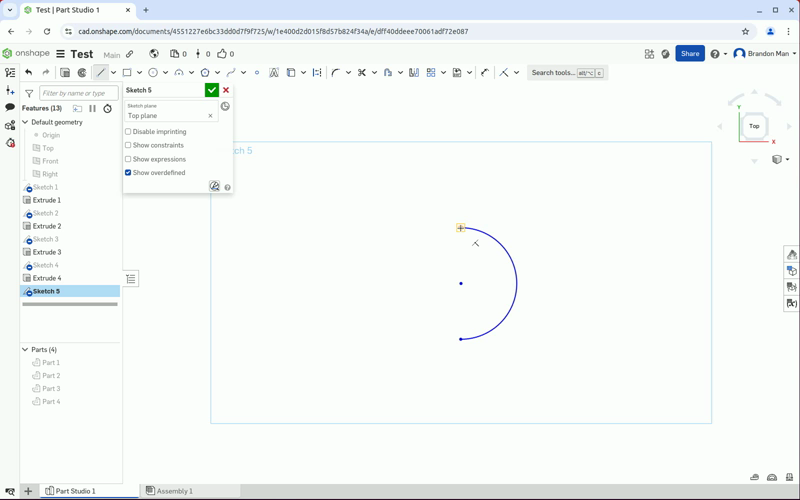
mouse_move(490, 227)
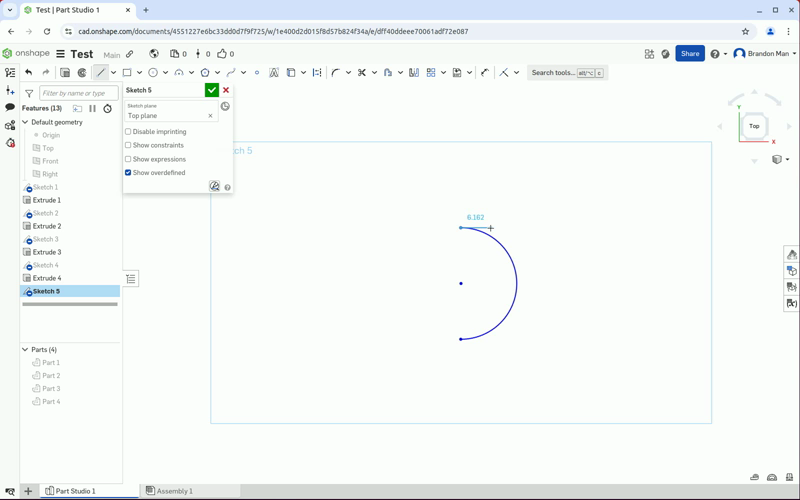
mouse_move(460, 274)
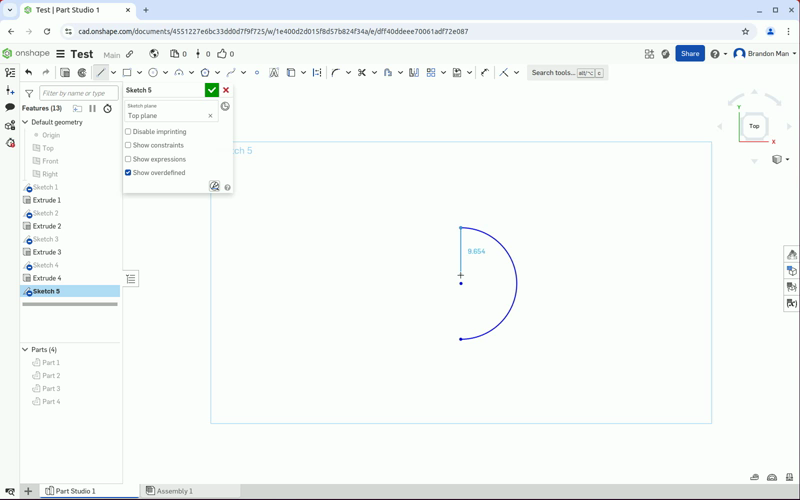
click(460, 274)
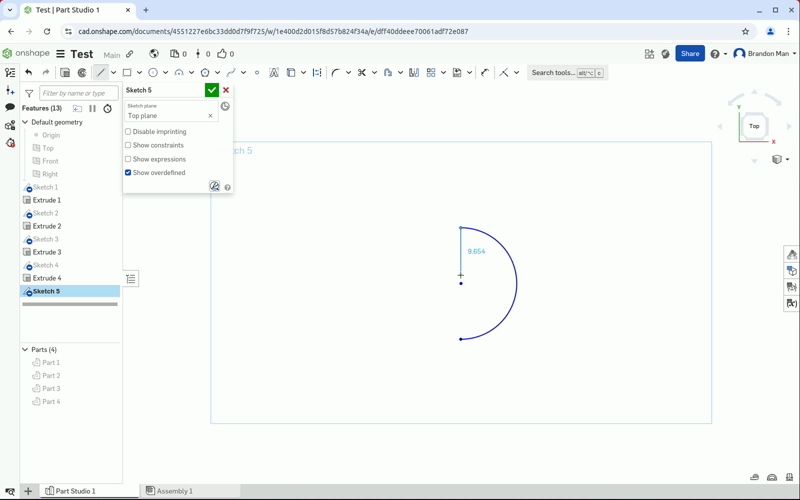
key_up(shift)
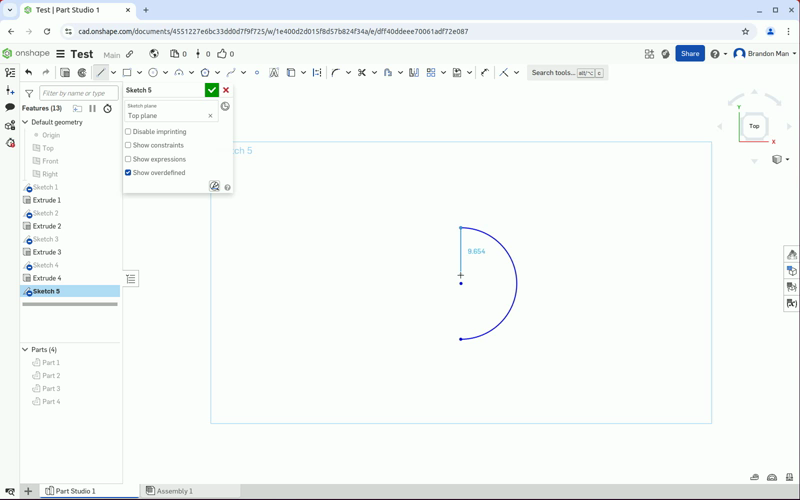
key(esc)
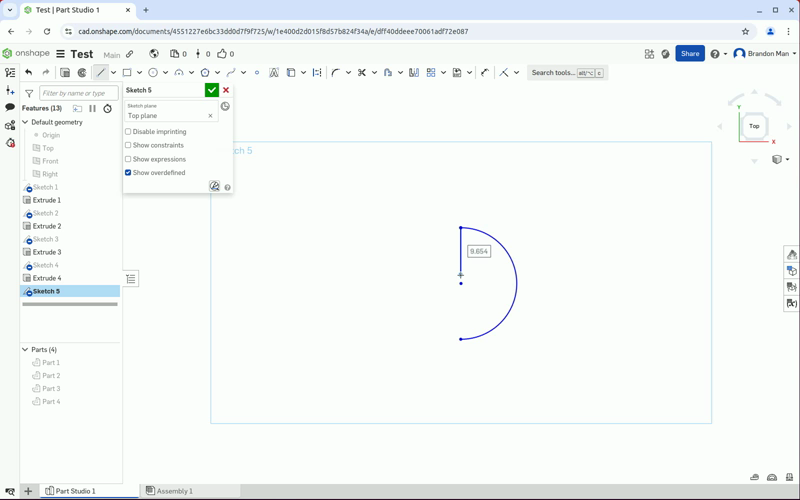
key(a)
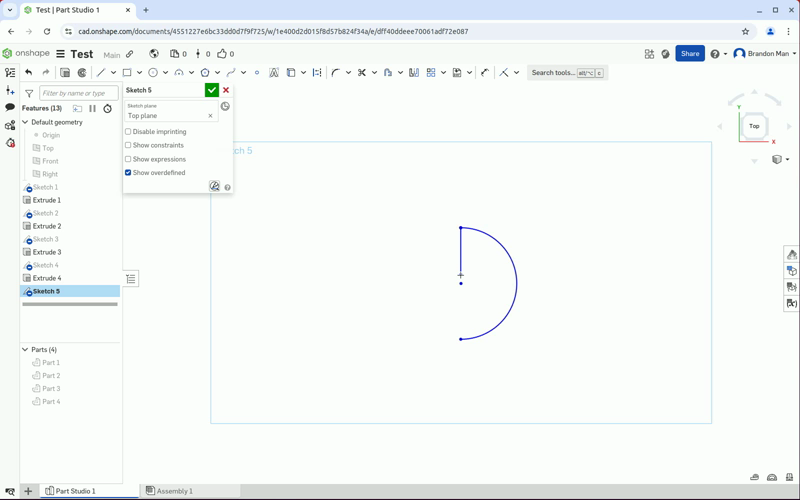
mouse_move(460, 274)
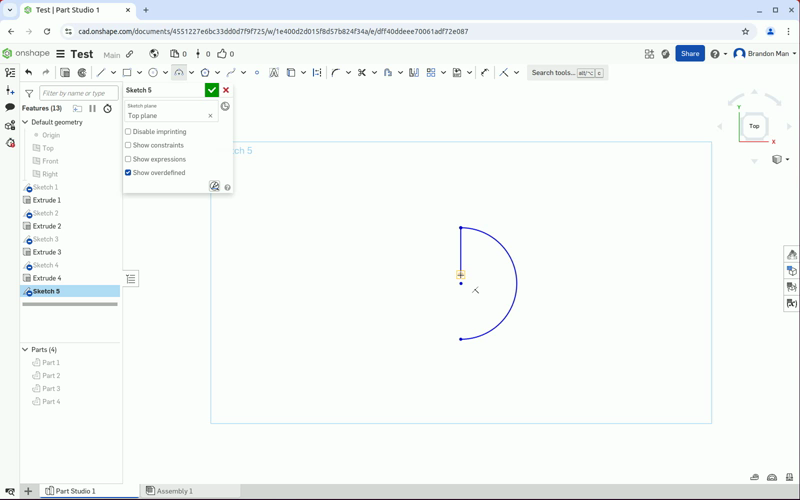
click(460, 274)
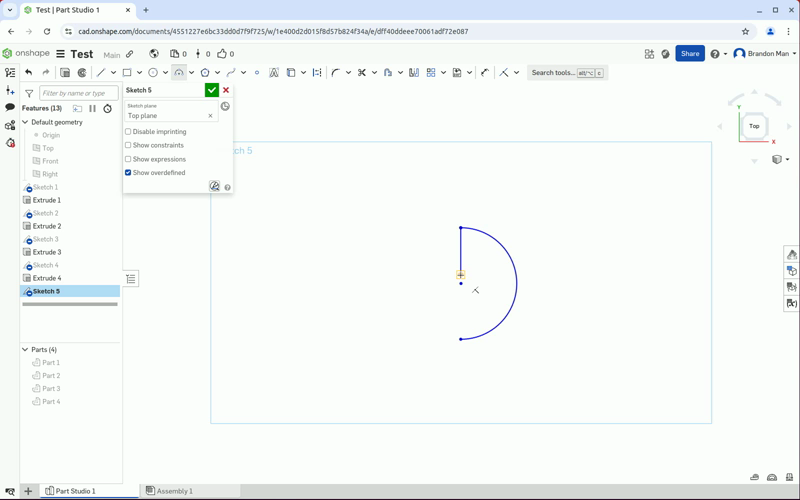
key_down(shift)
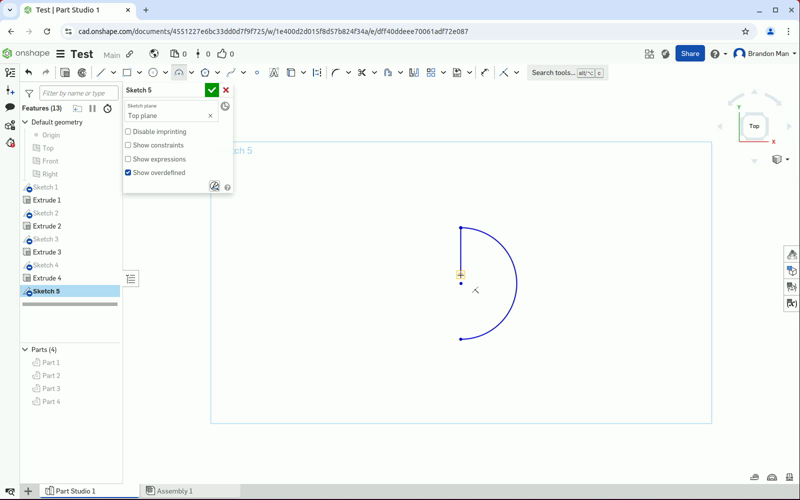
mouse_move(460, 292)
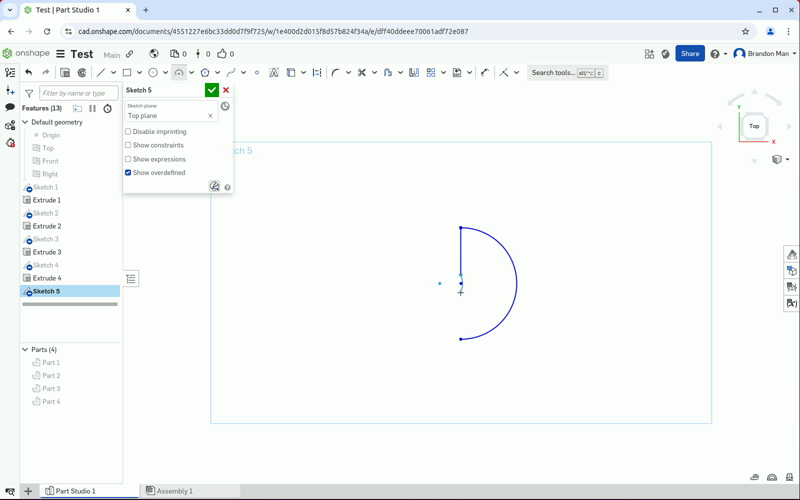
click(460, 292)
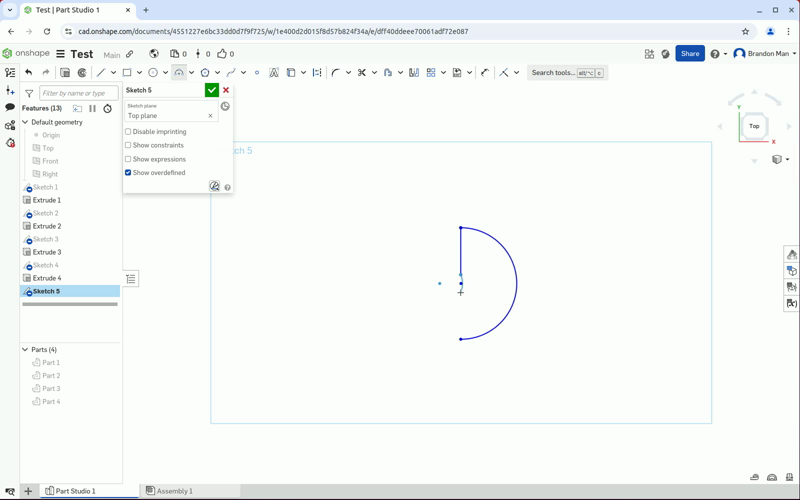
mouse_move(469, 283)
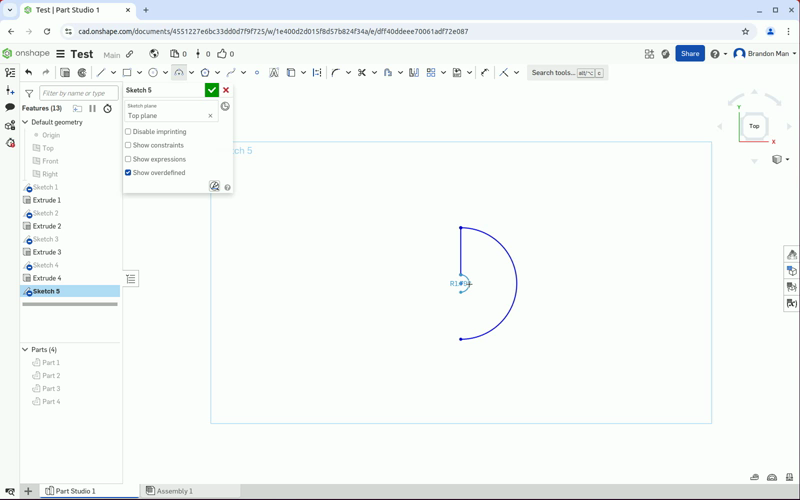
click(469, 283)
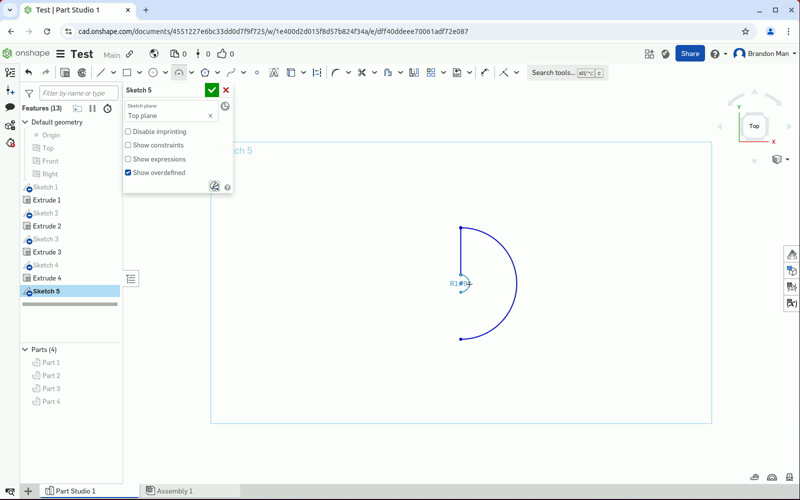
key_up(shift)
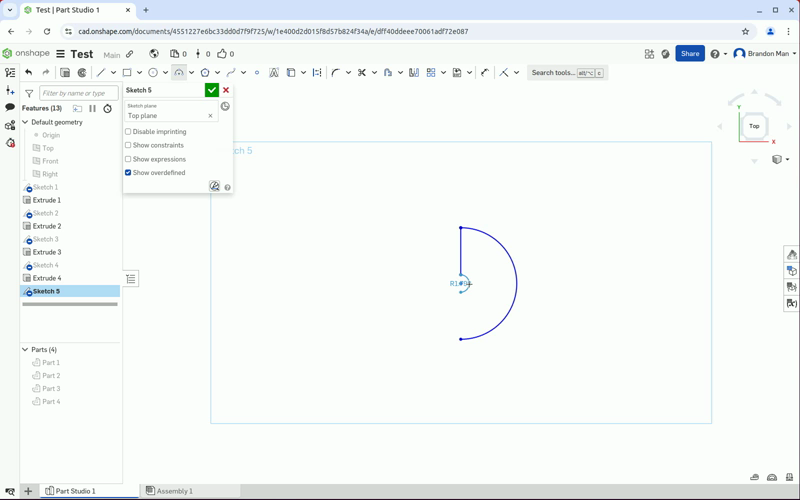
key(esc)
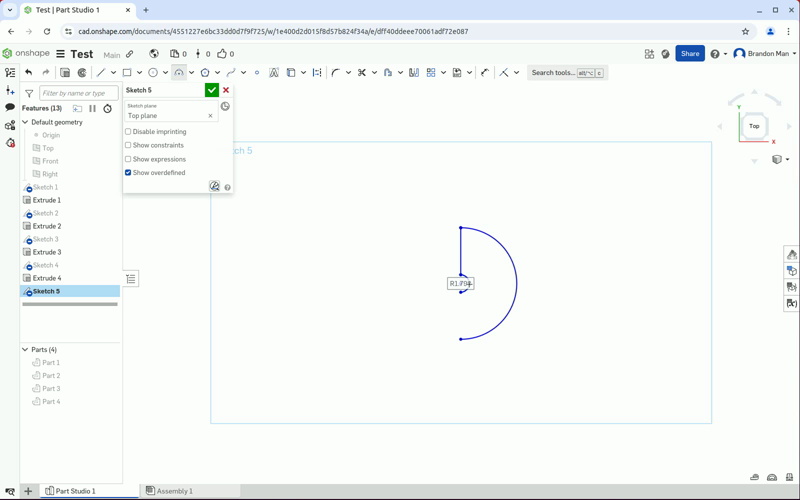
key(l)
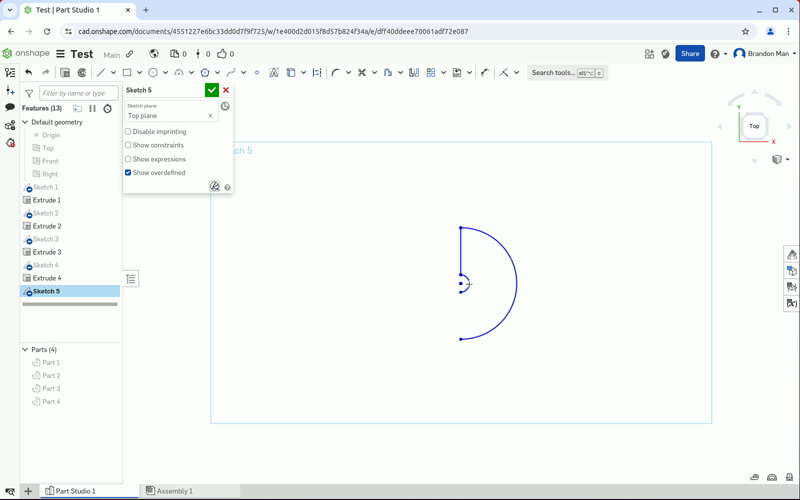
mouse_move(460, 292)
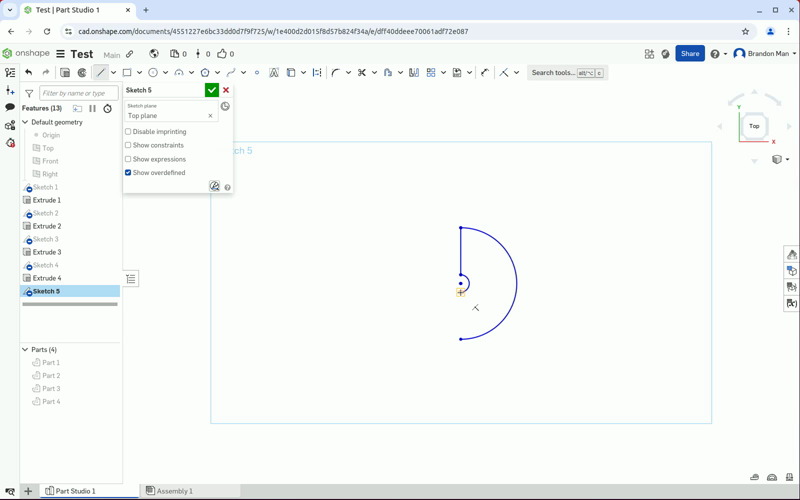
click(460, 292)
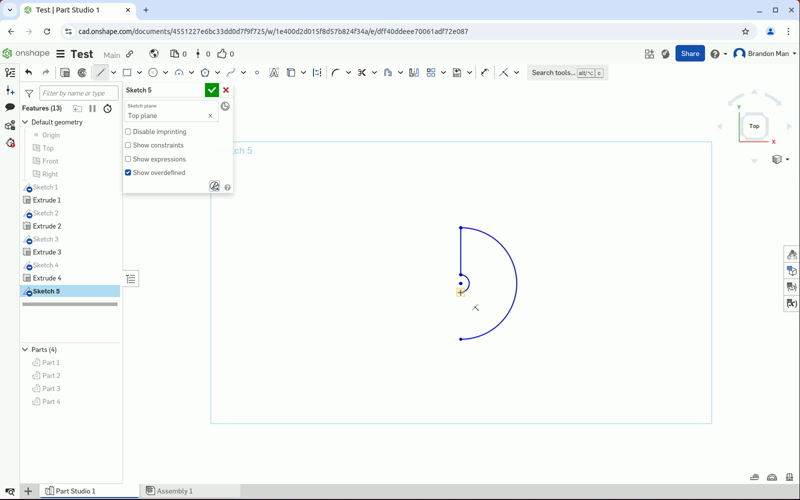
mouse_move(490, 292)
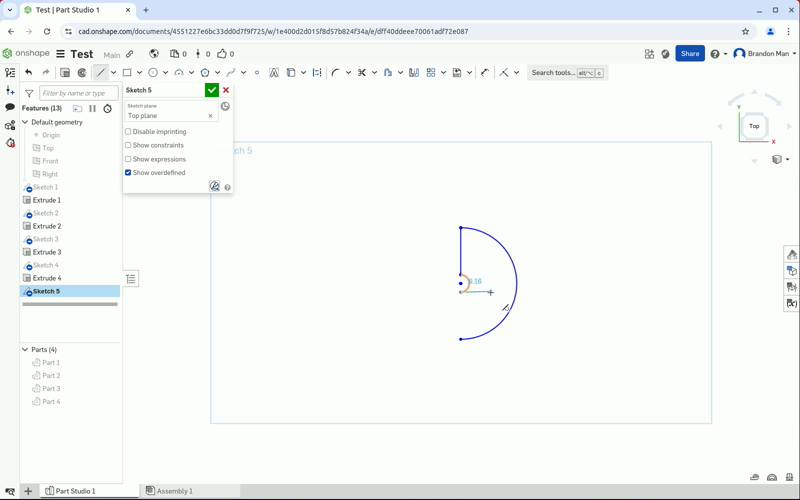
key_down(shift)
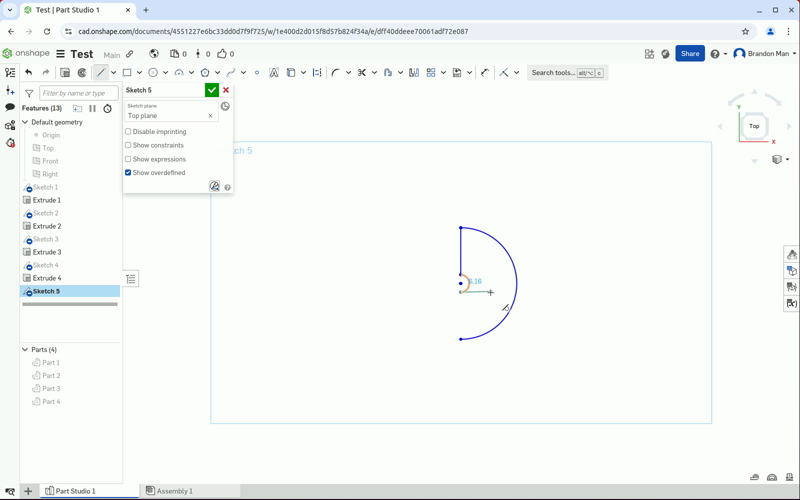
mouse_move(460, 339)
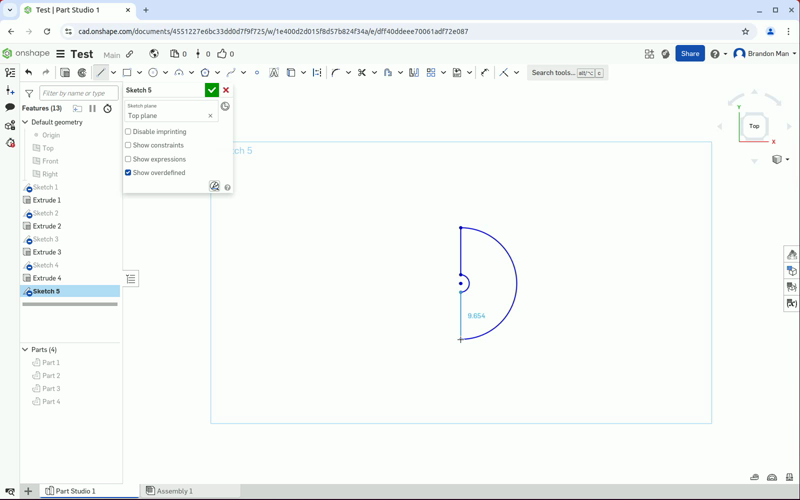
key_up(shift)
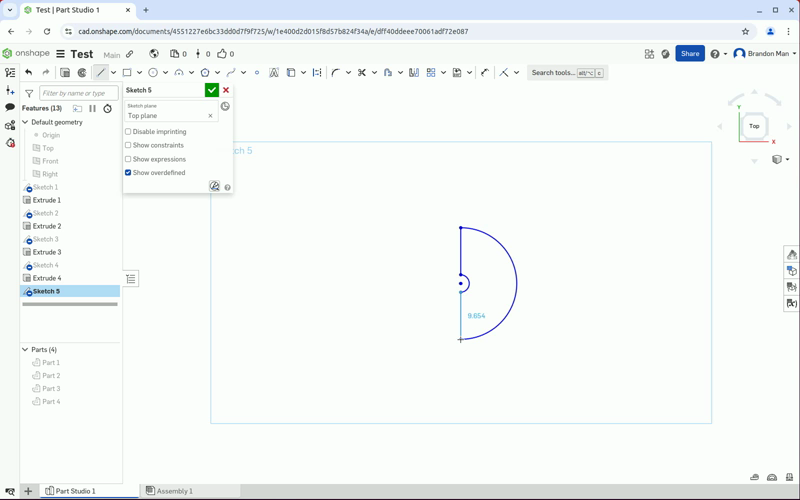
click(460, 339)
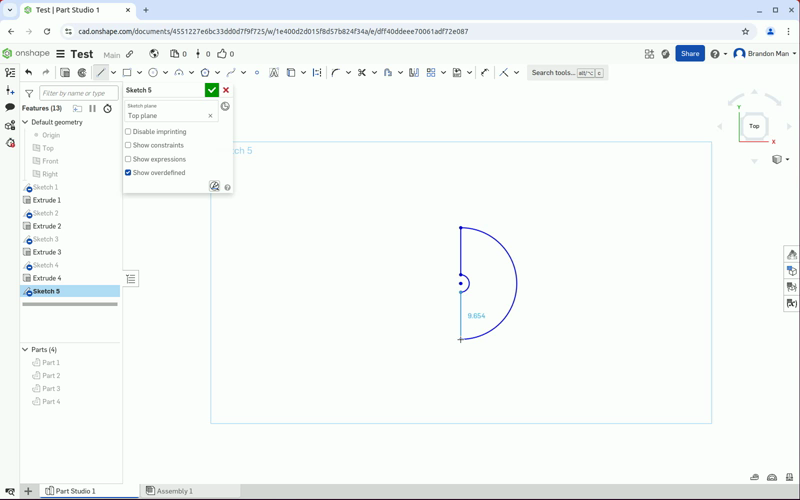
key(esc)
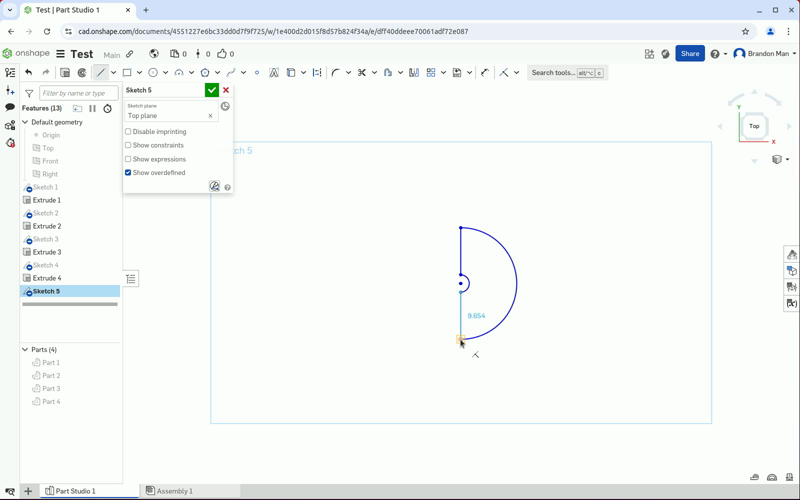
mouse_move(495, 273)
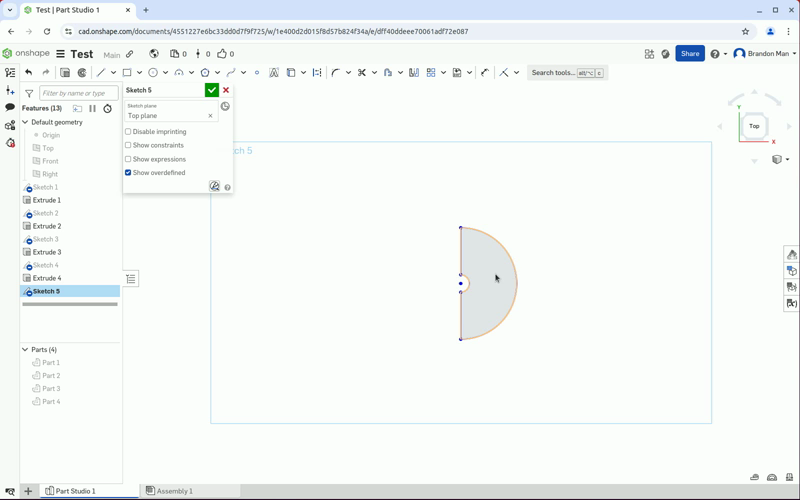
scroll(6)
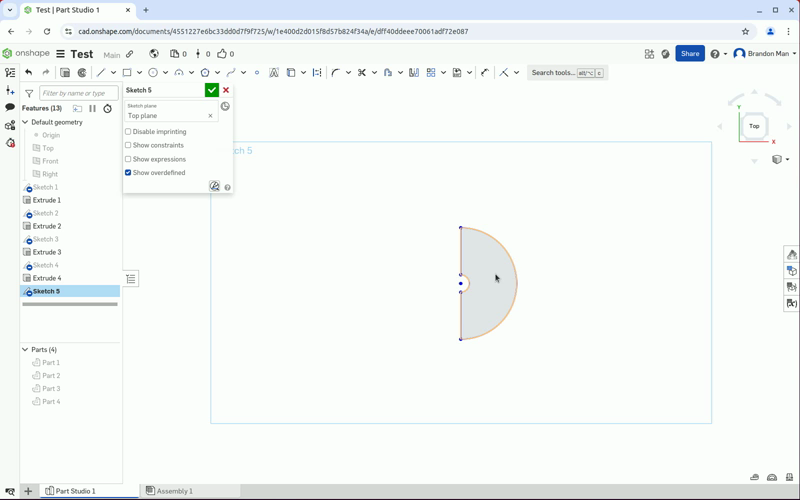
scroll(6)
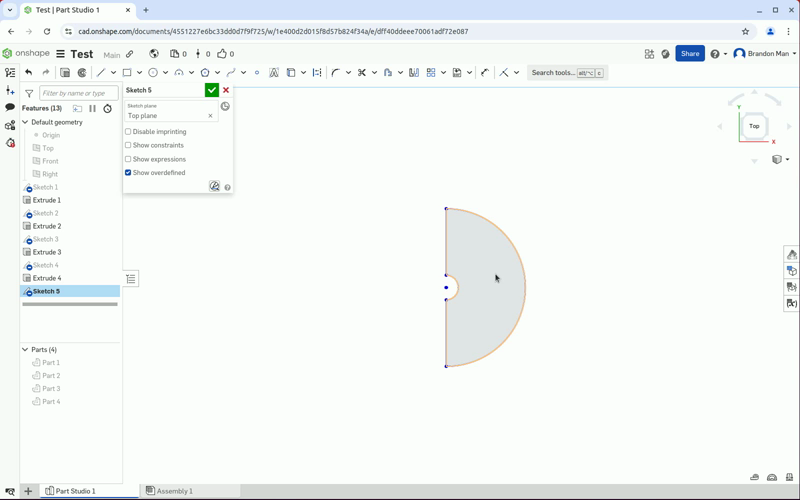
scroll(6)
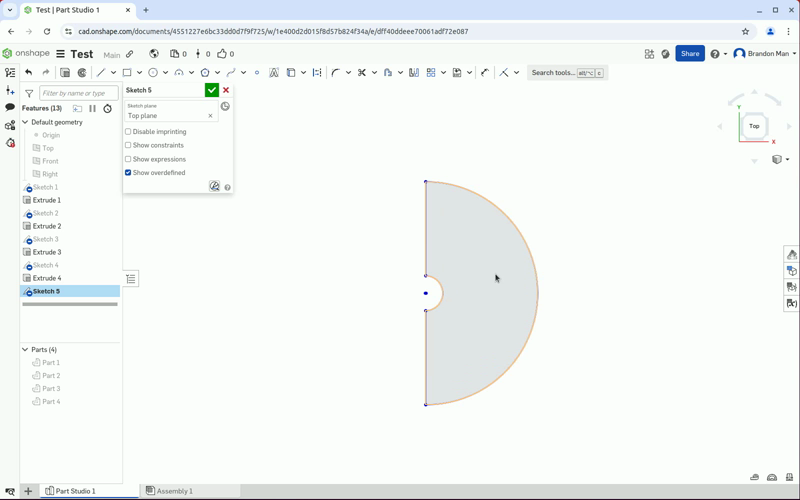
scroll(6)
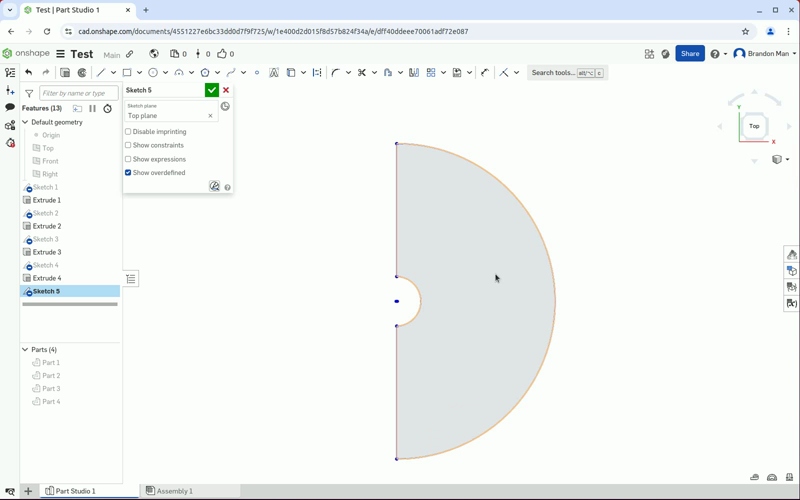
scroll(6)
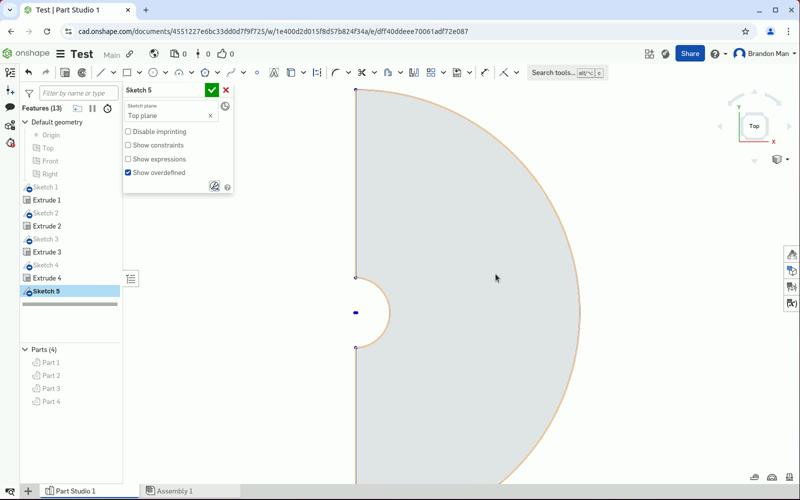
scroll(6)
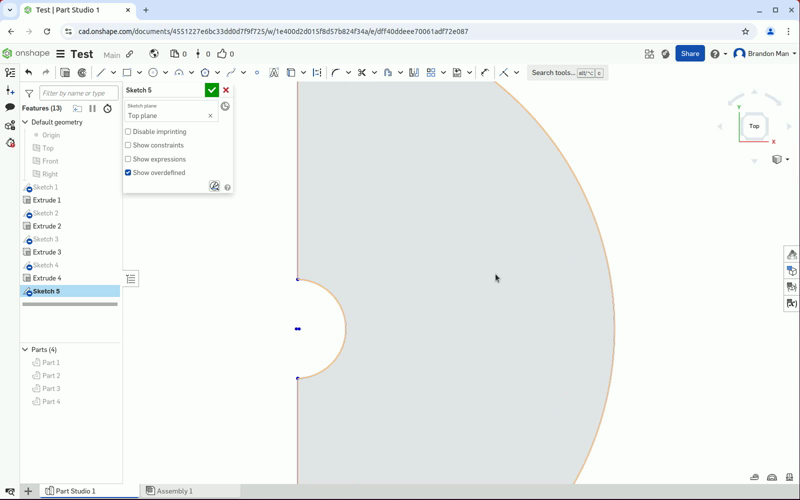
scroll(6)
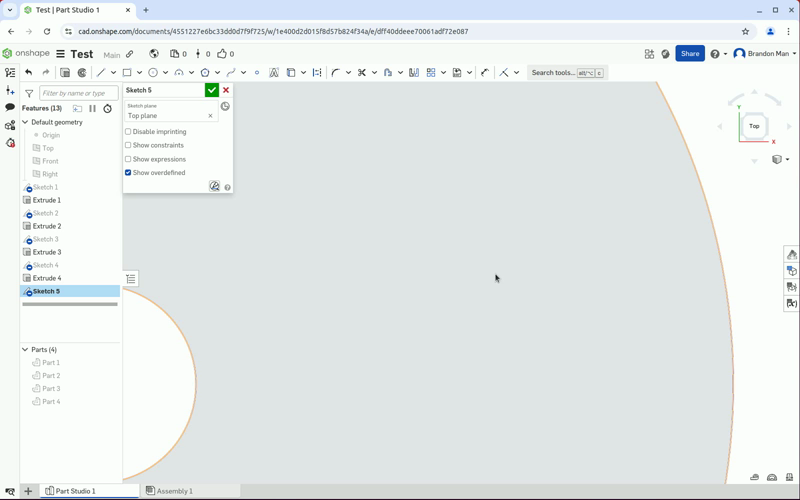
click(495, 273)
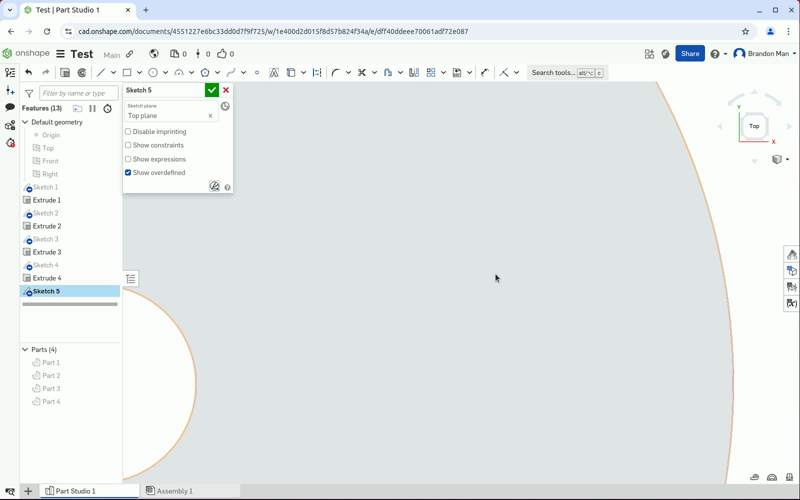
scroll(-6)
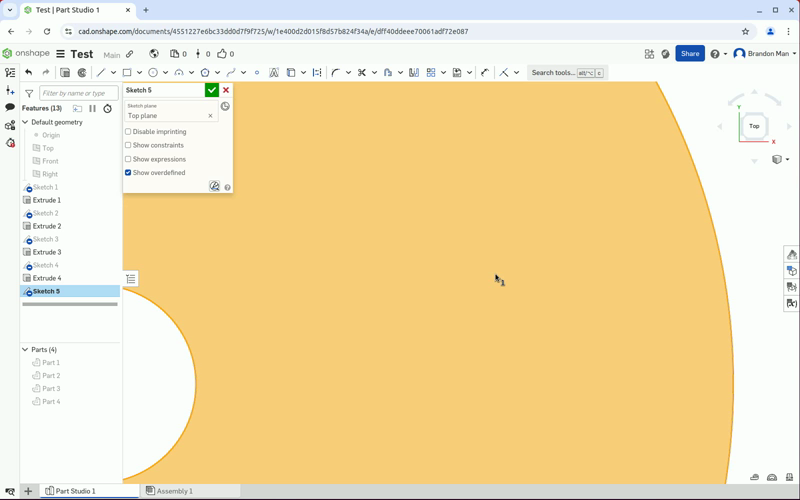
scroll(-6)
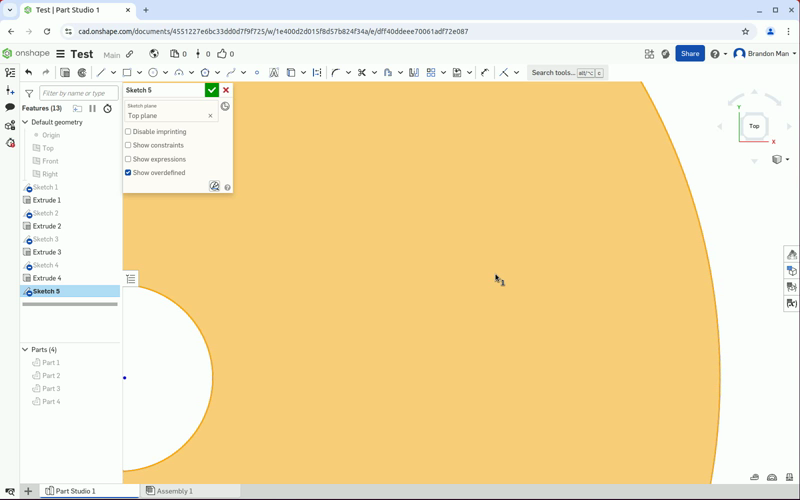
scroll(-6)
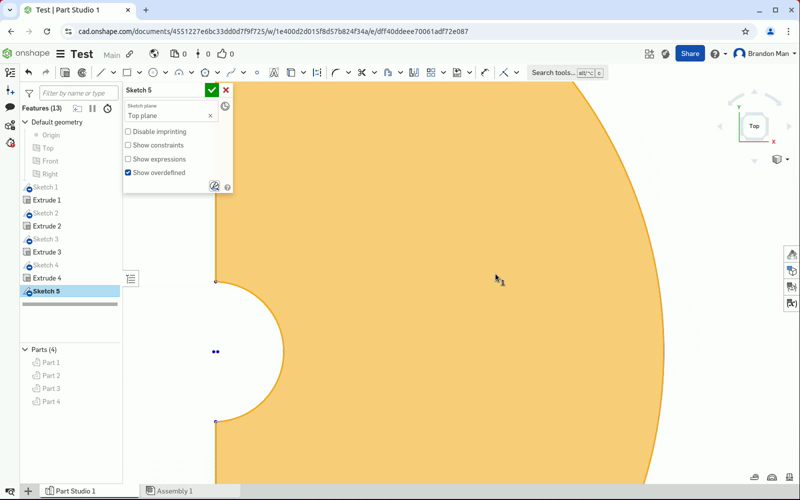
scroll(-6)
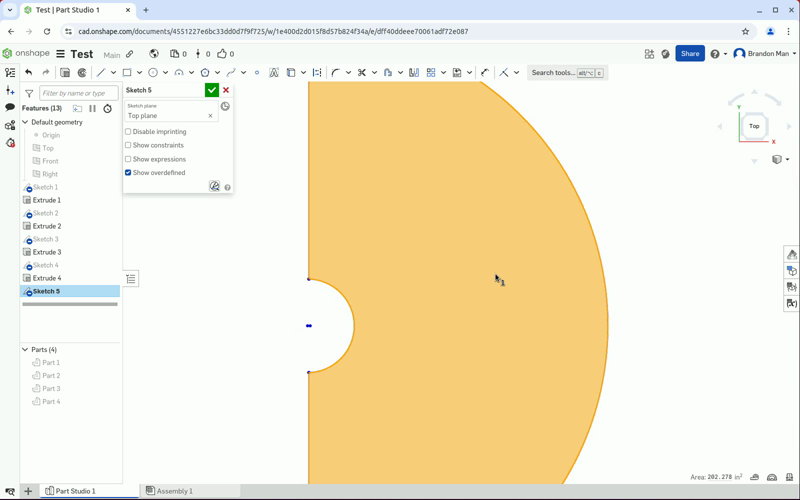
scroll(-6)
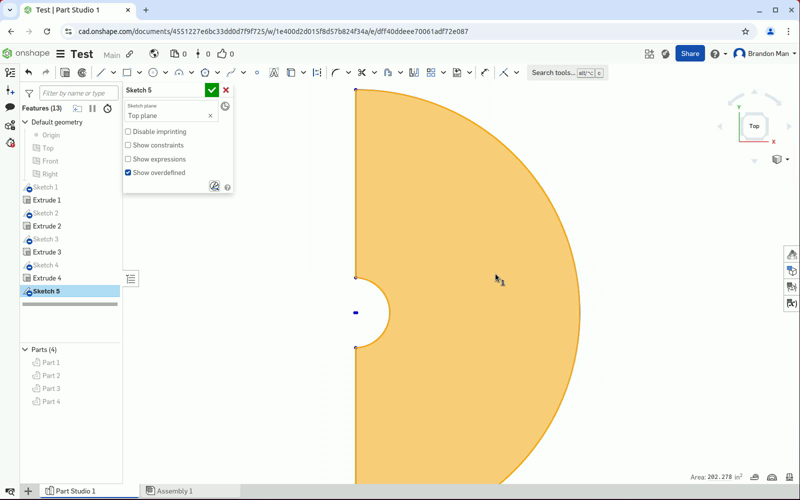
scroll(-6)
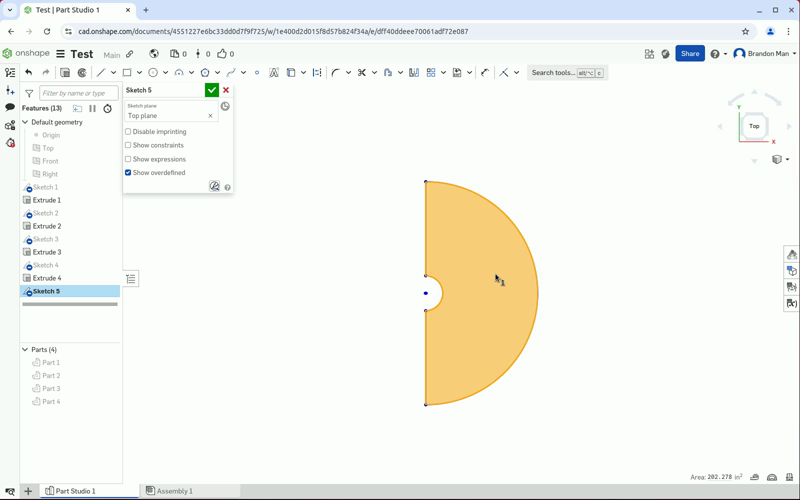
scroll(-6)
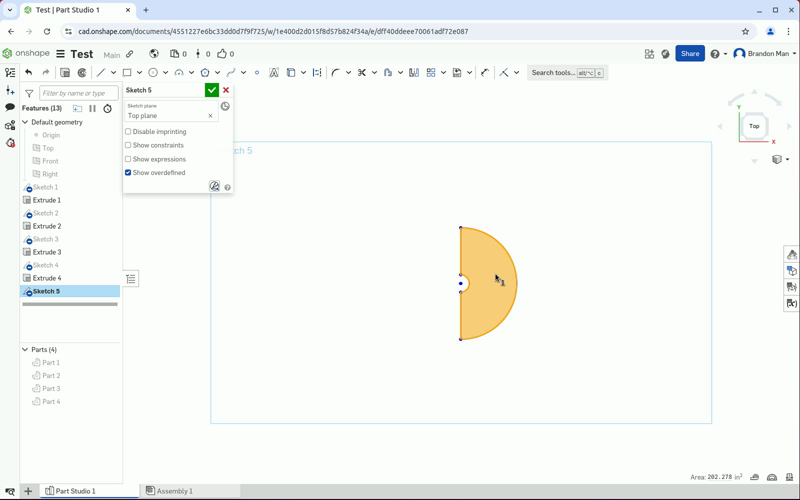
mouse_move(73, 352)
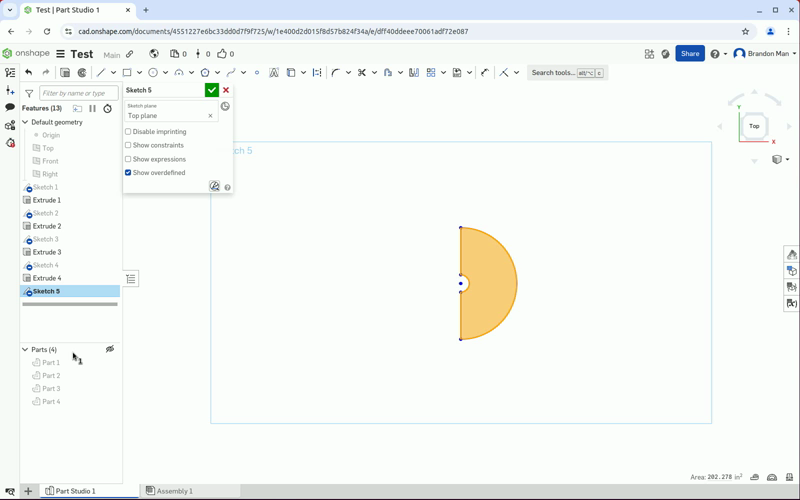
key(shift+y)
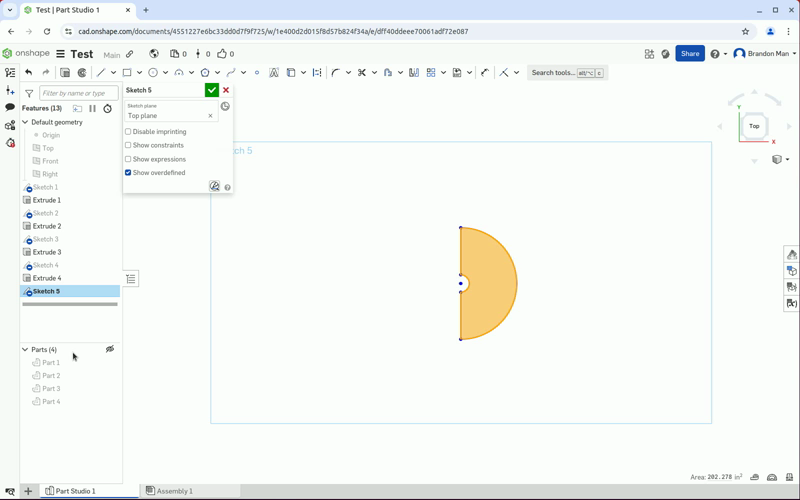
key(shift+e)
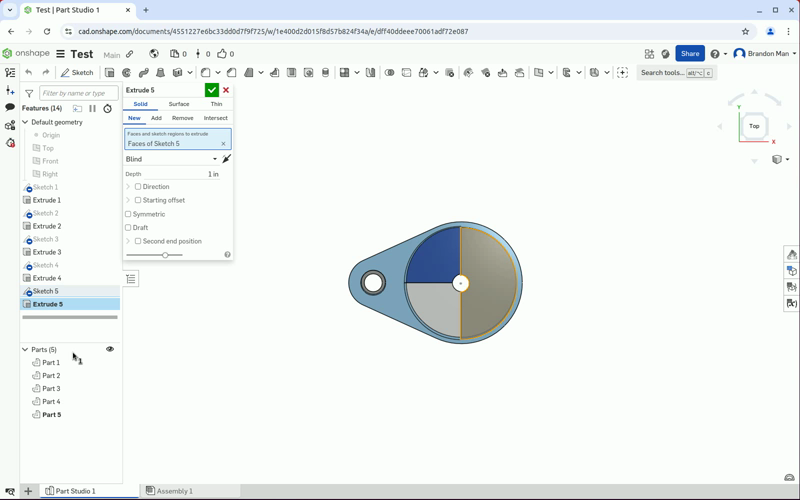
mouse_move(143, 106)
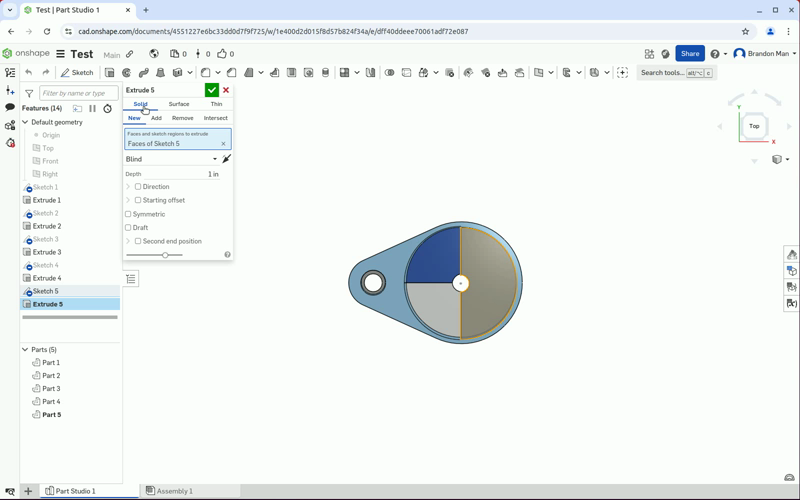
click(143, 106)
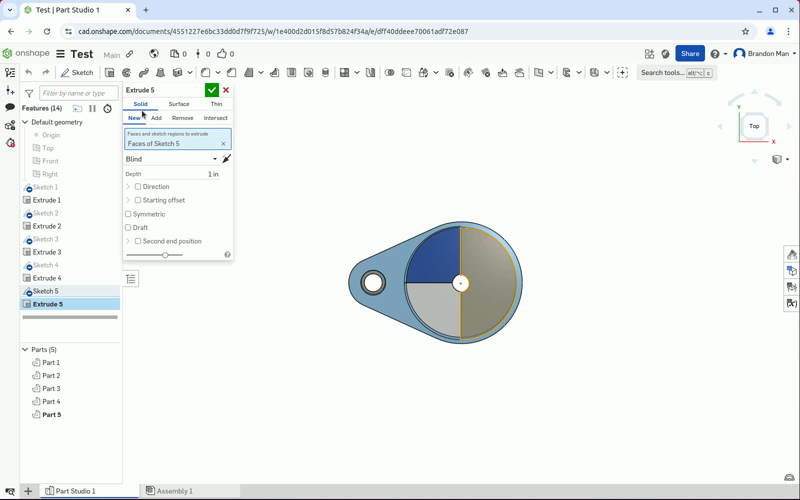
mouse_move(137, 120)
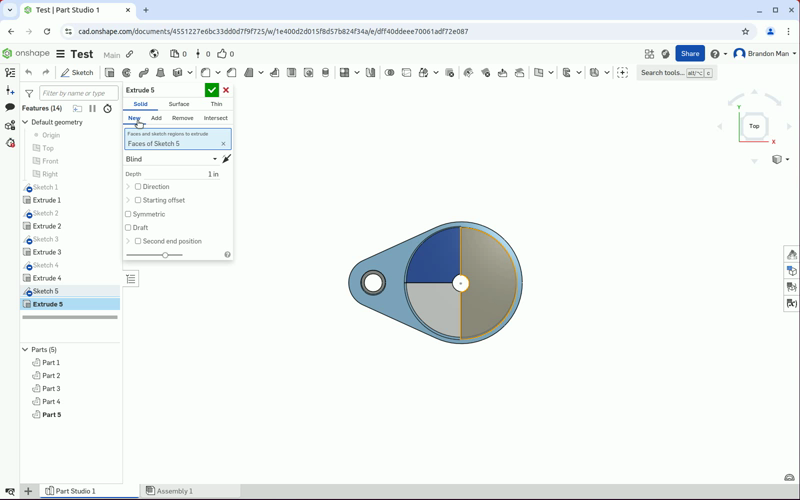
click(137, 120)
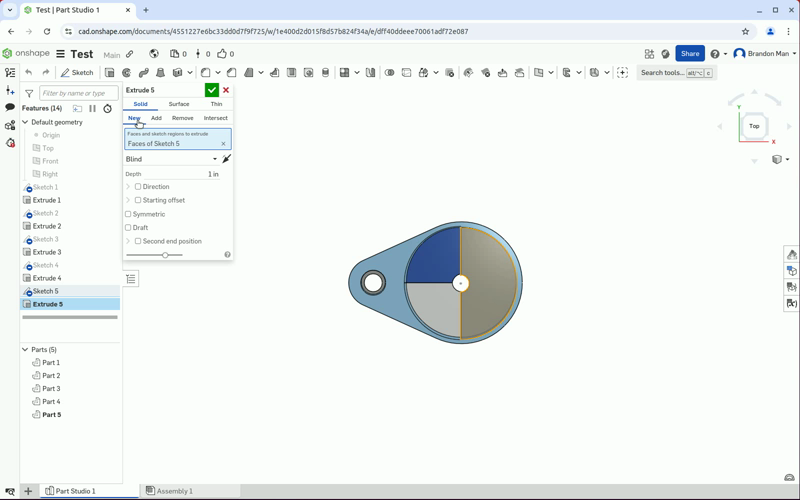
key(tab, 4)
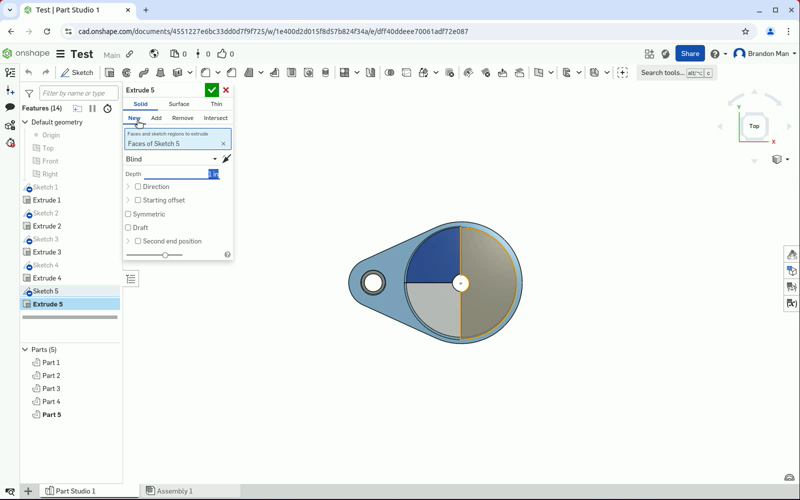
text(0.481)
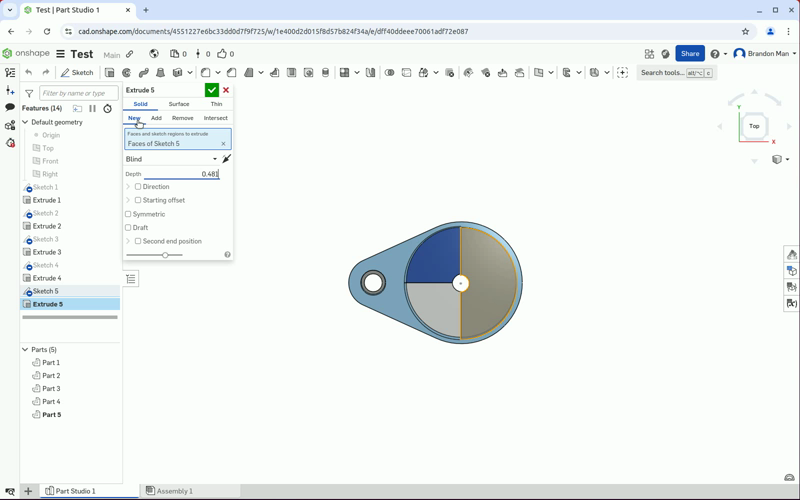
key(enter)
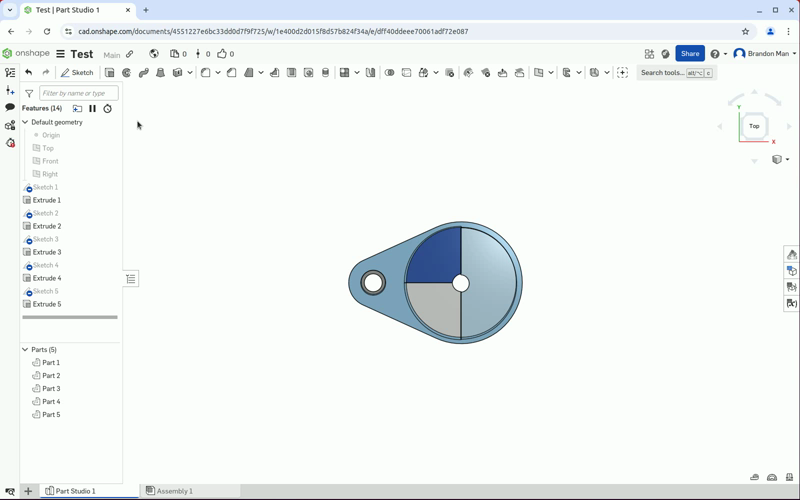
key(shift+h)
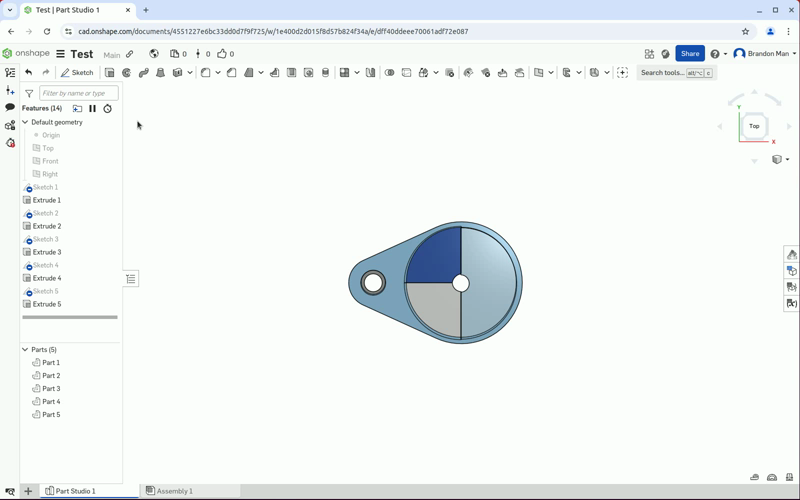
key(shift+h)
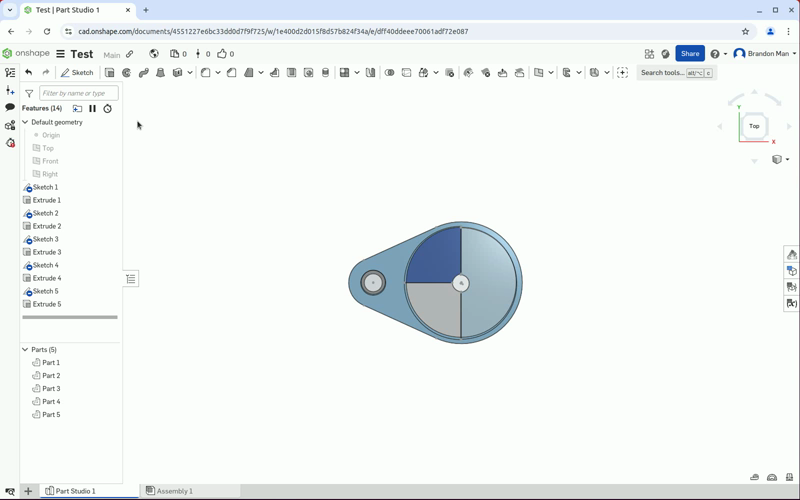
key(shift+7)
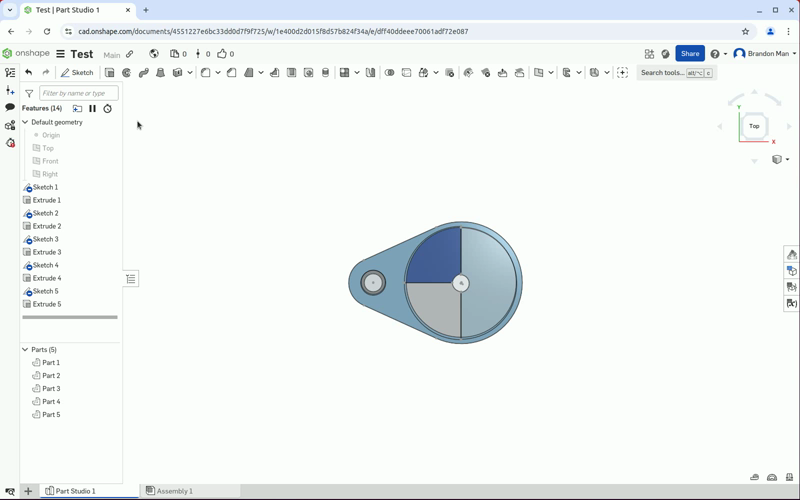
key(up, 3)
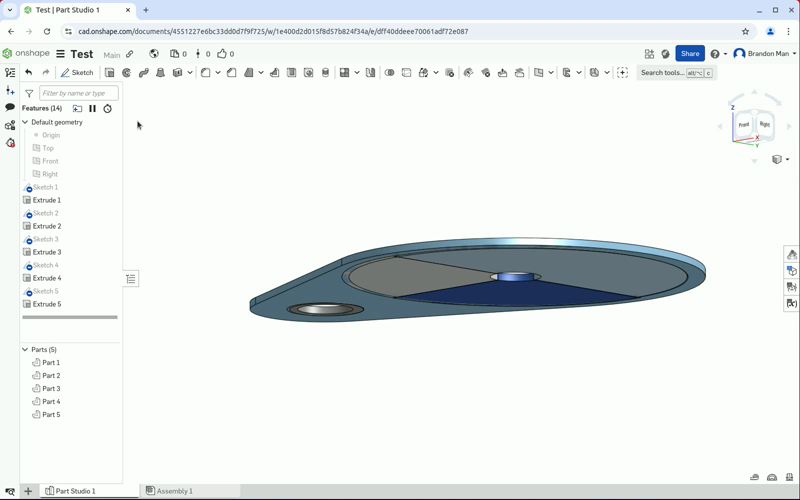
key(left, 3)
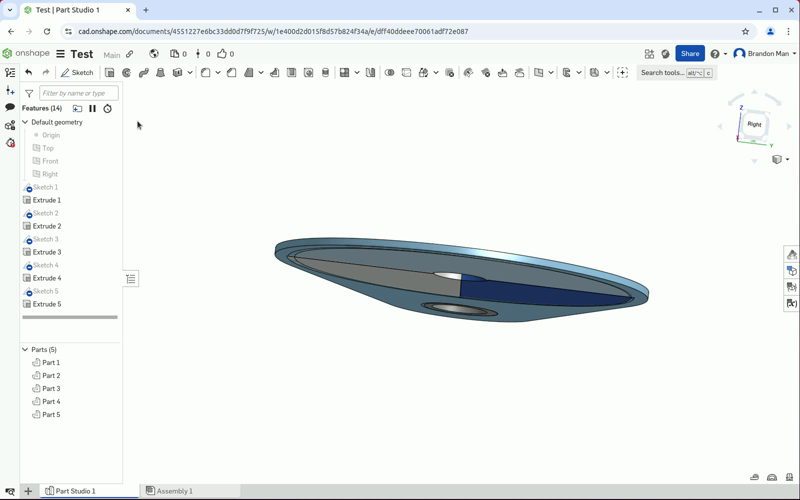
key(right, 3)
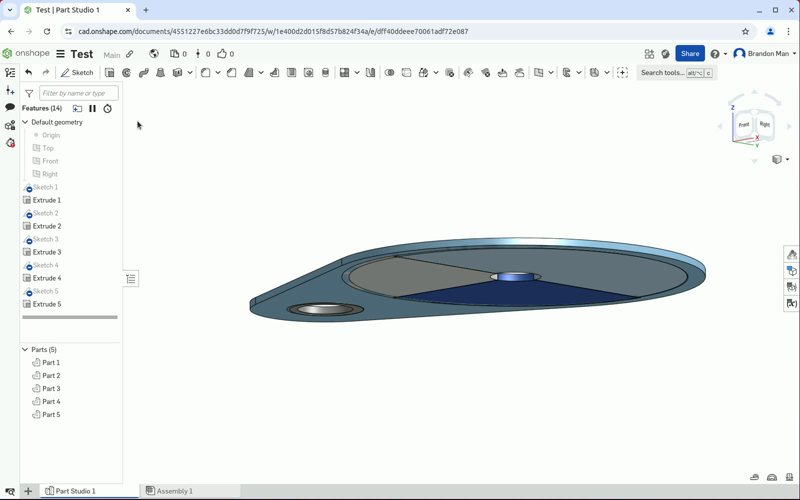
key(down, 3)
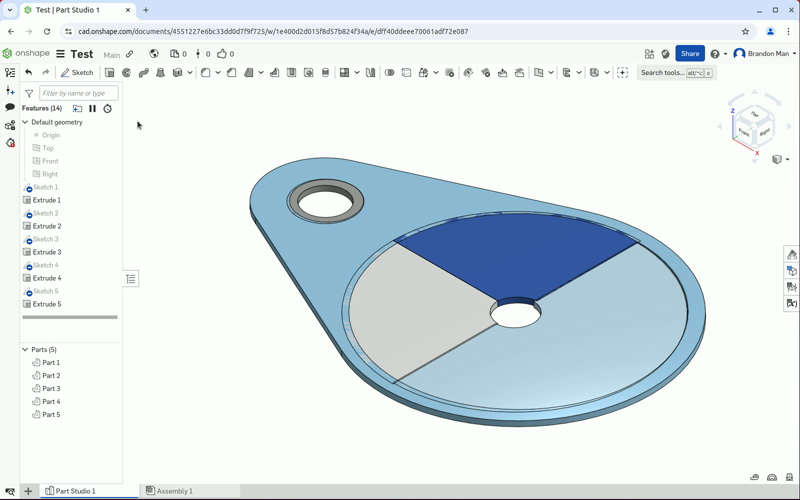
mouse_move(73, 189)
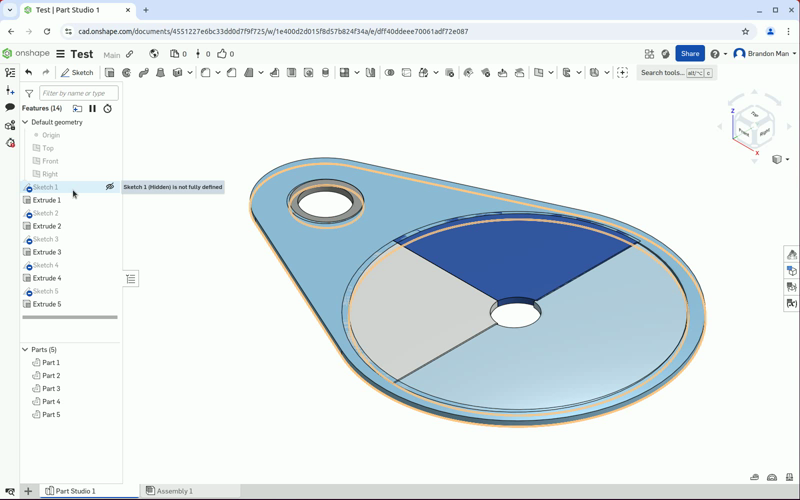
click(73, 189)